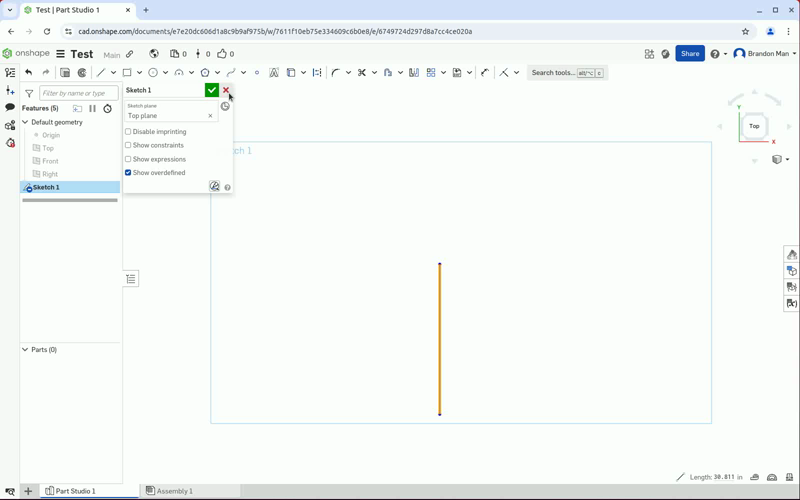
key(shift+h)
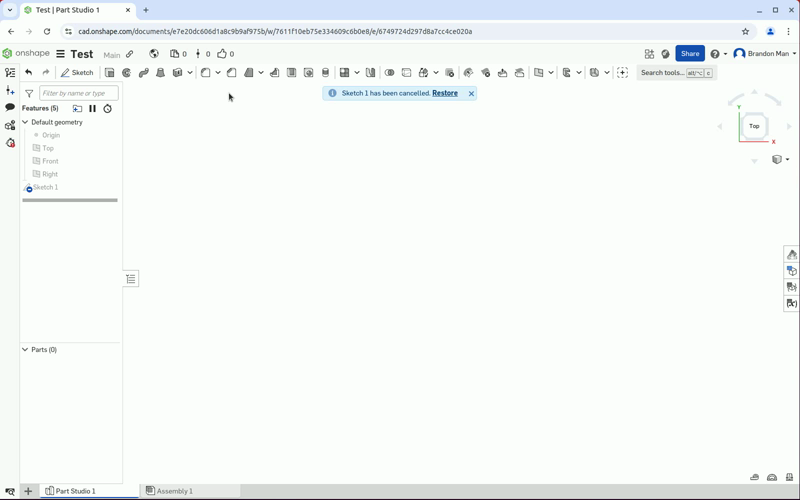
mouse_move(73, 352)
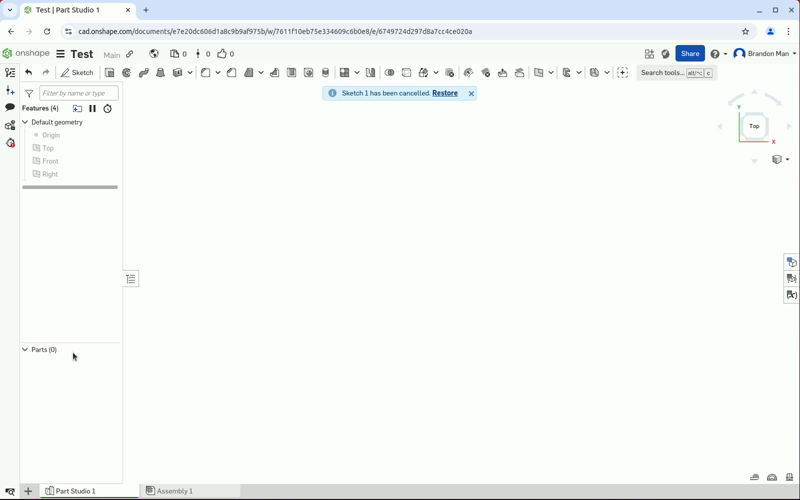
key(y)
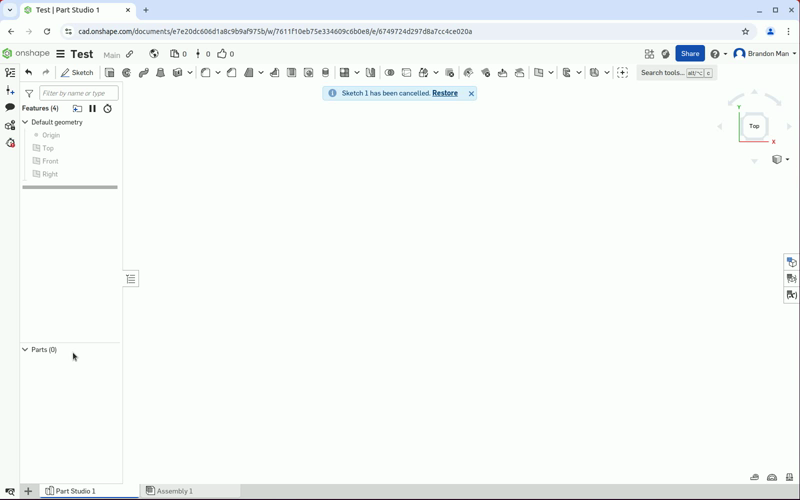
key(shift+p)
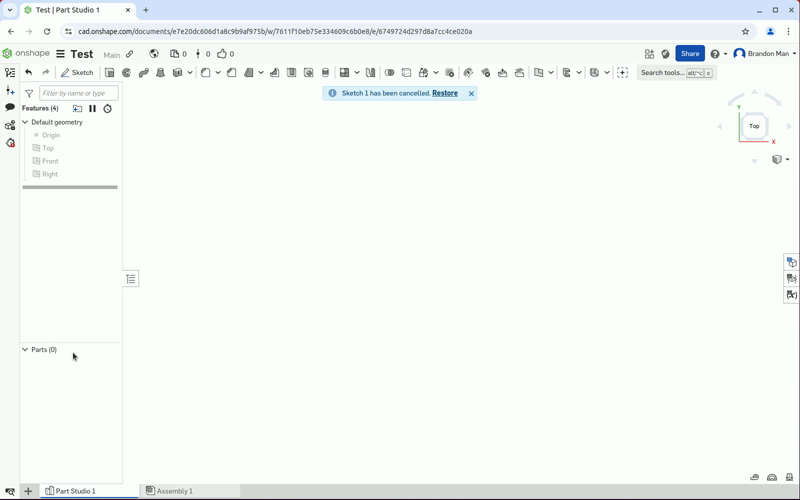
key(space)
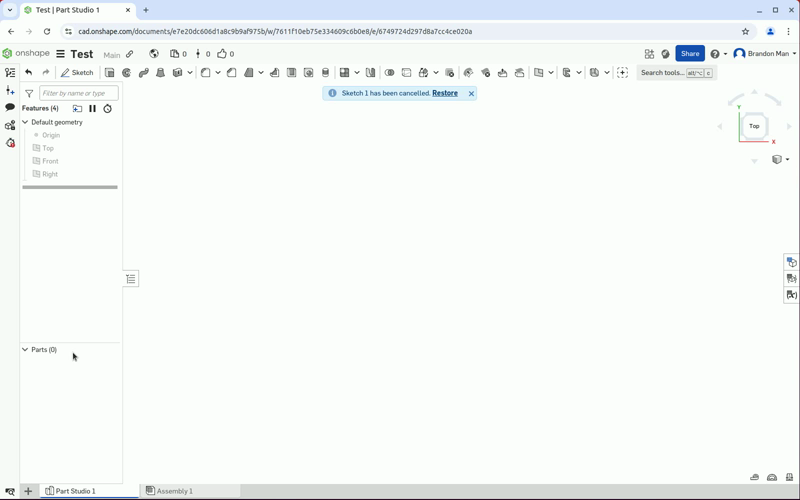
key_down(shift)
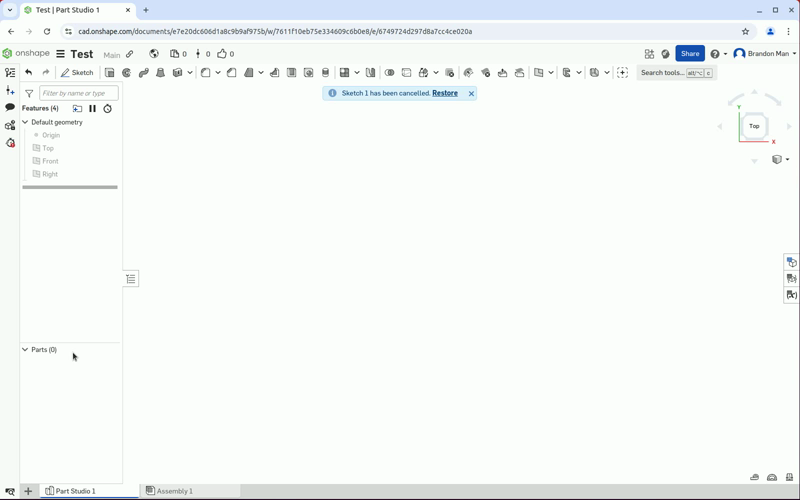
key(up)
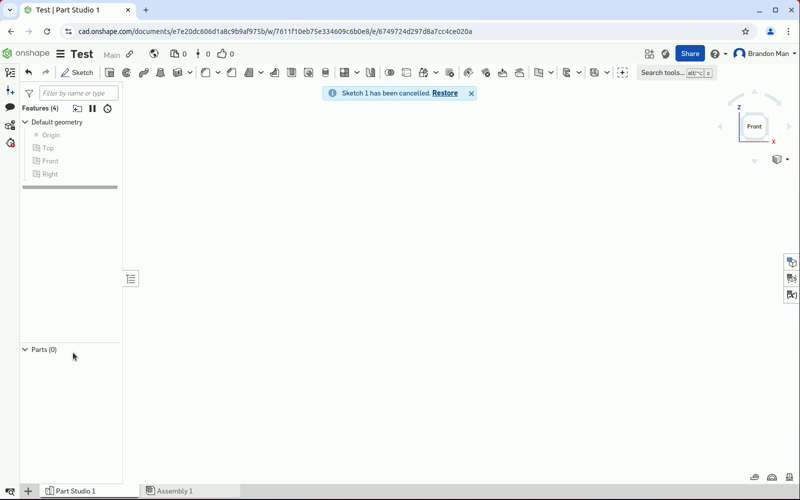
key_up(shift)
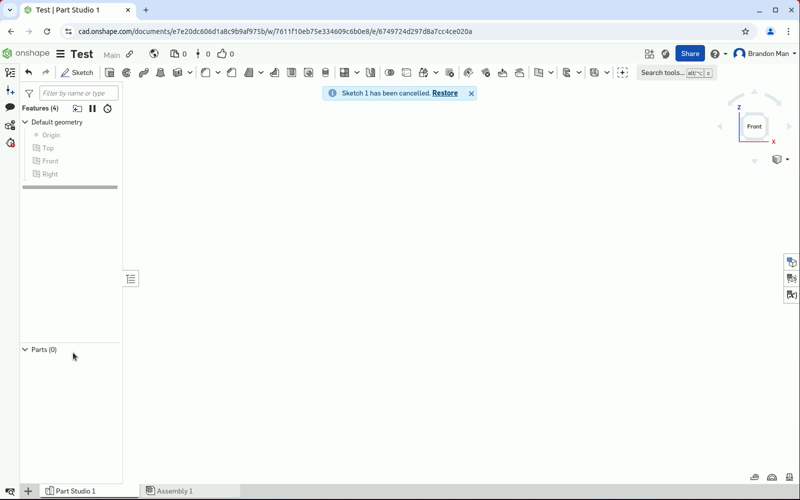
mouse_move(73, 352)
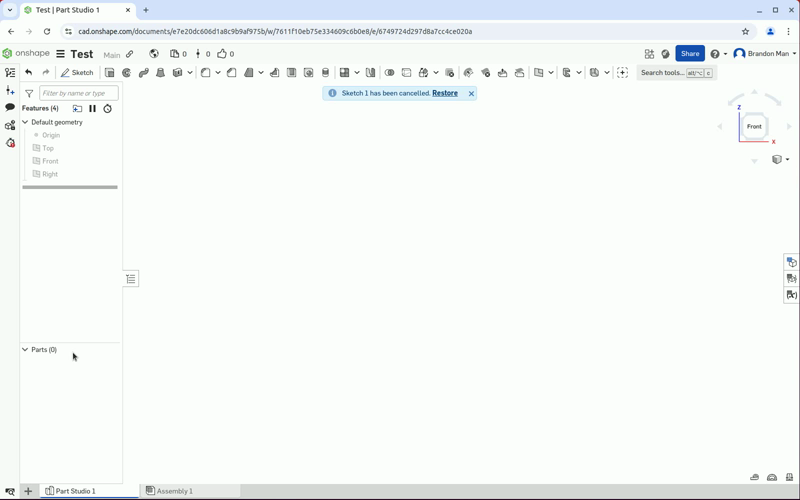
key(shift+y)
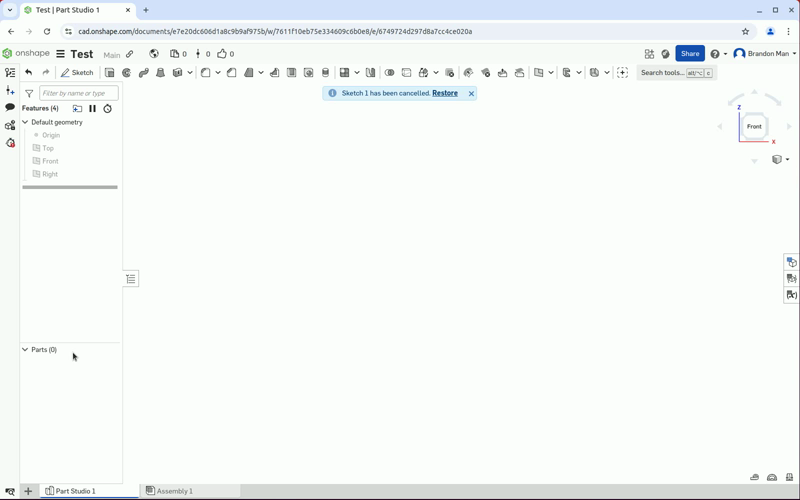
key(shift+s)
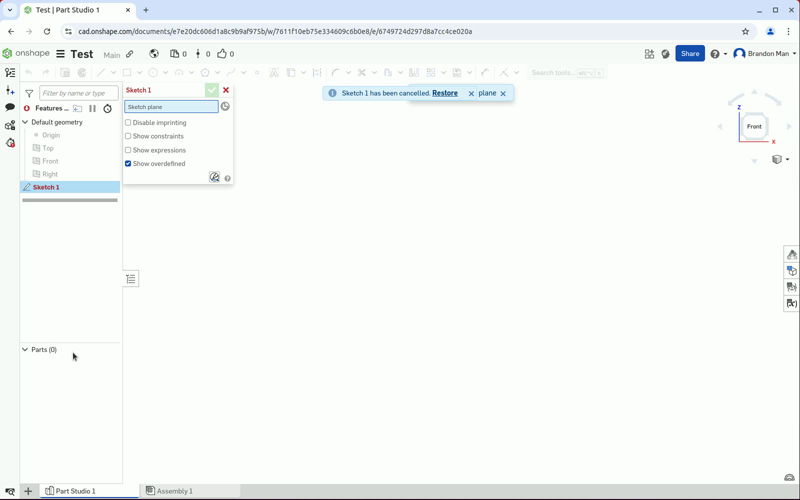
mouse_move(73, 163)
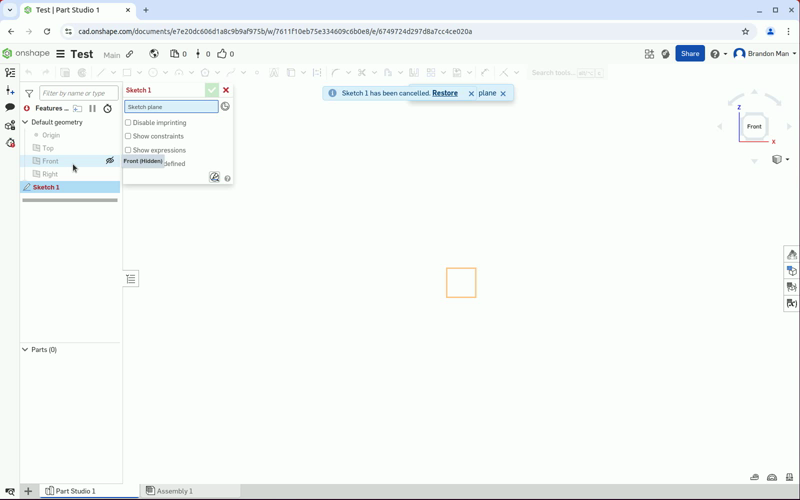
click(73, 163)
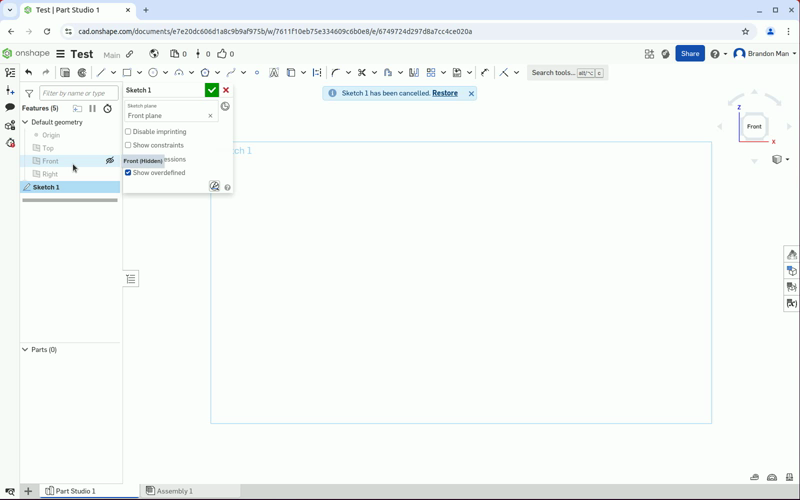
mouse_move(73, 352)
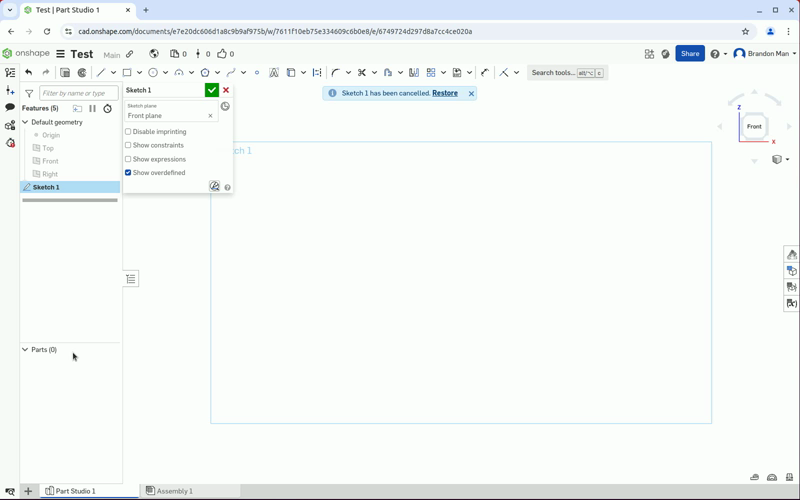
key(y)
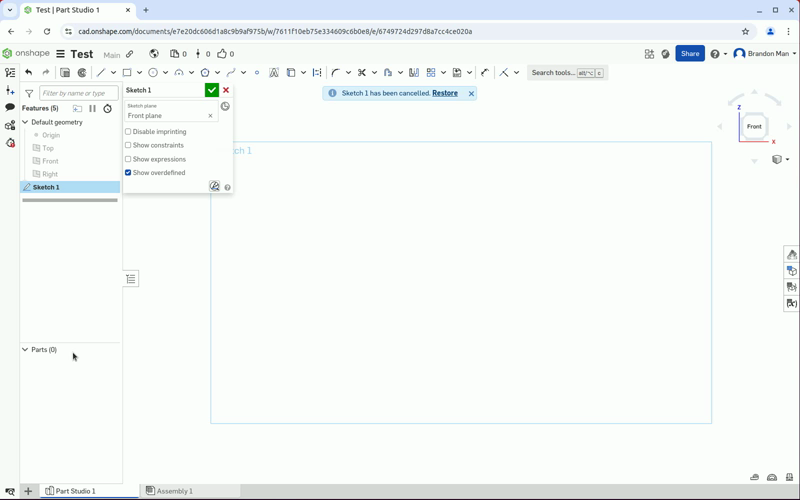
key(c)
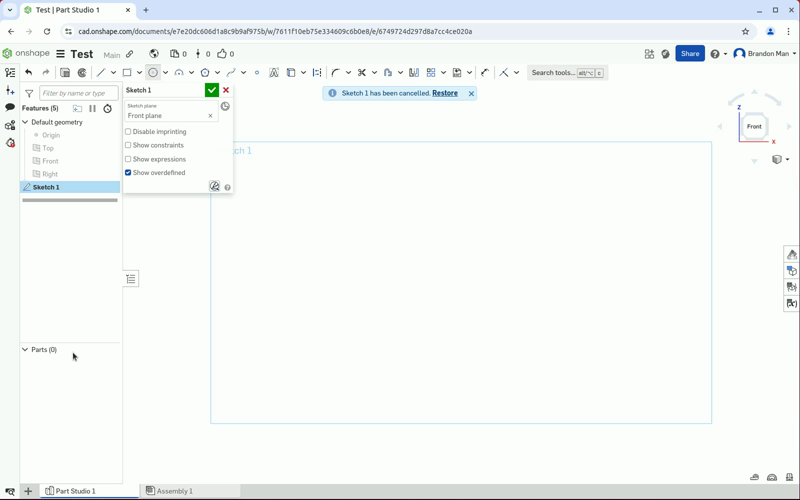
key_down(shift)
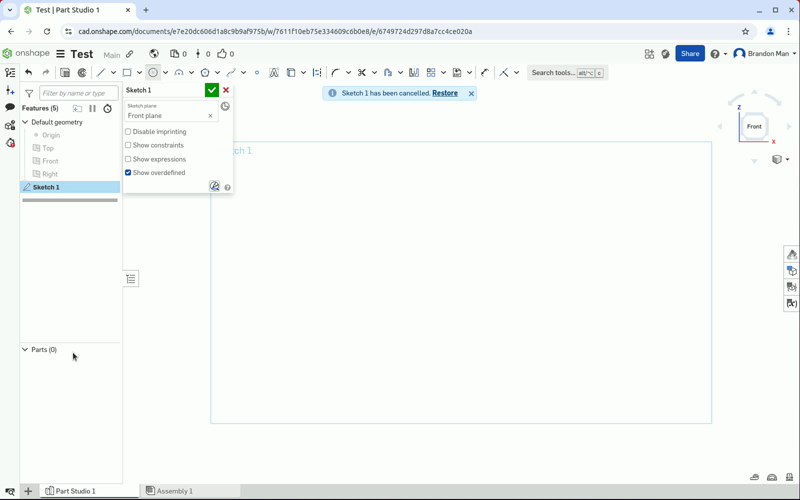
mouse_move(398, 180)
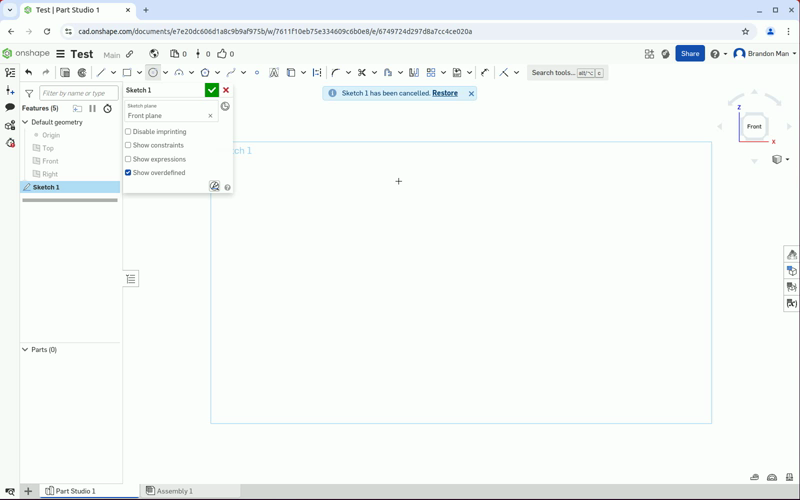
click(398, 180)
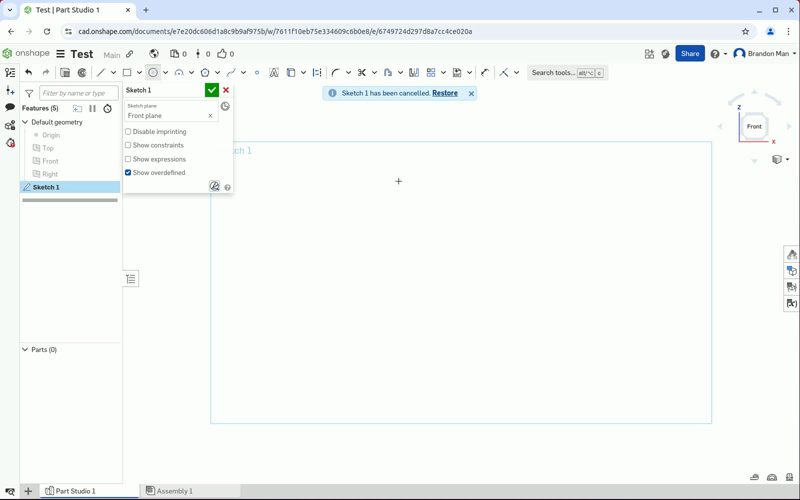
key_up(shift)
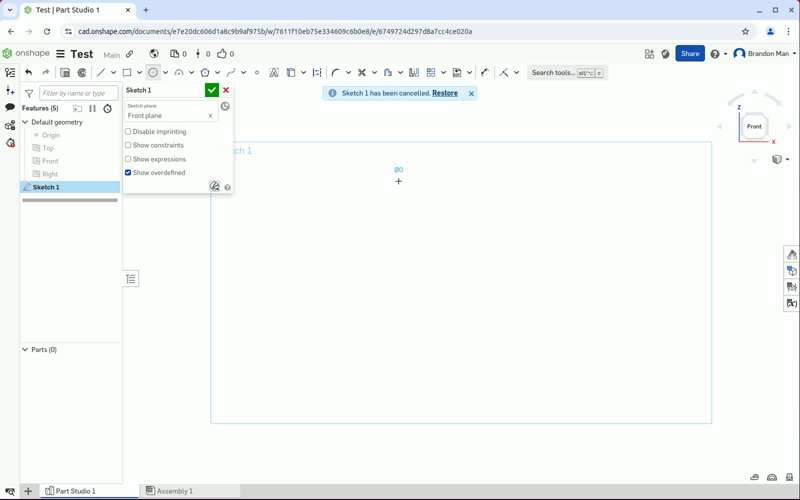
mouse_move(408, 180)
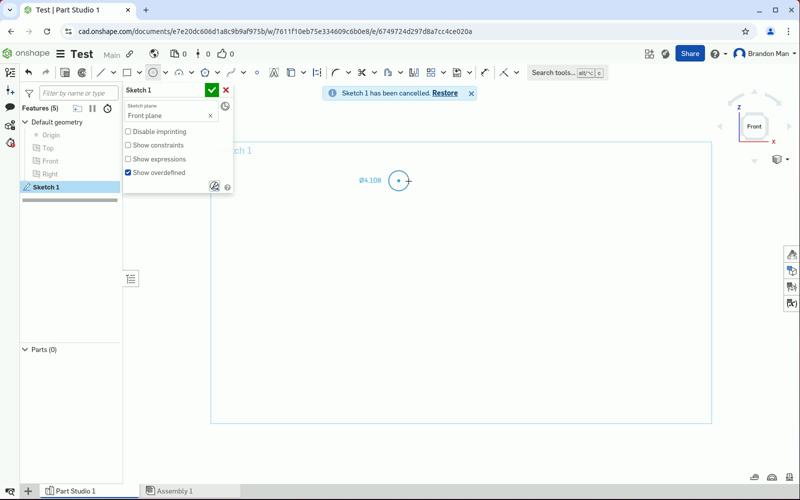
click(408, 180)
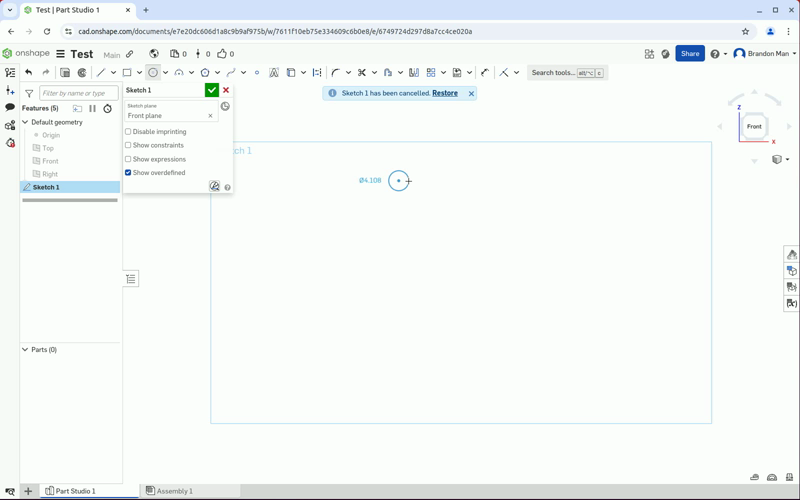
key(esc)
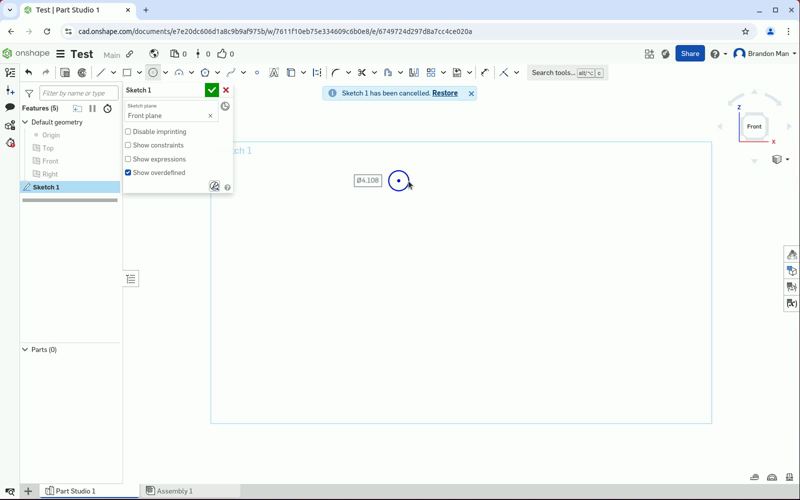
key(c)
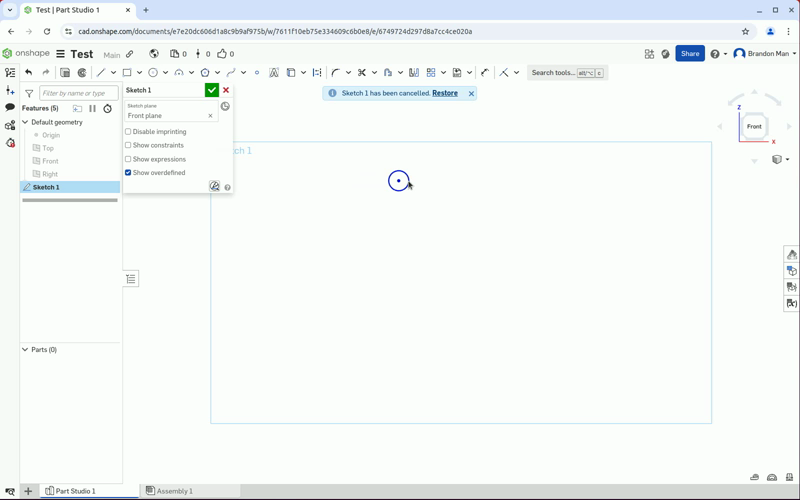
key_down(shift)
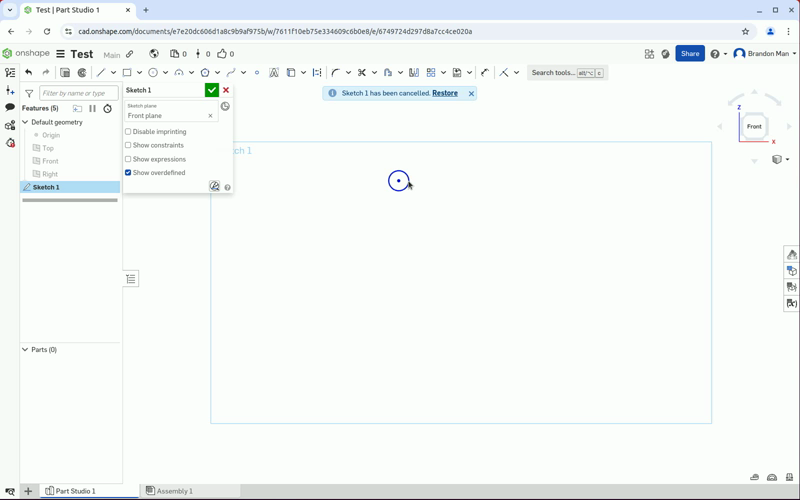
mouse_move(398, 180)
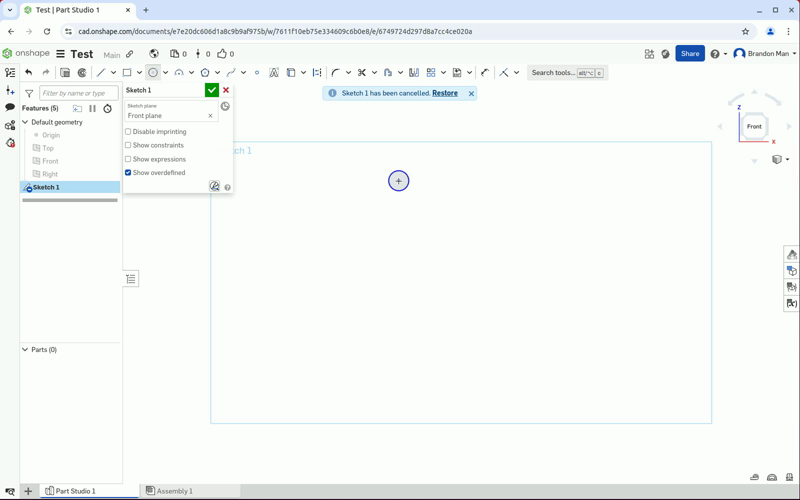
click(398, 180)
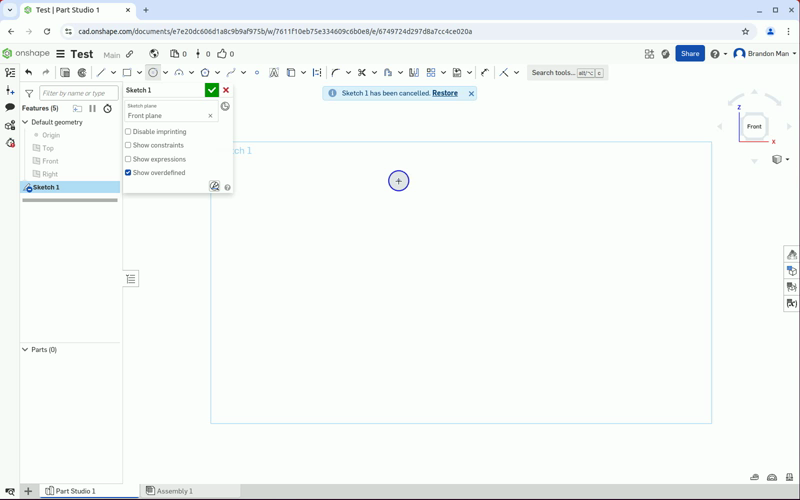
key_up(shift)
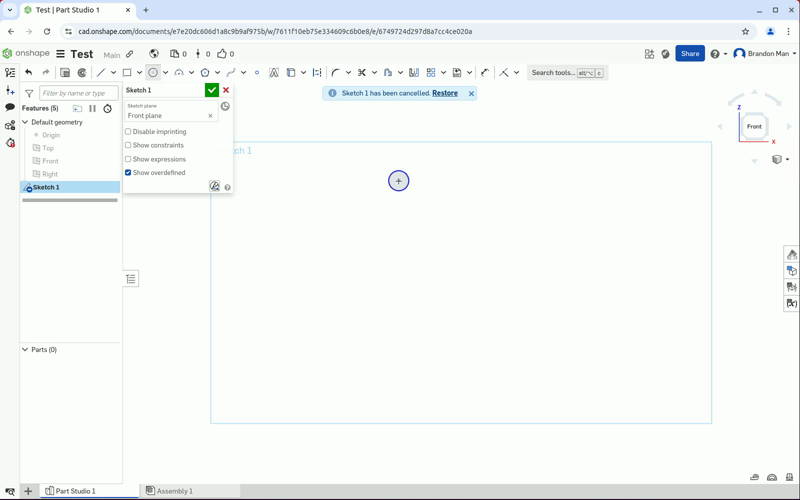
mouse_move(402, 180)
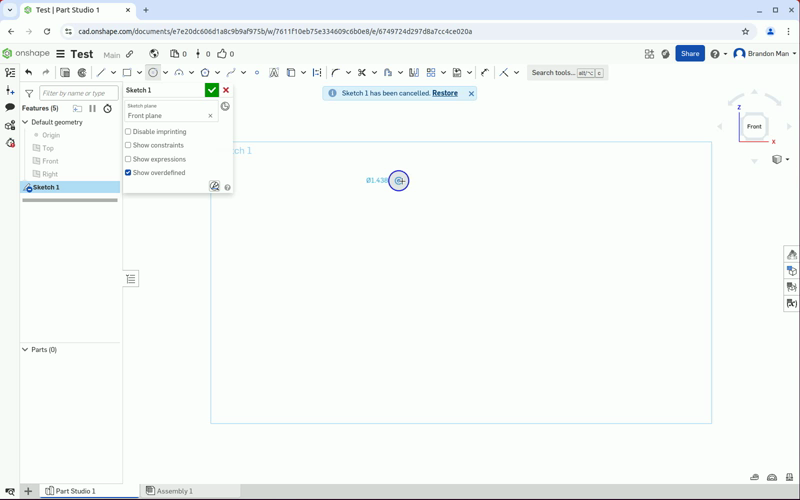
scroll(6)
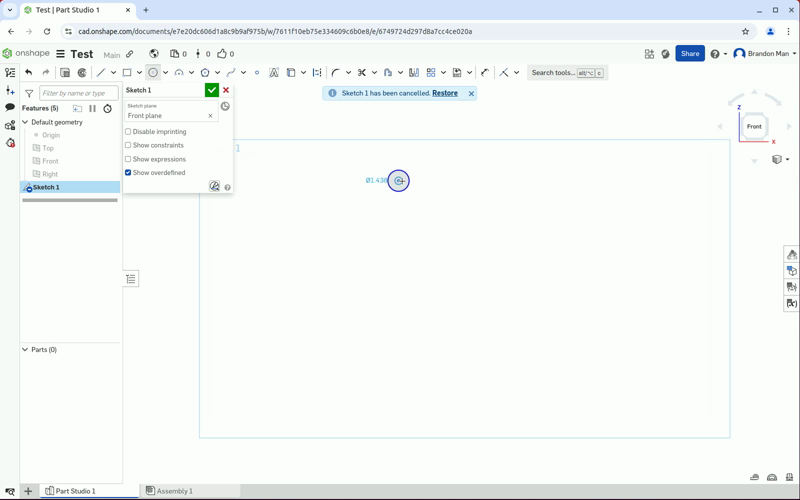
scroll(6)
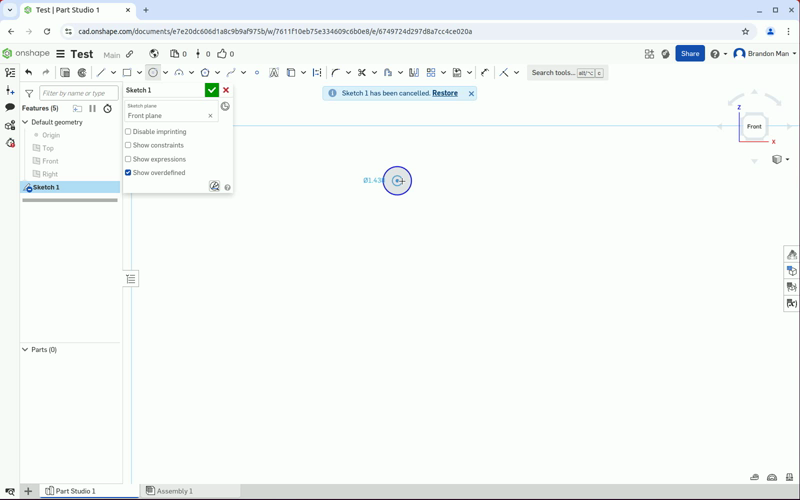
scroll(6)
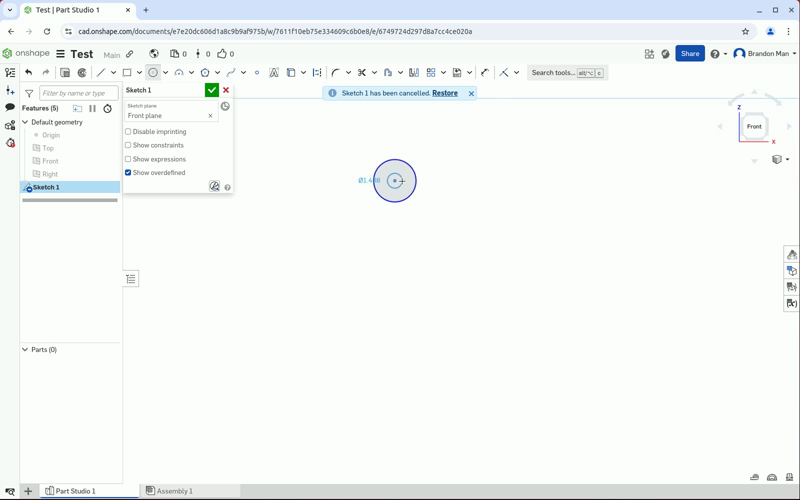
scroll(6)
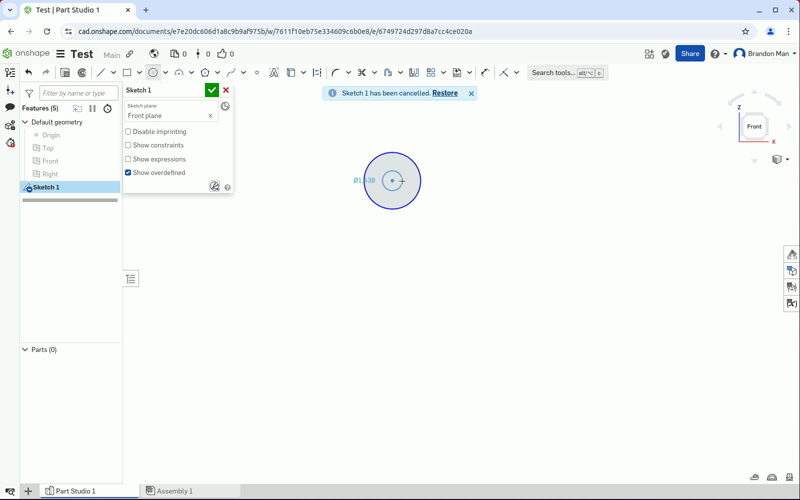
scroll(6)
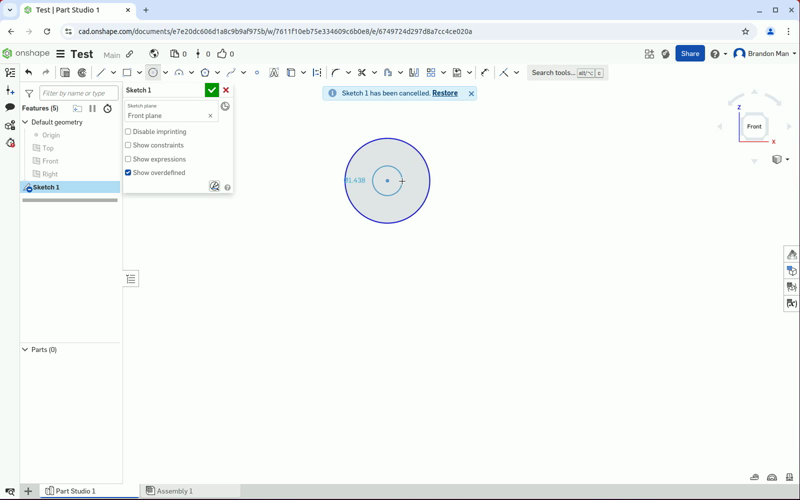
scroll(6)
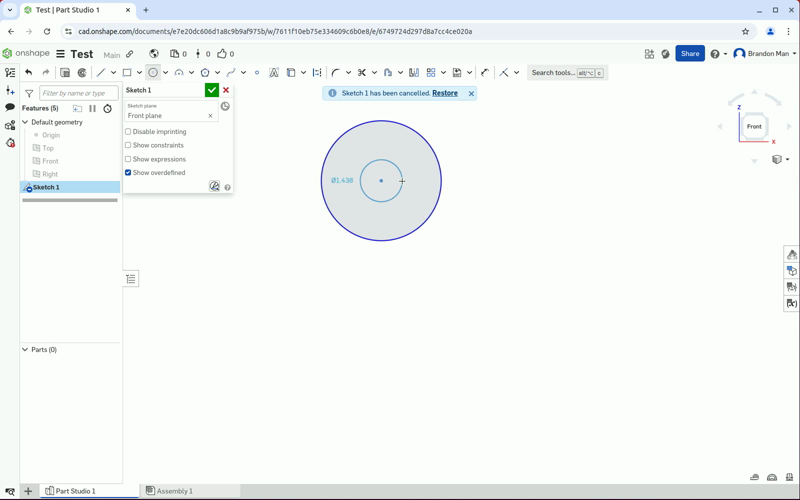
scroll(6)
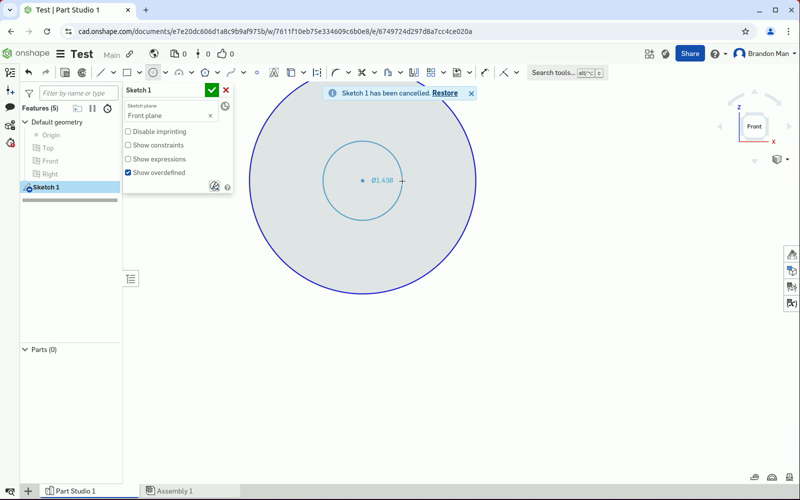
click(402, 180)
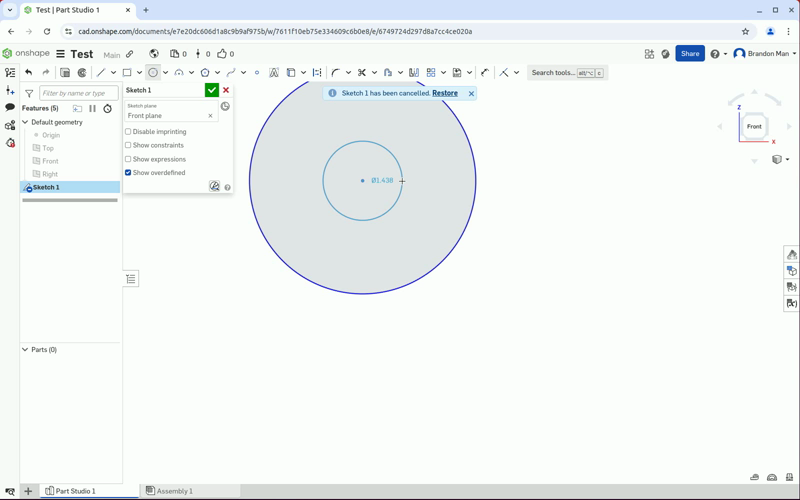
scroll(-6)
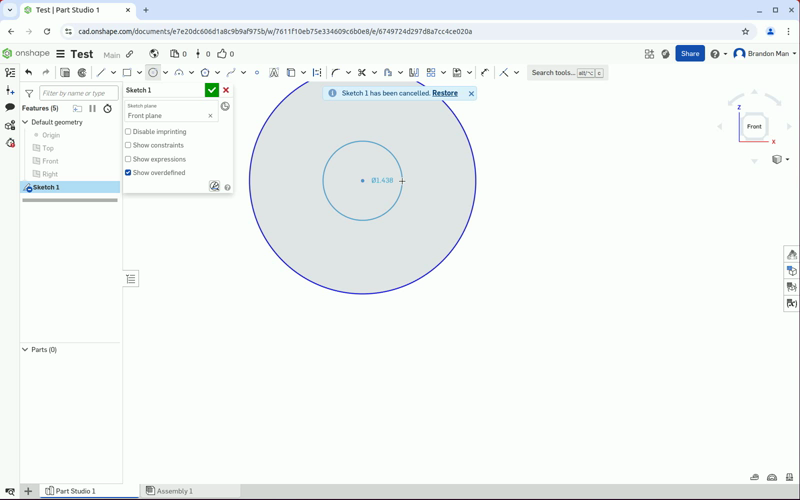
scroll(-6)
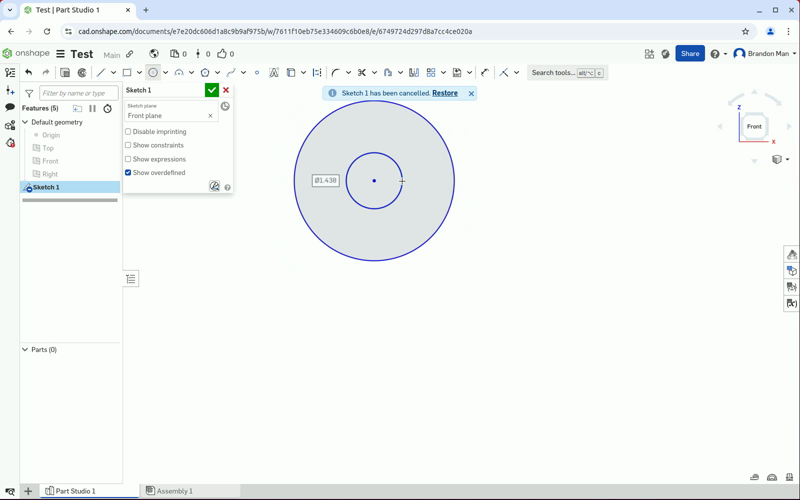
scroll(-6)
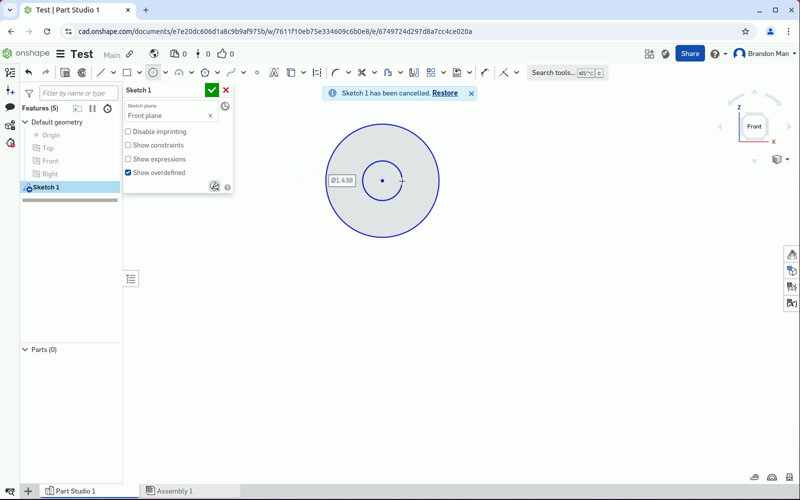
scroll(-6)
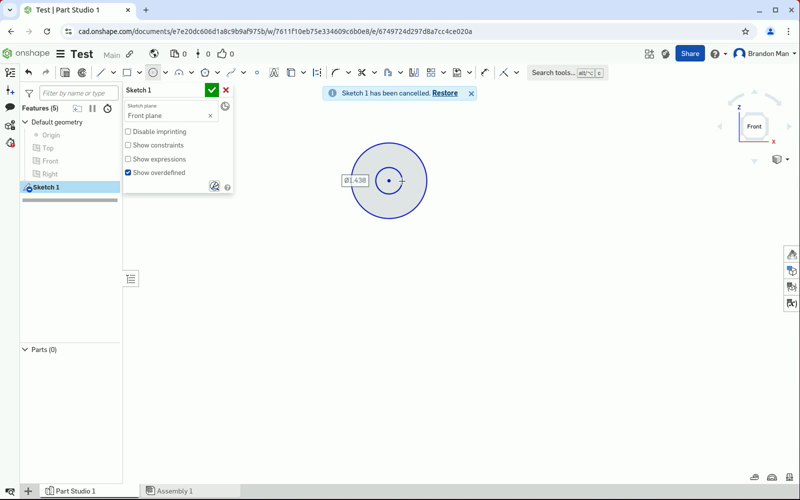
scroll(-6)
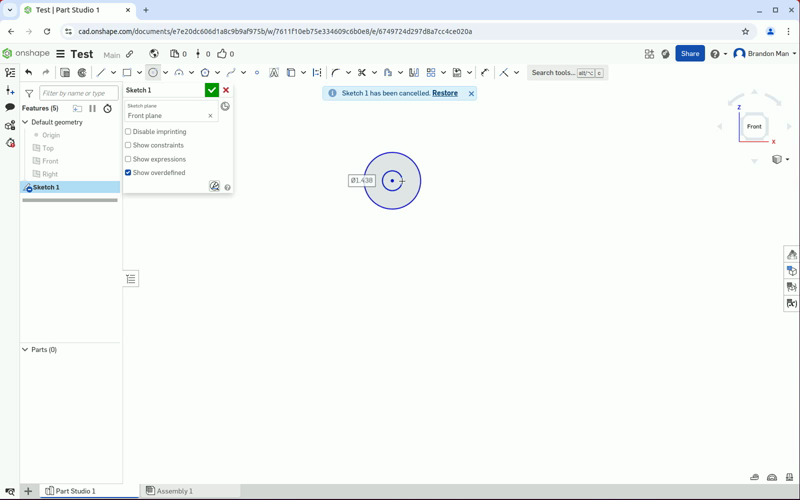
scroll(-6)
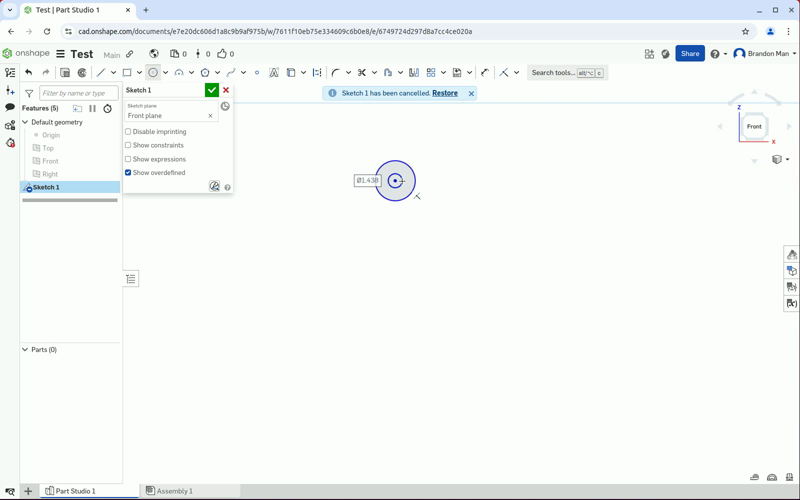
scroll(-6)
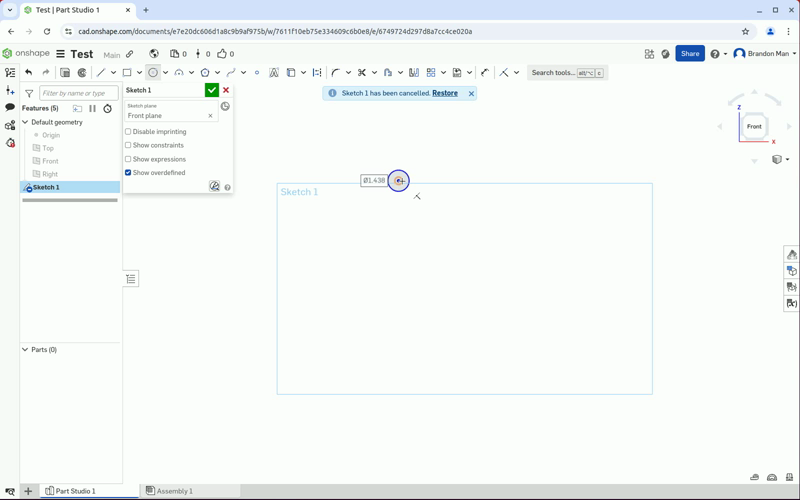
key(esc)
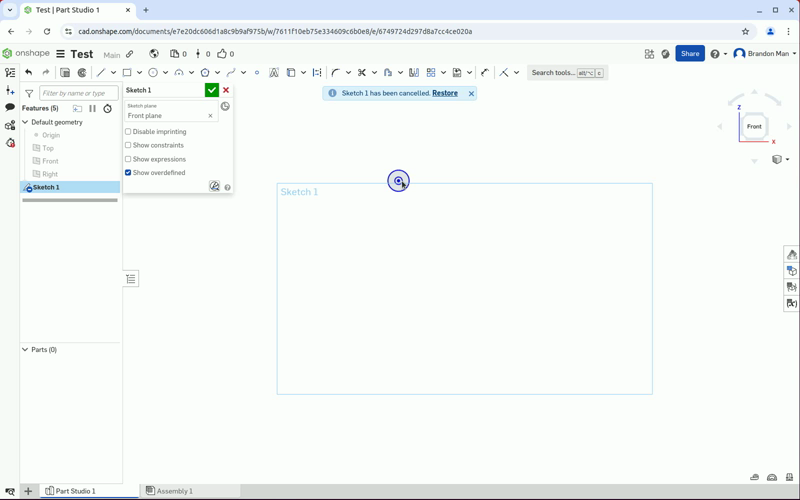
mouse_move(403, 188)
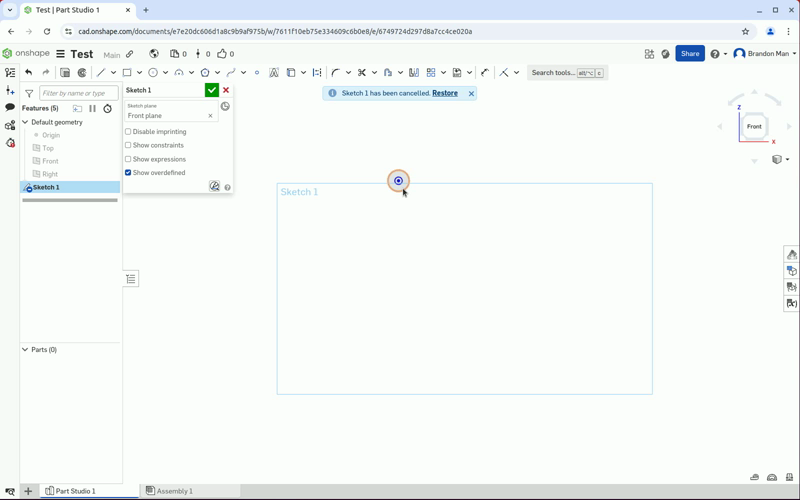
scroll(6)
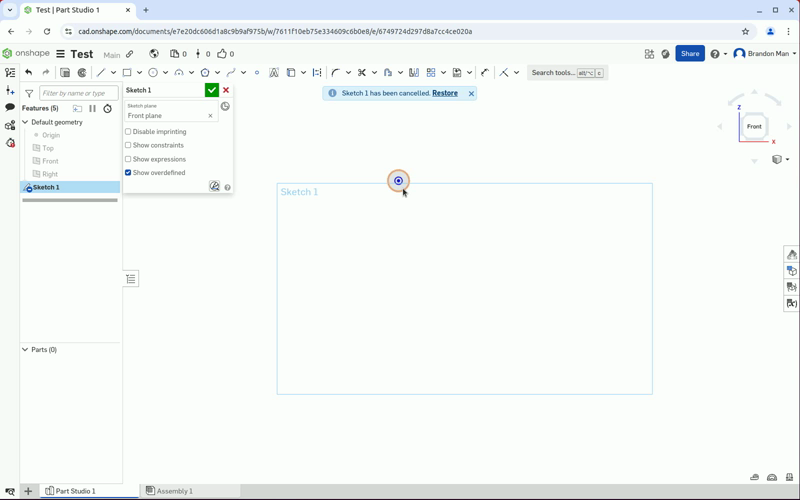
scroll(6)
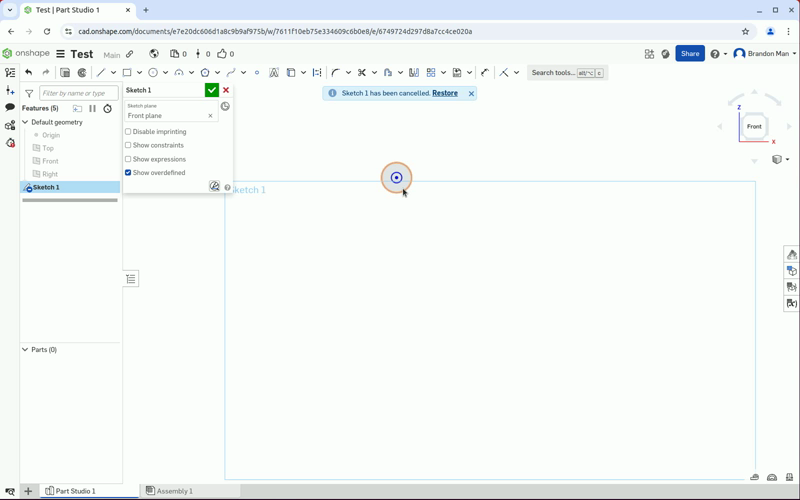
scroll(6)
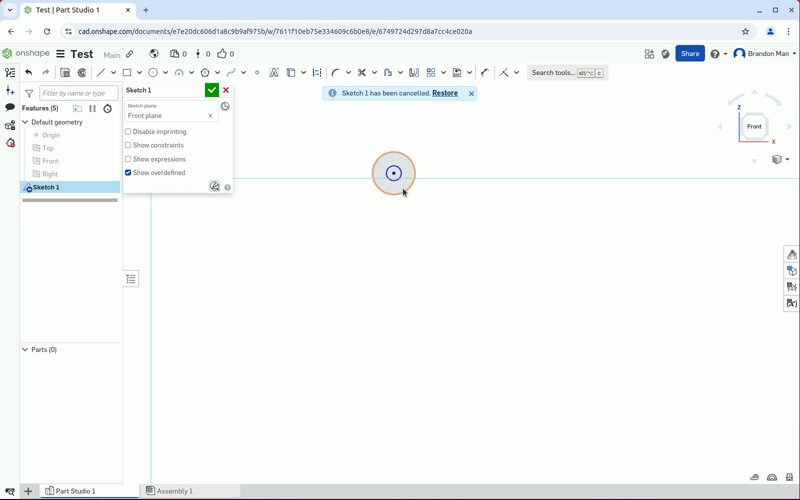
scroll(6)
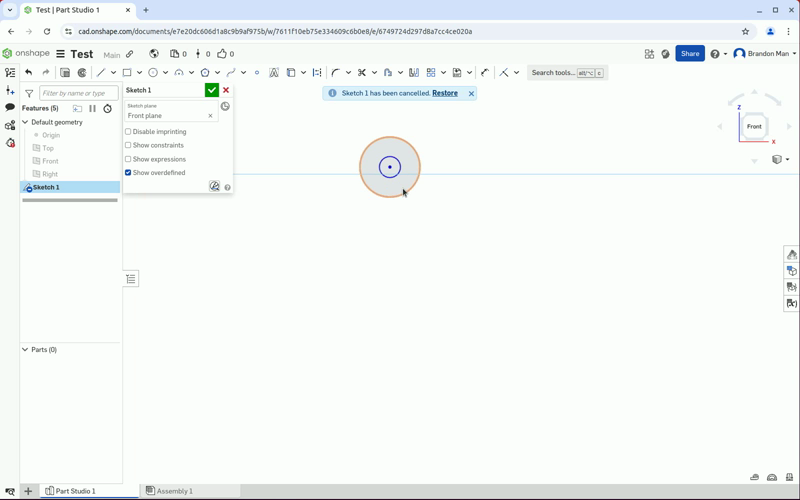
scroll(6)
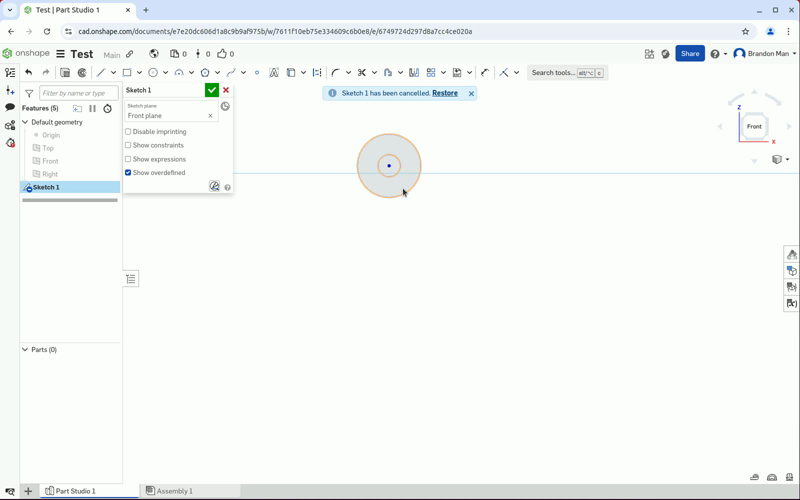
scroll(6)
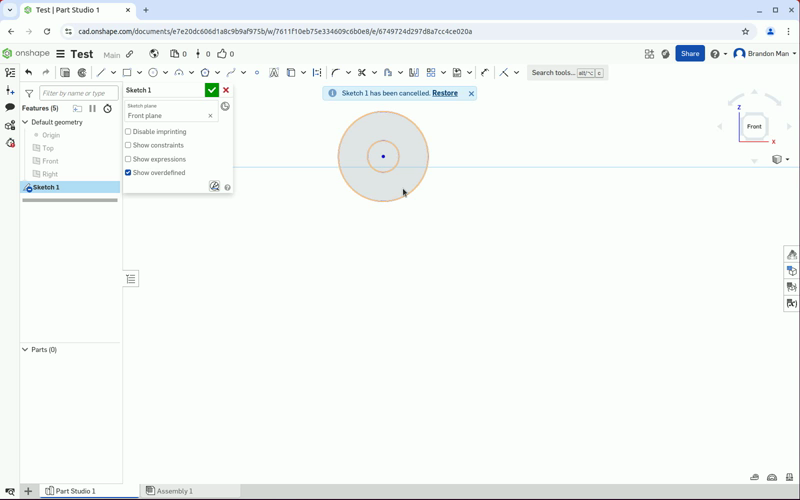
scroll(6)
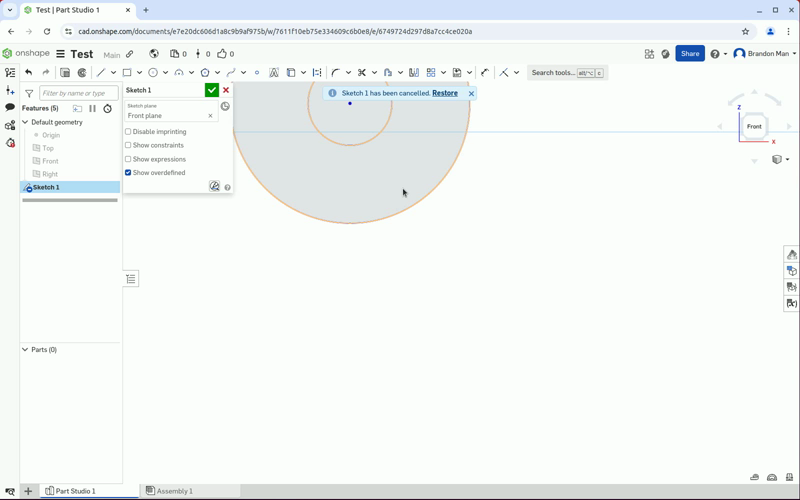
click(403, 188)
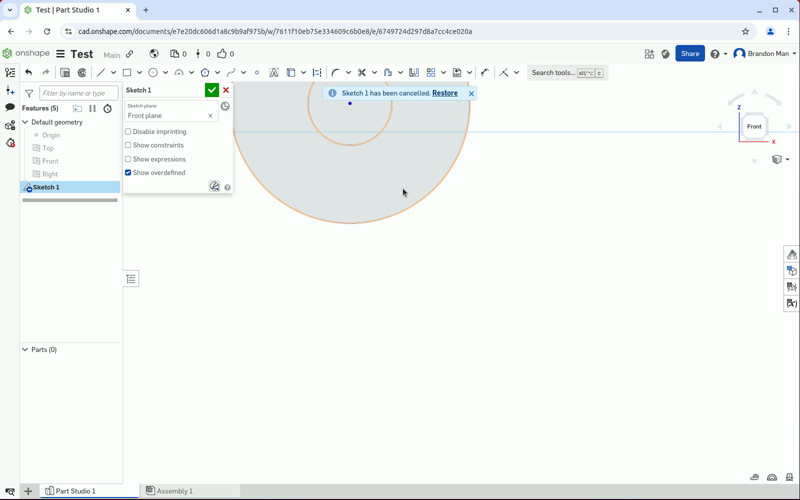
scroll(-6)
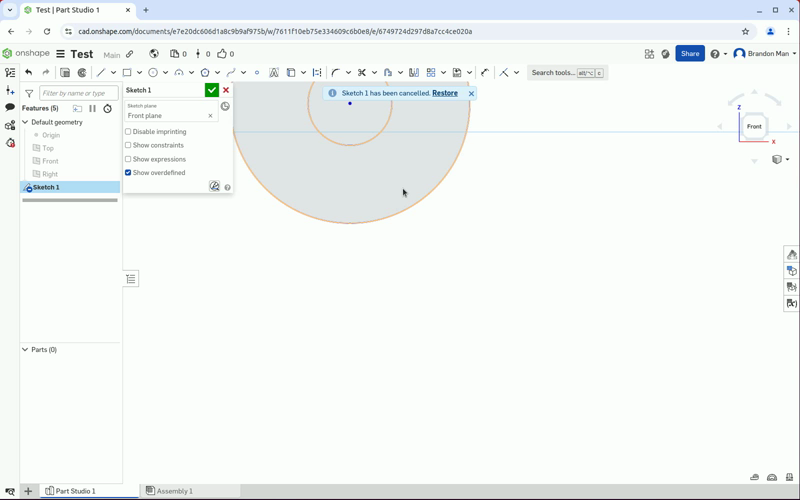
scroll(-6)
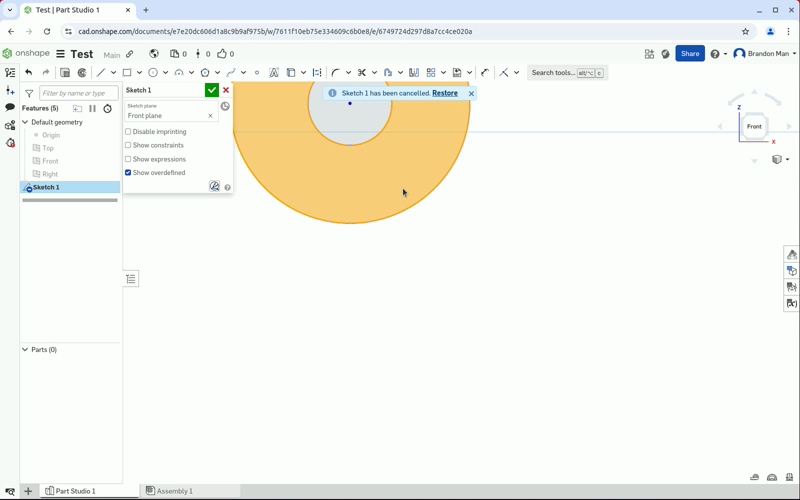
scroll(-6)
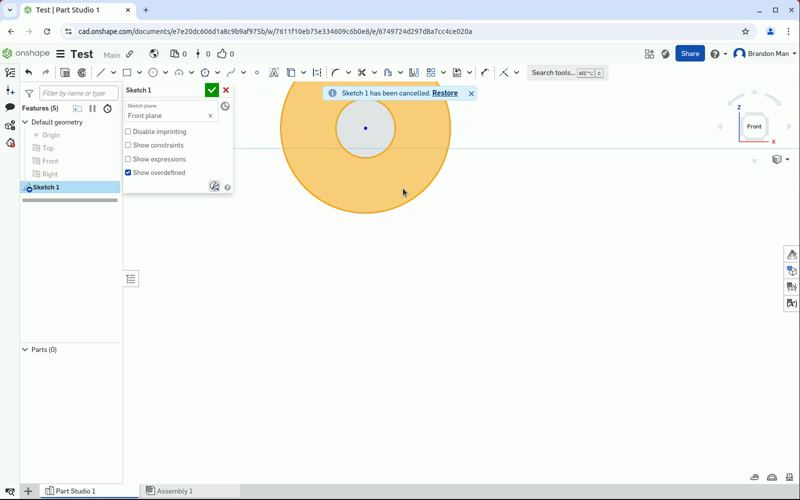
scroll(-6)
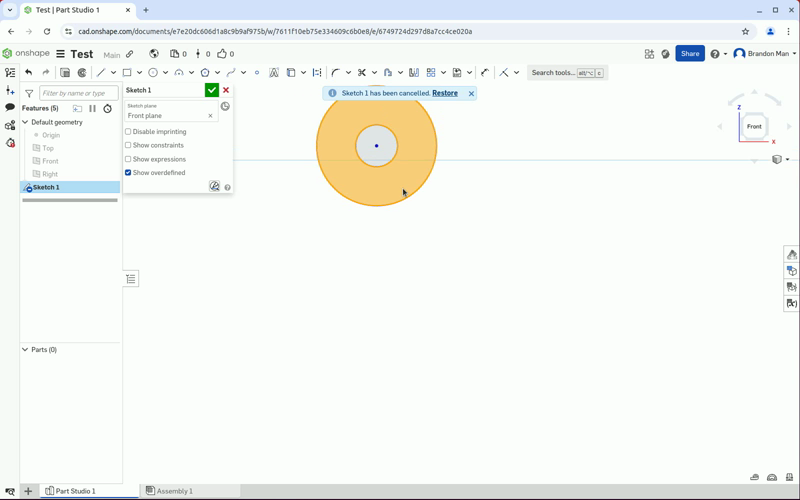
scroll(-6)
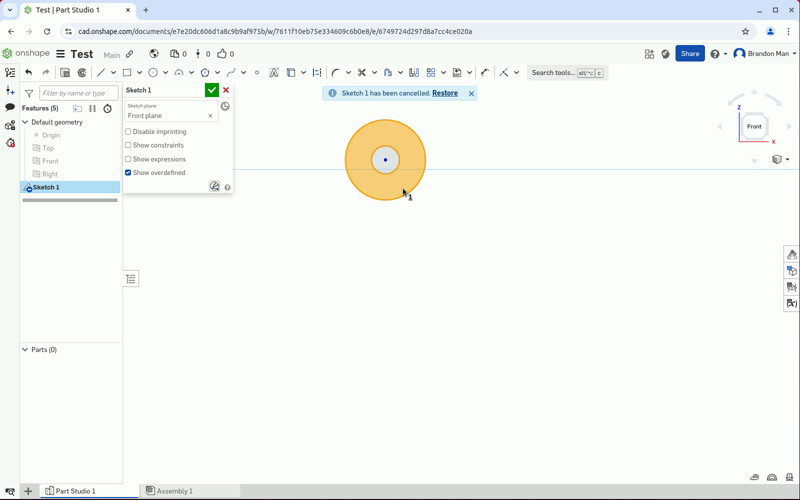
scroll(-6)
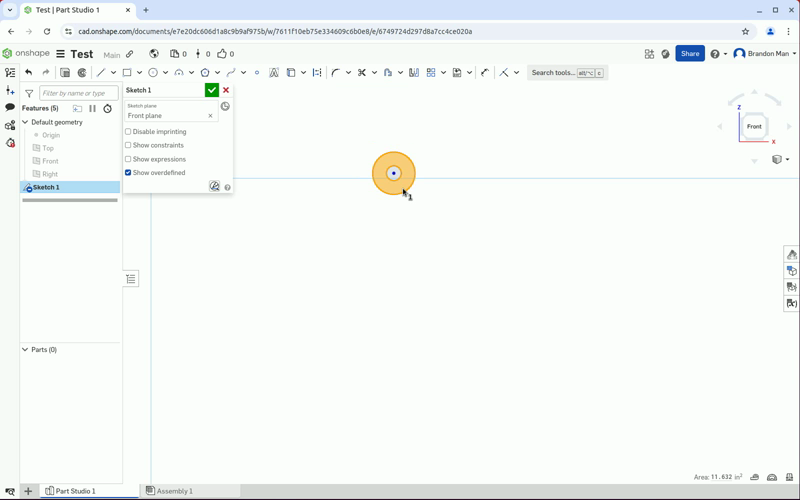
scroll(-6)
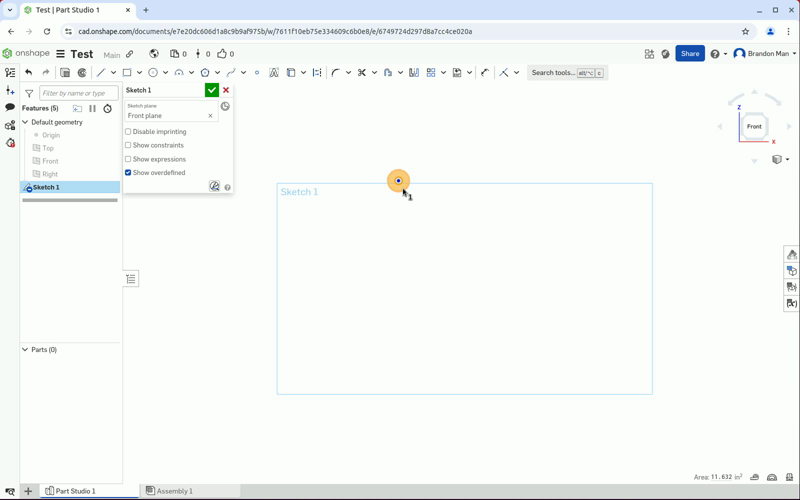
mouse_move(73, 352)
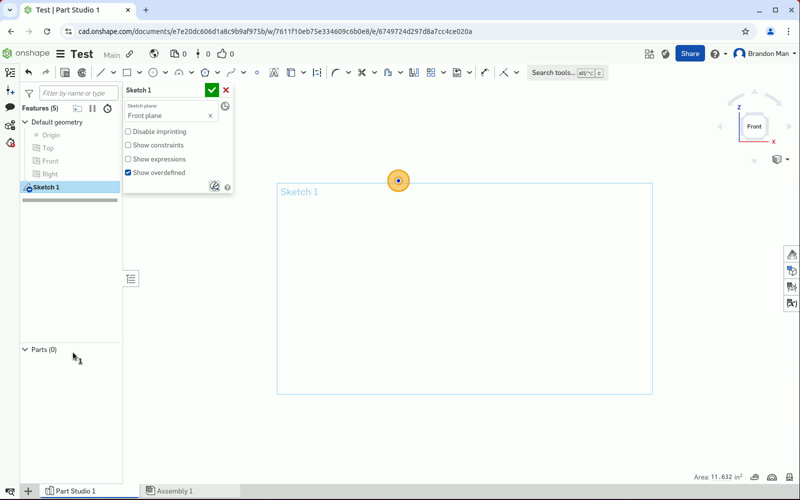
key(shift+y)
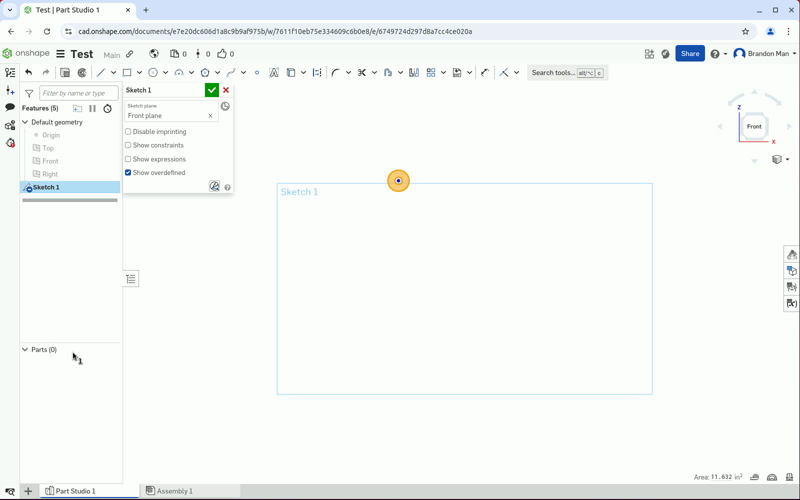
key(shift+e)
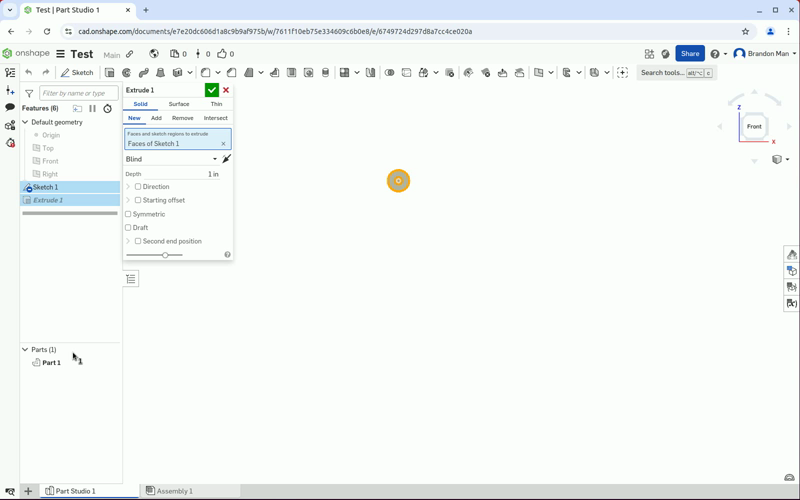
mouse_move(143, 106)
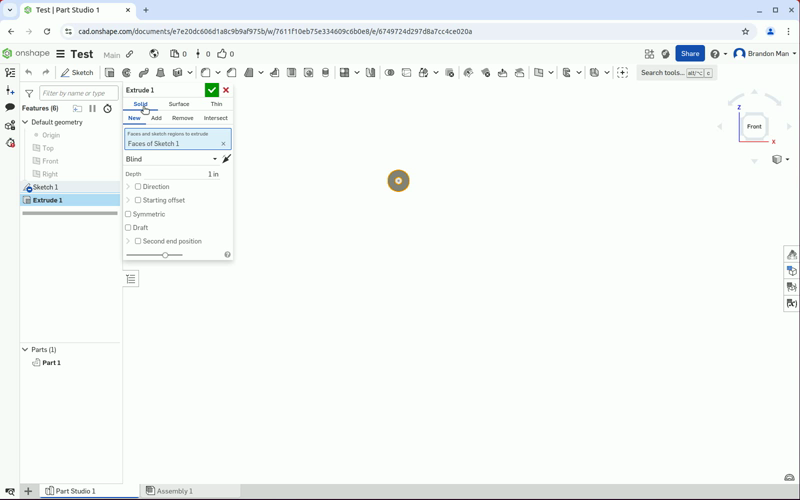
click(143, 106)
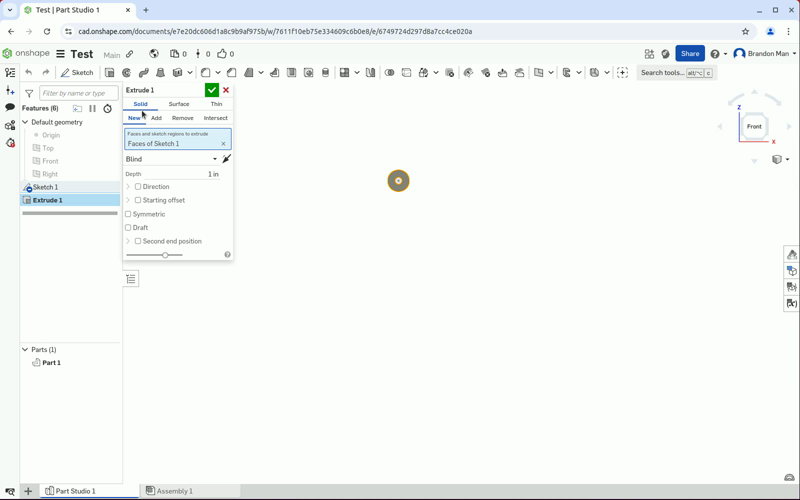
mouse_move(137, 120)
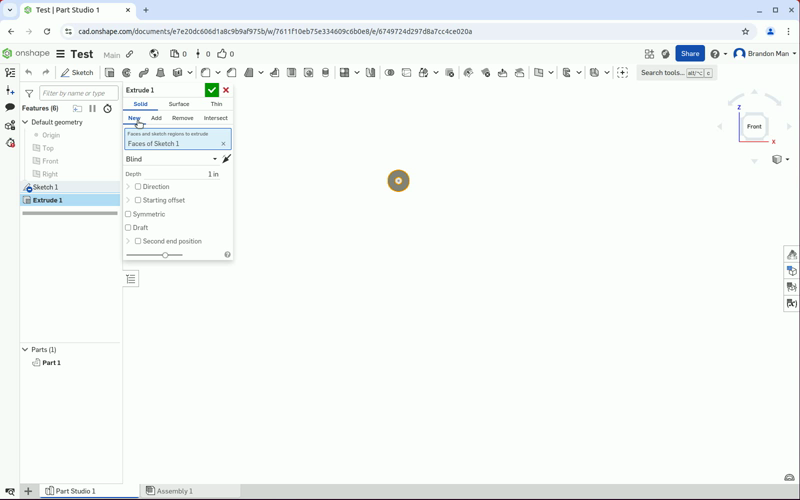
click(137, 120)
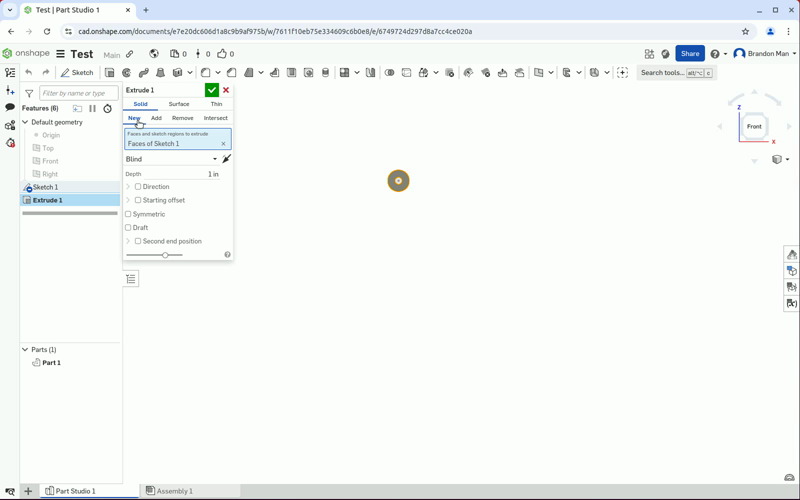
key(tab, 4)
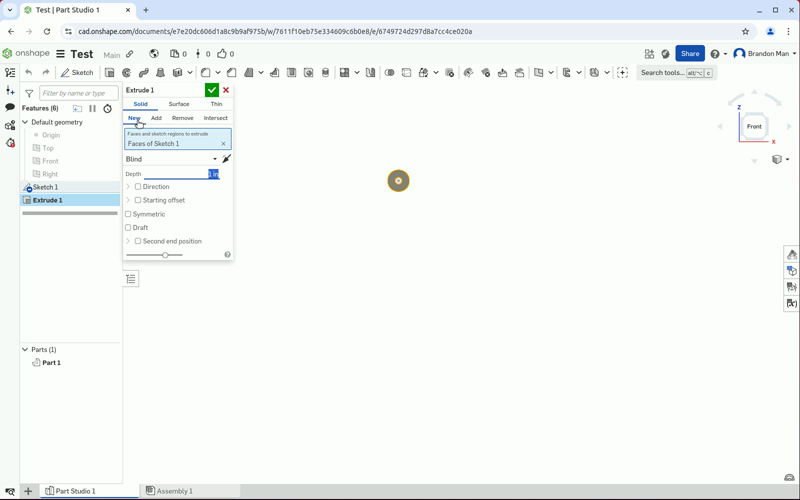
text(0.722)
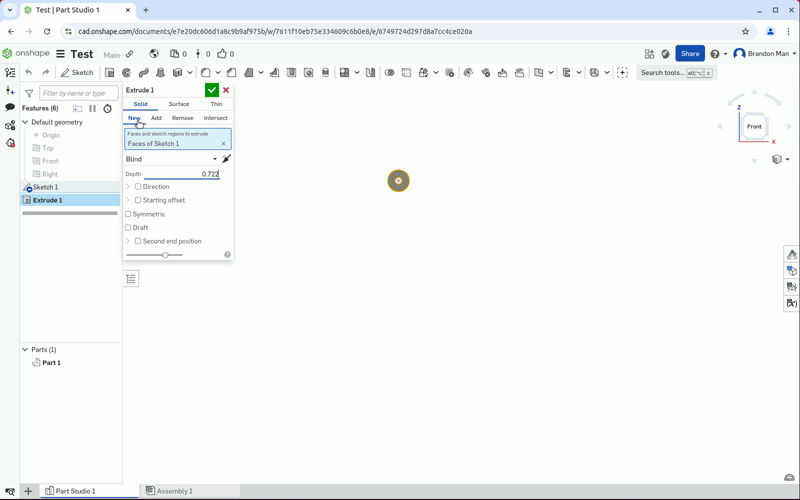
key(enter)
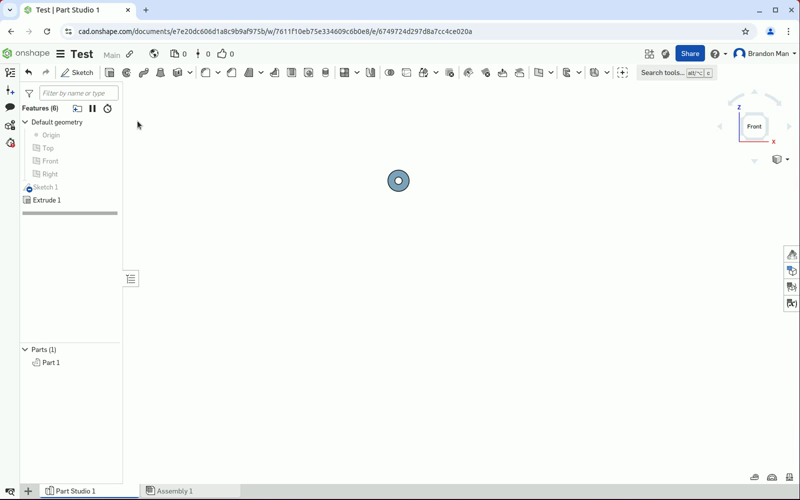
key(shift+h)
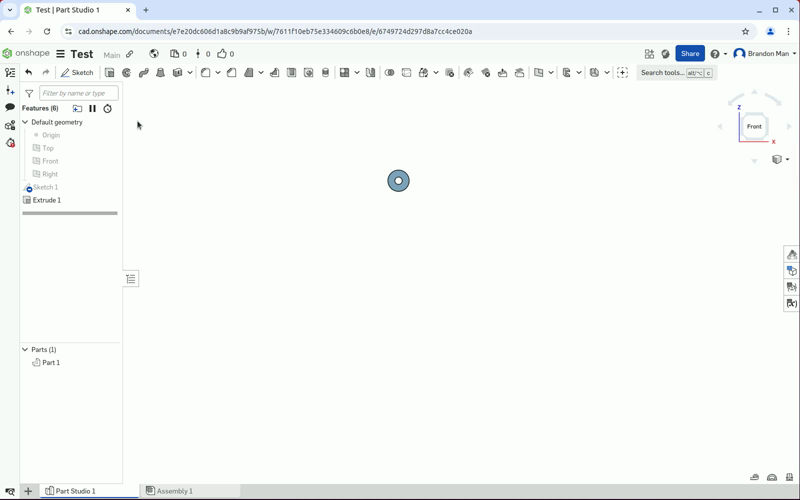
key(shift+h)
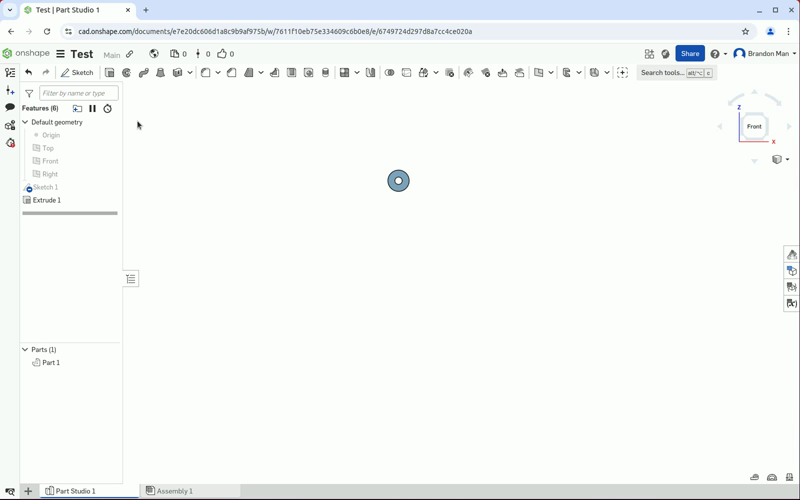
mouse_move(73, 189)
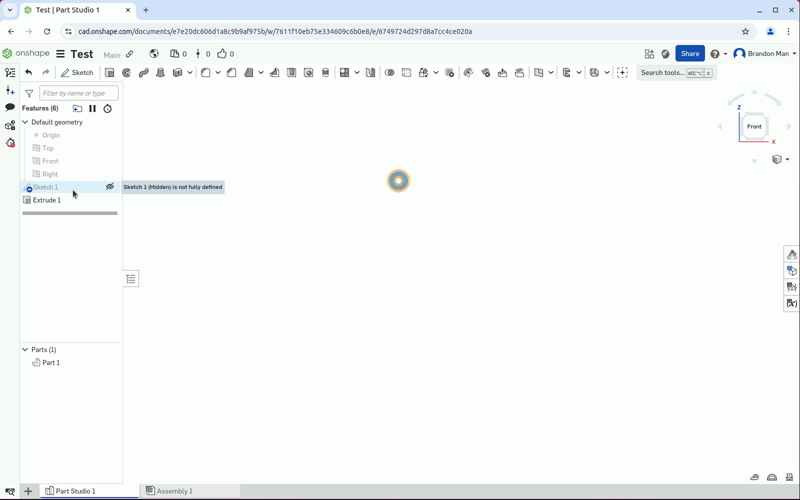
click(73, 189)
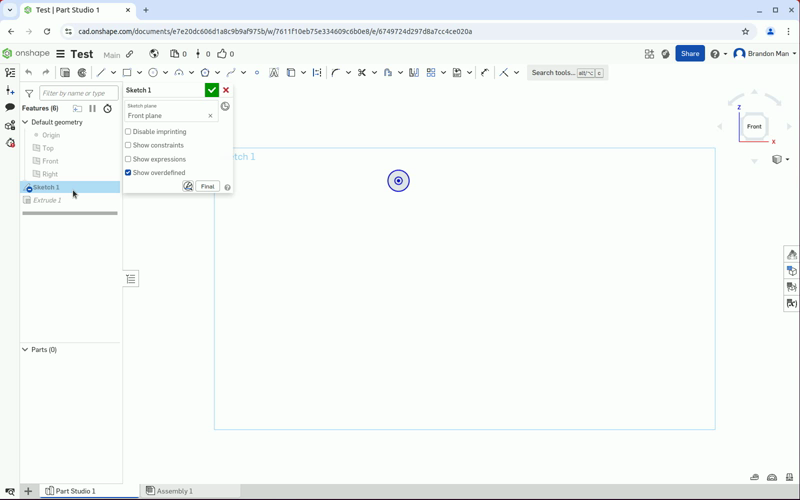
mouse_move(229, 92)
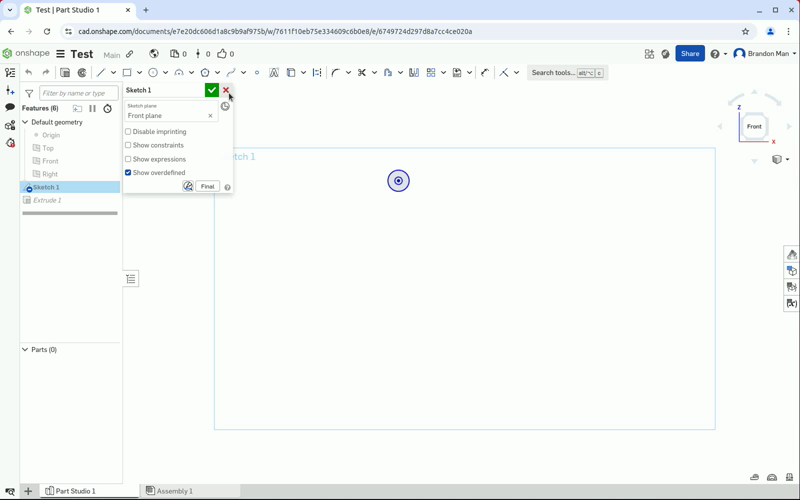
click(229, 92)
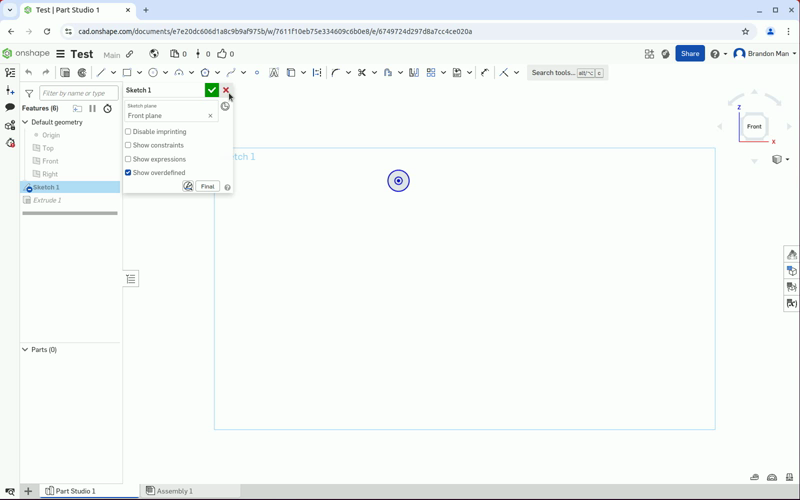
key(shift+s)
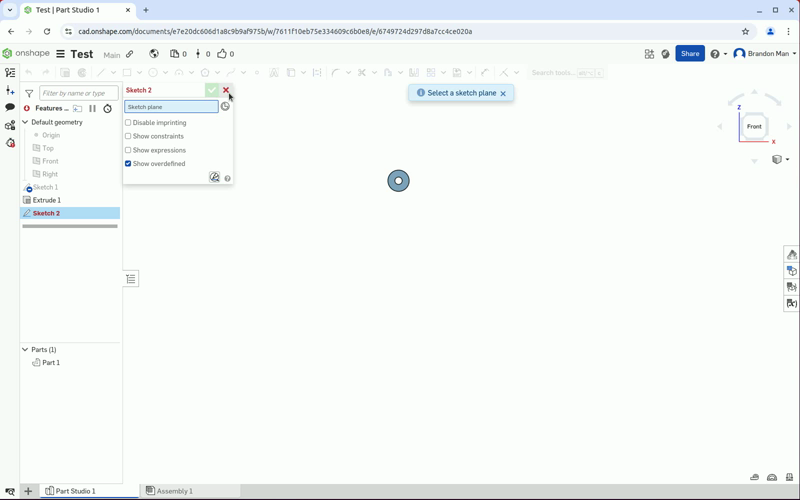
mouse_move(73, 163)
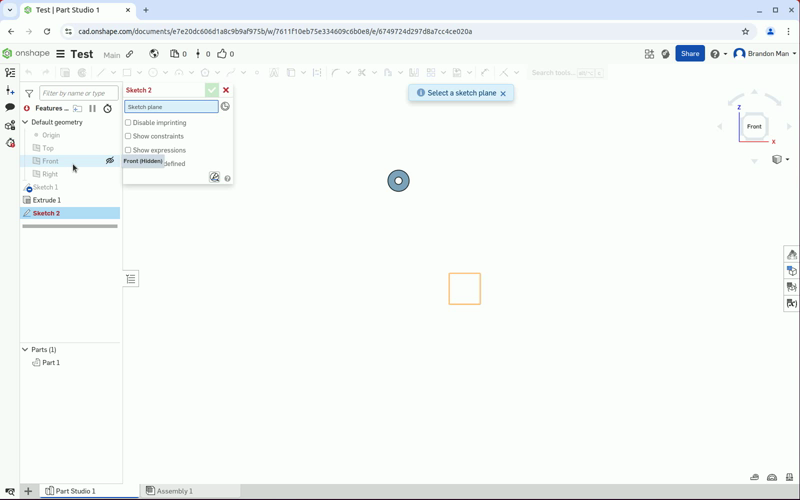
click(73, 163)
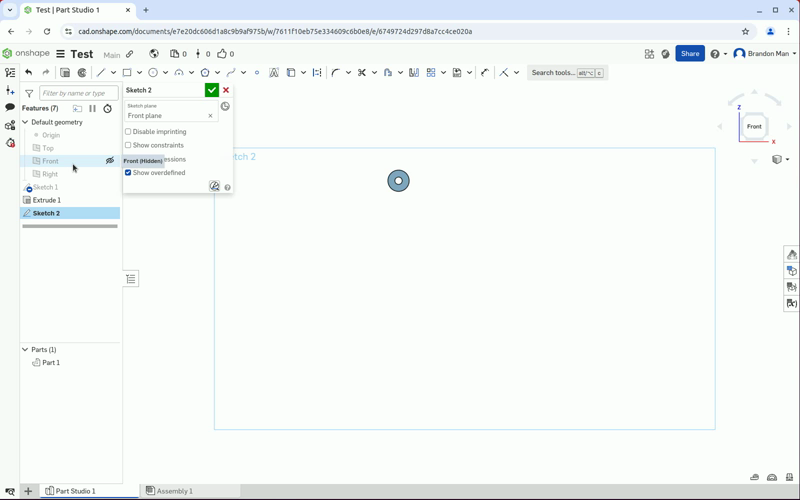
mouse_move(73, 352)
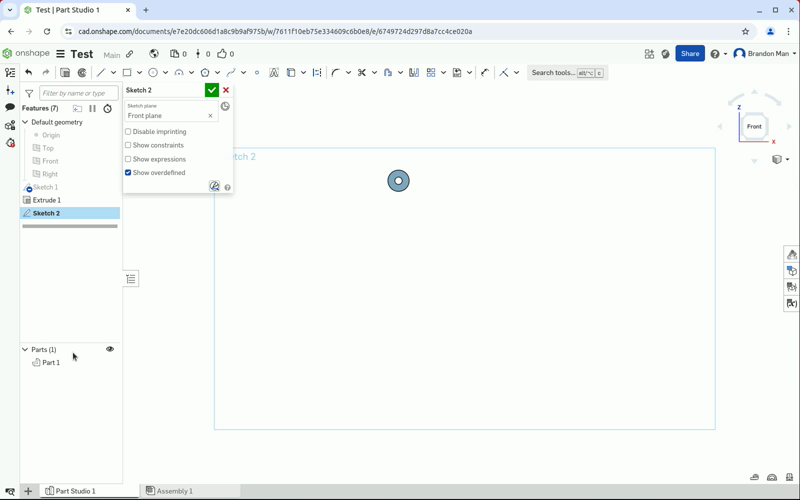
key(y)
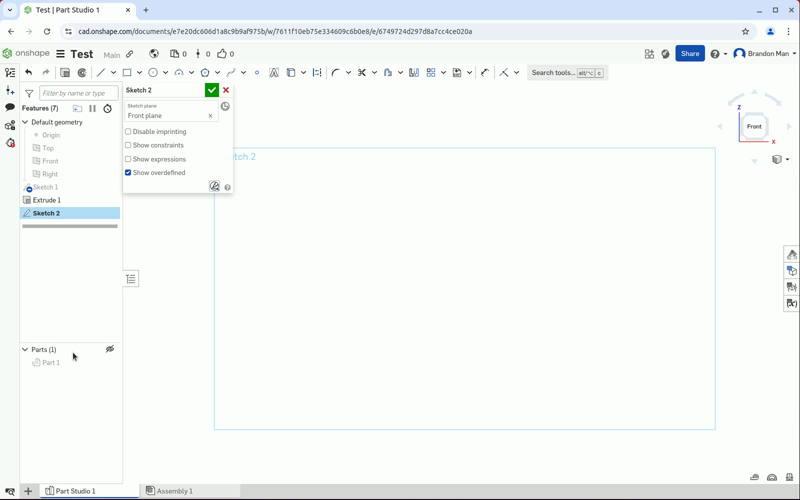
key(c)
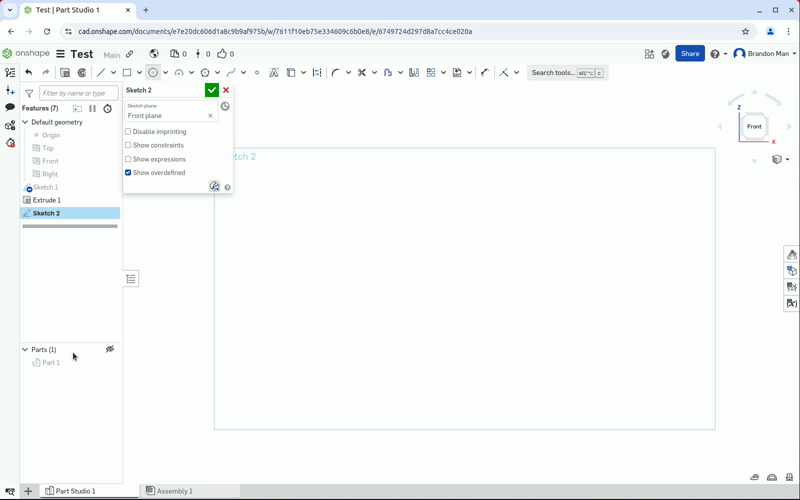
key_down(shift)
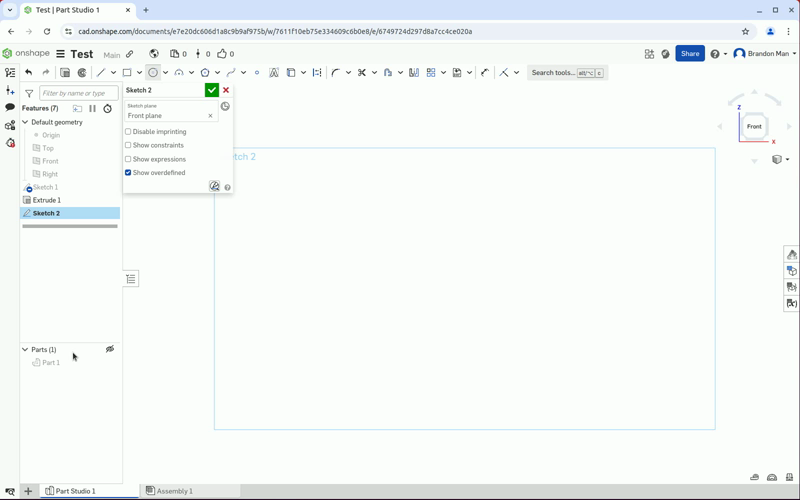
mouse_move(397, 303)
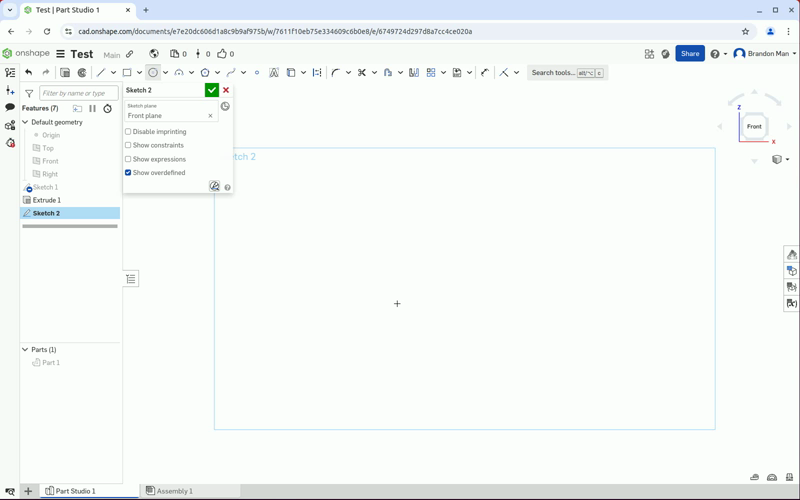
click(397, 303)
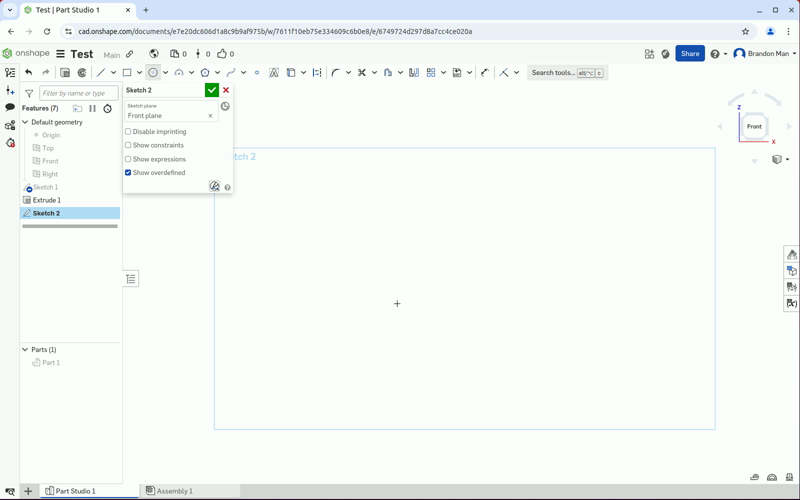
key_up(shift)
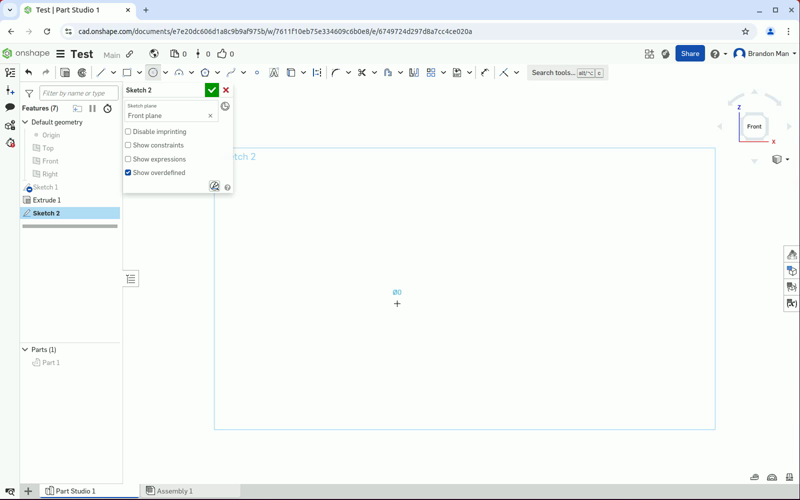
mouse_move(407, 303)
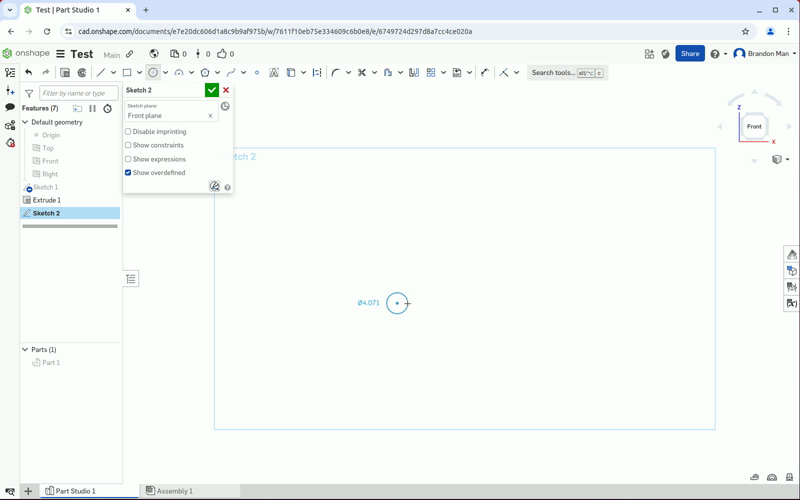
click(407, 303)
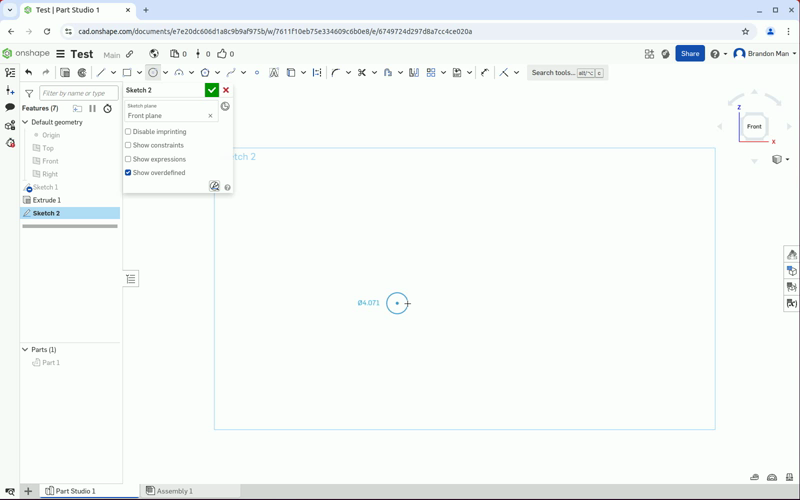
key(esc)
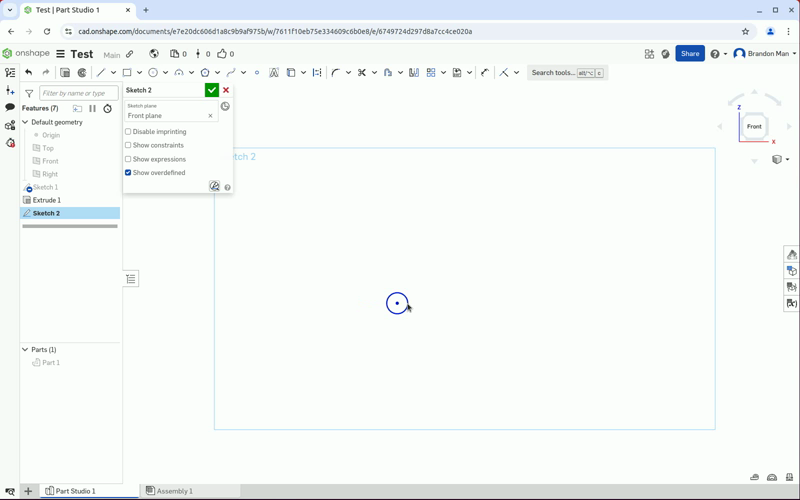
key(c)
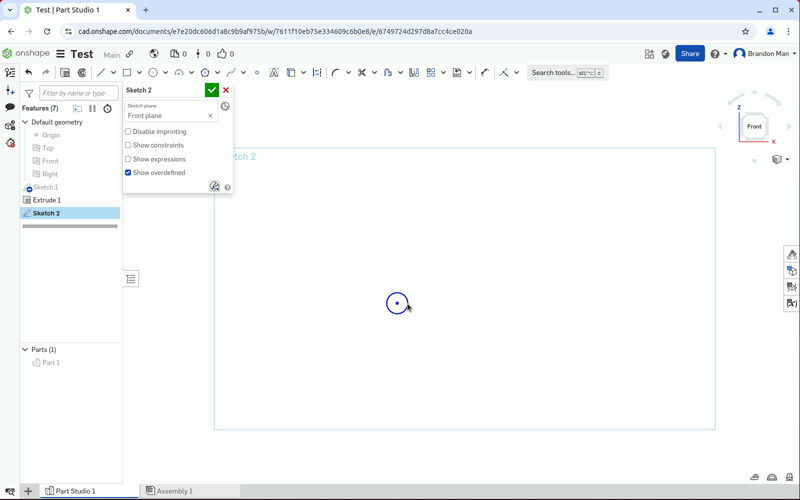
key_down(shift)
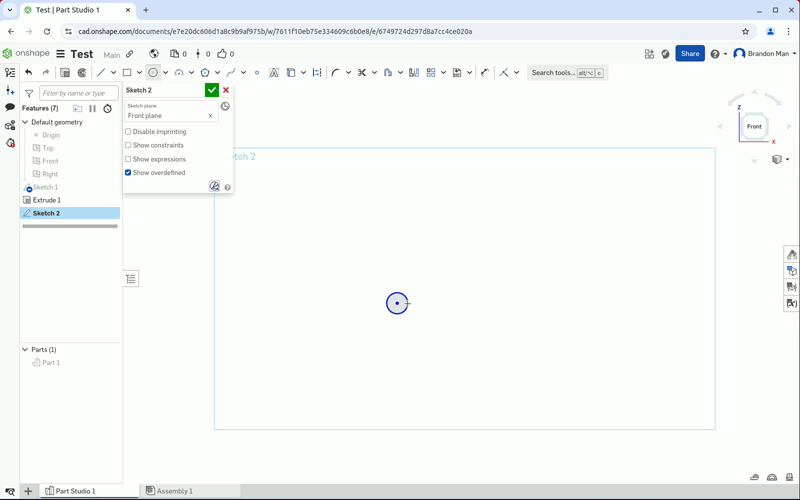
mouse_move(397, 303)
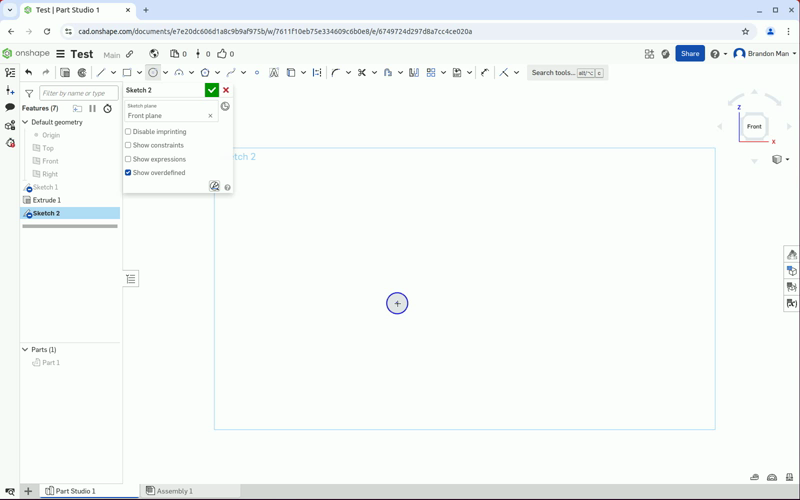
click(397, 303)
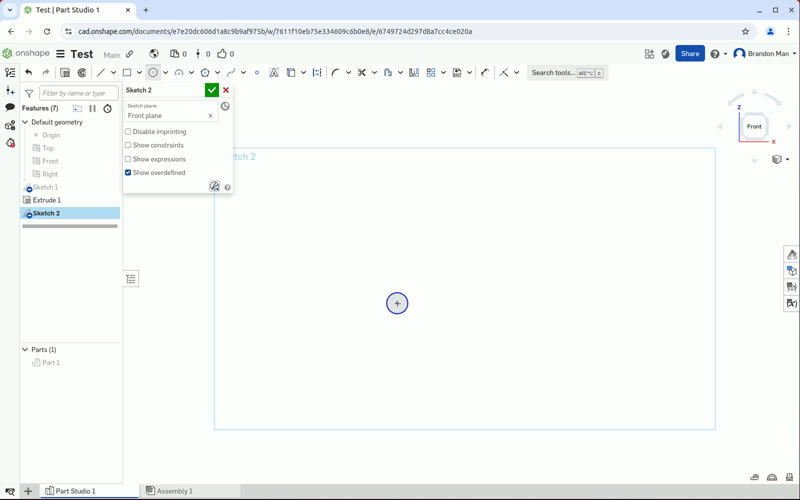
key_up(shift)
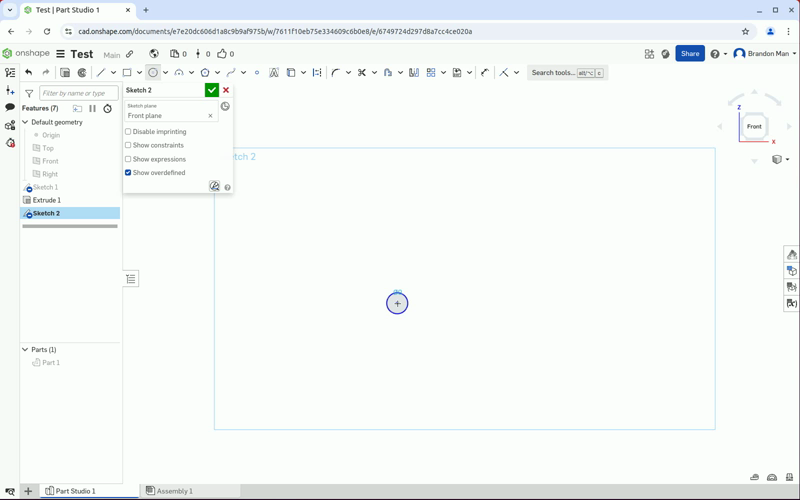
mouse_move(401, 303)
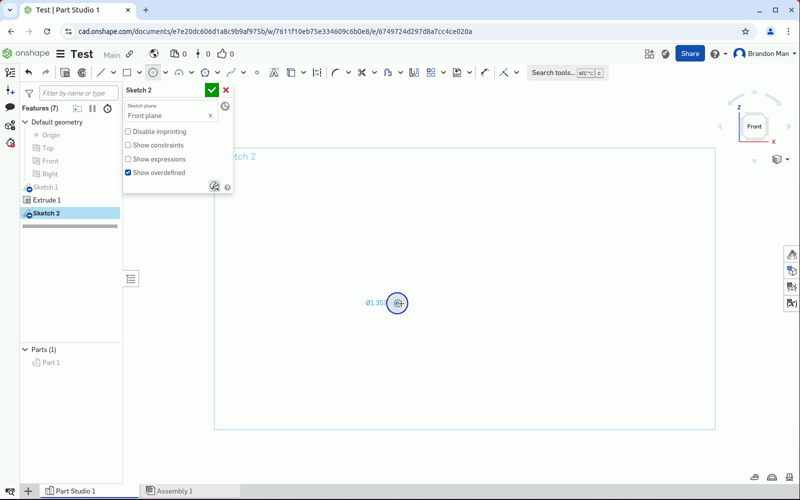
scroll(6)
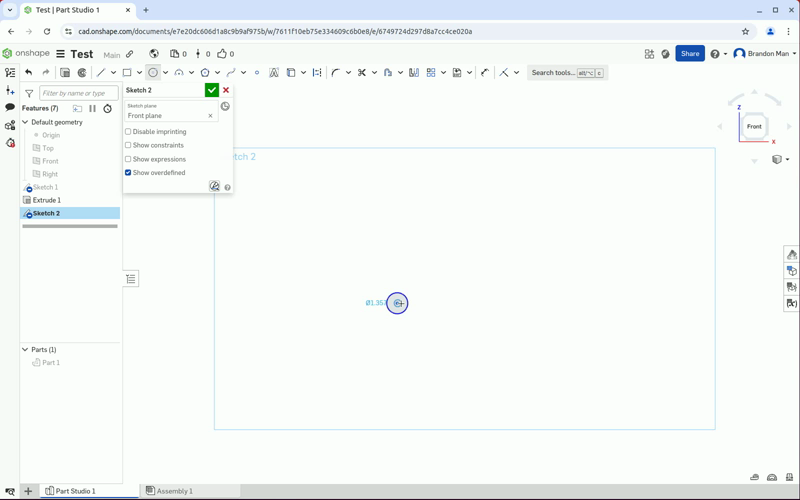
scroll(6)
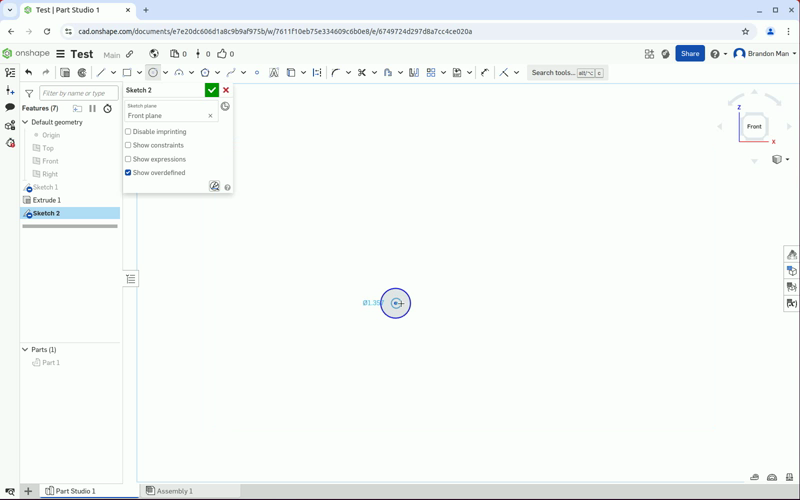
scroll(6)
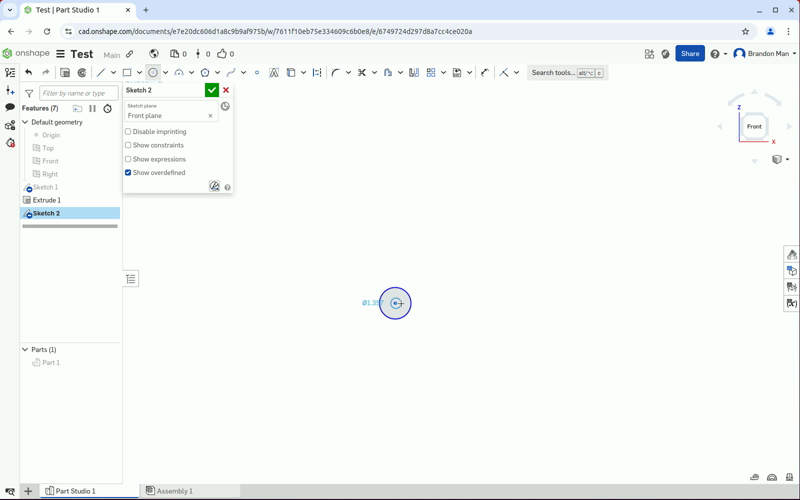
scroll(6)
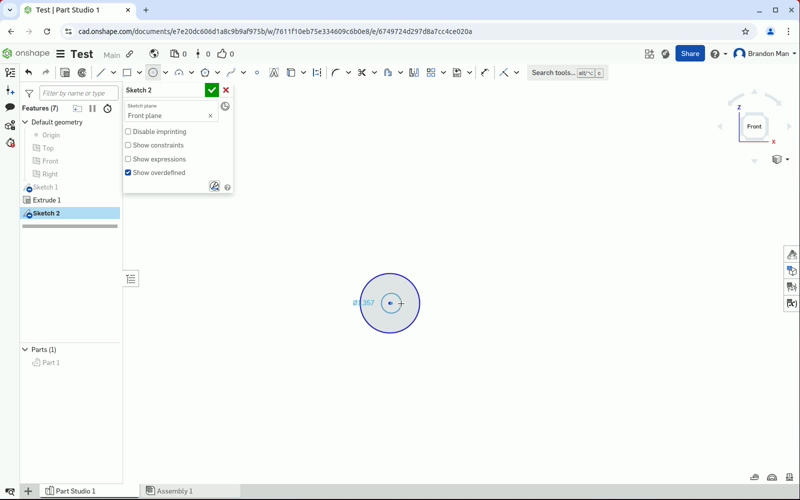
scroll(6)
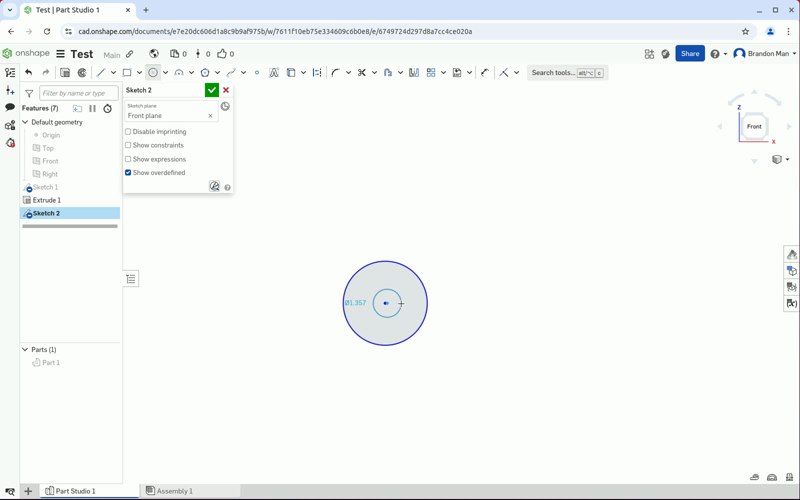
scroll(6)
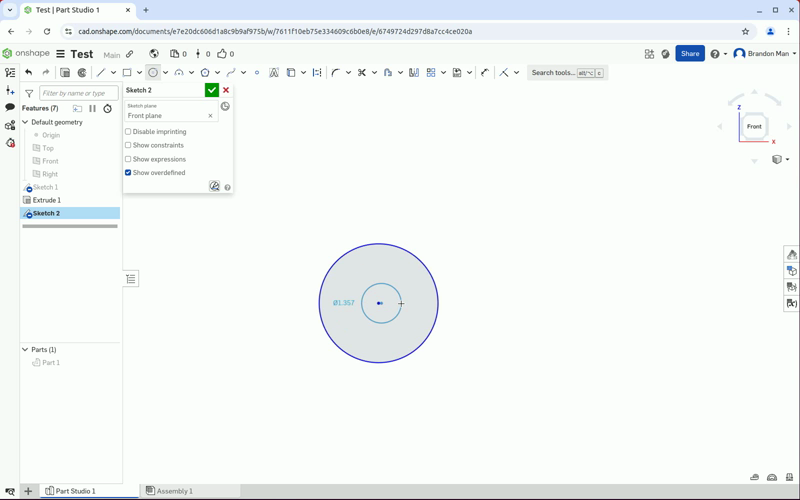
scroll(6)
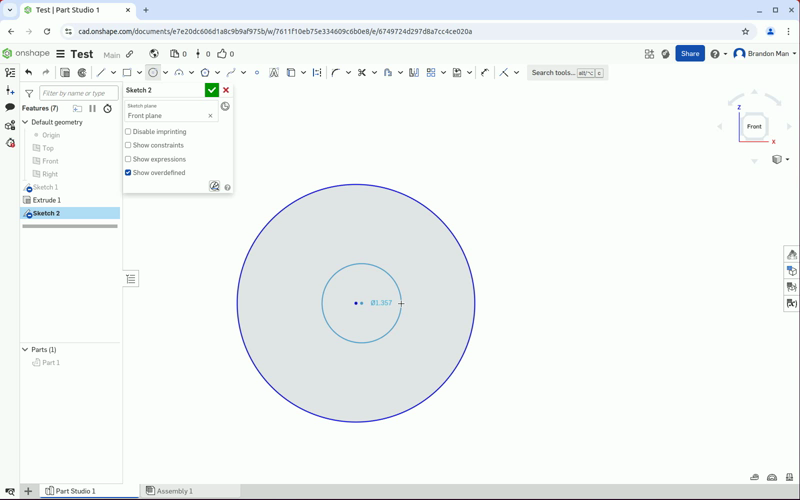
click(401, 303)
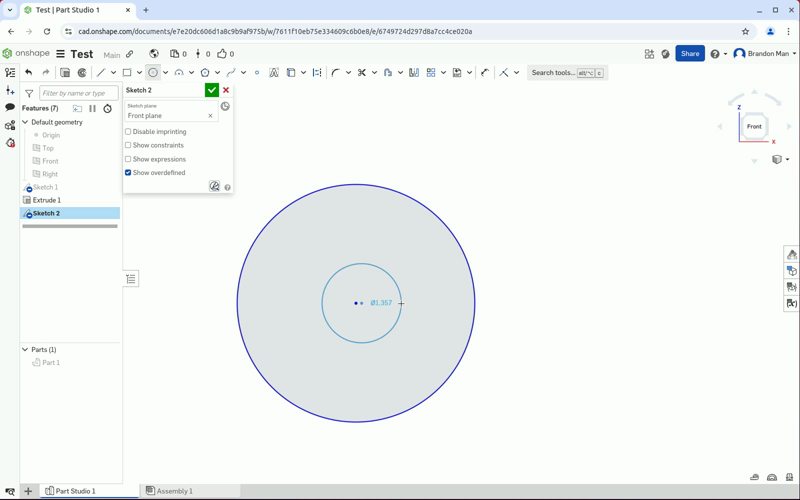
scroll(-6)
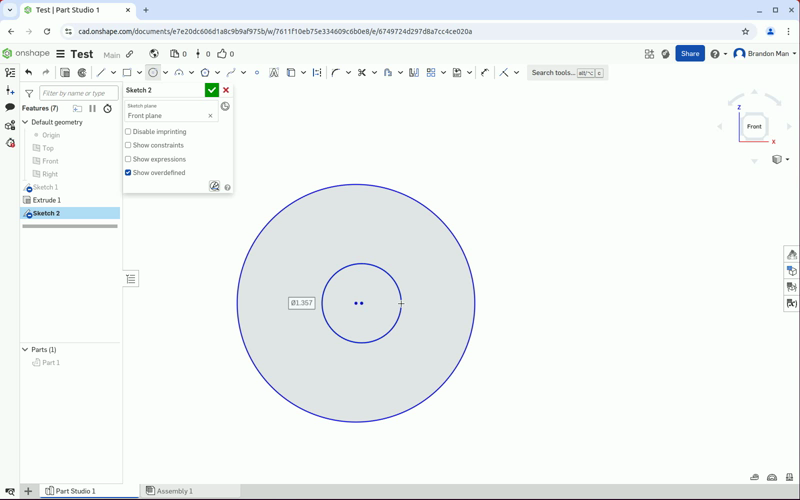
scroll(-6)
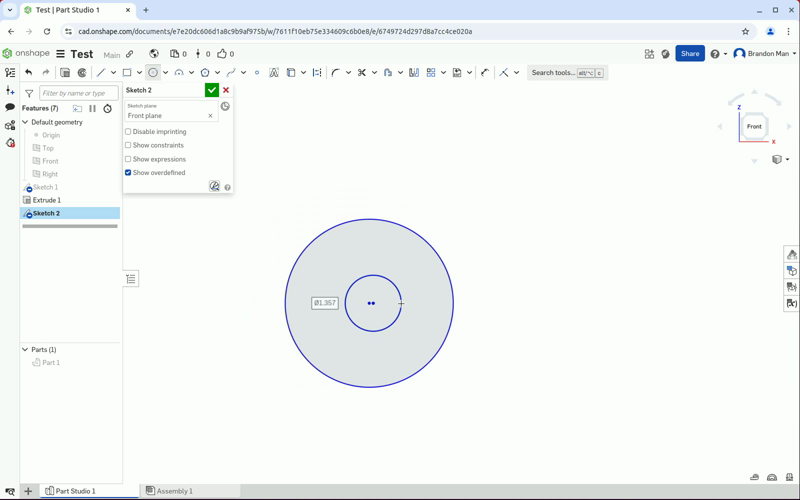
scroll(-6)
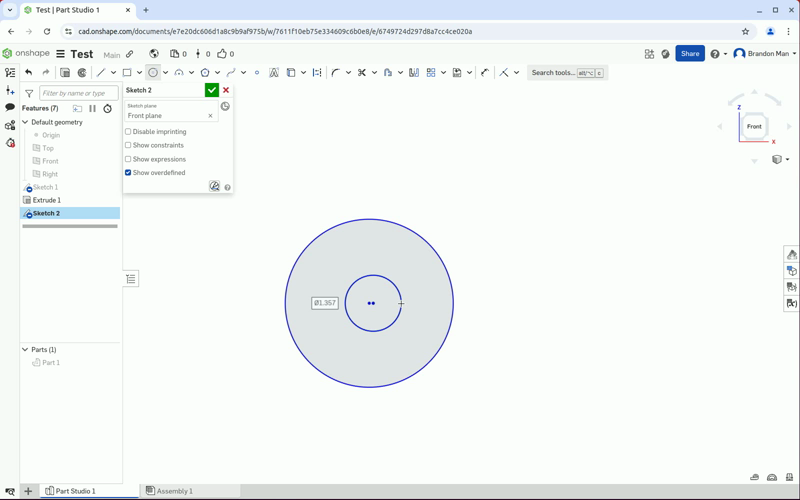
scroll(-6)
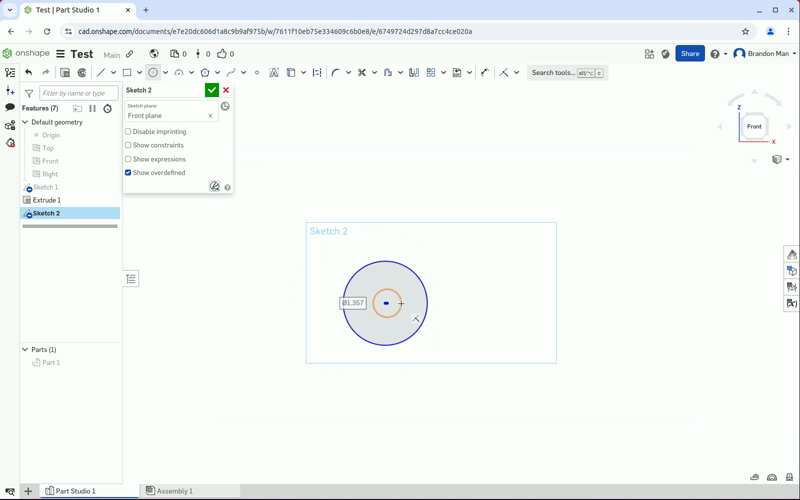
scroll(-6)
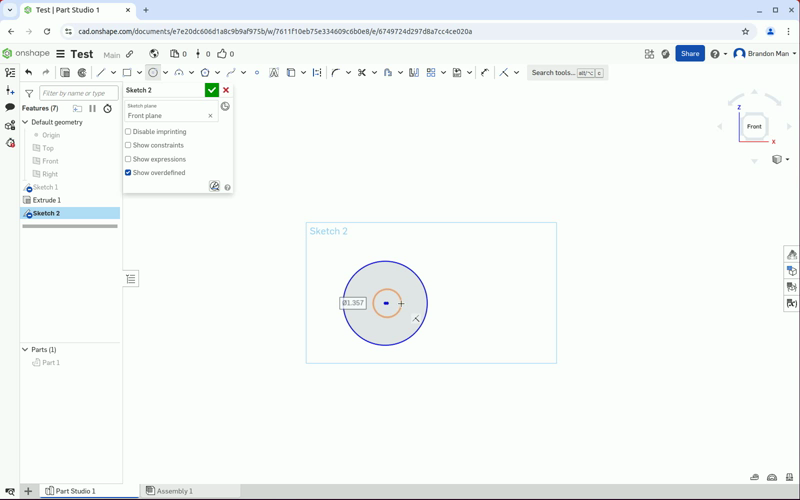
scroll(-6)
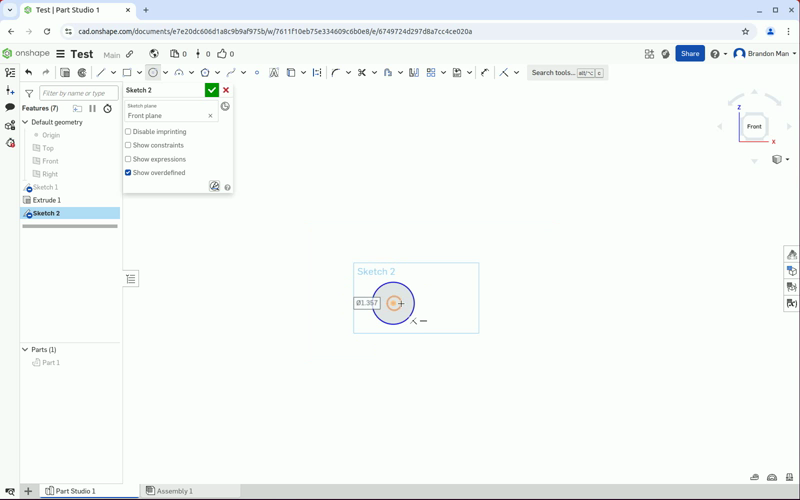
scroll(-6)
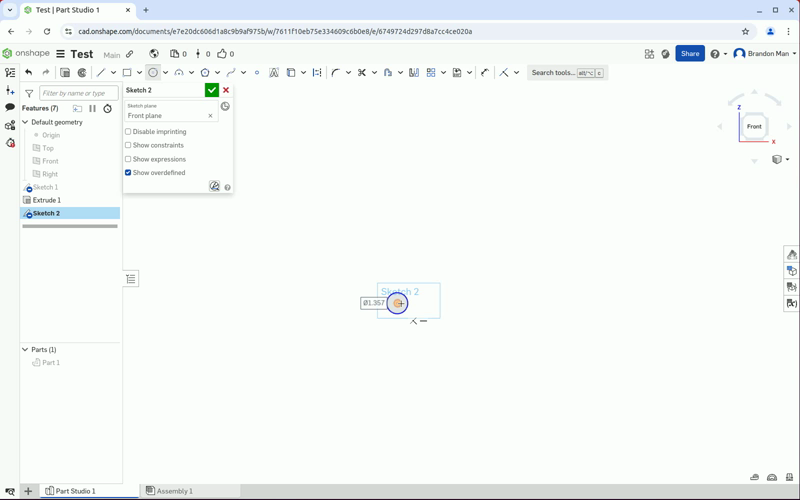
key(esc)
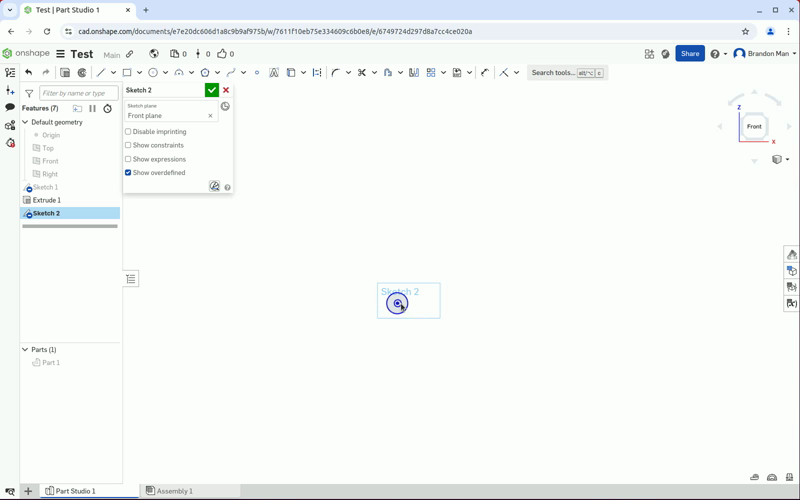
mouse_move(401, 308)
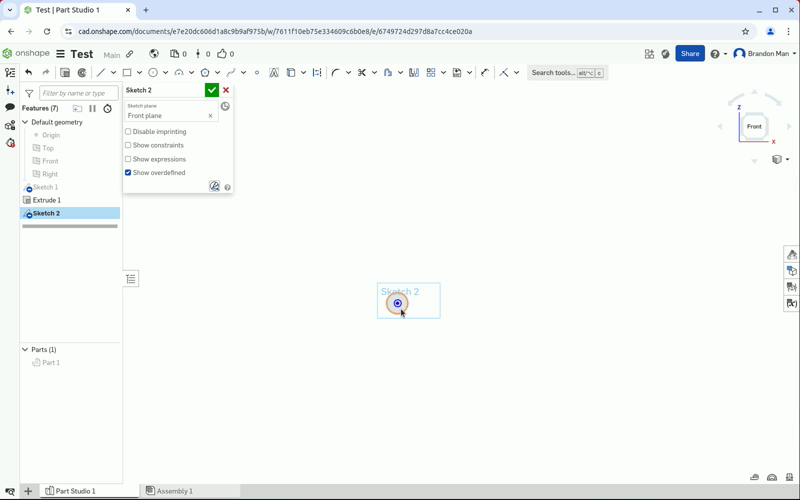
scroll(6)
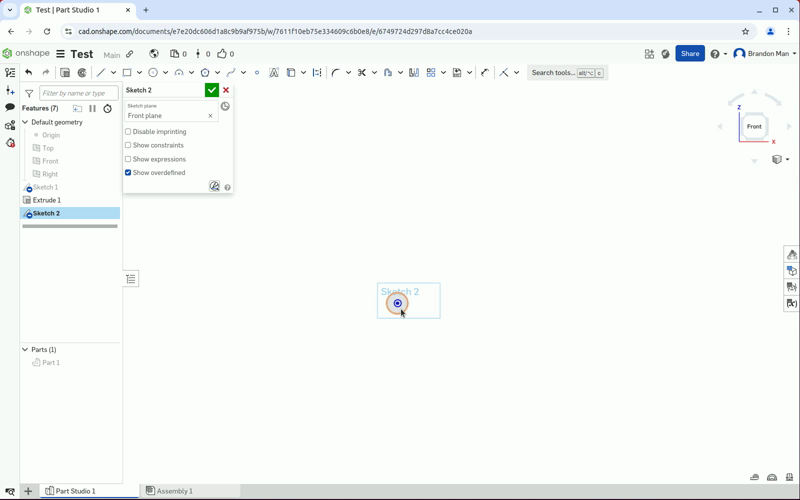
scroll(6)
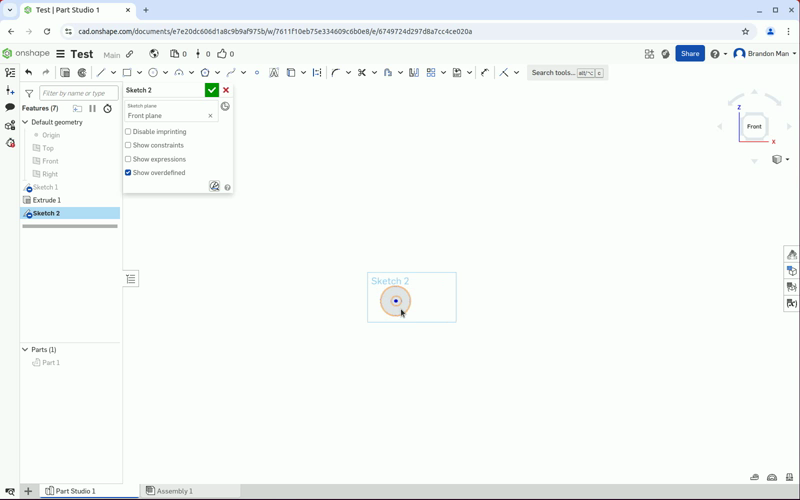
scroll(6)
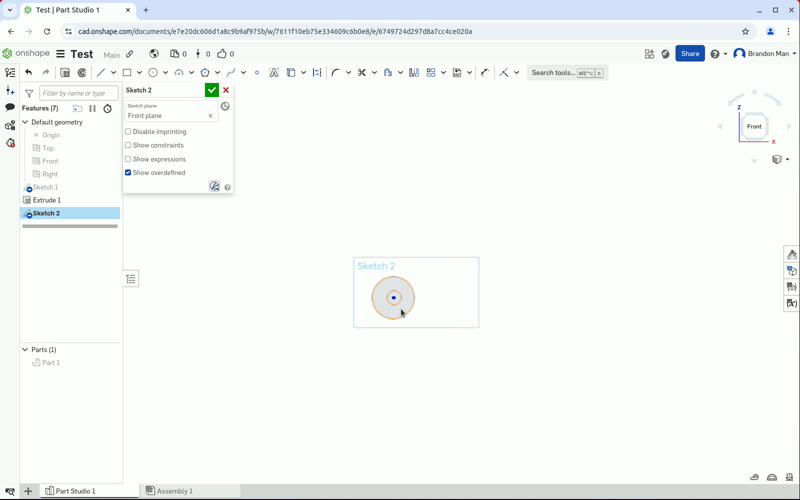
scroll(6)
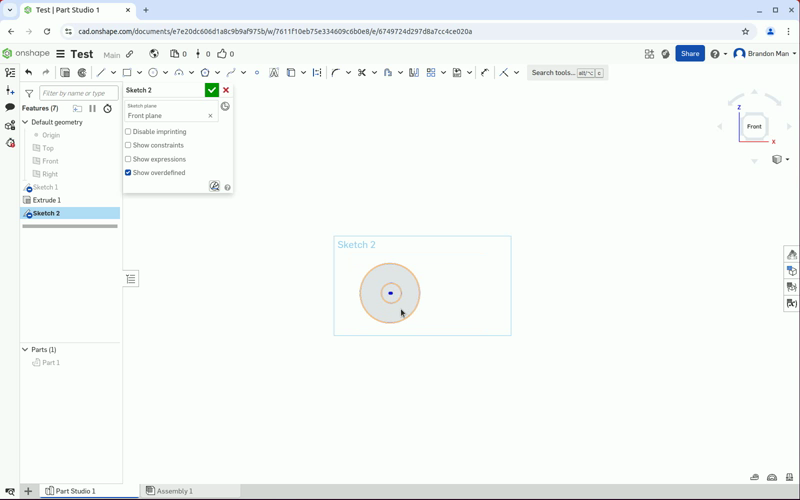
scroll(6)
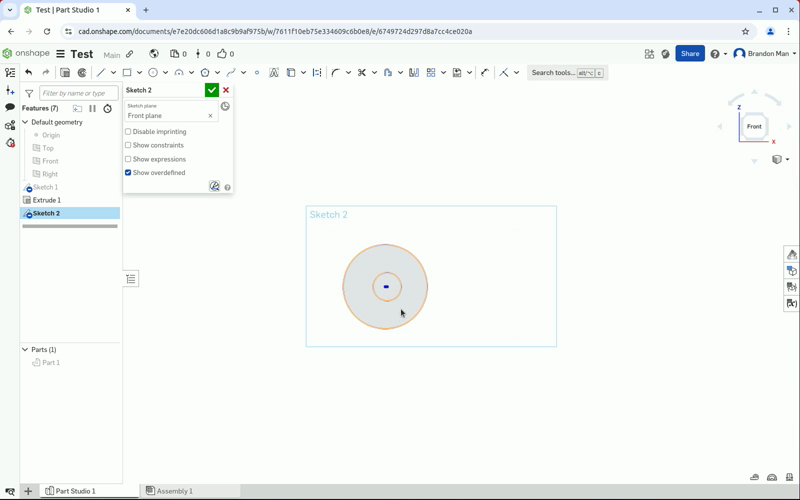
scroll(6)
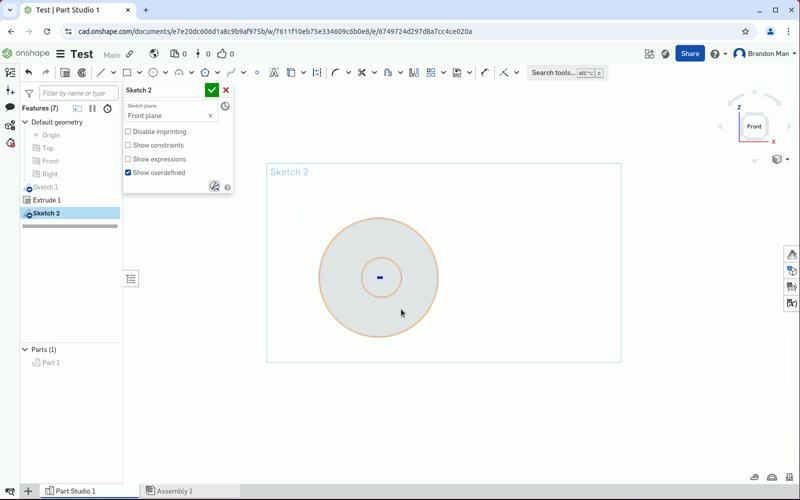
scroll(6)
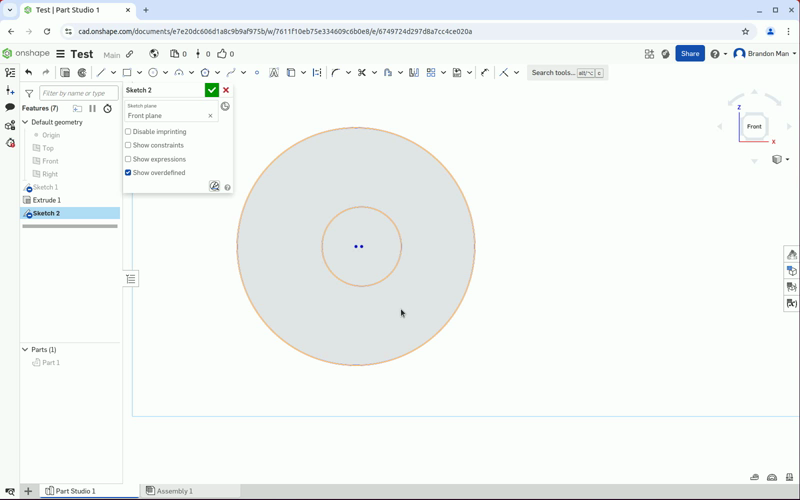
click(401, 308)
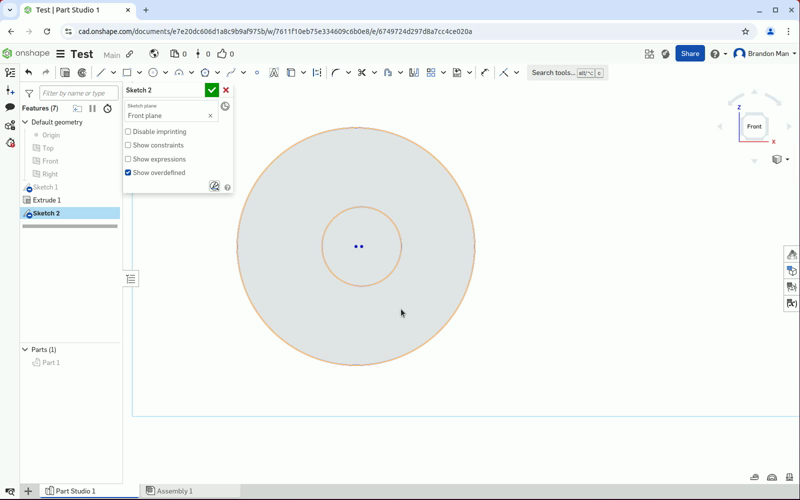
scroll(-6)
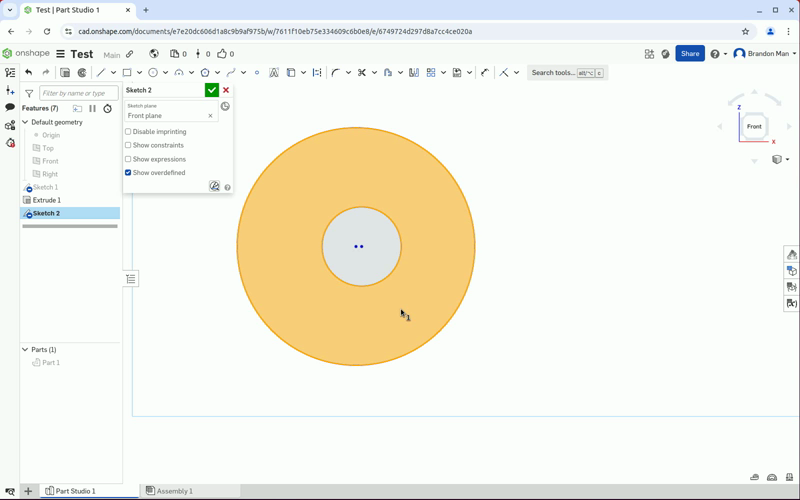
scroll(-6)
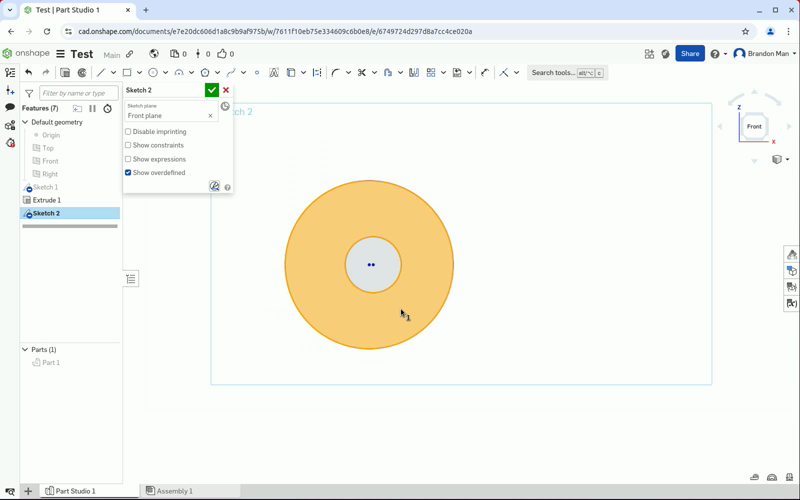
scroll(-6)
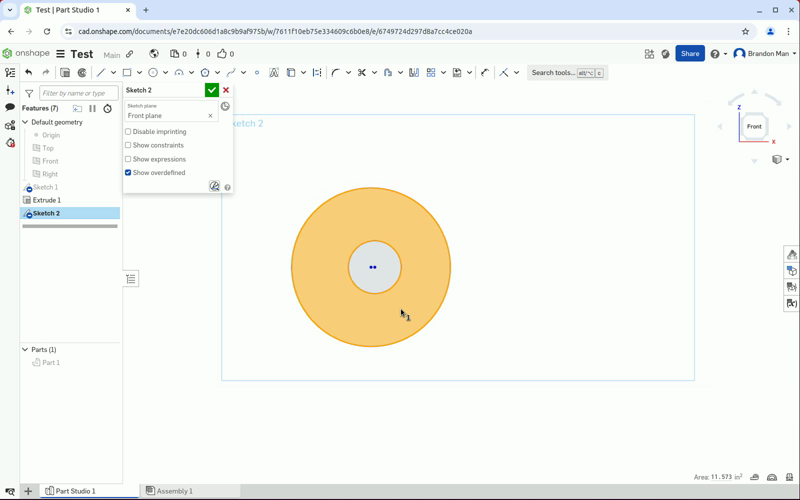
scroll(-6)
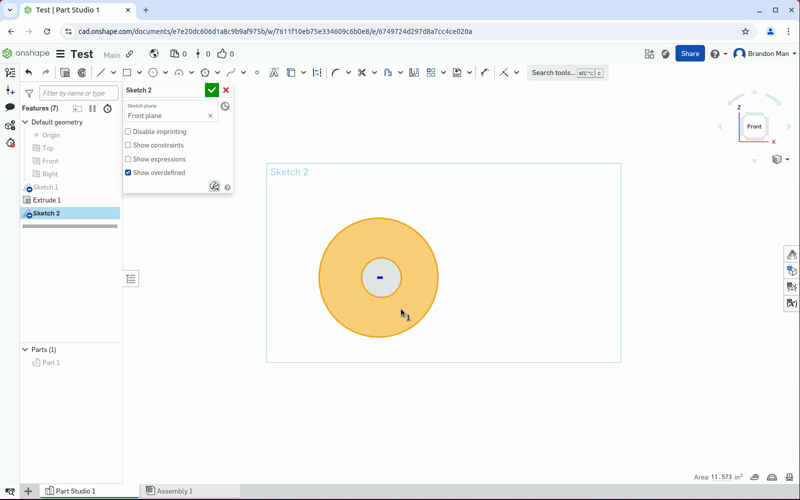
scroll(-6)
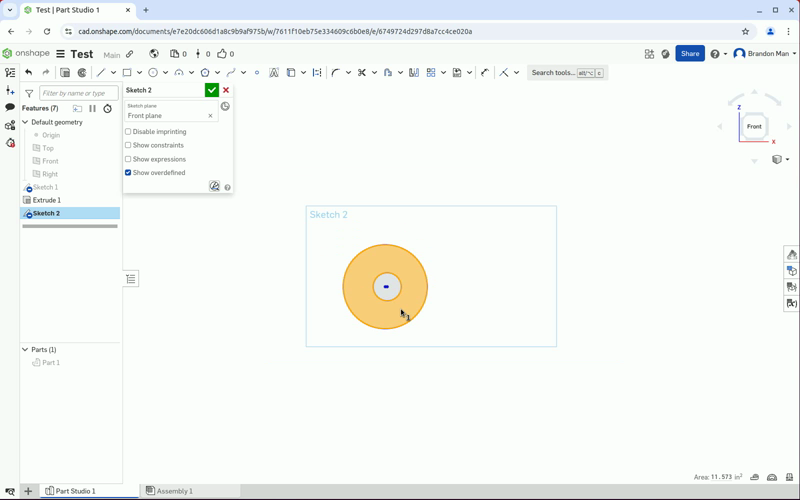
scroll(-6)
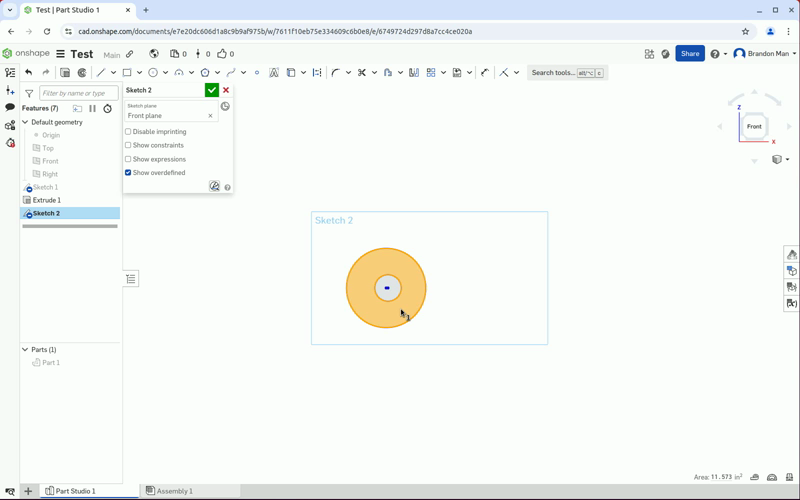
scroll(-6)
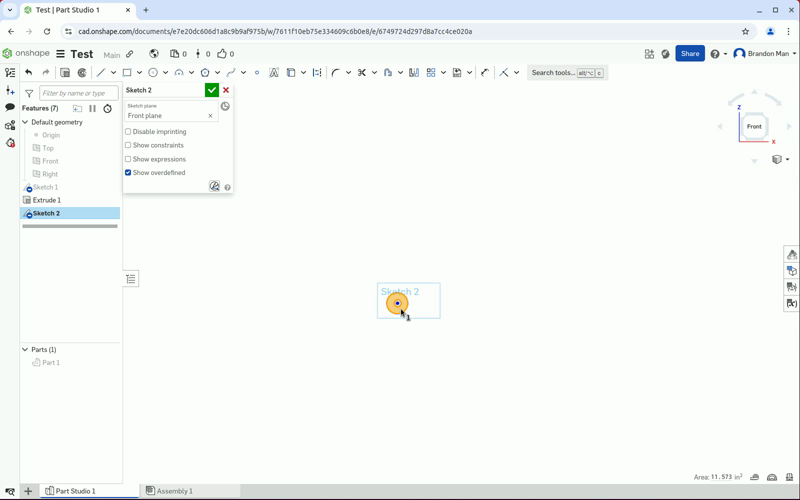
mouse_move(73, 352)
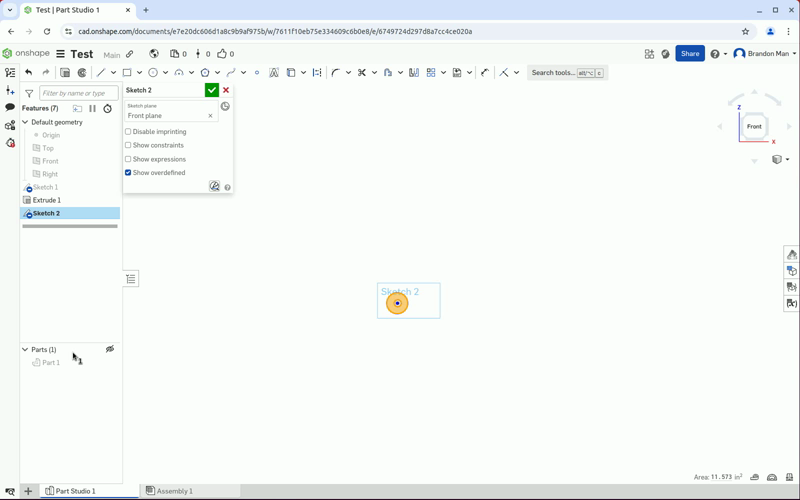
key(shift+y)
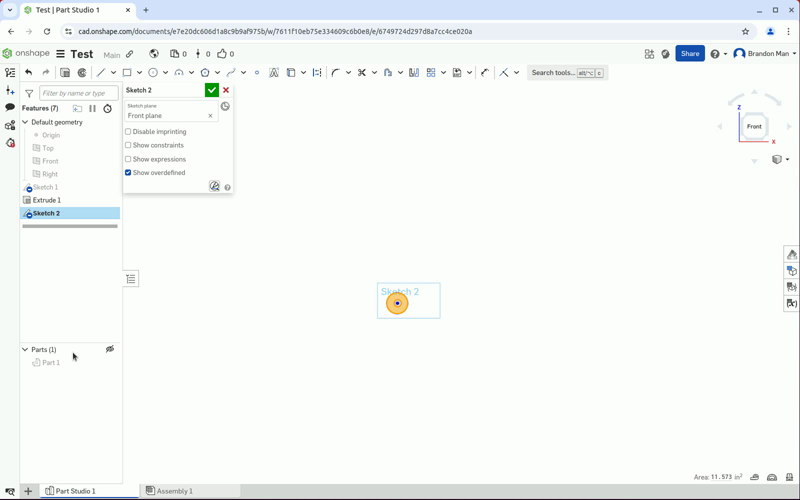
key(shift+e)
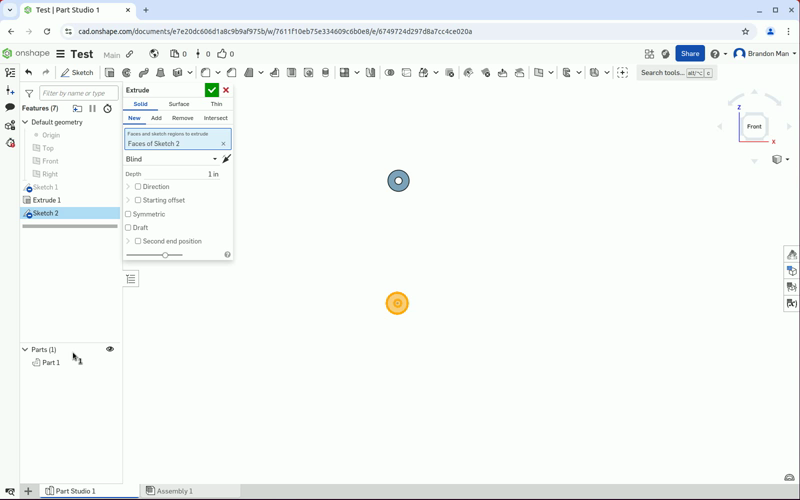
mouse_move(143, 106)
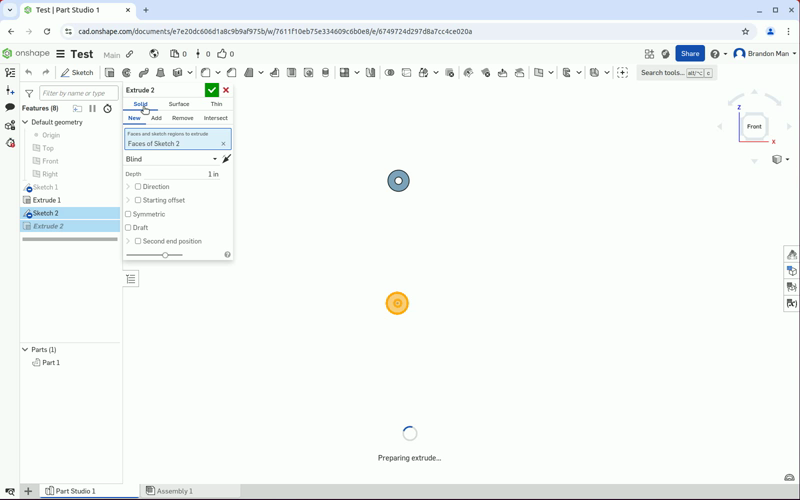
click(143, 106)
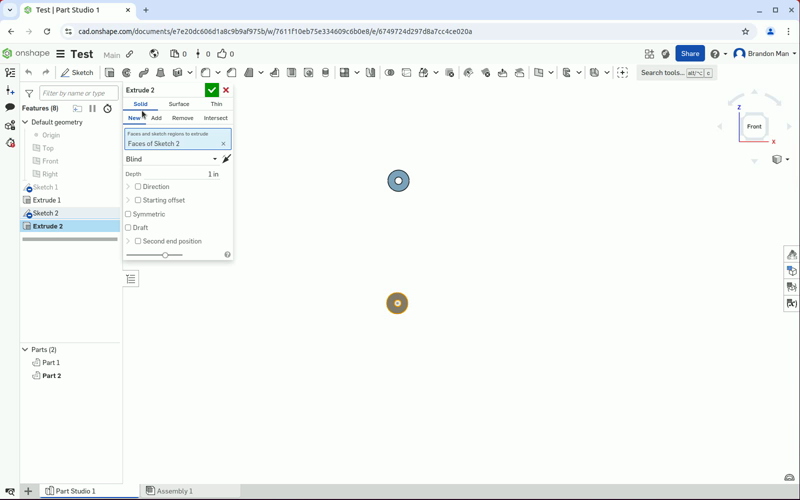
mouse_move(137, 120)
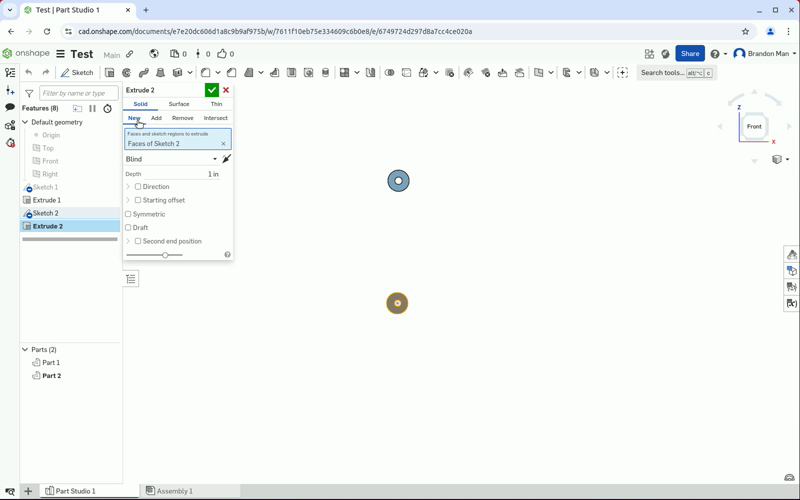
click(137, 120)
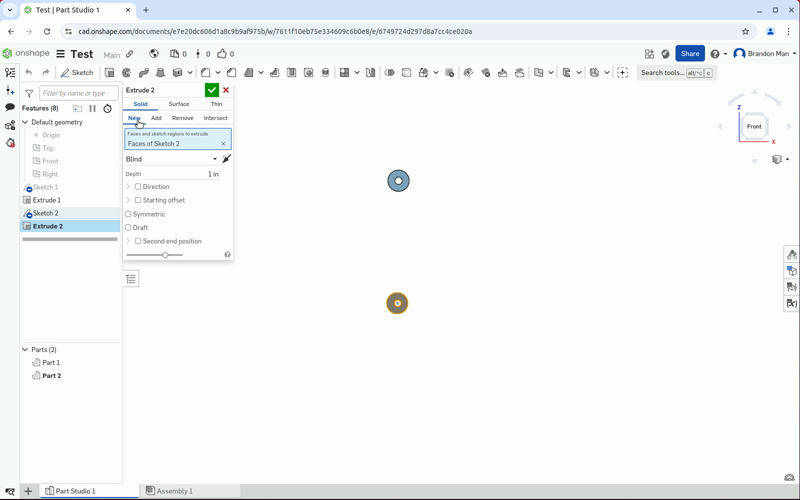
key(tab, 4)
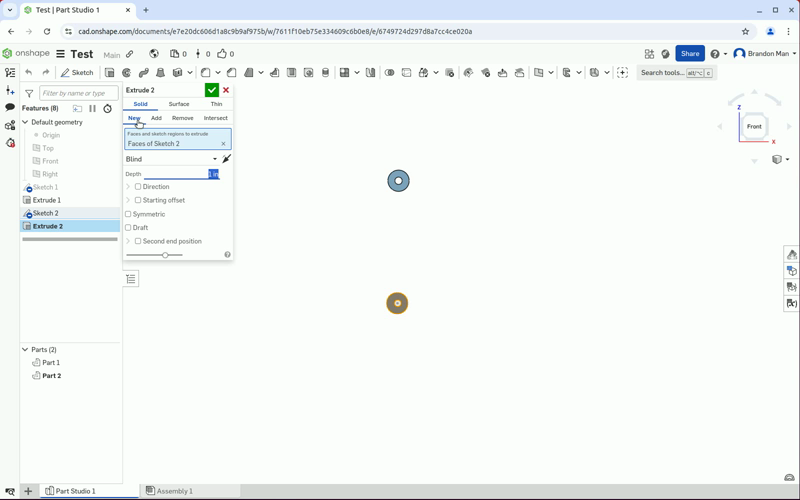
text(0.722)
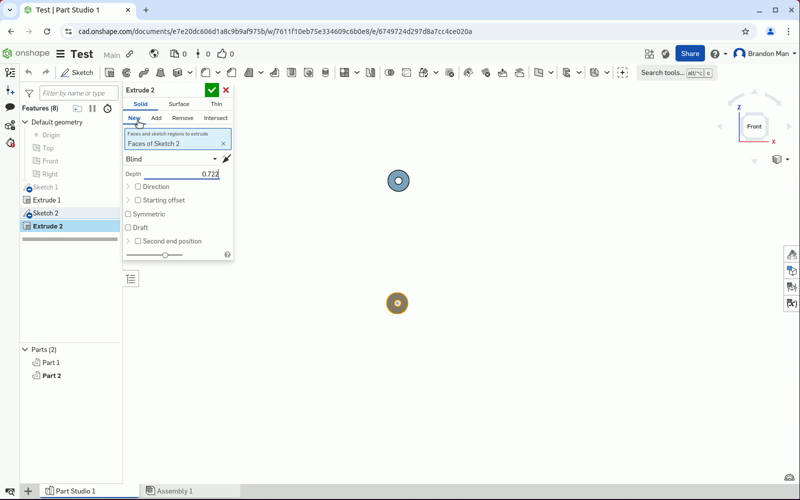
key(enter)
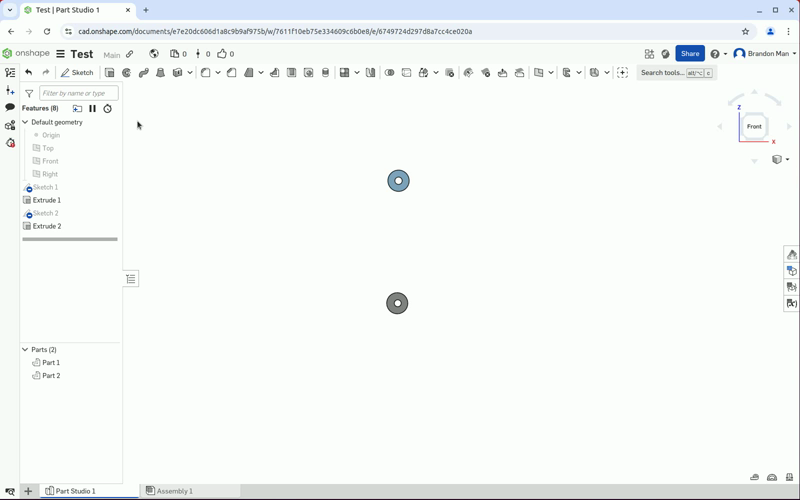
key(shift+h)
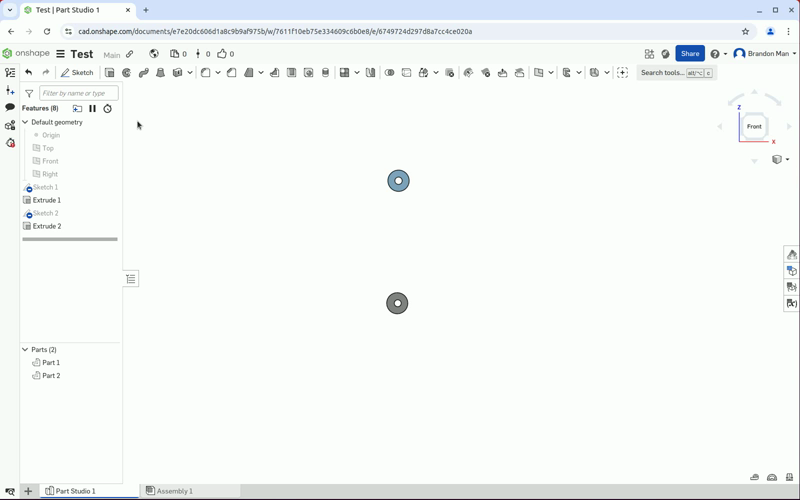
key(shift+h)
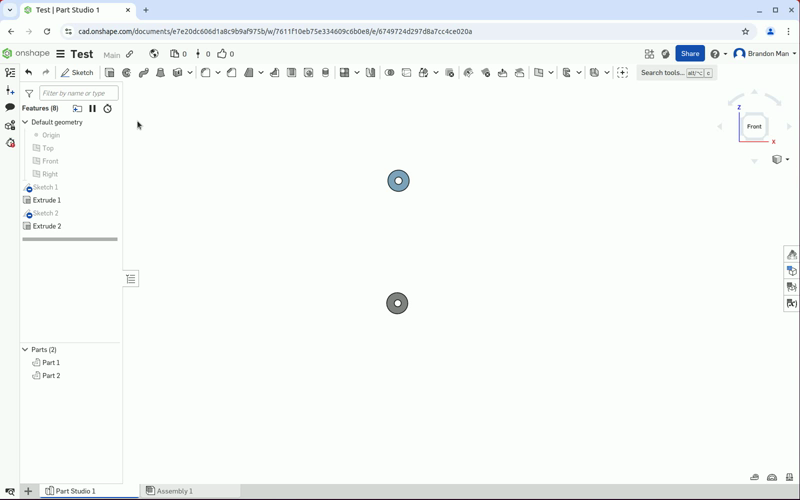
mouse_move(73, 189)
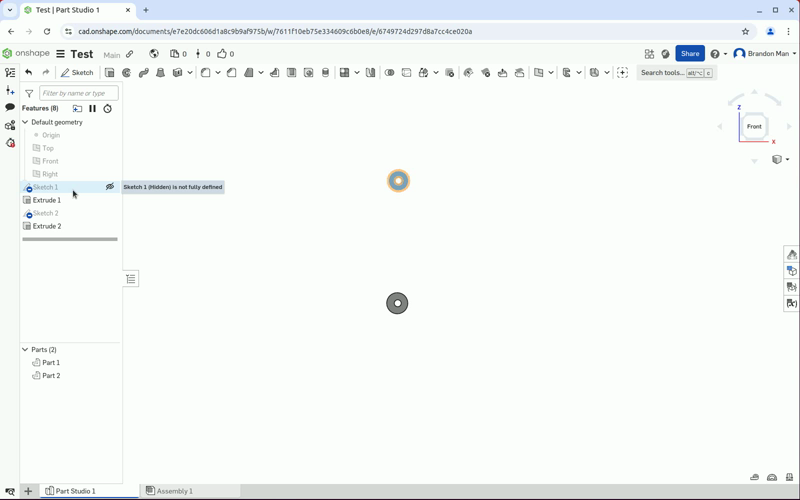
click(73, 189)
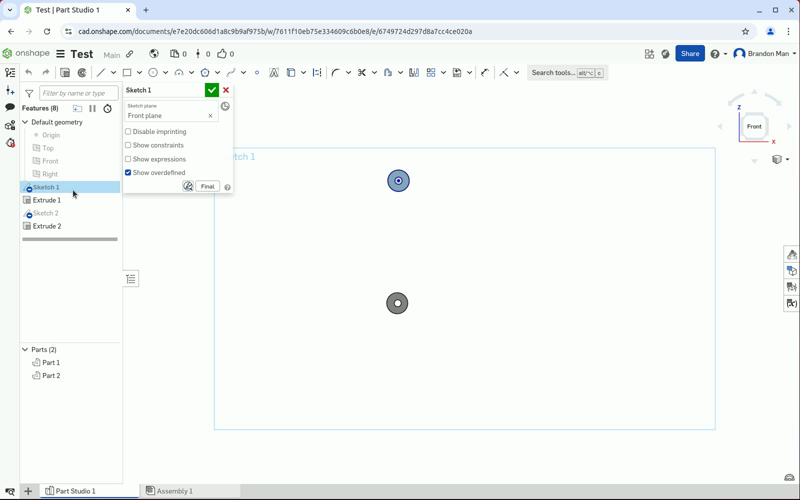
mouse_move(229, 92)
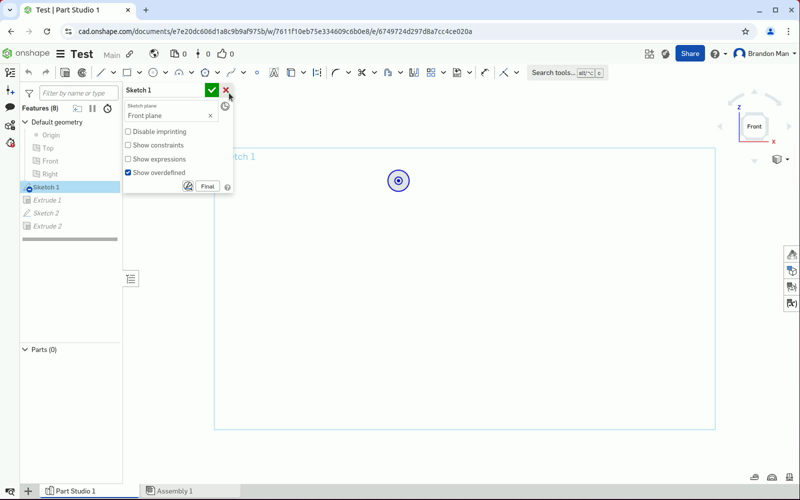
click(229, 92)
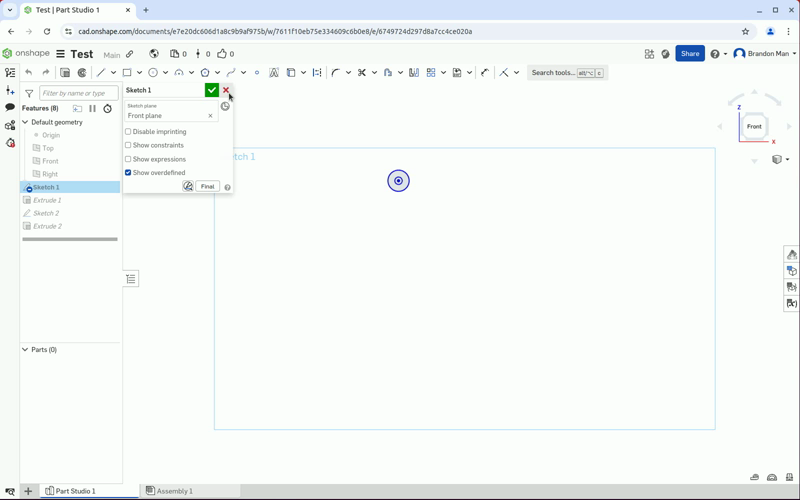
key(shift+s)
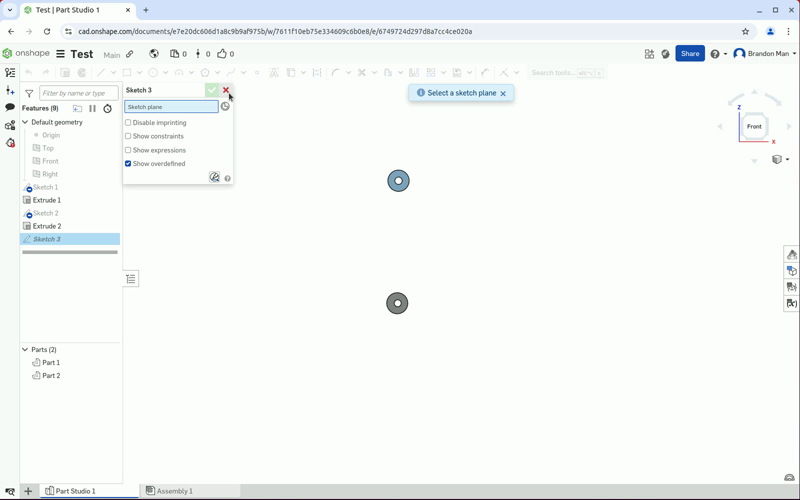
mouse_move(73, 163)
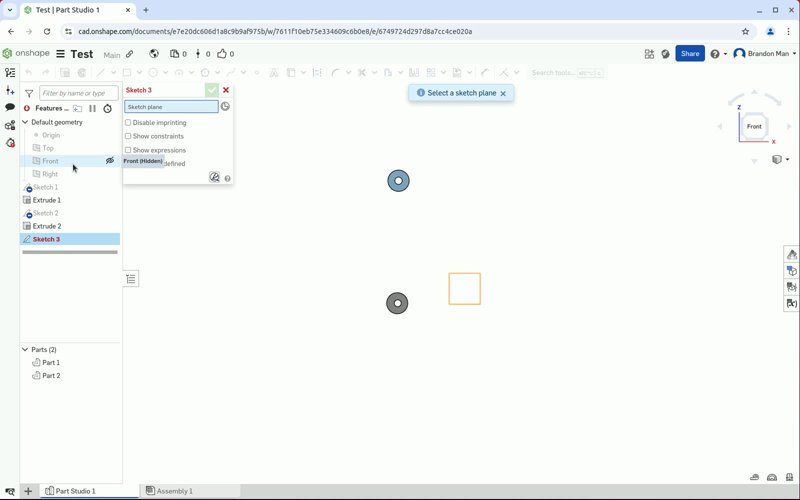
click(73, 163)
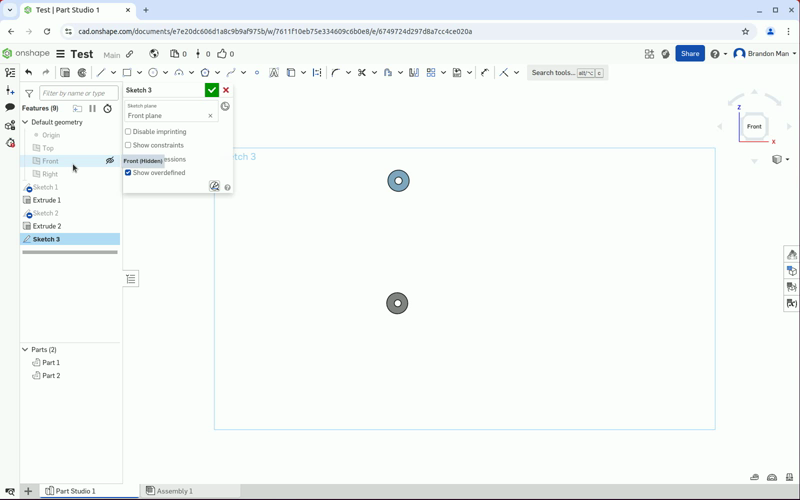
mouse_move(73, 352)
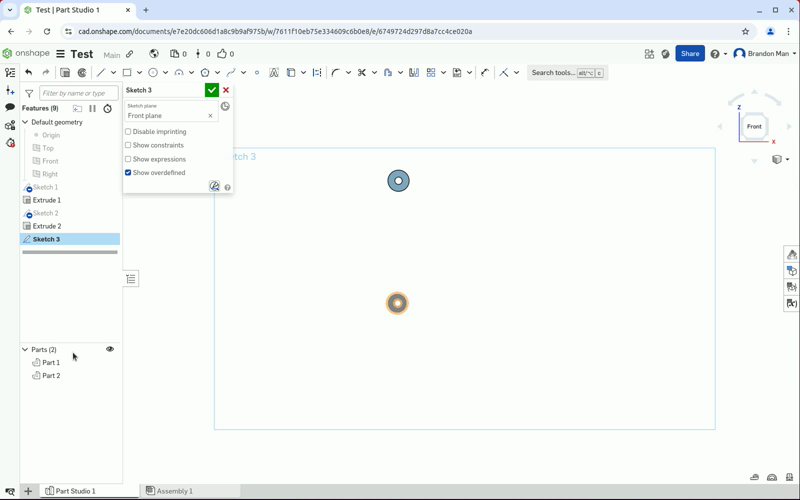
key(y)
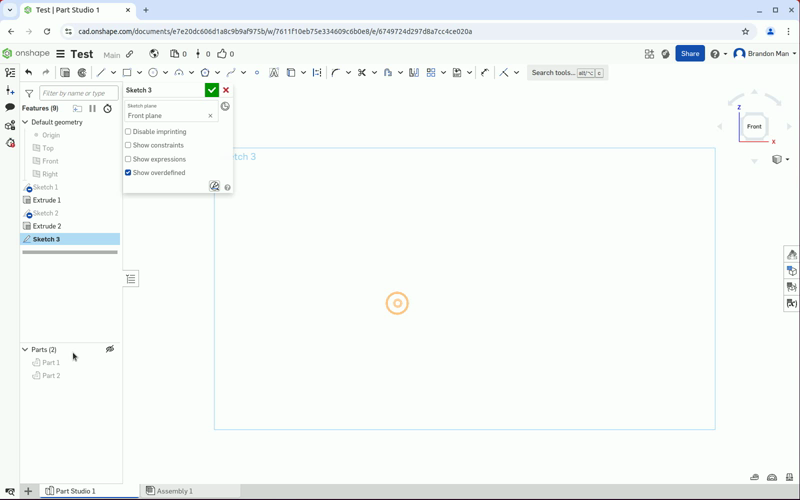
key(c)
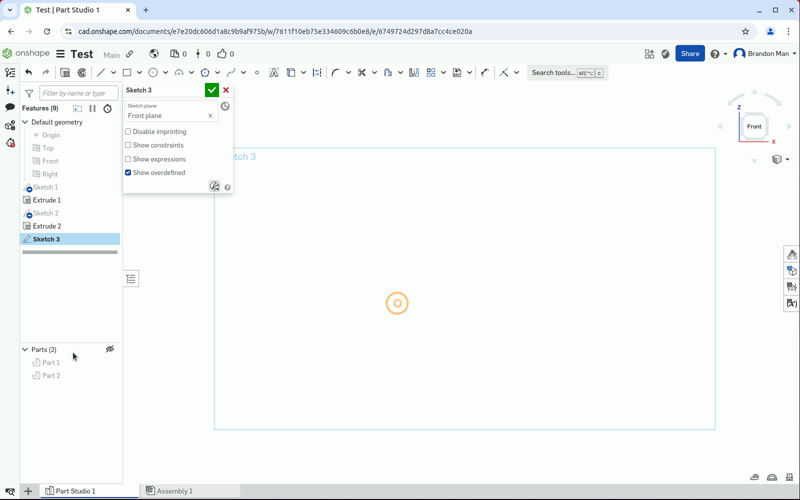
key_down(shift)
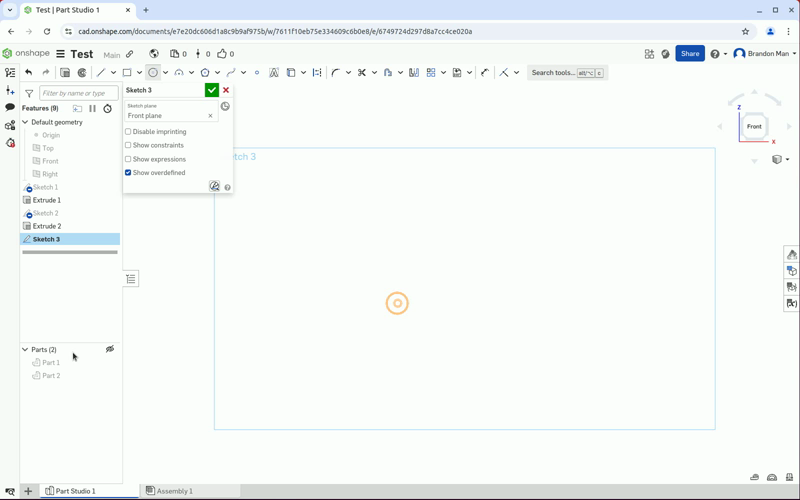
mouse_move(446, 303)
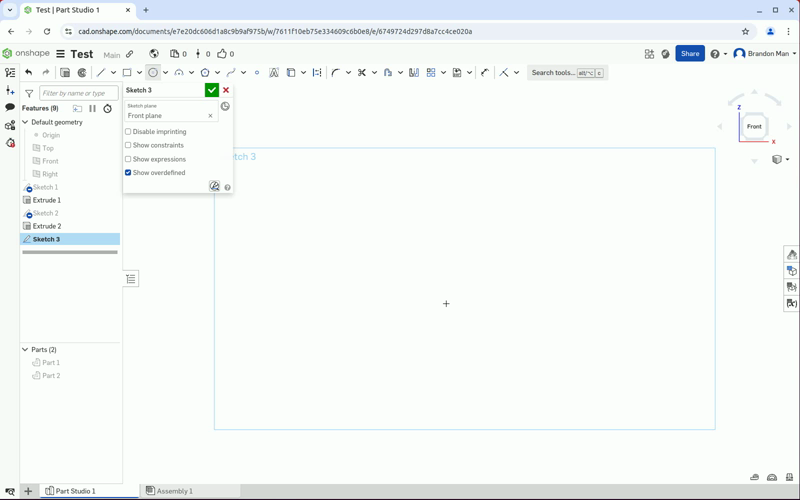
click(446, 303)
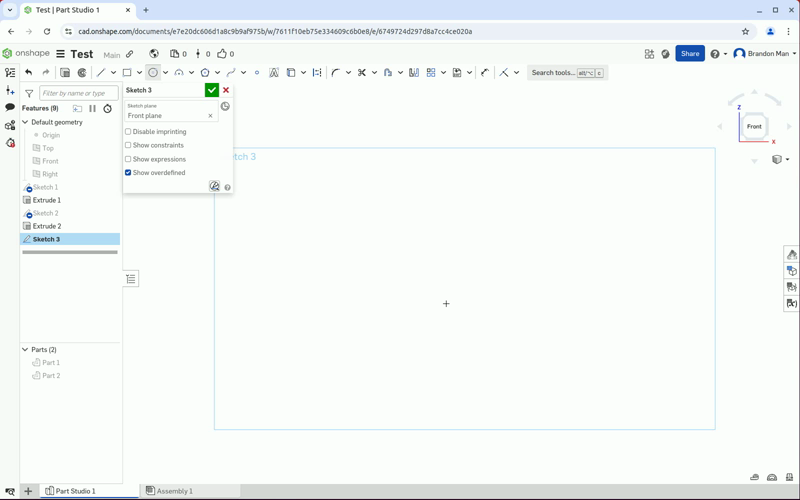
key_up(shift)
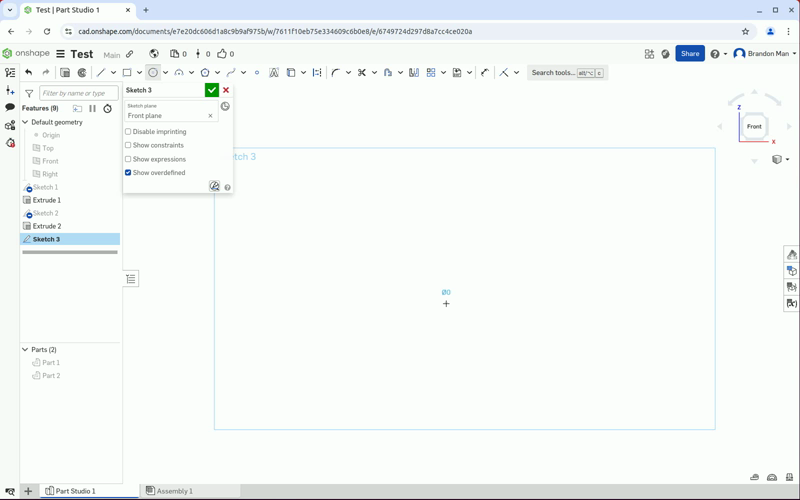
mouse_move(454, 303)
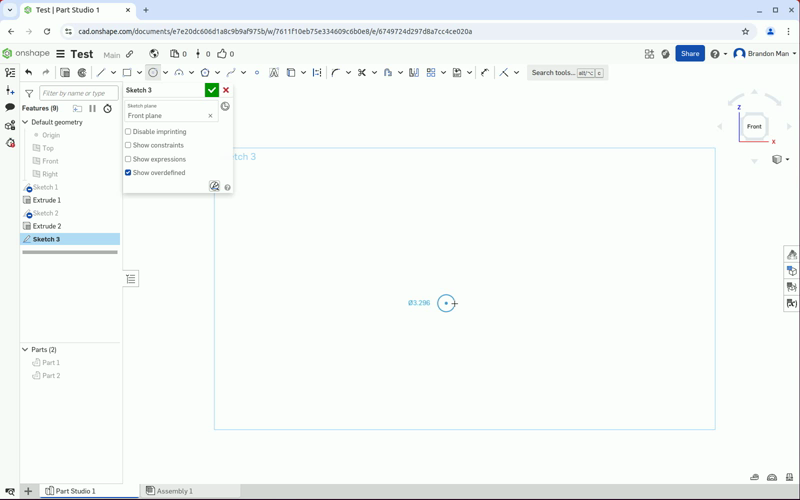
click(454, 303)
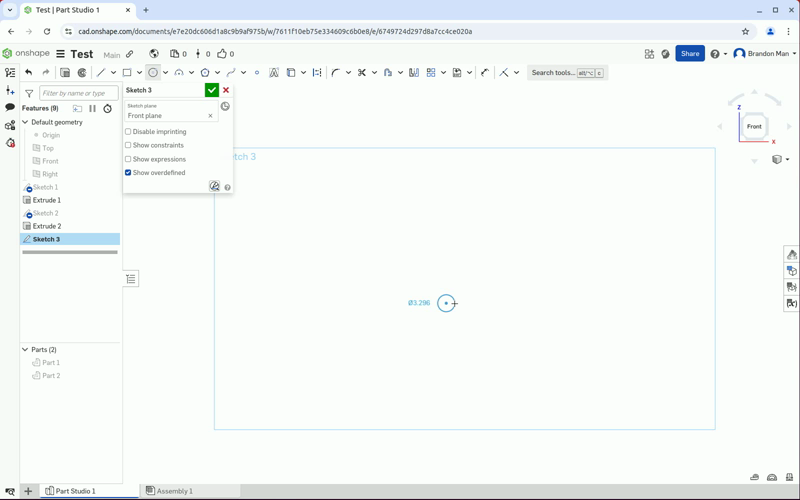
key(esc)
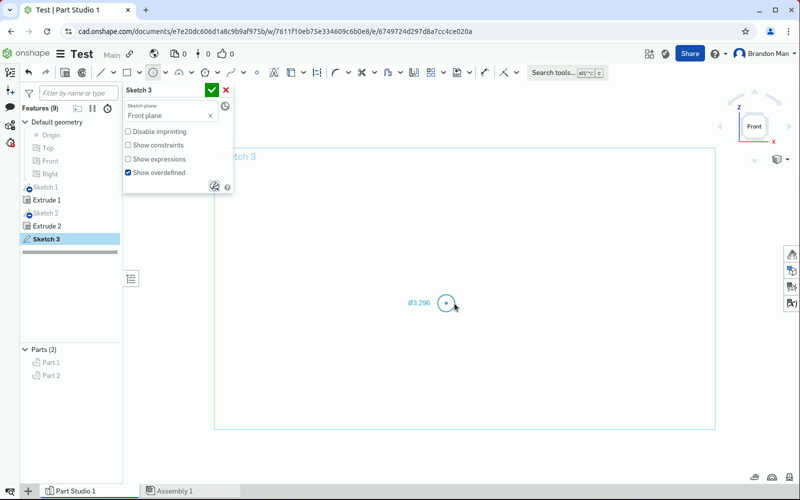
key(c)
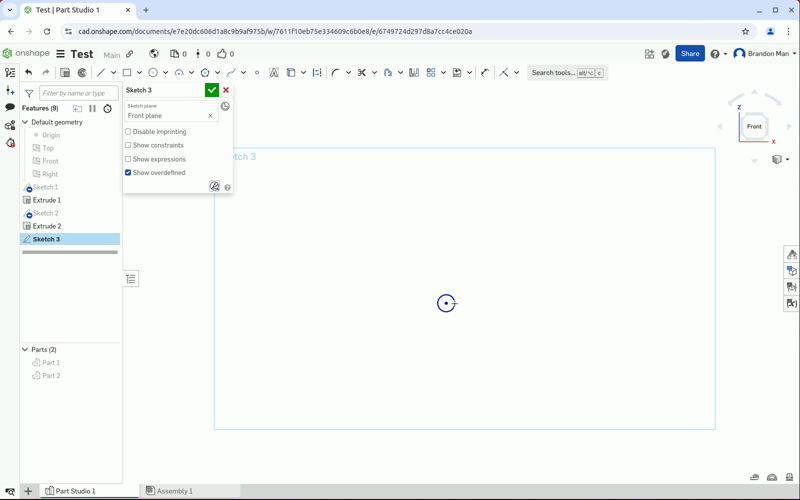
key_down(shift)
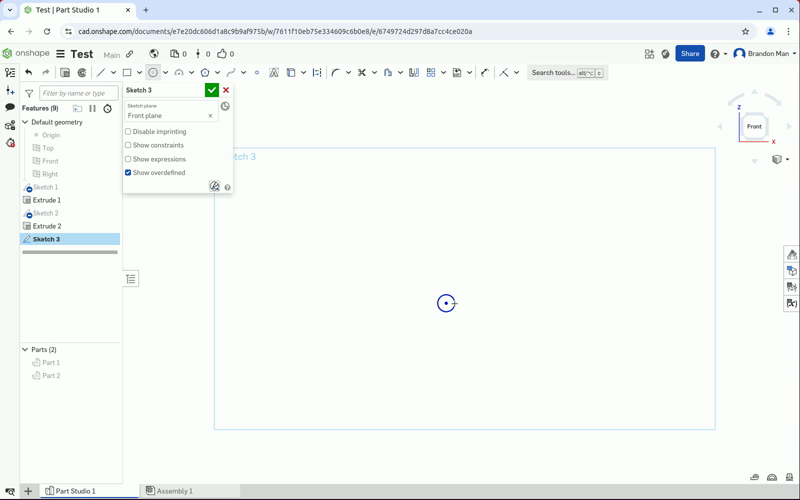
mouse_move(446, 303)
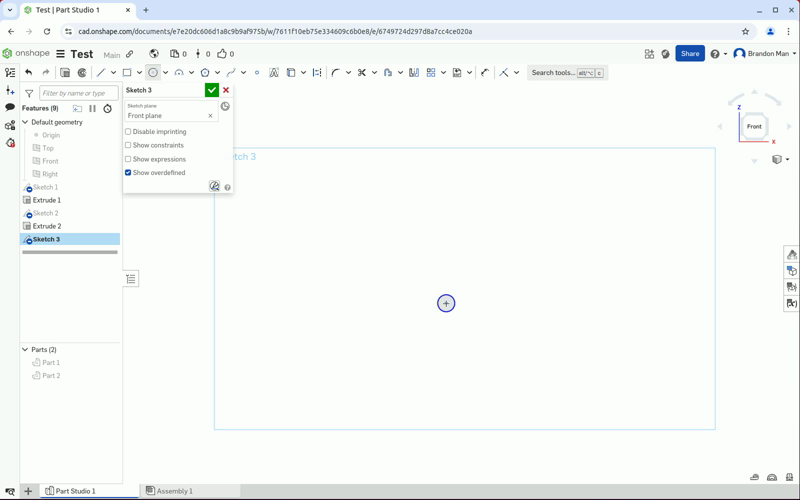
click(446, 303)
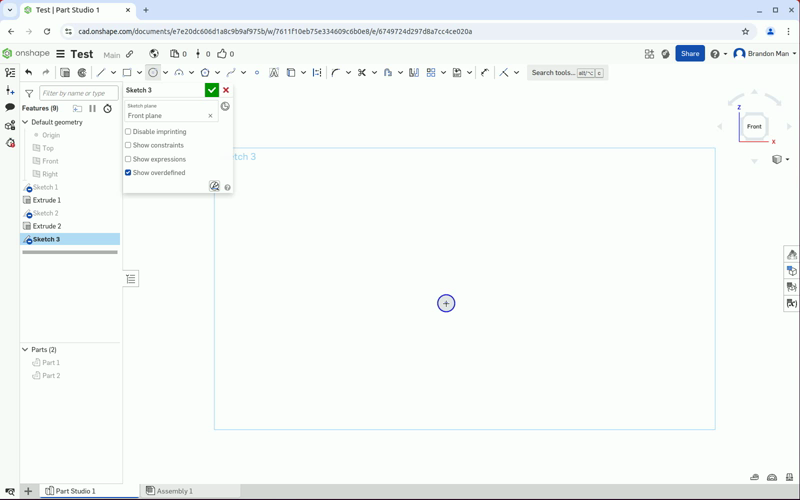
key_up(shift)
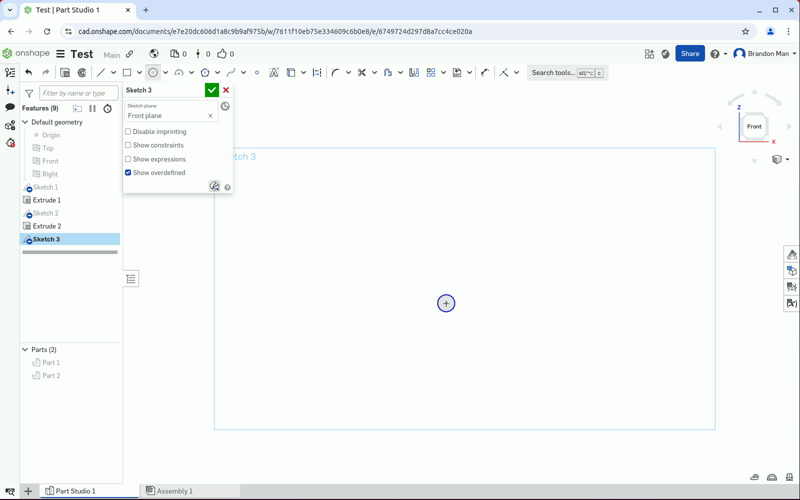
mouse_move(449, 303)
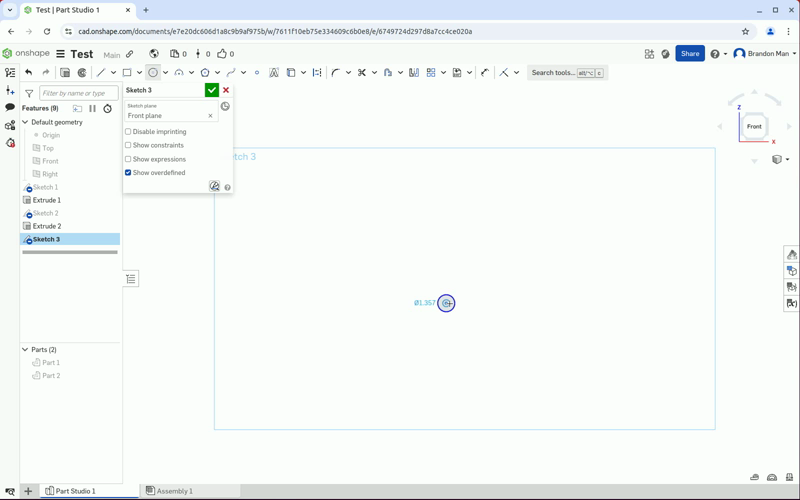
scroll(6)
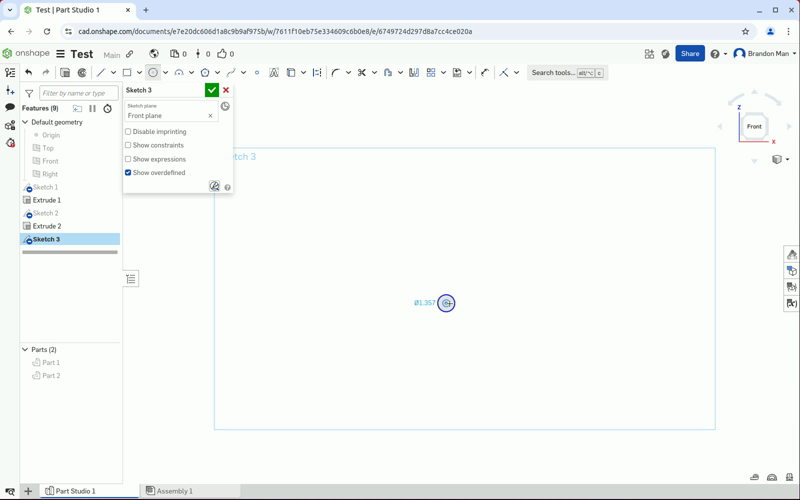
scroll(6)
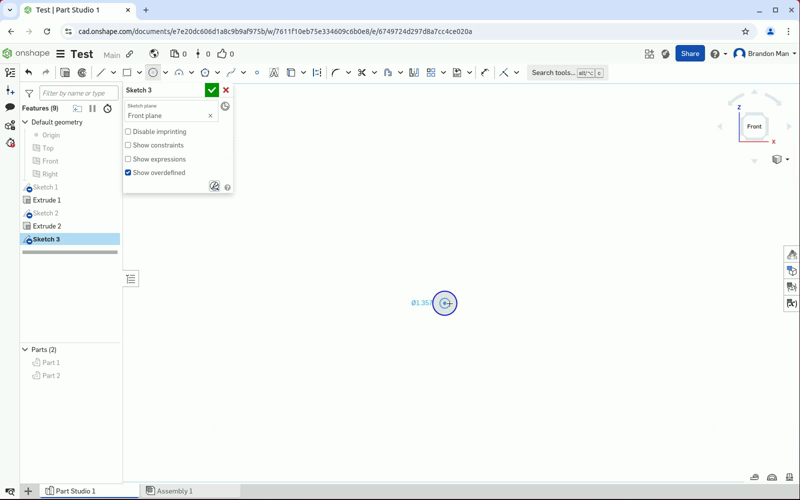
scroll(6)
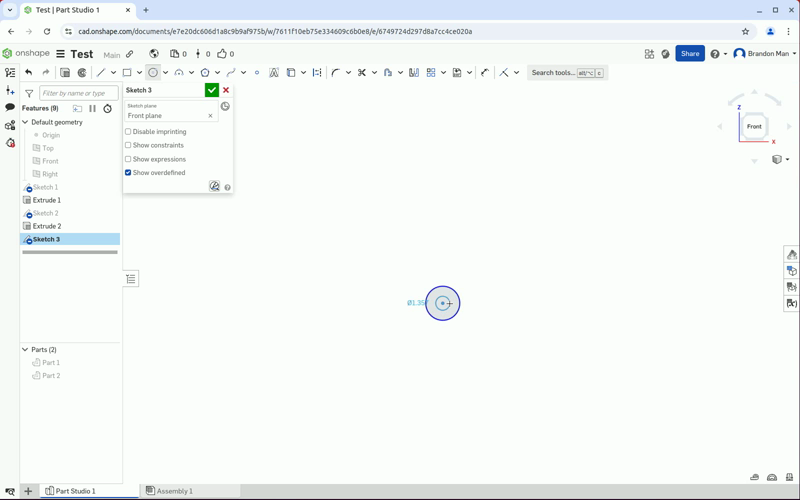
scroll(6)
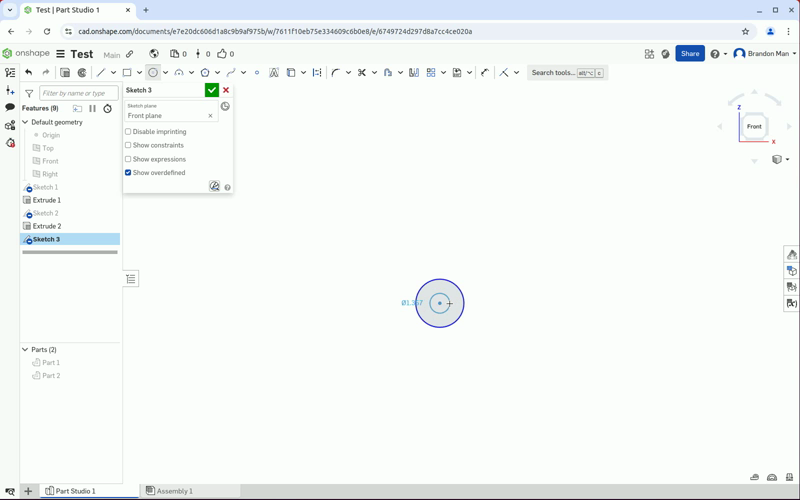
scroll(6)
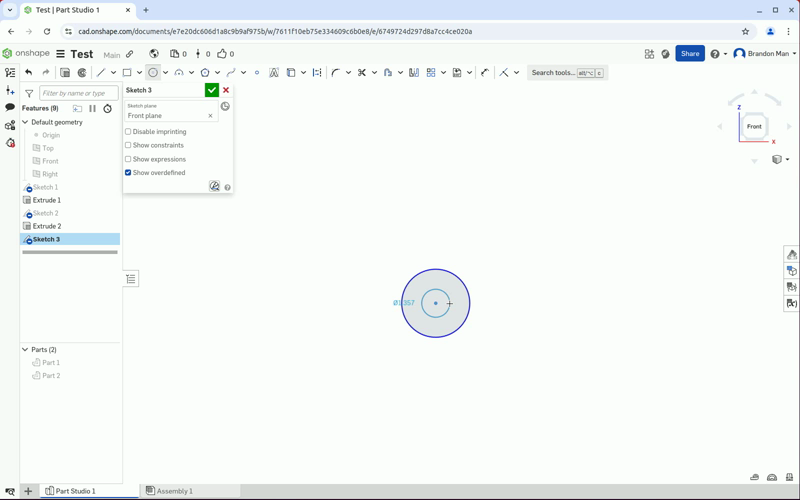
scroll(6)
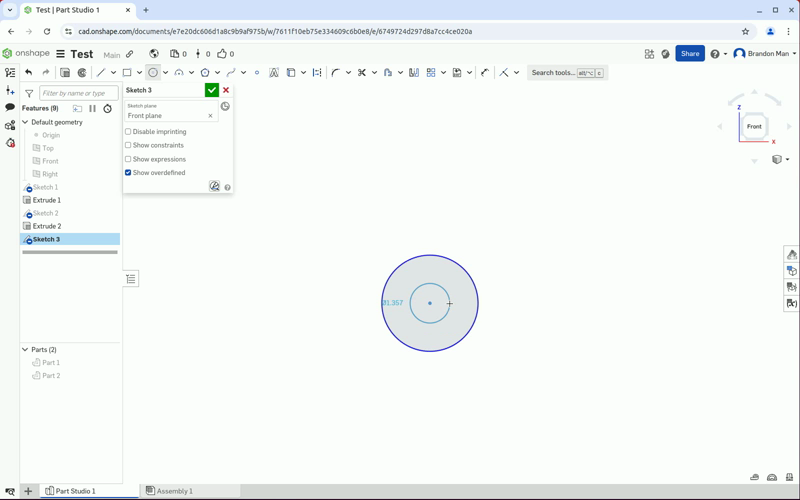
scroll(6)
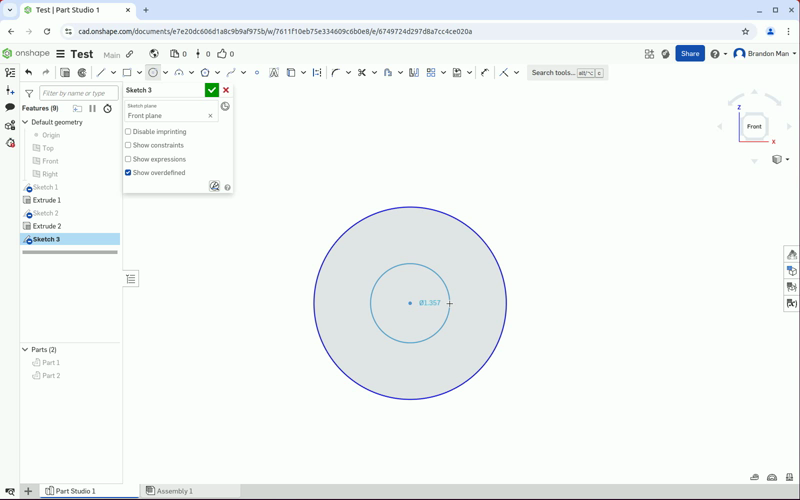
click(449, 303)
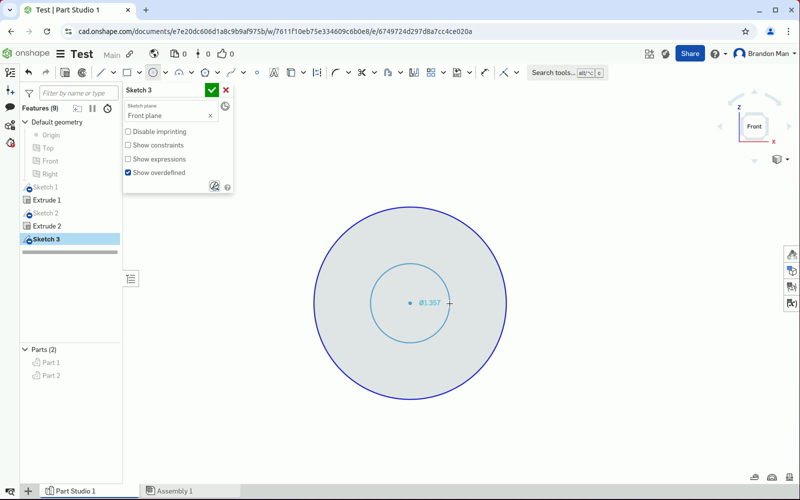
scroll(-6)
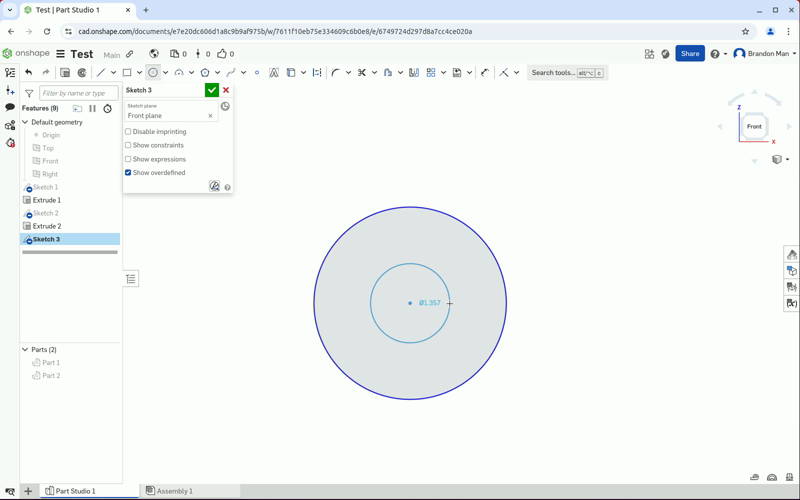
scroll(-6)
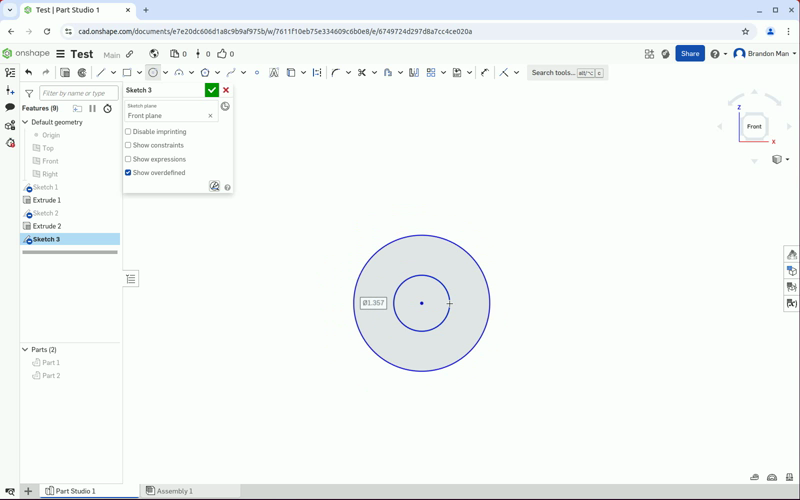
scroll(-6)
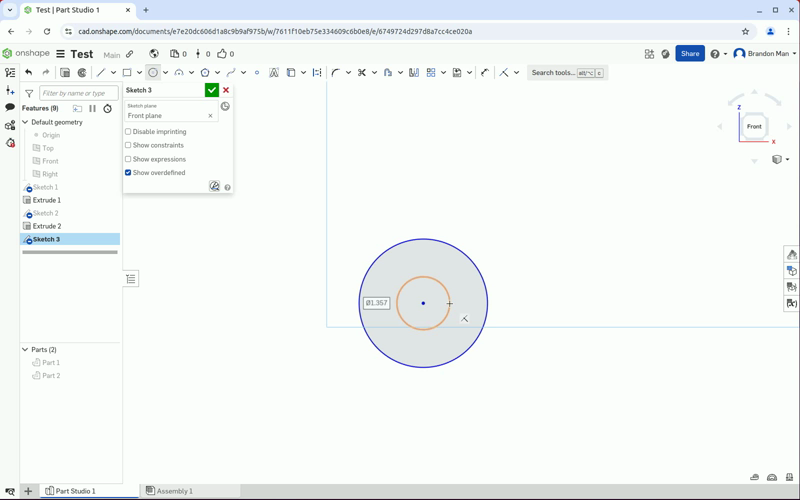
scroll(-6)
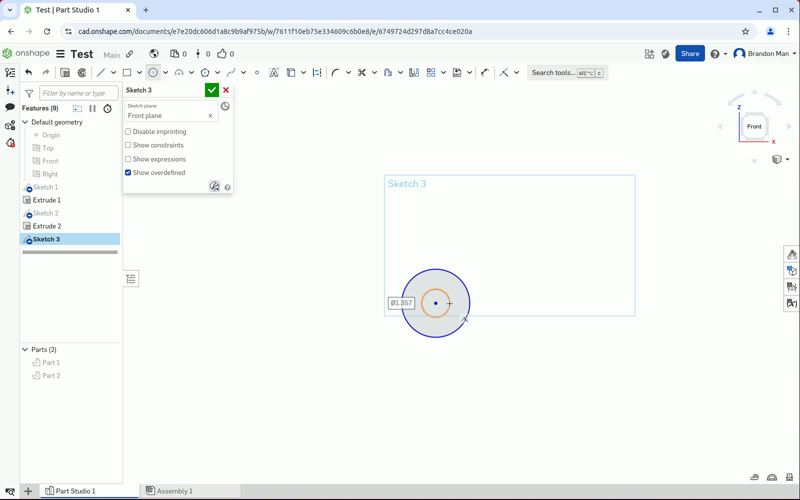
scroll(-6)
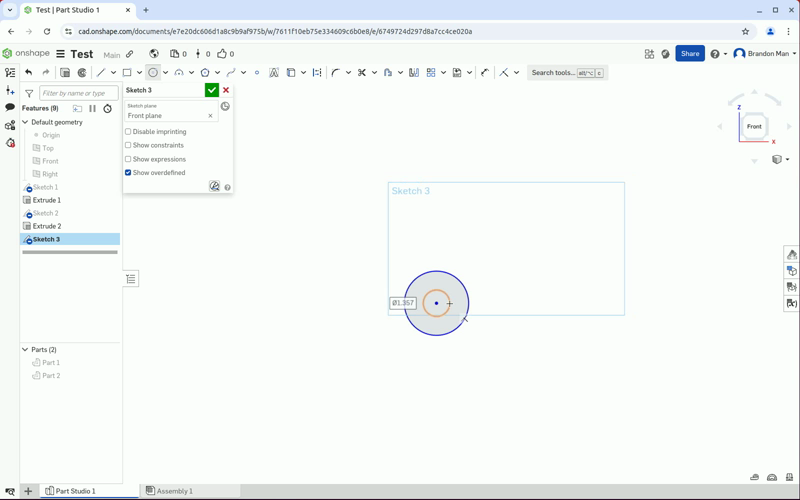
scroll(-6)
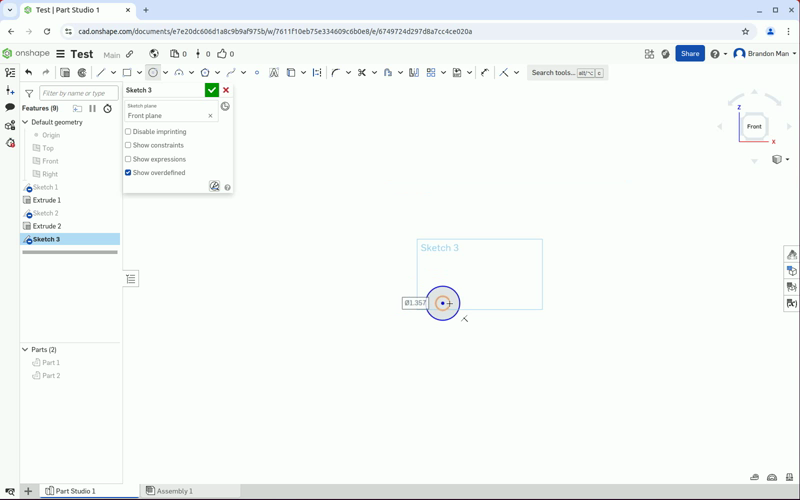
scroll(-6)
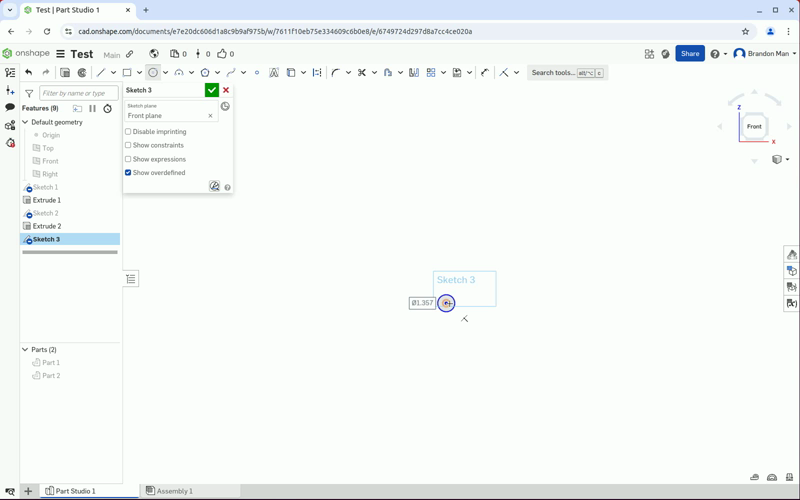
key(esc)
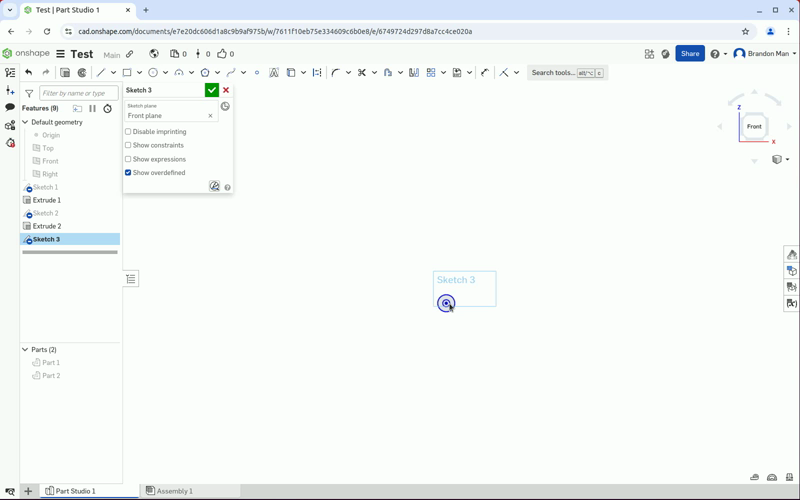
mouse_move(453, 306)
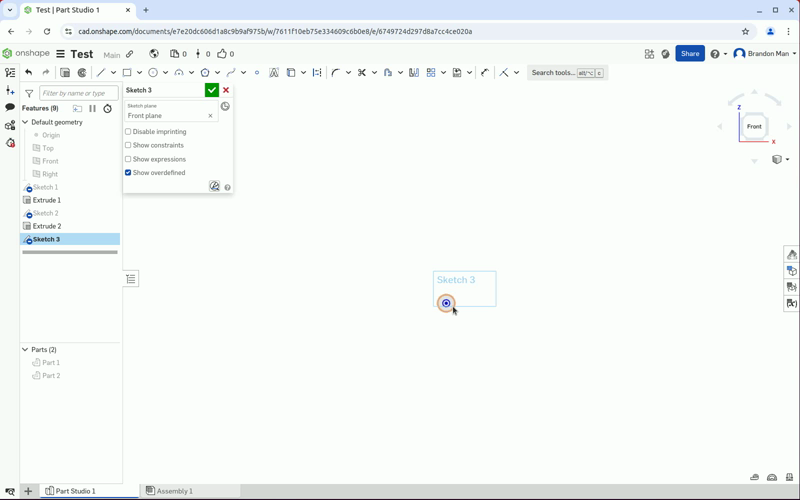
scroll(6)
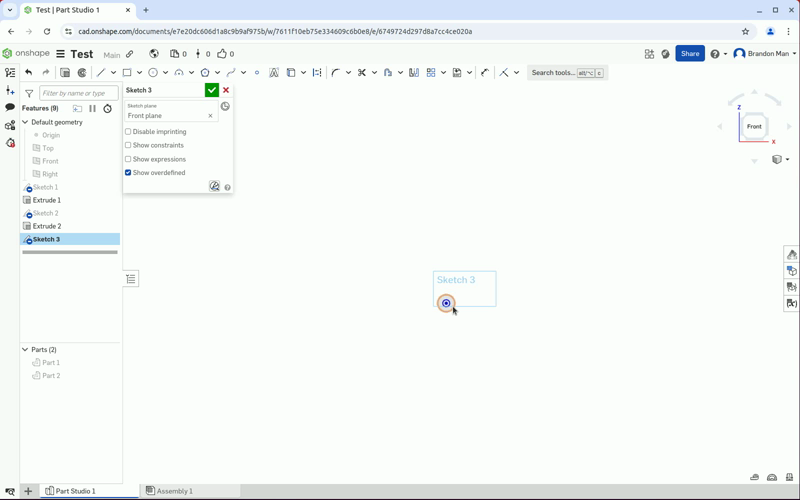
scroll(6)
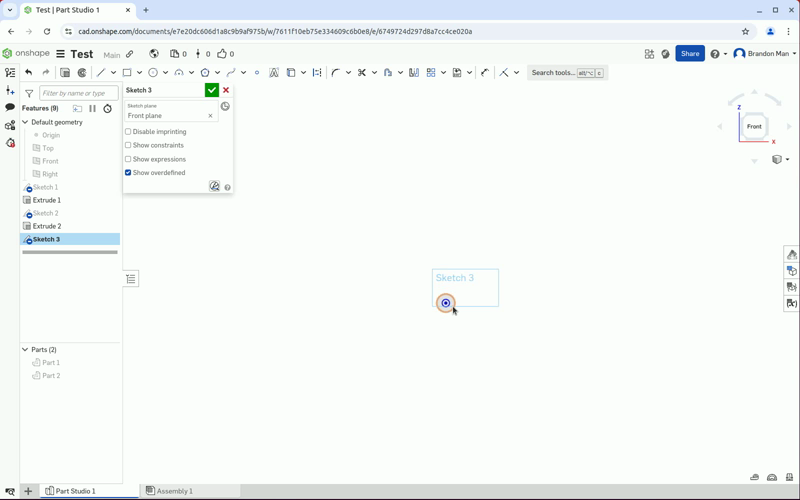
scroll(6)
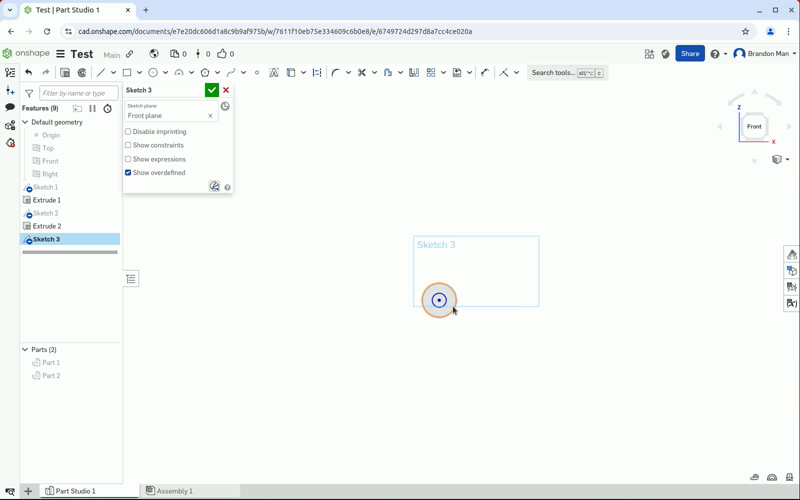
scroll(6)
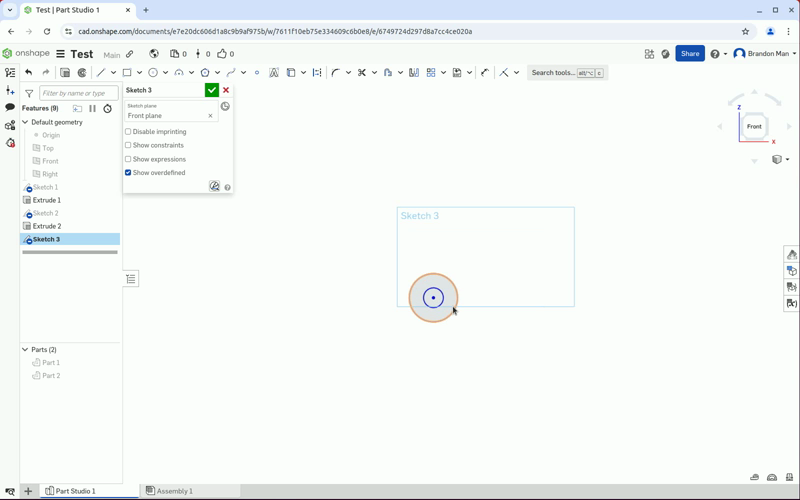
scroll(6)
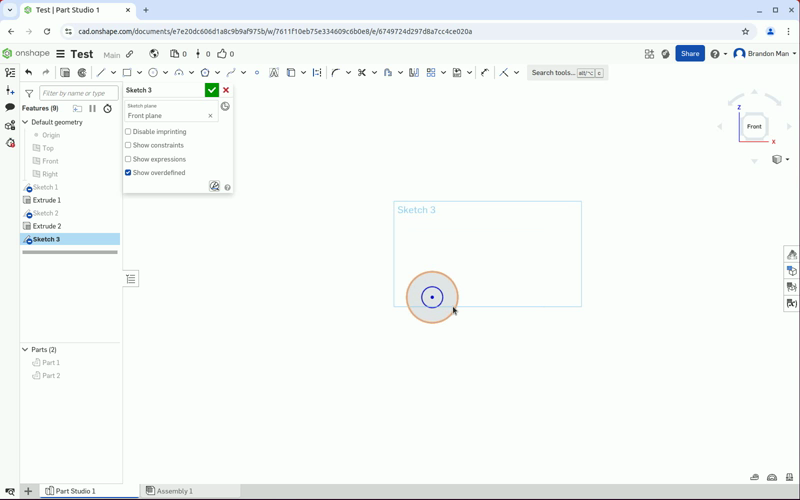
scroll(6)
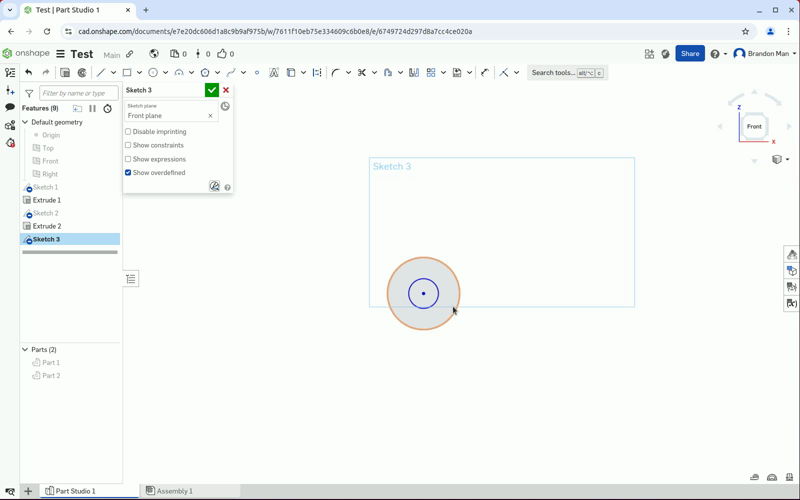
scroll(6)
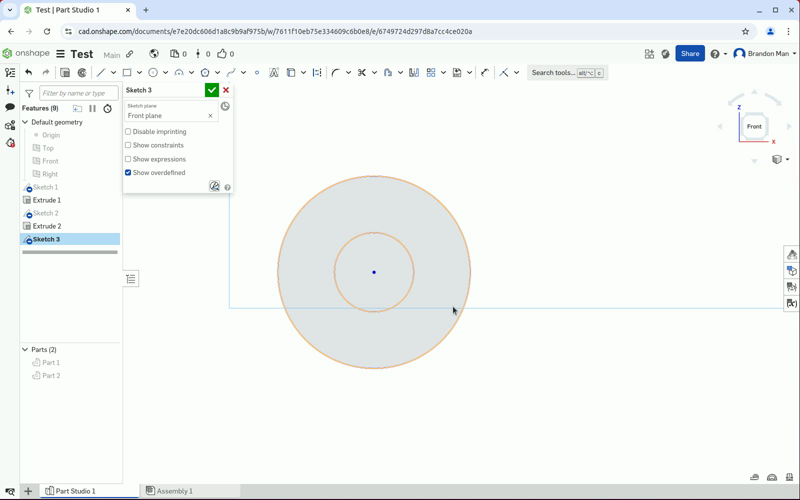
click(453, 306)
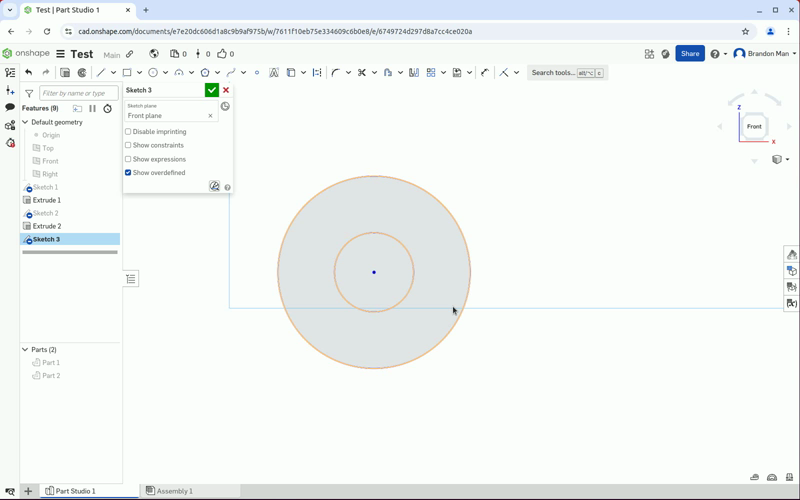
scroll(-6)
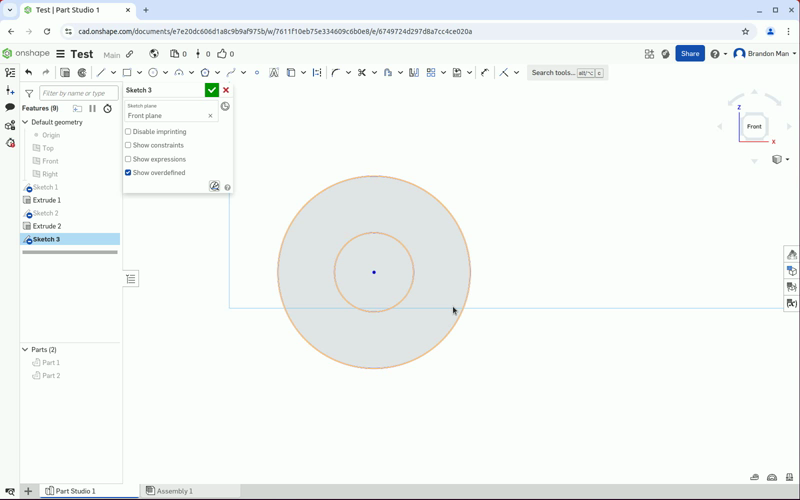
scroll(-6)
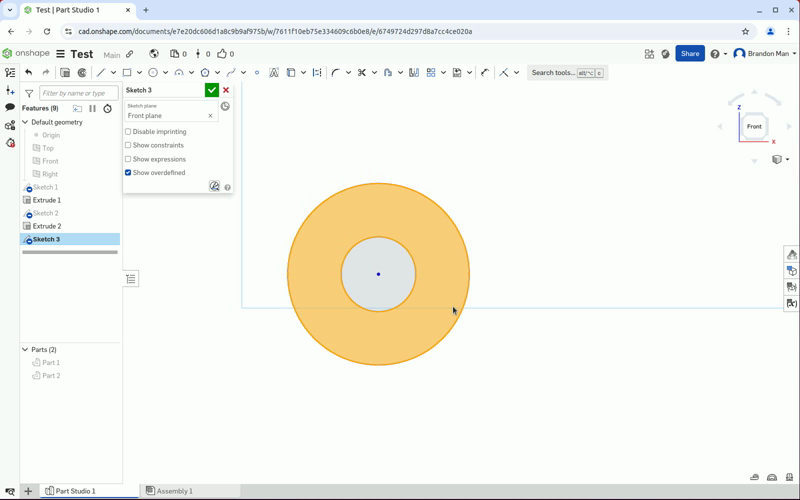
scroll(-6)
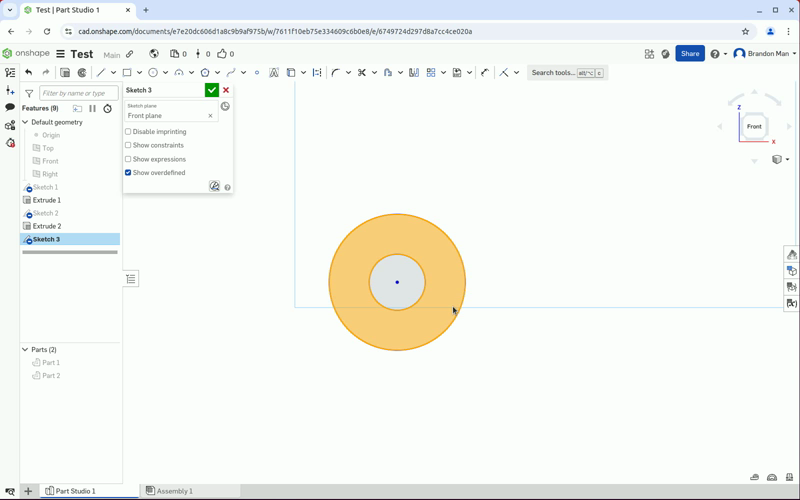
scroll(-6)
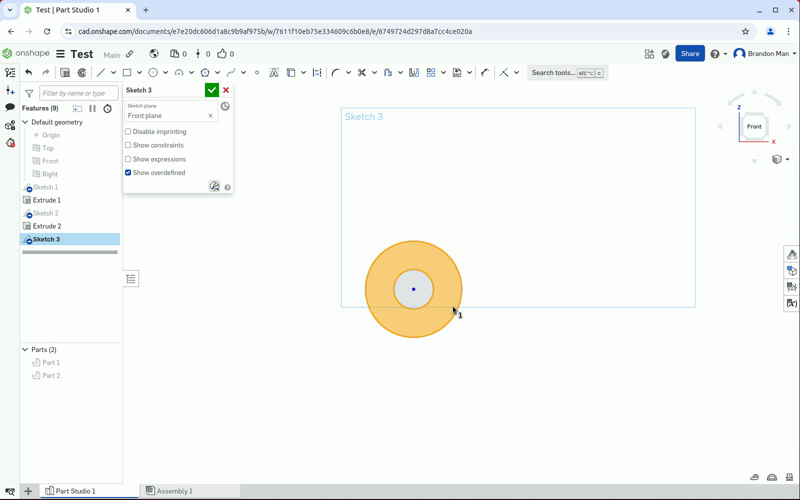
scroll(-6)
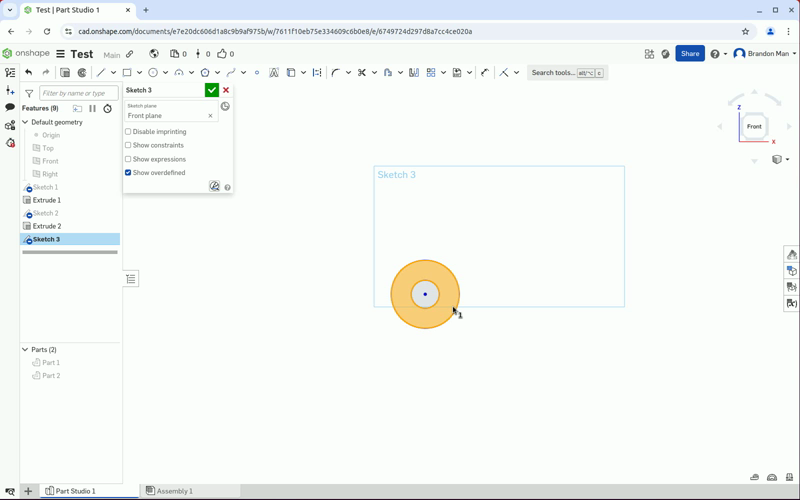
scroll(-6)
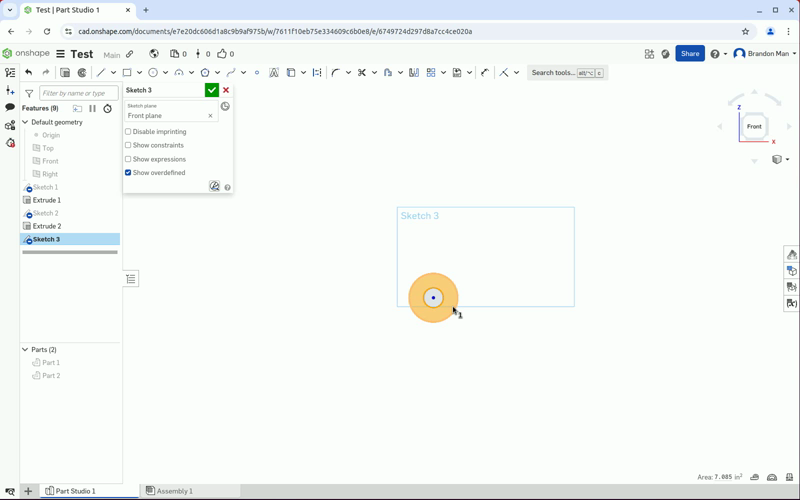
scroll(-6)
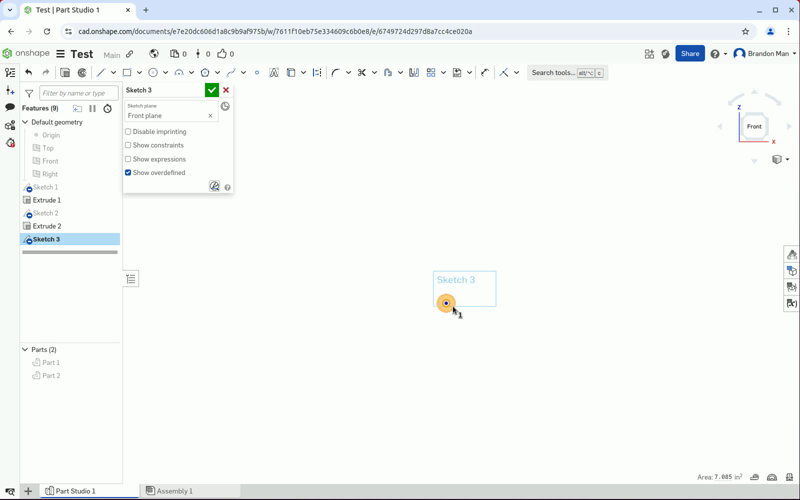
mouse_move(73, 352)
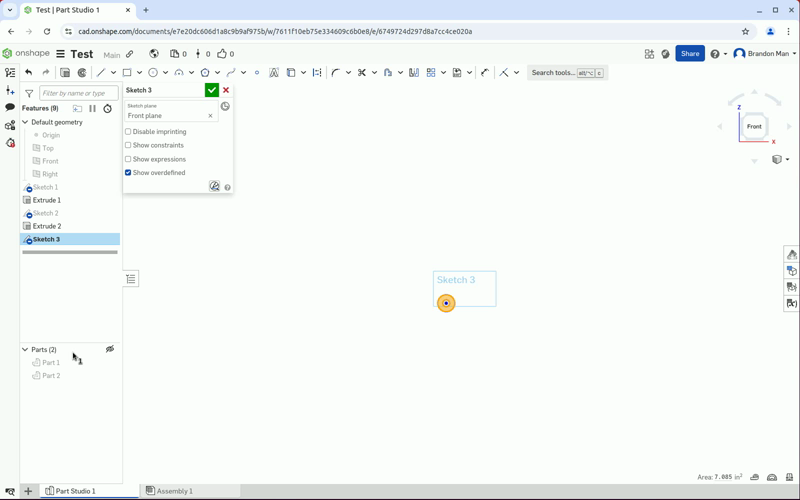
key(shift+y)
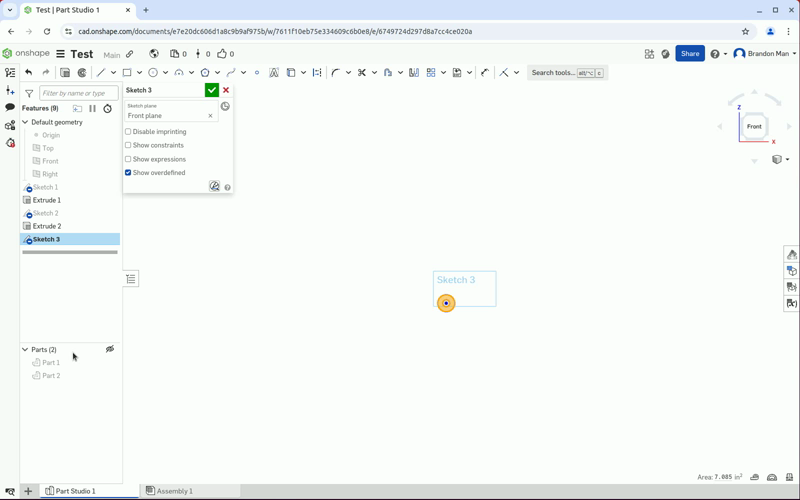
key(shift+e)
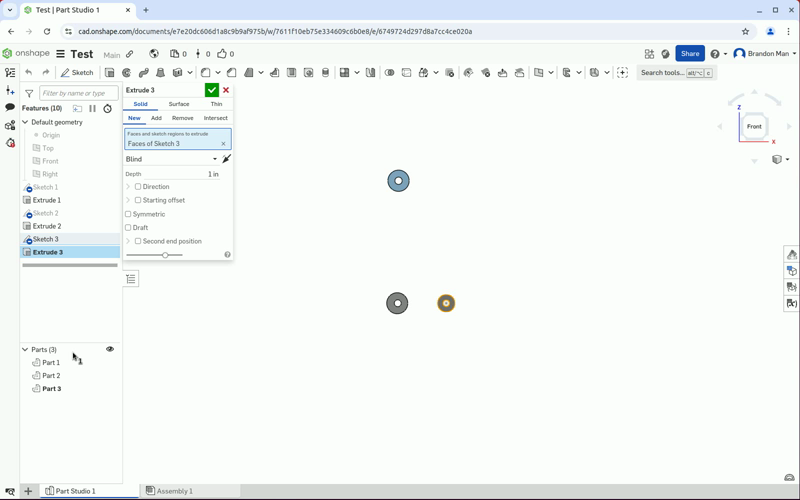
mouse_move(143, 106)
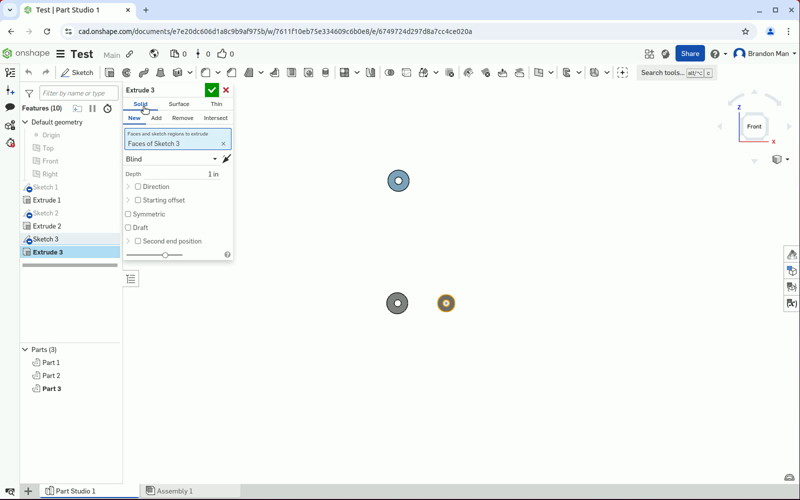
click(143, 106)
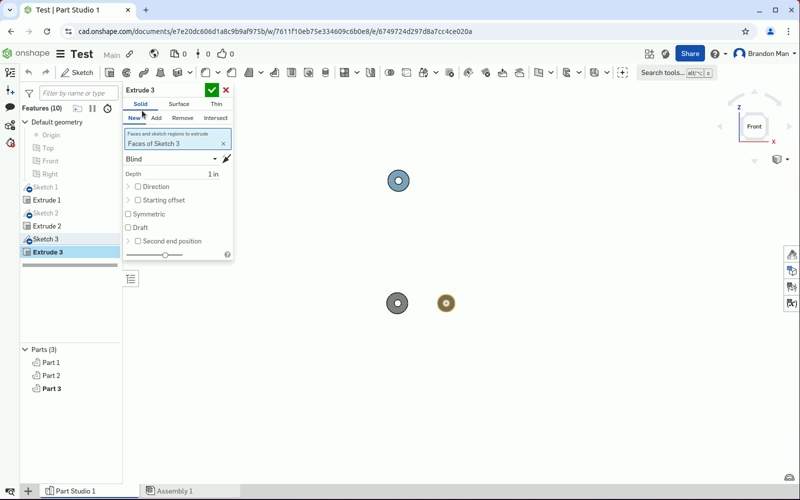
mouse_move(137, 120)
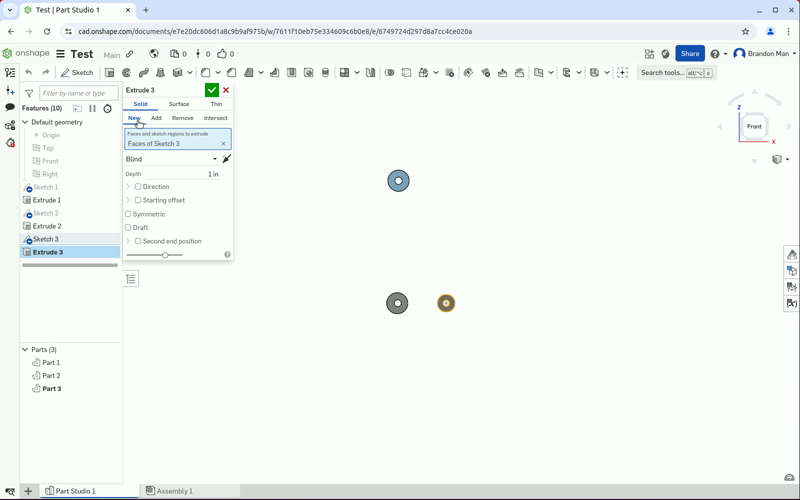
click(137, 120)
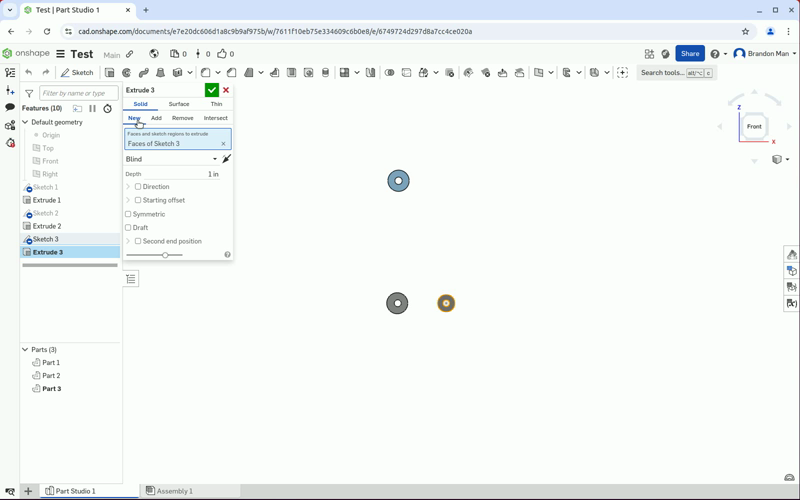
key(tab, 4)
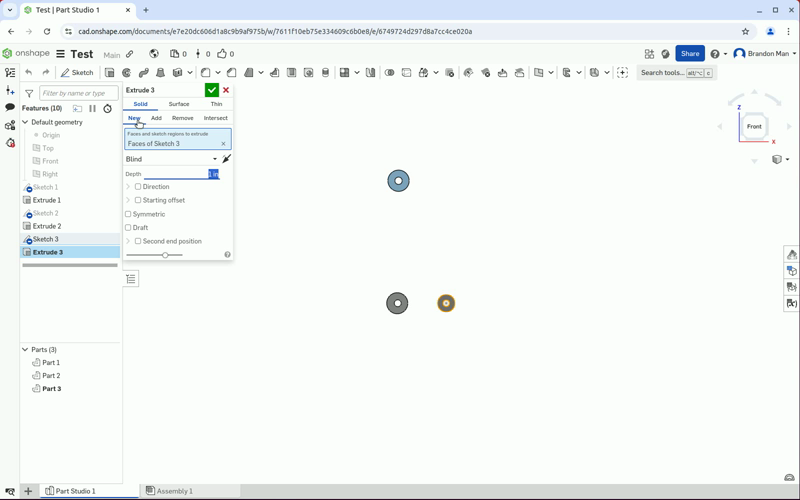
text(0.722)
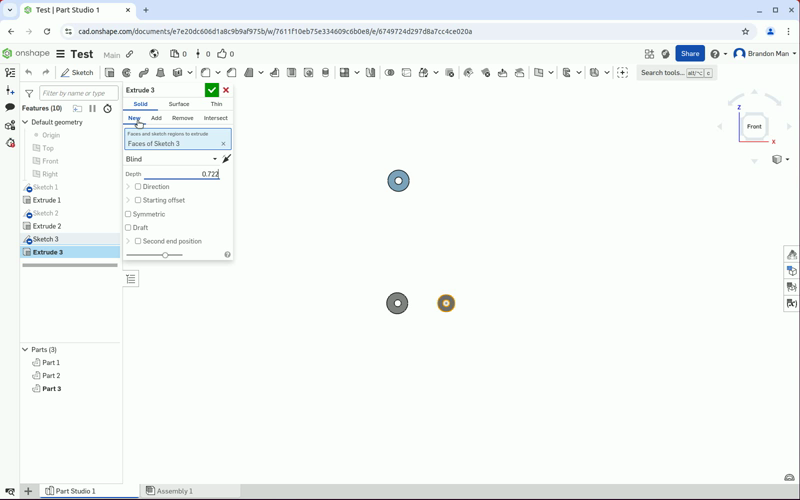
key(enter)
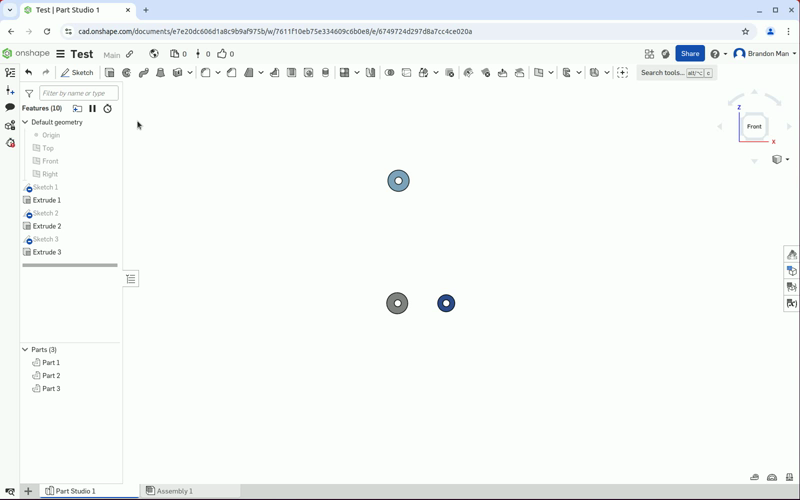
key(shift+h)
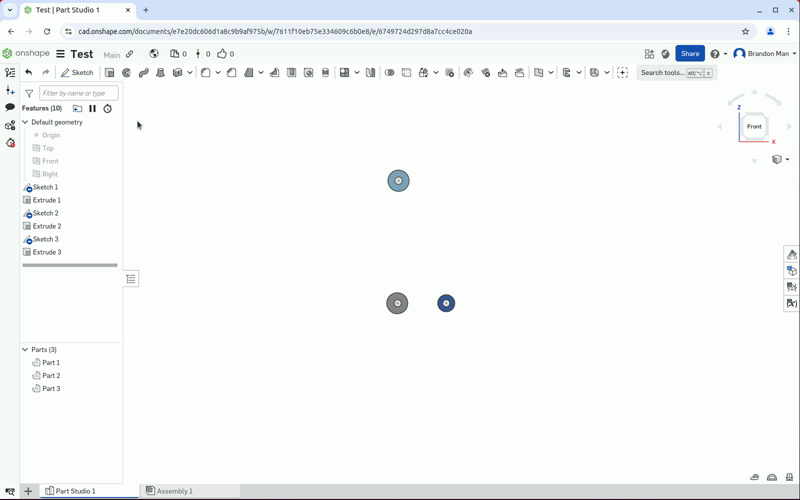
key(shift+h)
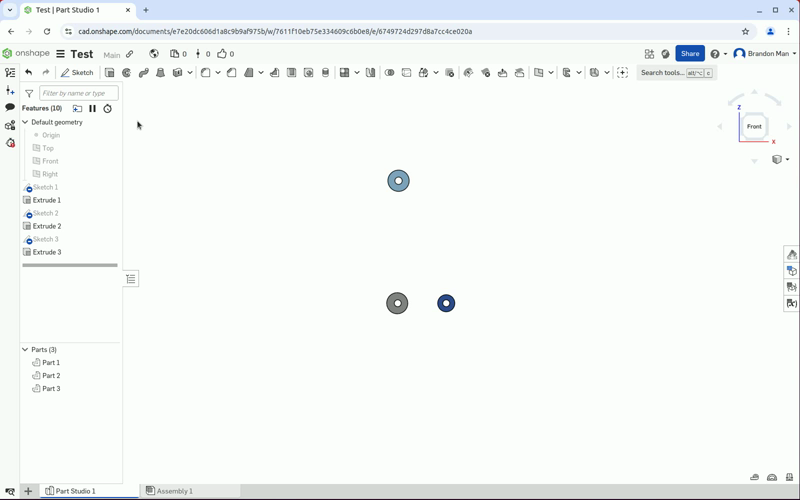
mouse_move(73, 189)
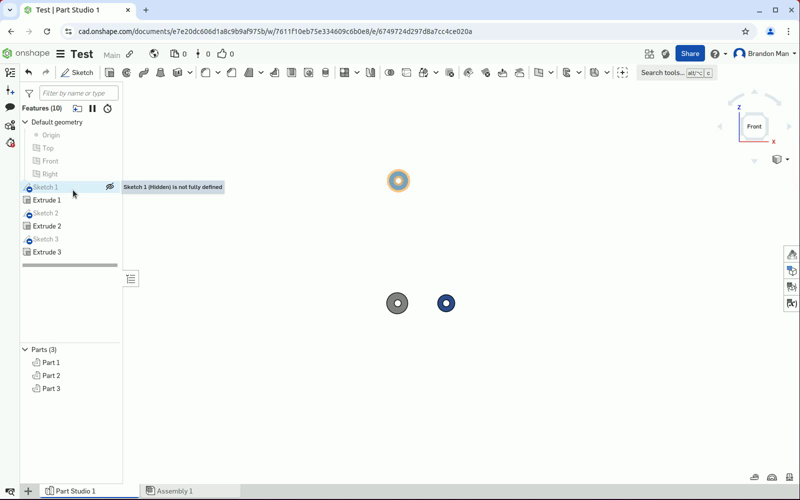
click(73, 189)
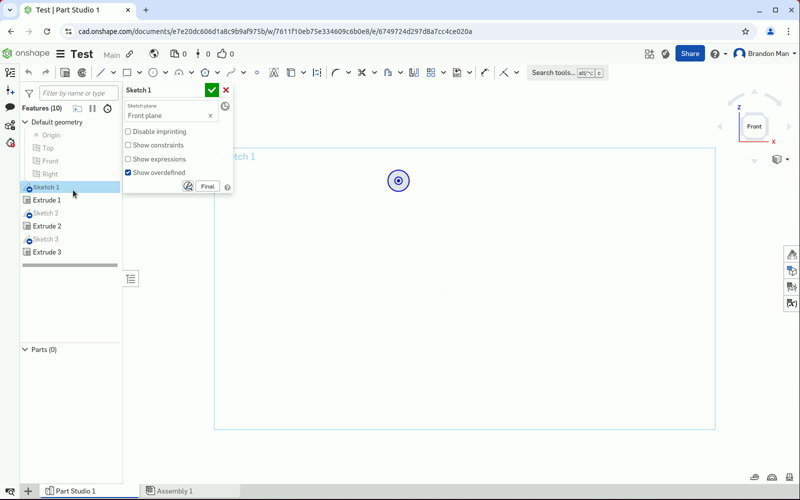
mouse_move(229, 92)
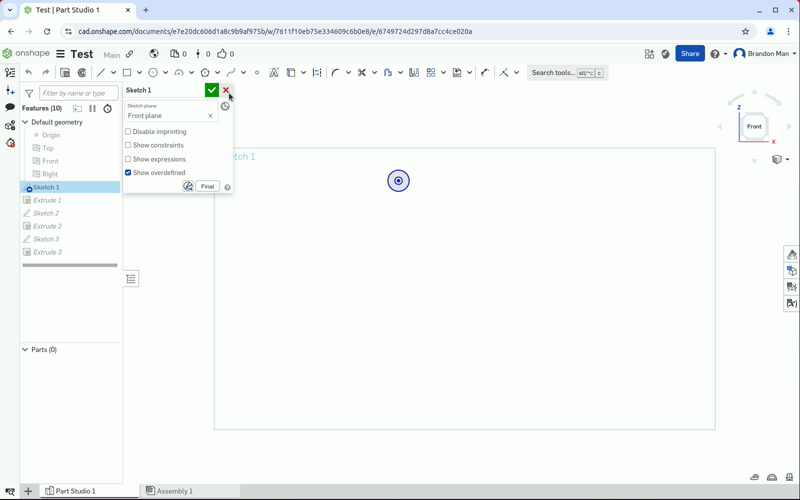
click(229, 92)
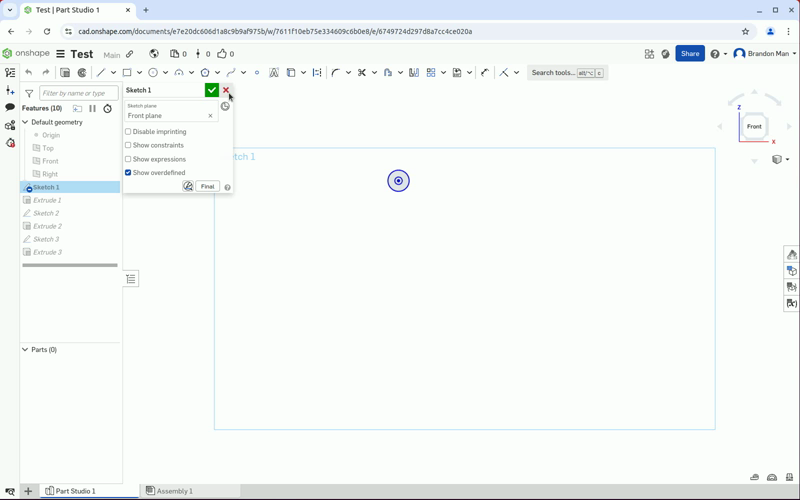
key(shift+s)
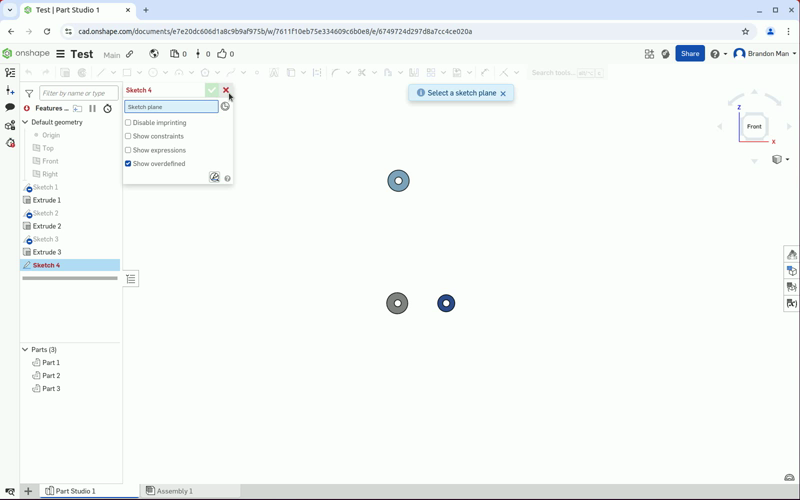
mouse_move(73, 163)
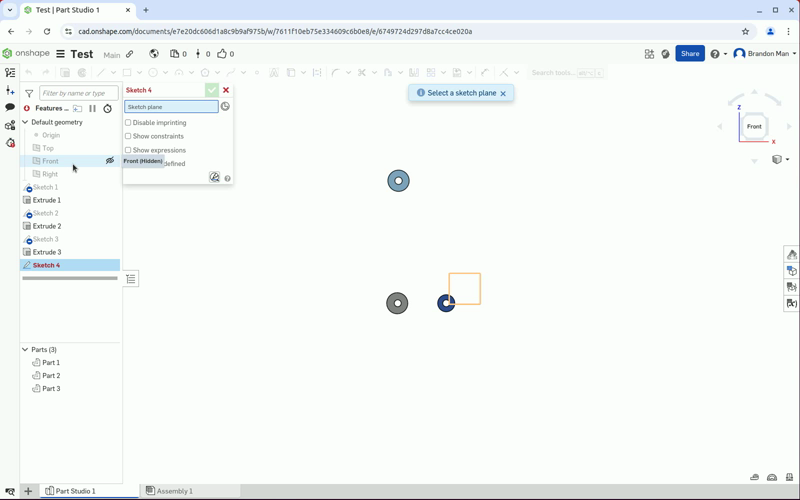
click(73, 163)
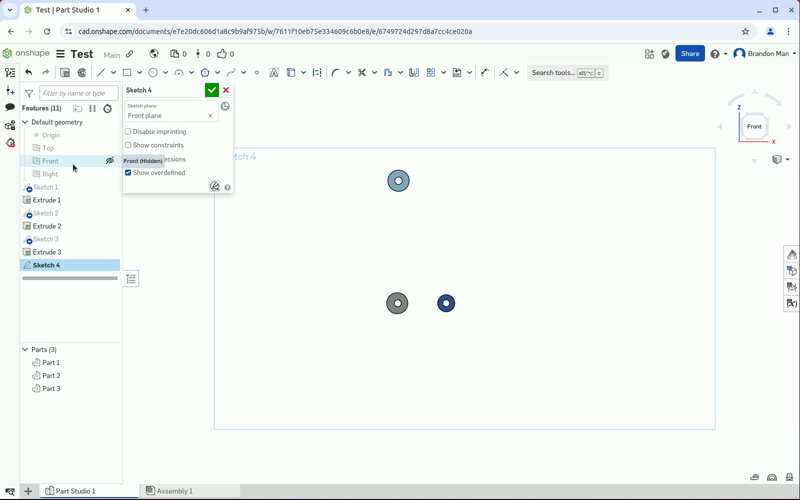
mouse_move(73, 352)
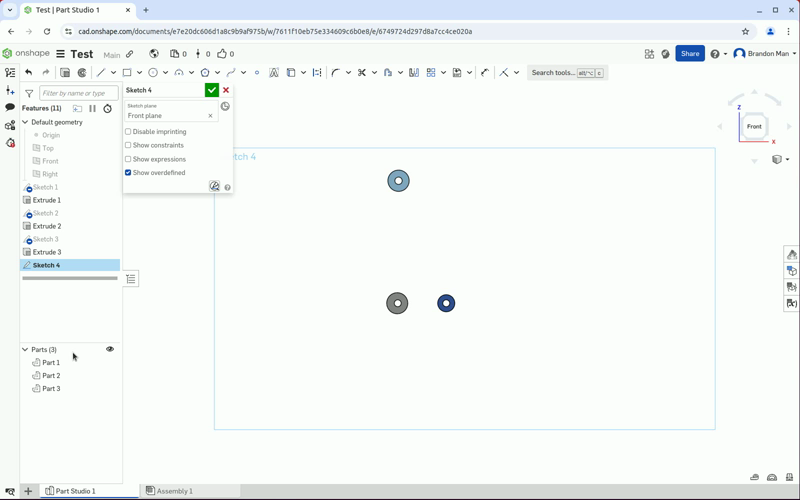
key(y)
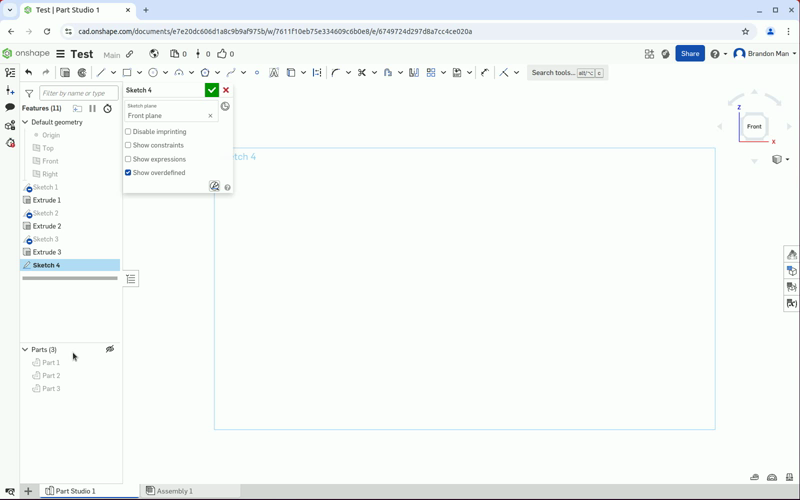
key(a)
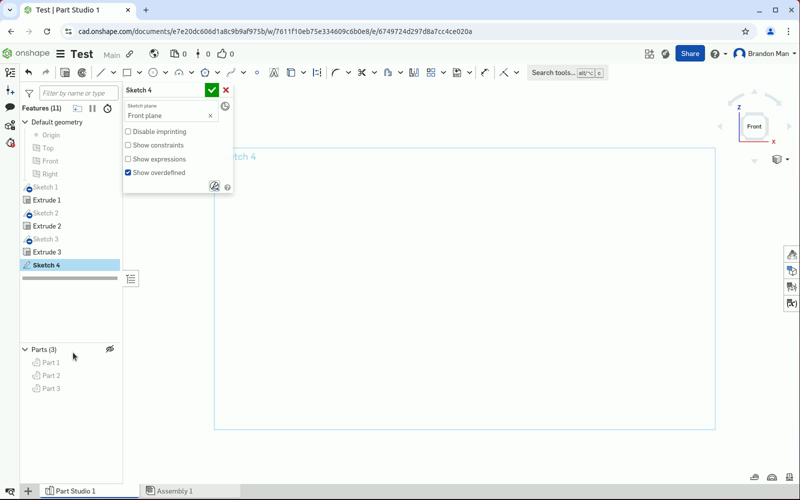
key_down(shift)
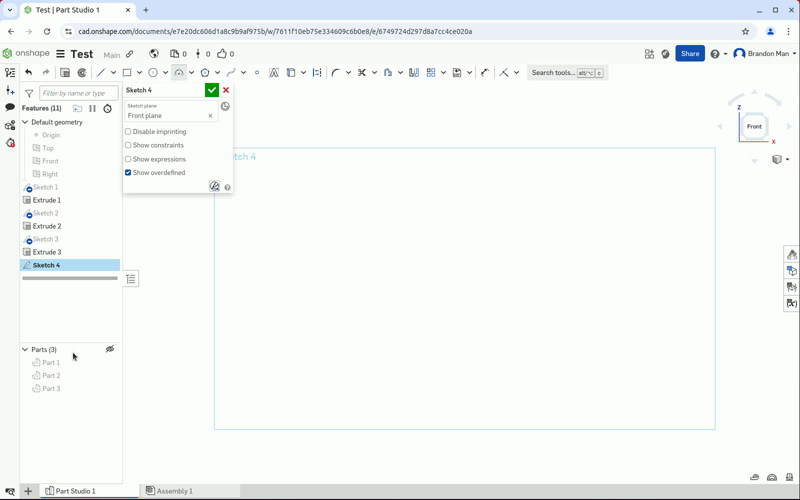
mouse_move(380, 232)
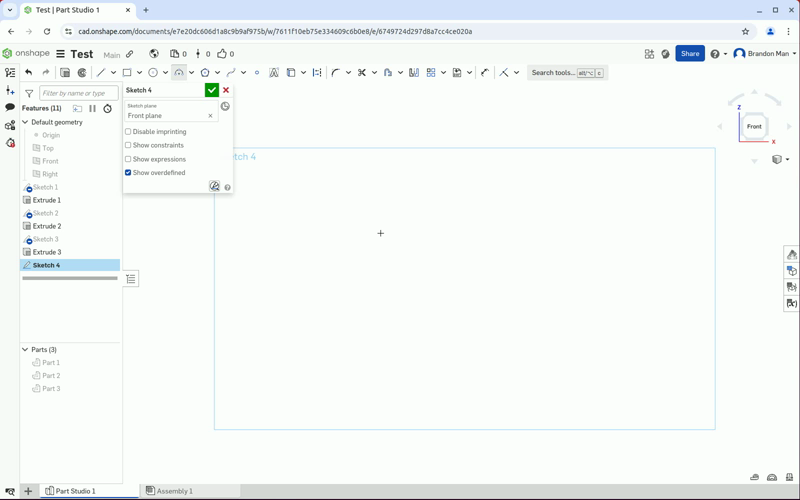
click(380, 232)
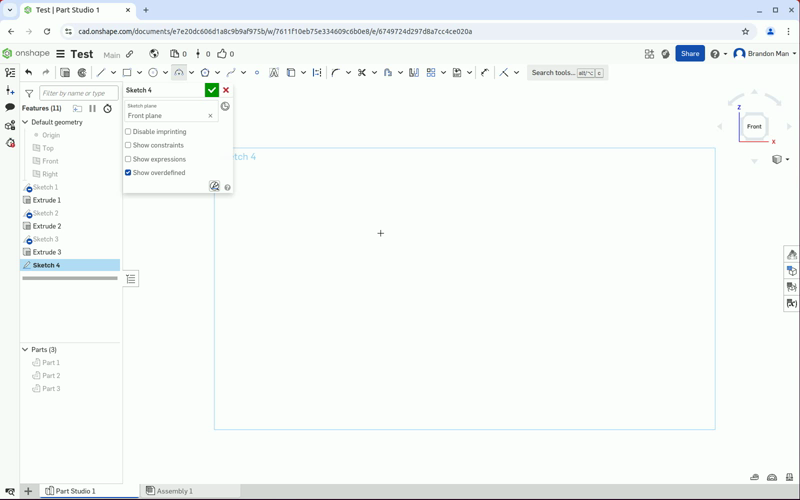
key_up(shift)
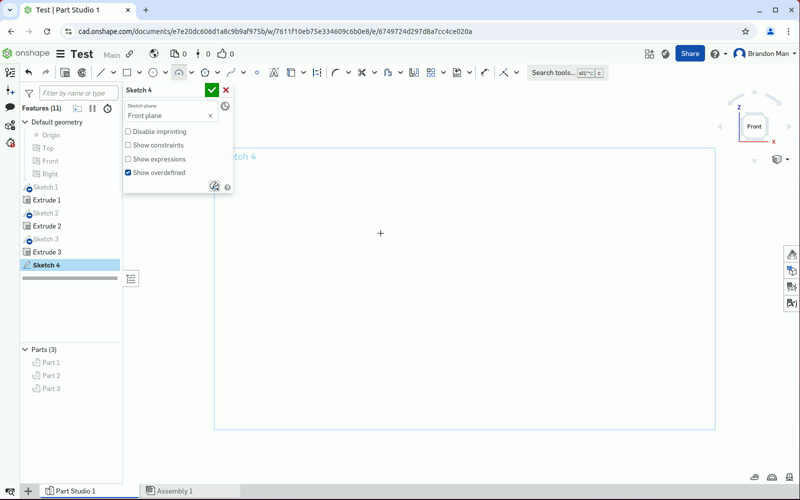
key_down(shift)
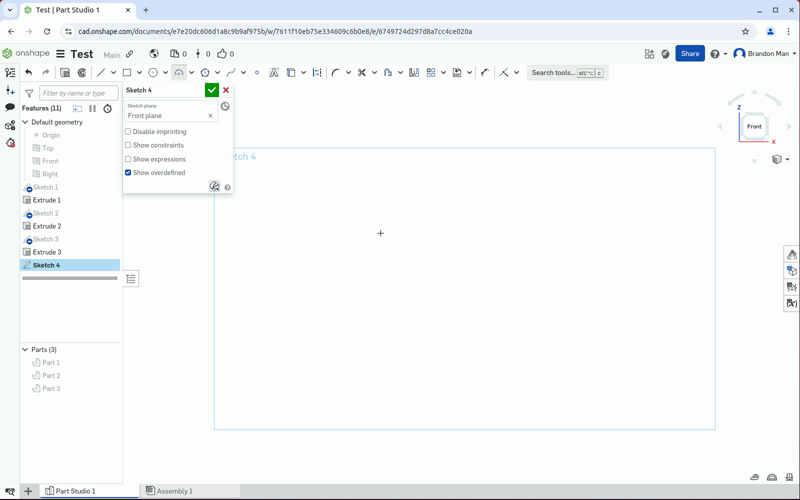
mouse_move(414, 232)
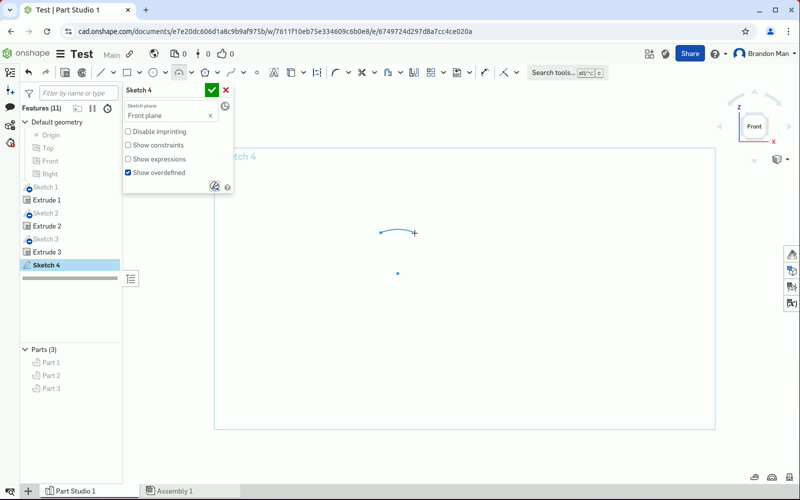
click(414, 232)
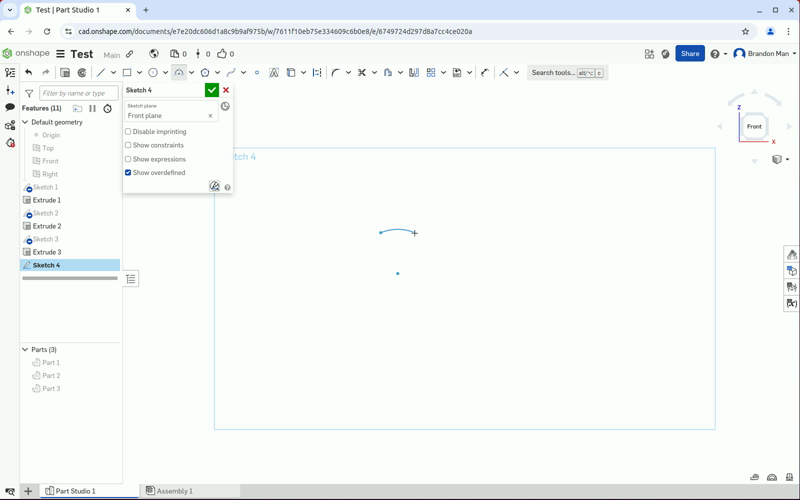
mouse_move(398, 217)
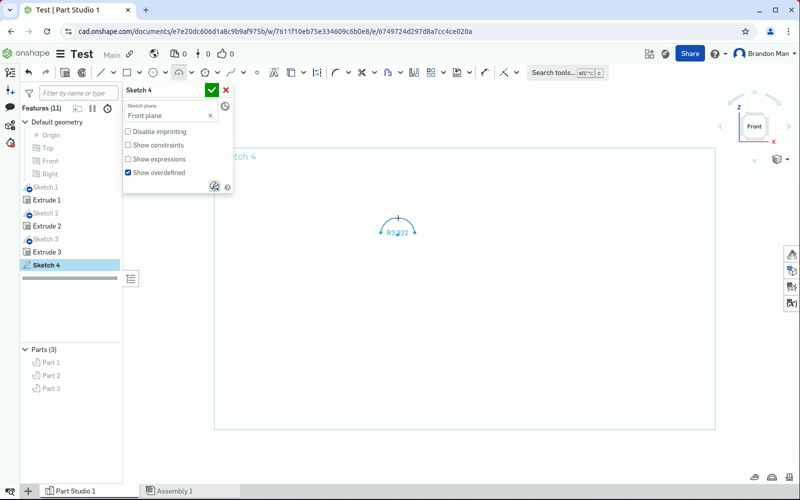
click(398, 217)
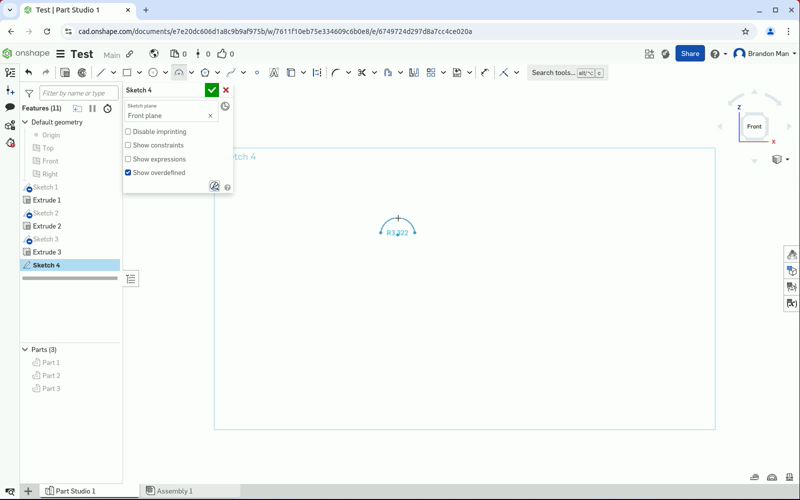
key_up(shift)
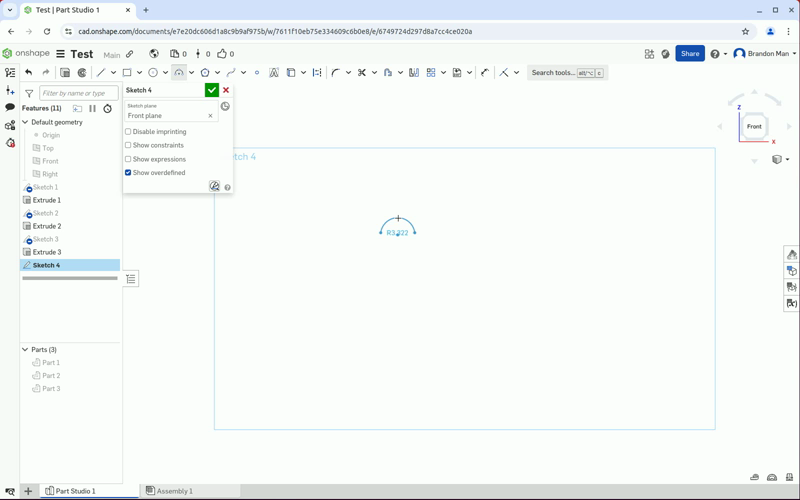
key(esc)
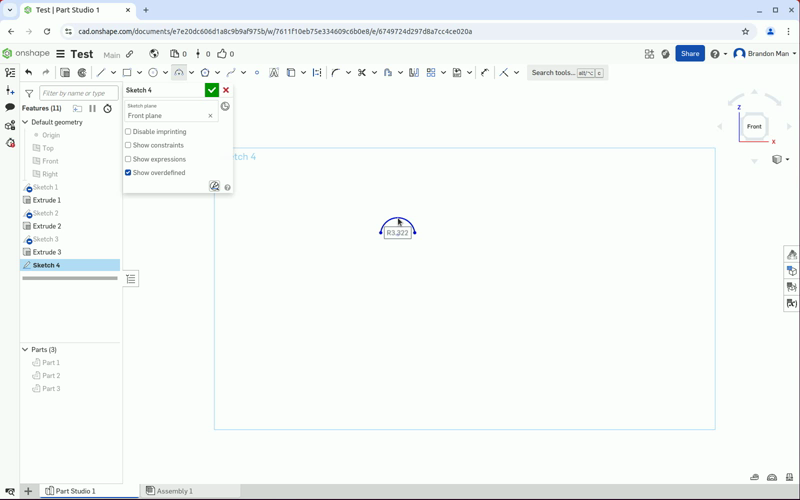
key(l)
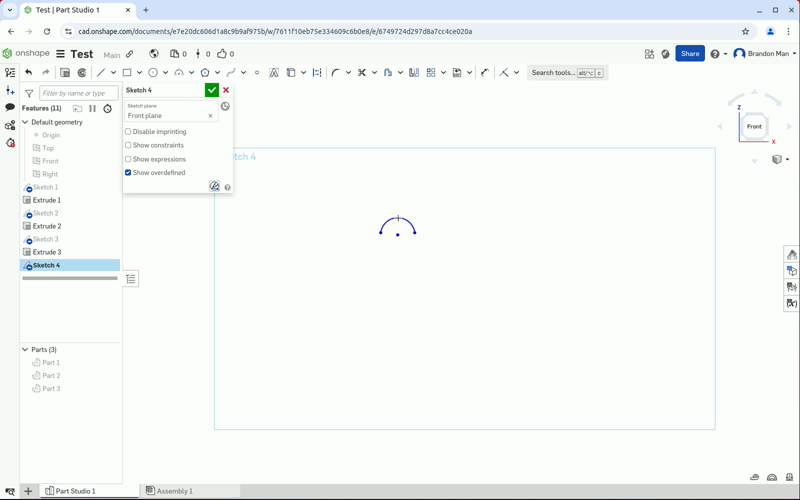
mouse_move(414, 232)
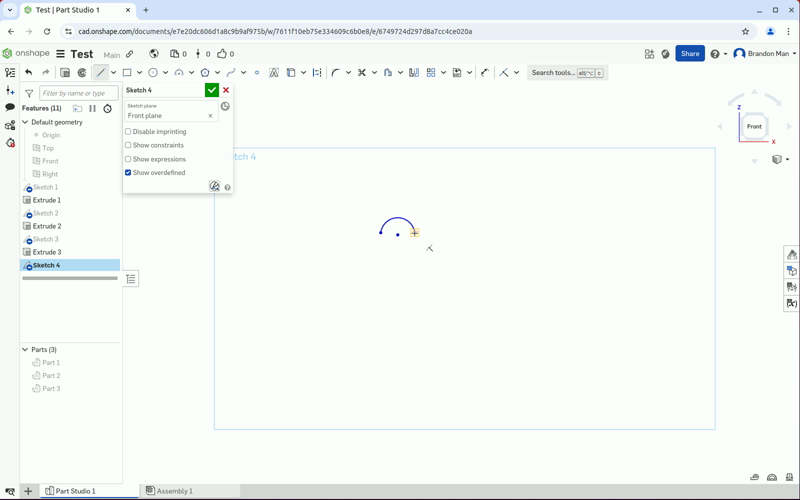
click(414, 232)
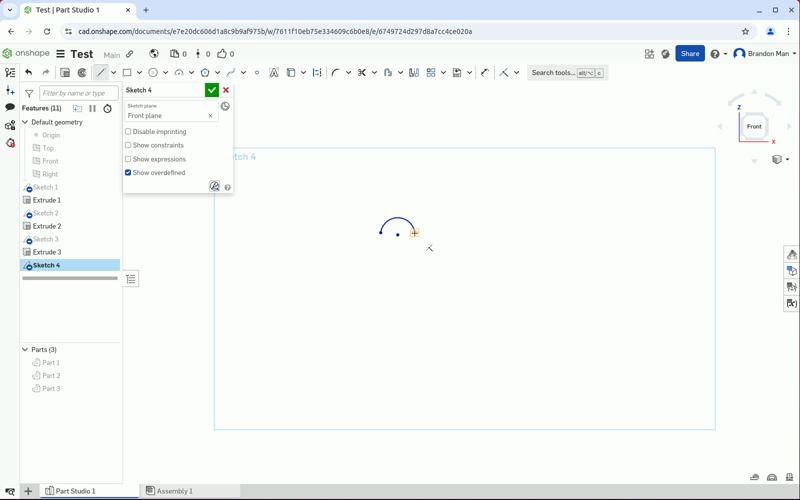
key_down(shift)
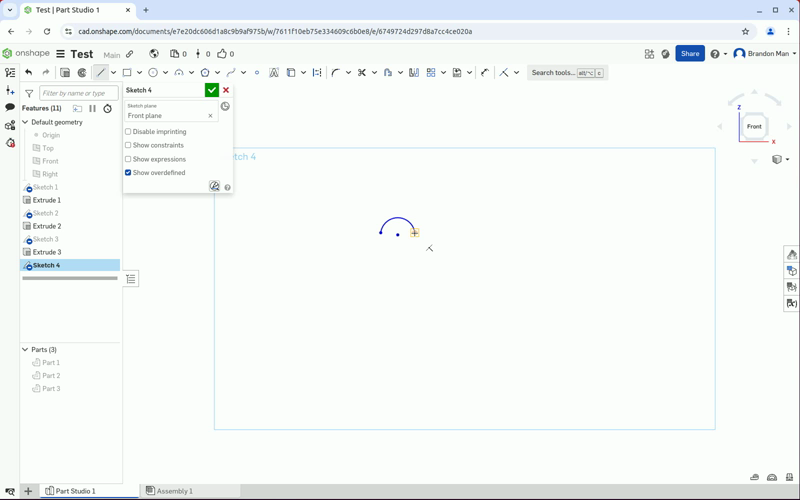
mouse_move(444, 232)
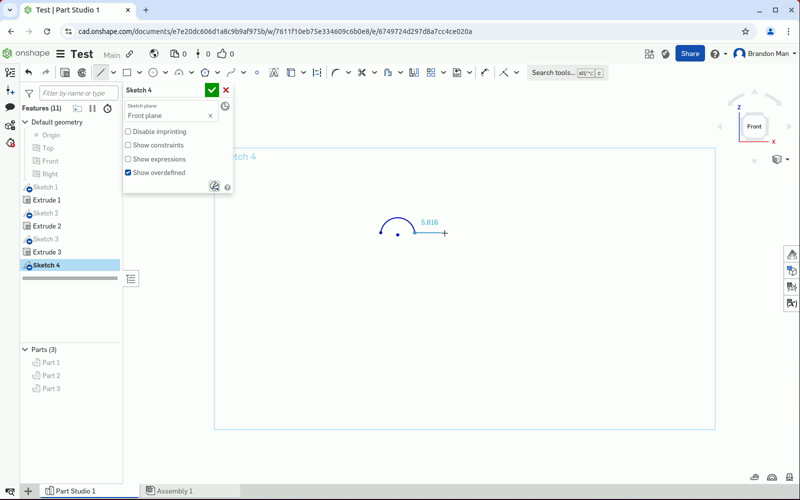
mouse_move(407, 179)
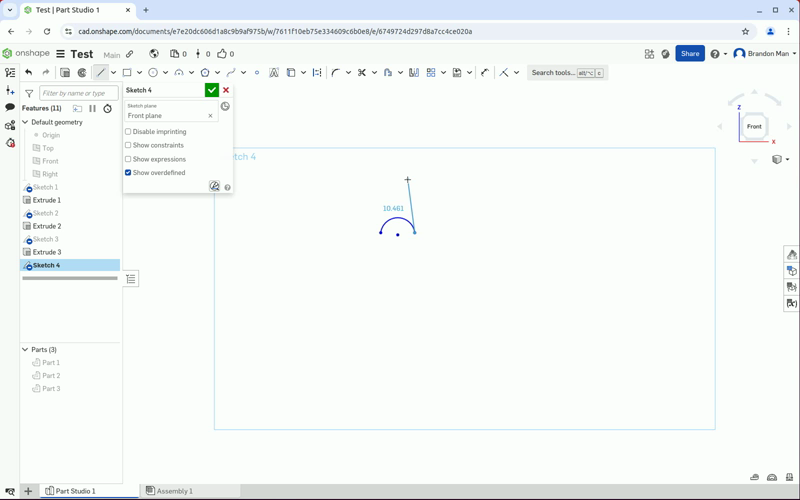
click(407, 179)
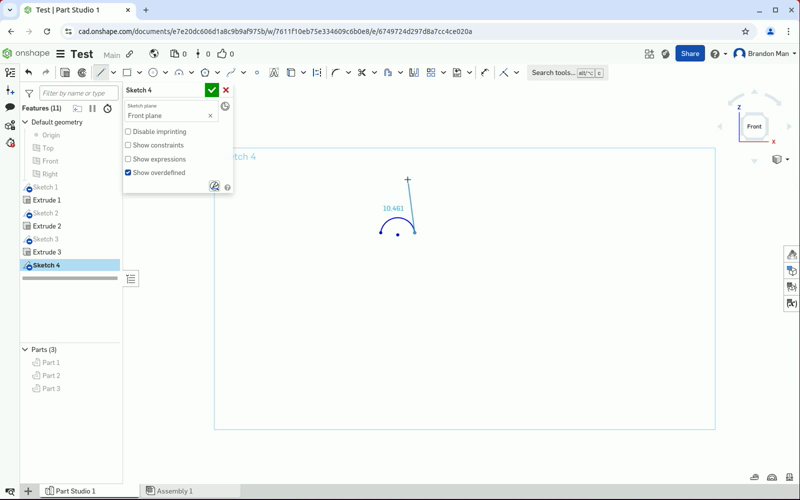
key_up(shift)
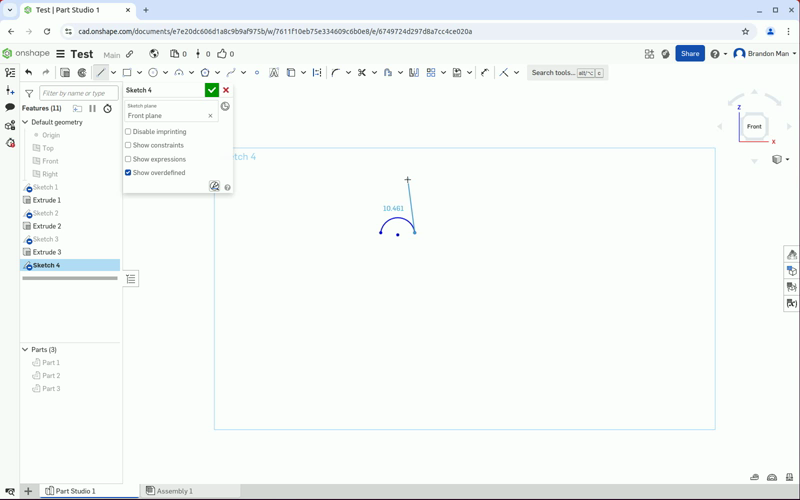
key(esc)
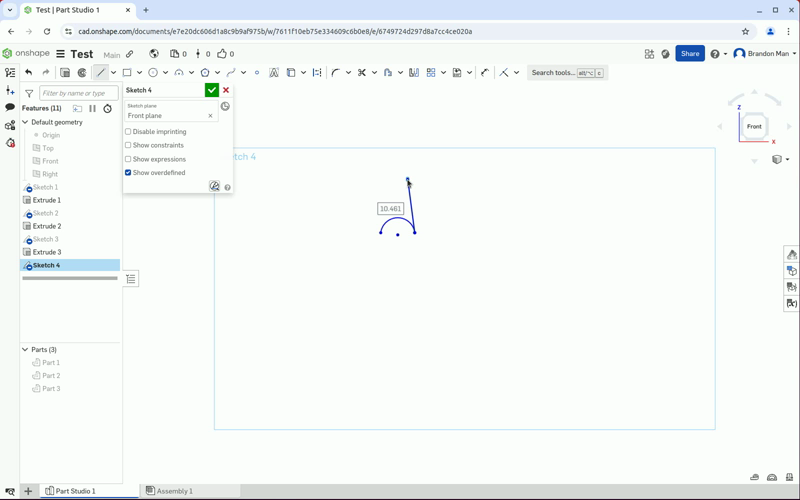
key(a)
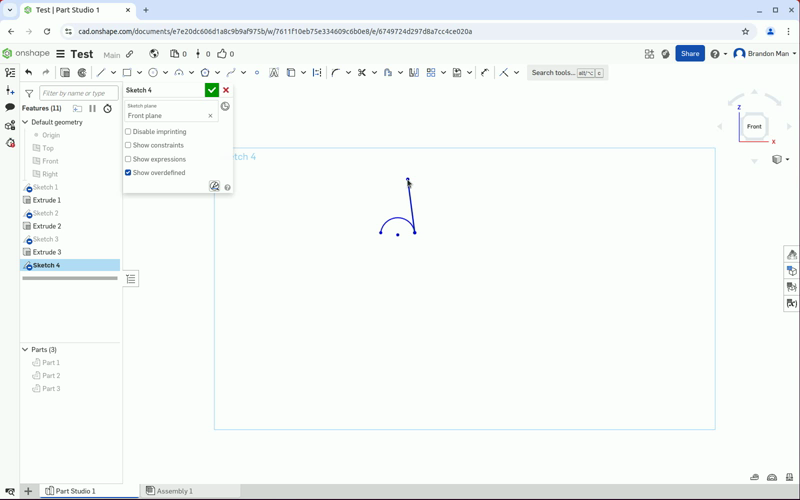
mouse_move(407, 179)
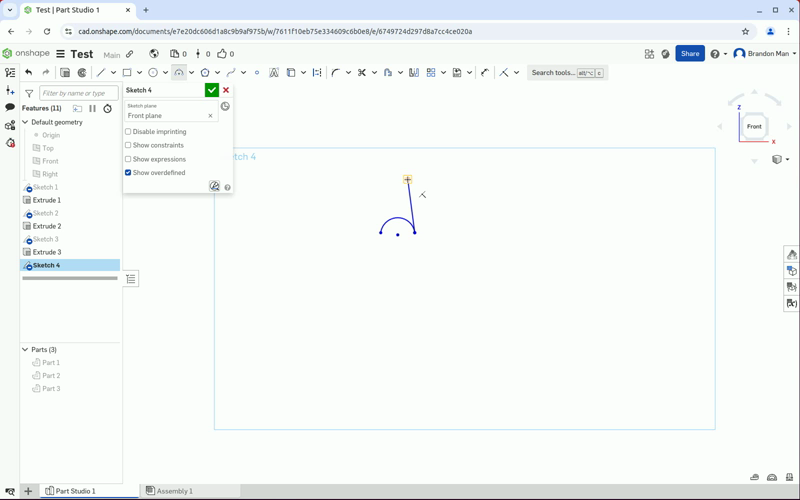
click(407, 179)
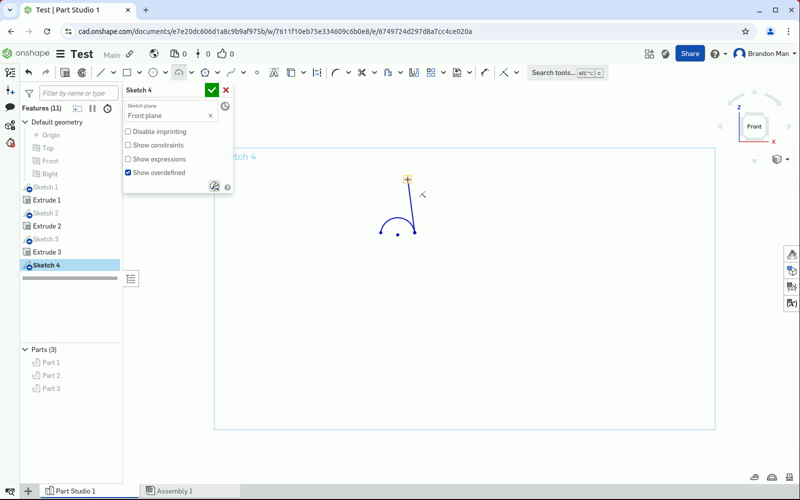
key_down(shift)
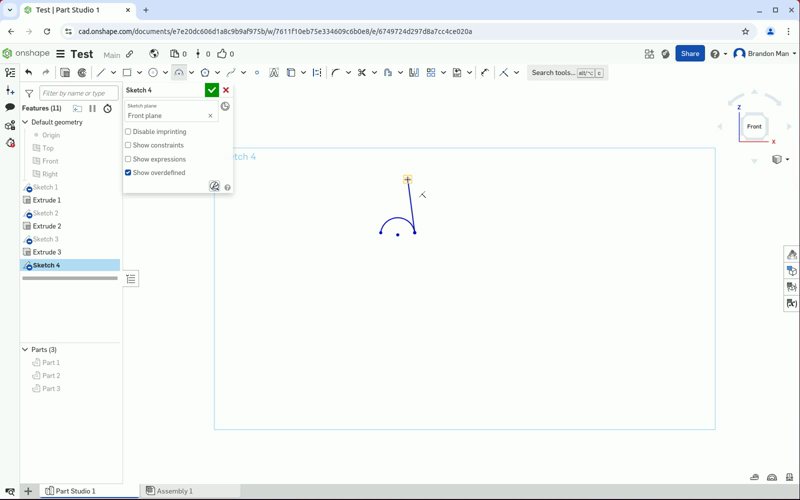
mouse_move(387, 179)
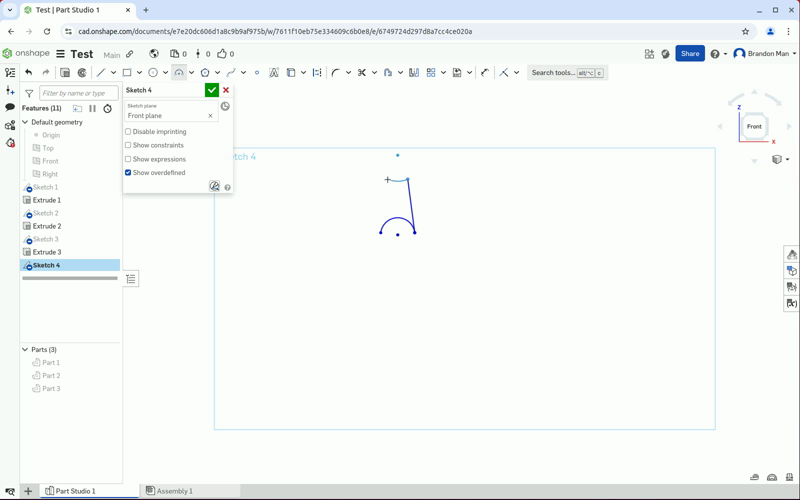
click(387, 179)
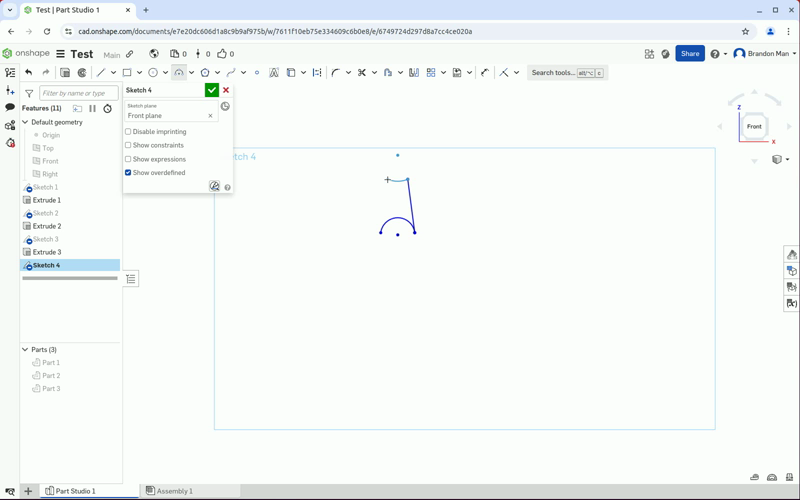
mouse_move(398, 190)
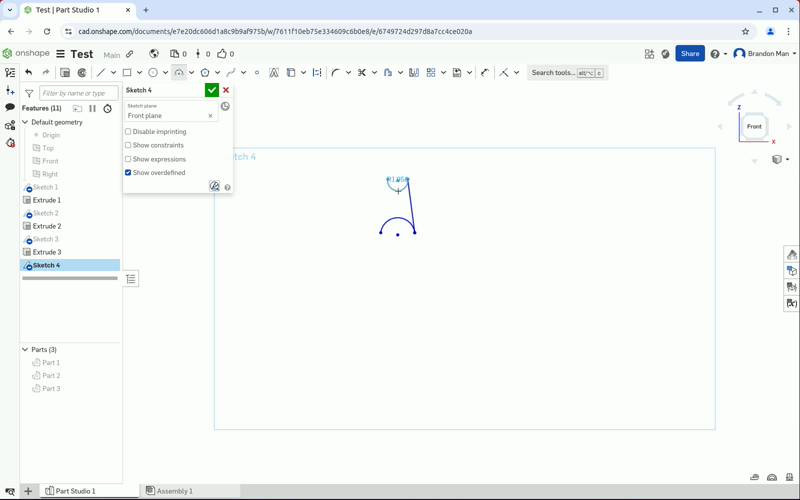
click(398, 190)
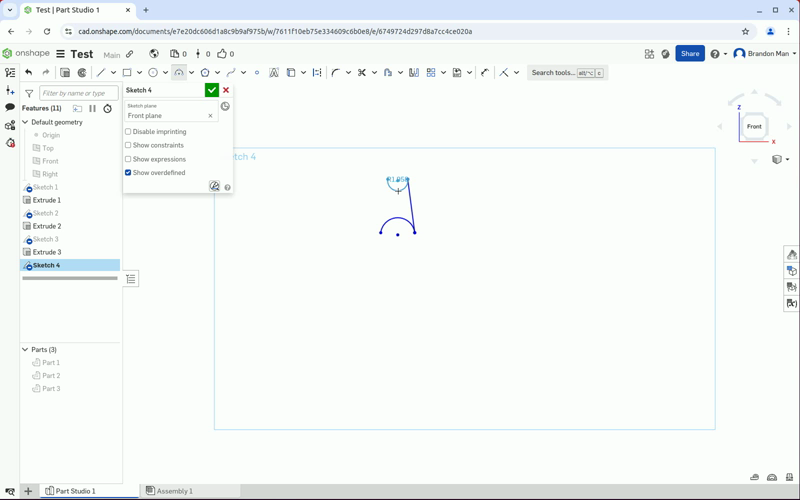
key_up(shift)
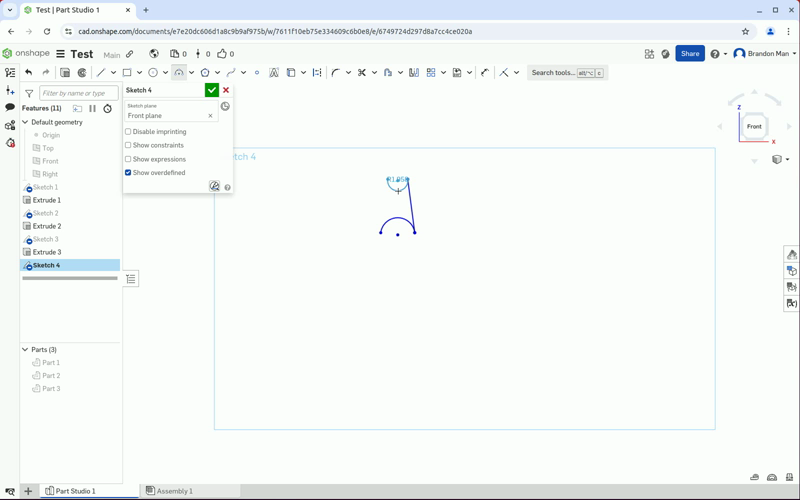
key(esc)
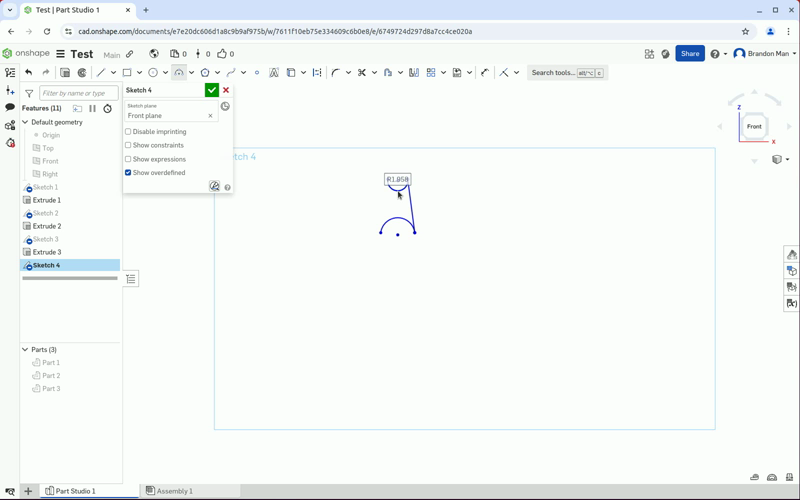
key(l)
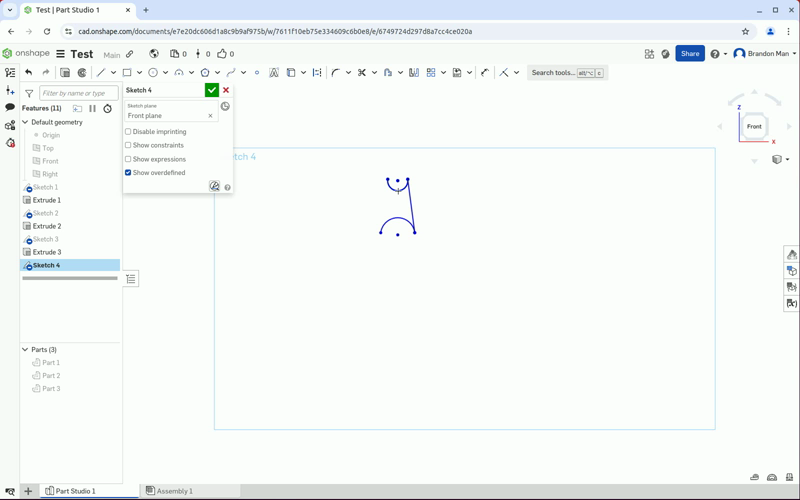
mouse_move(387, 179)
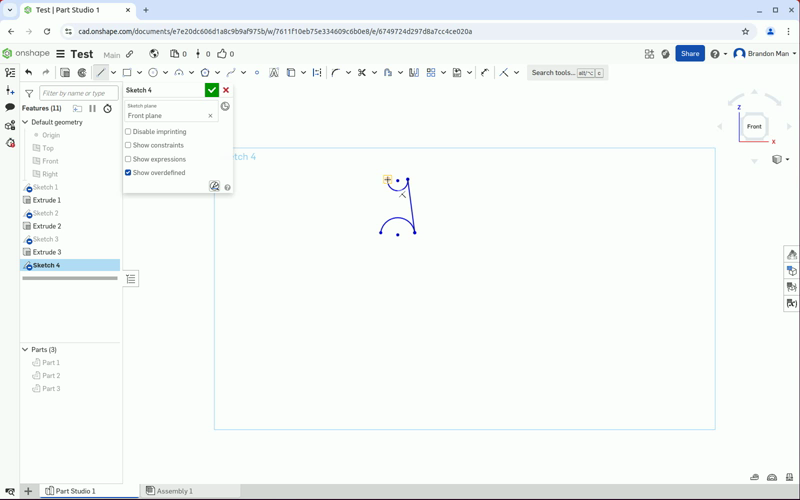
click(387, 179)
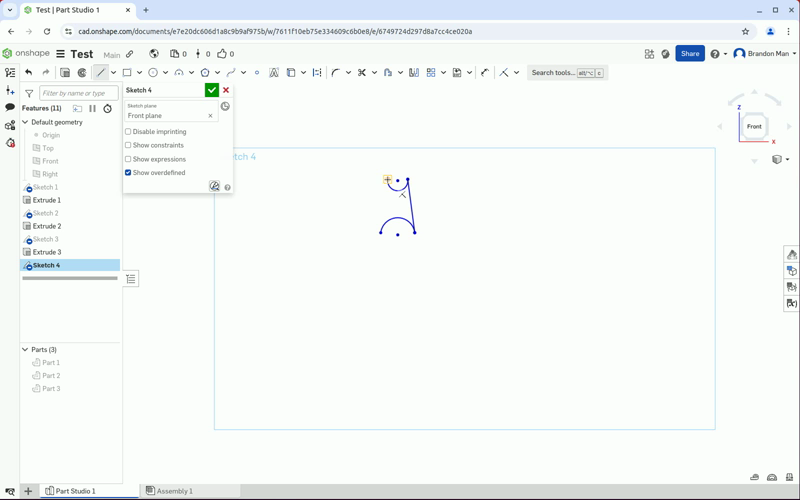
mouse_move(417, 179)
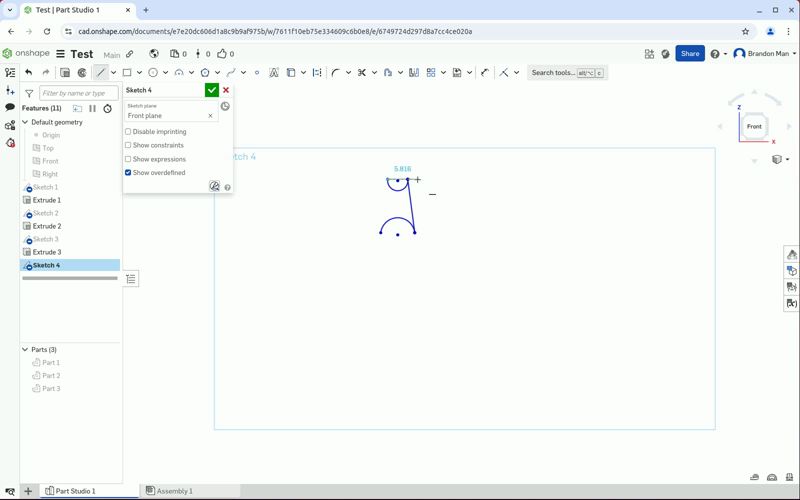
key_down(shift)
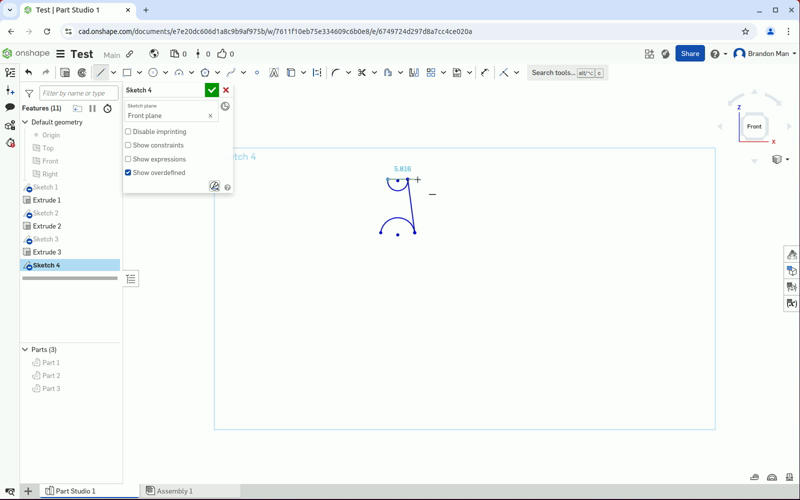
mouse_move(380, 232)
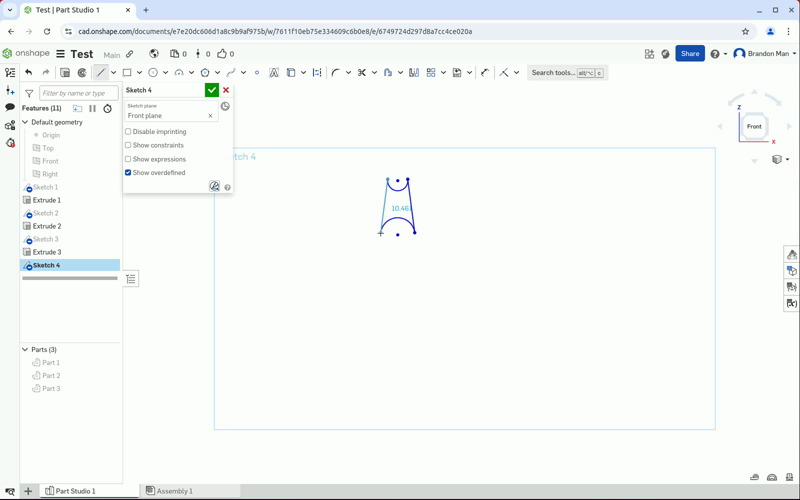
key_up(shift)
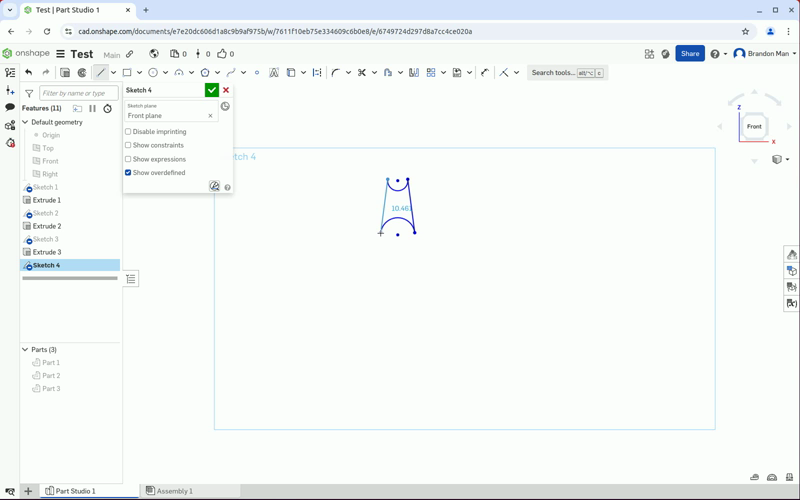
click(380, 232)
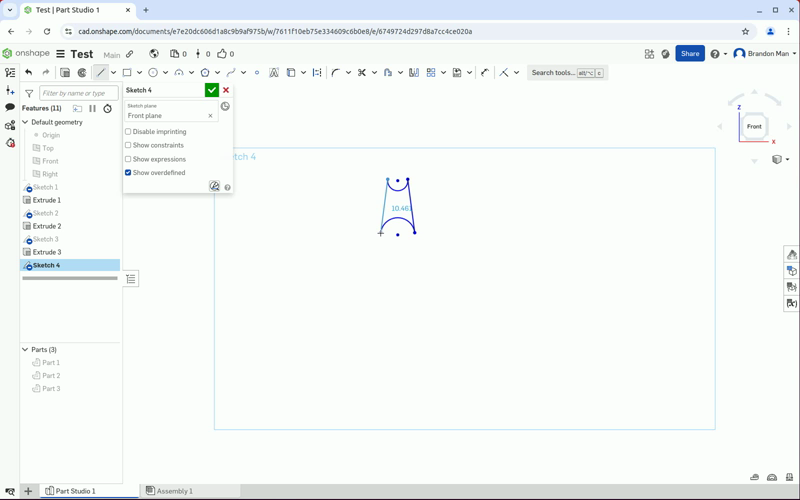
key(esc)
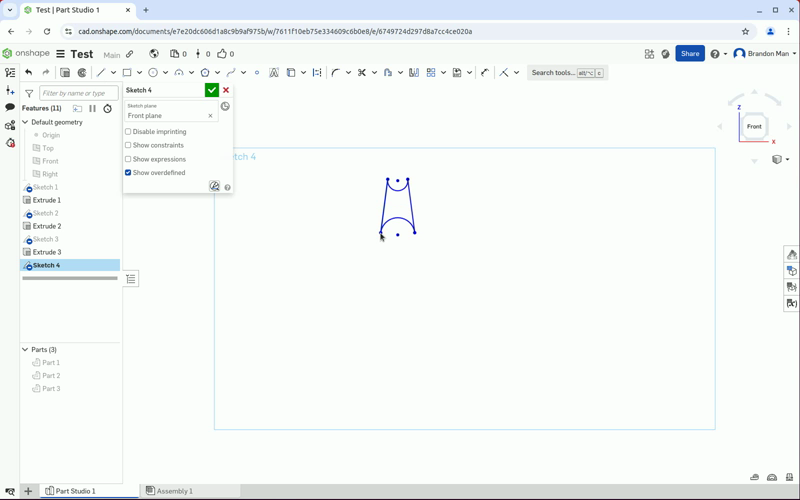
key(c)
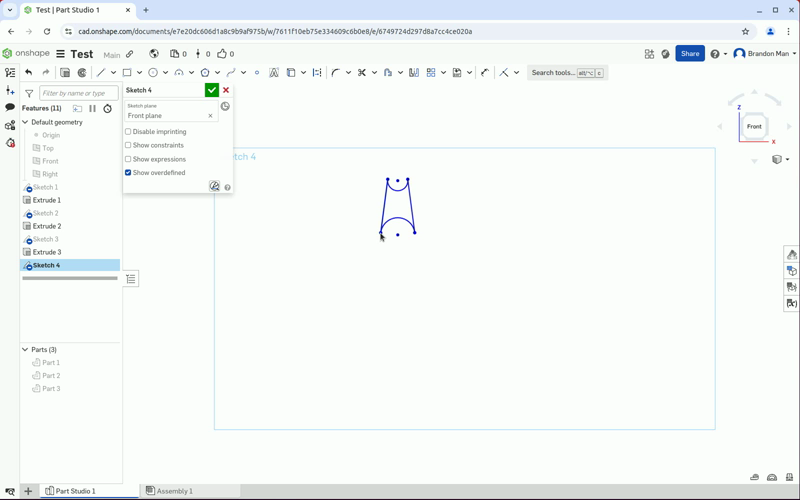
key_down(shift)
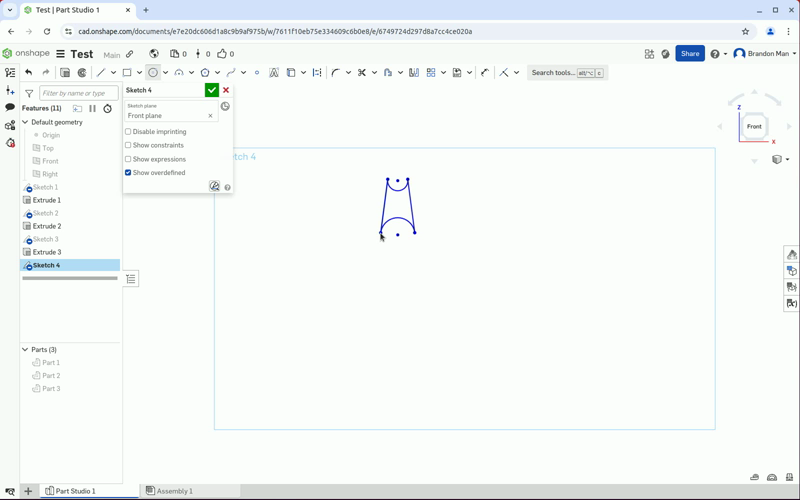
mouse_move(394, 195)
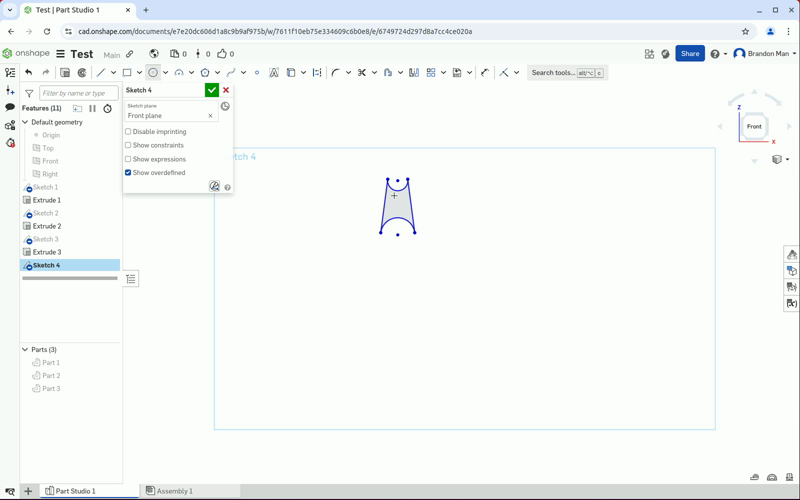
click(394, 195)
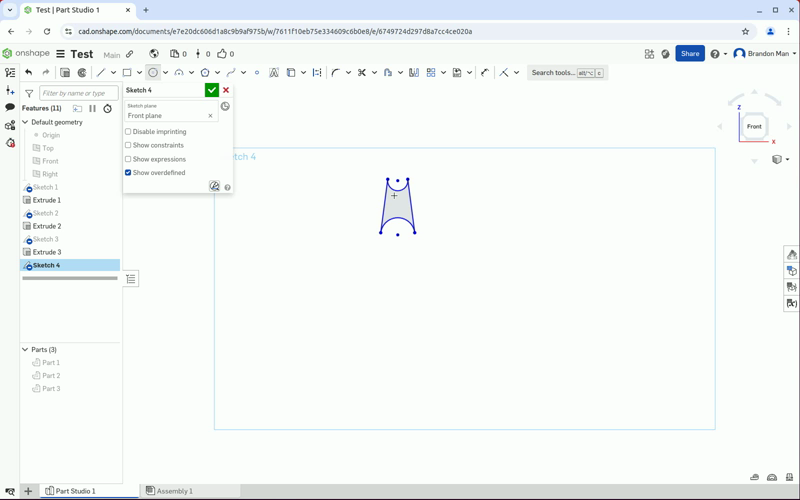
key_up(shift)
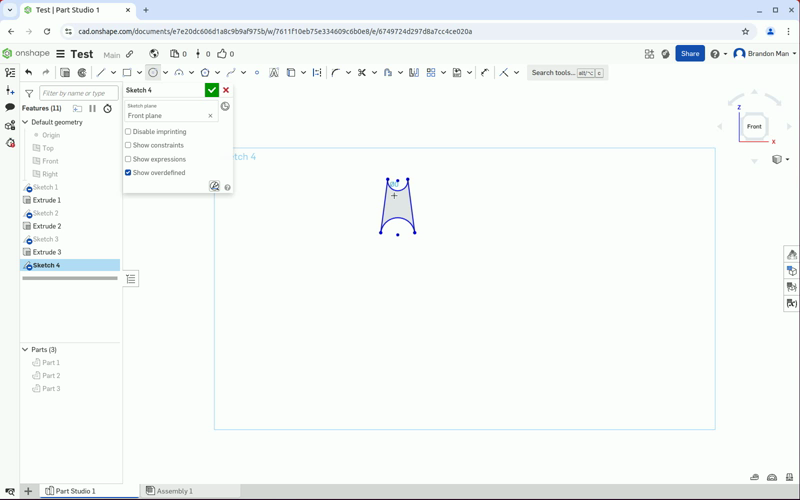
mouse_move(397, 195)
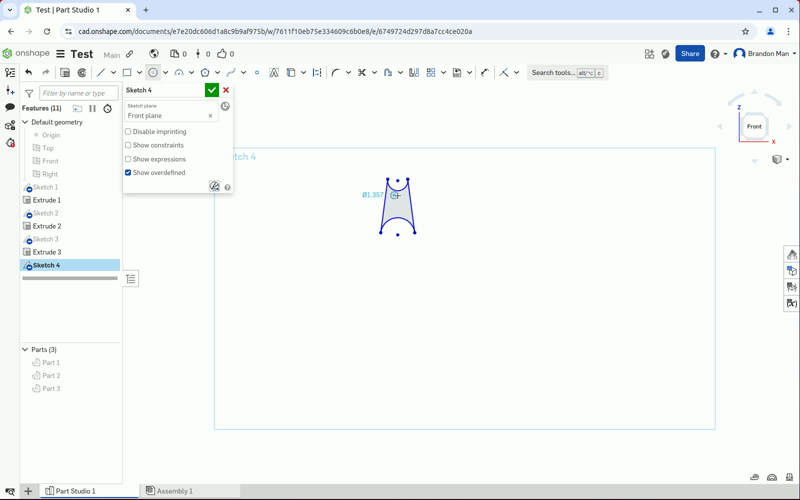
click(397, 195)
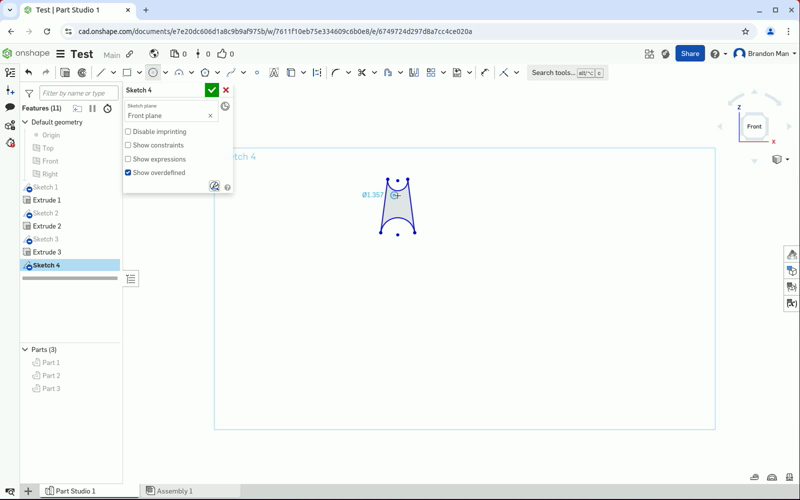
key(esc)
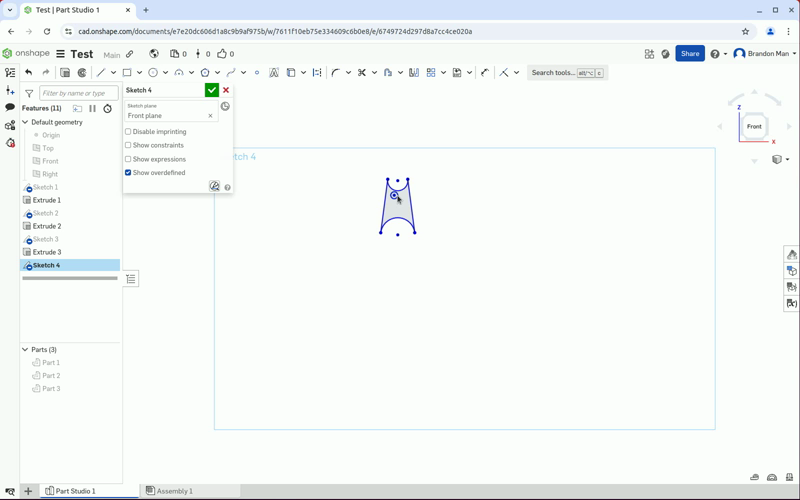
mouse_move(395, 205)
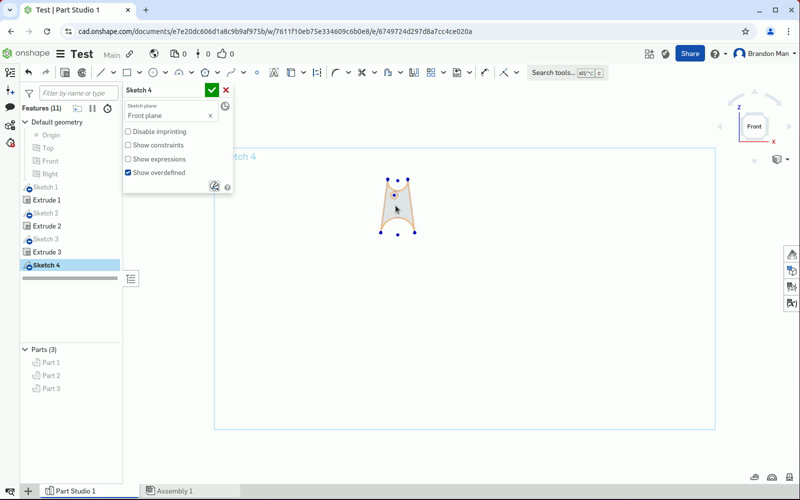
scroll(6)
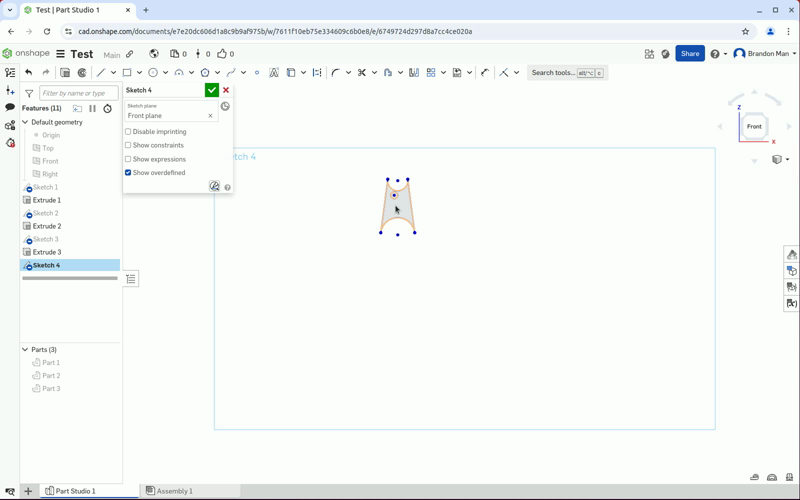
scroll(6)
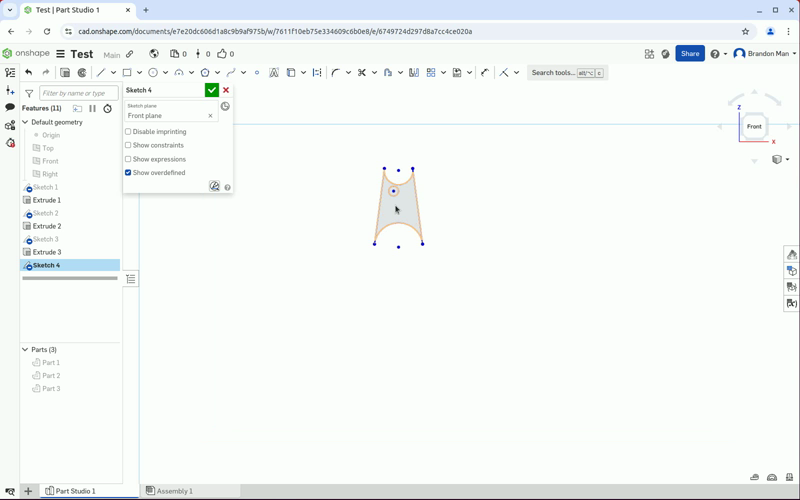
scroll(6)
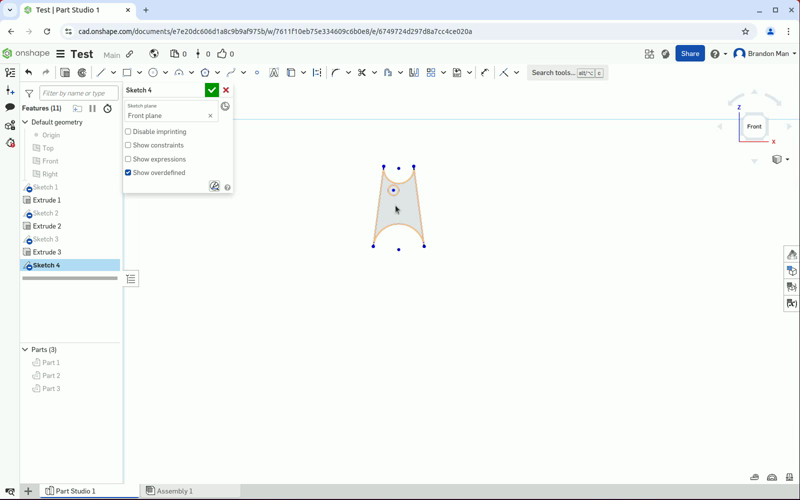
scroll(6)
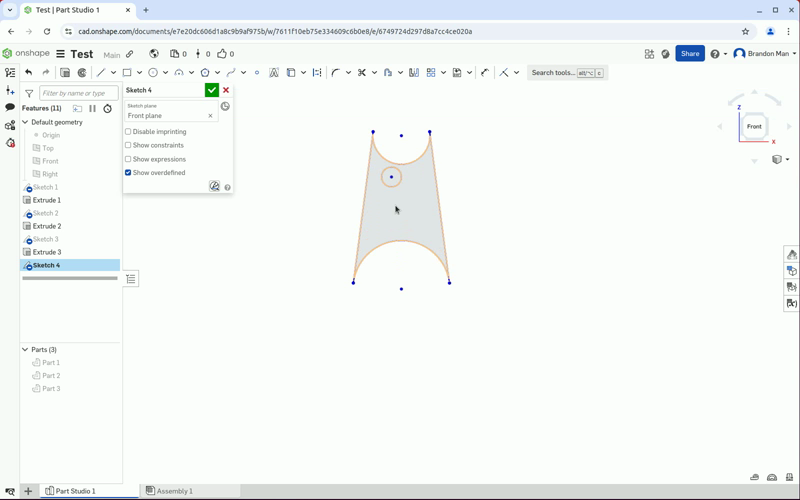
scroll(6)
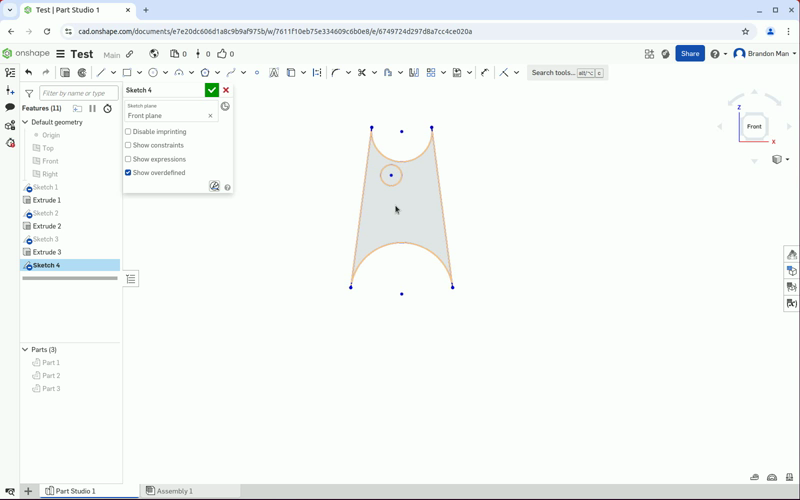
scroll(6)
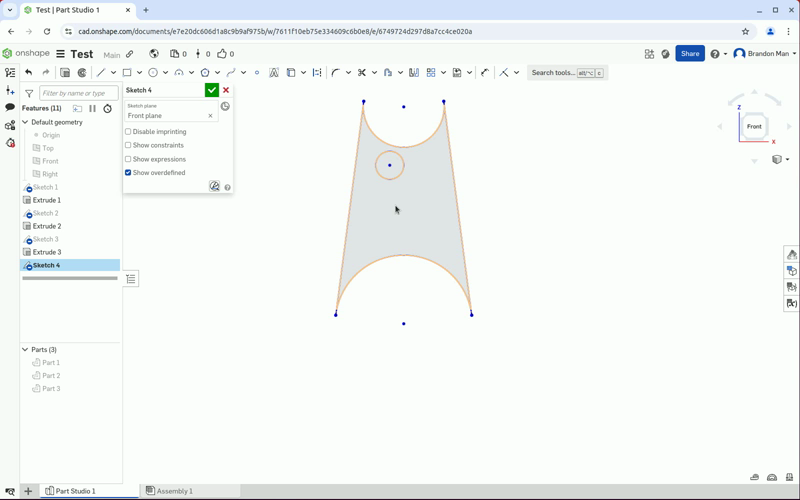
scroll(6)
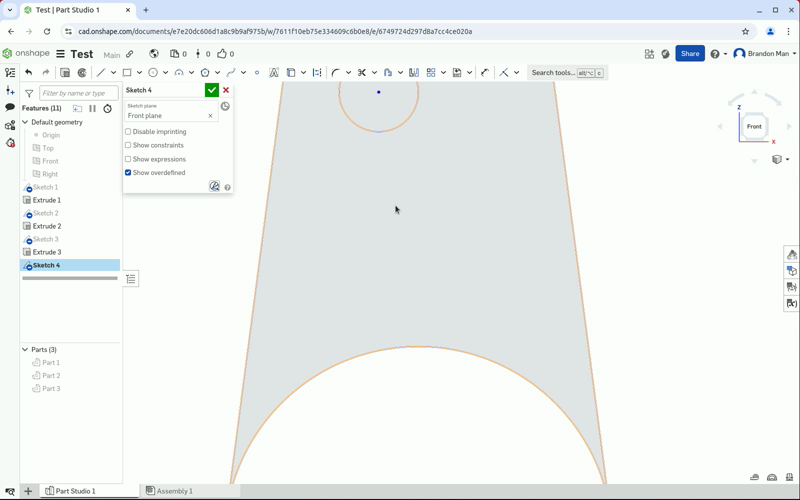
click(395, 205)
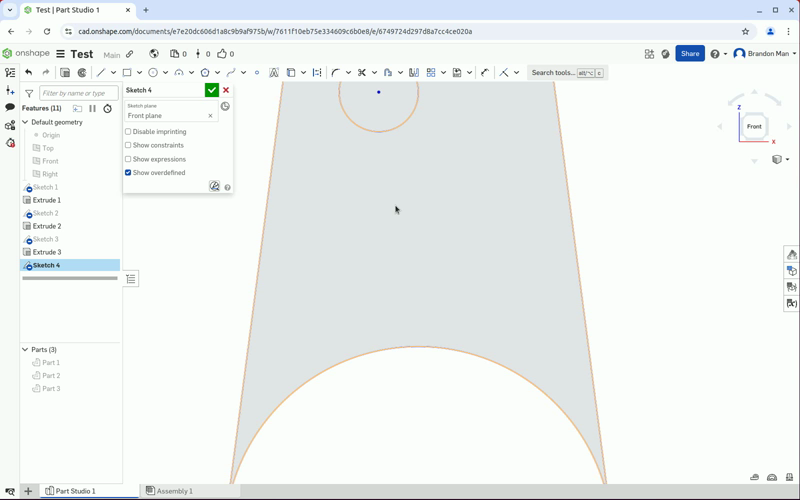
scroll(-6)
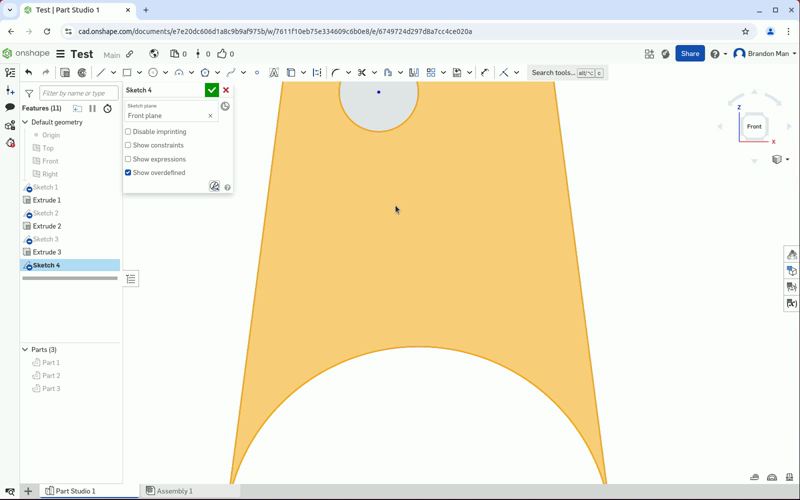
scroll(-6)
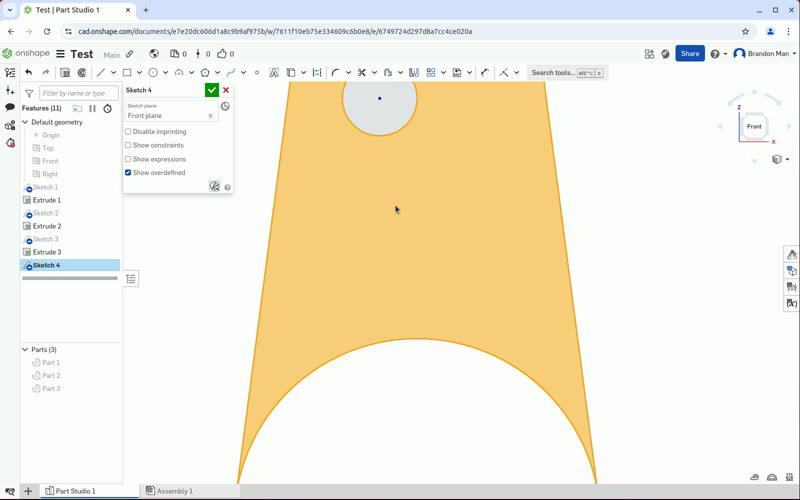
scroll(-6)
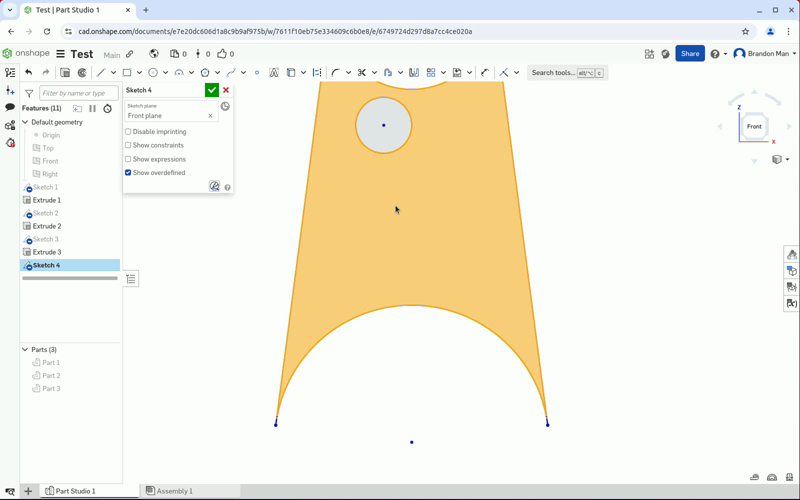
scroll(-6)
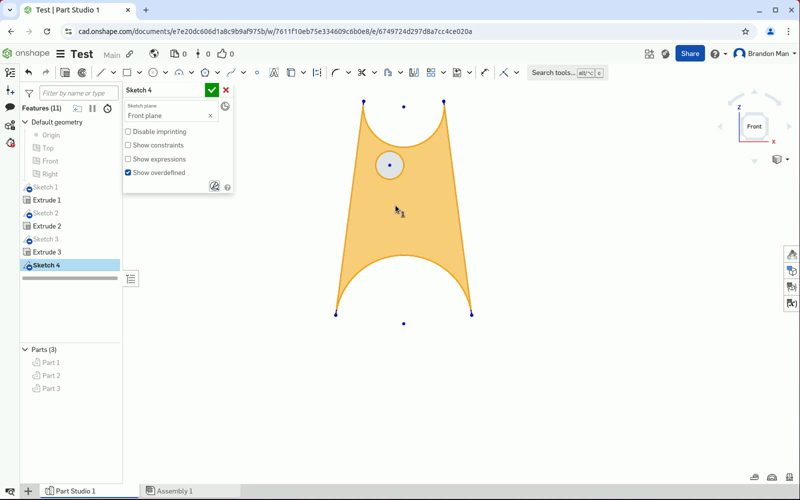
scroll(-6)
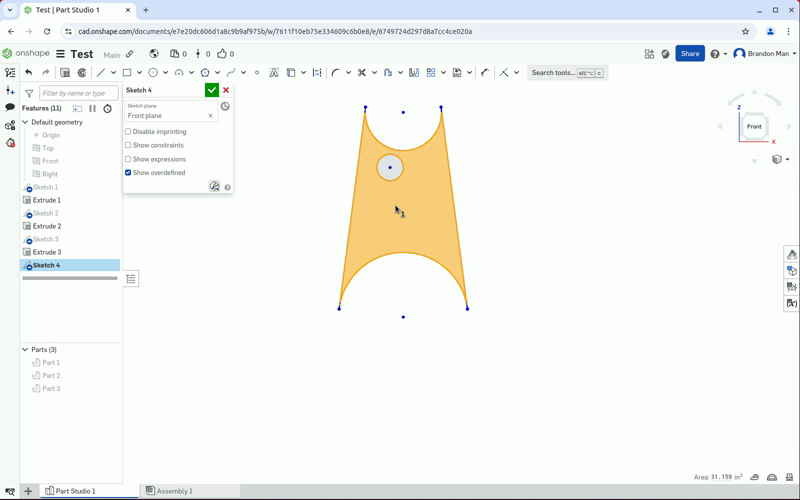
scroll(-6)
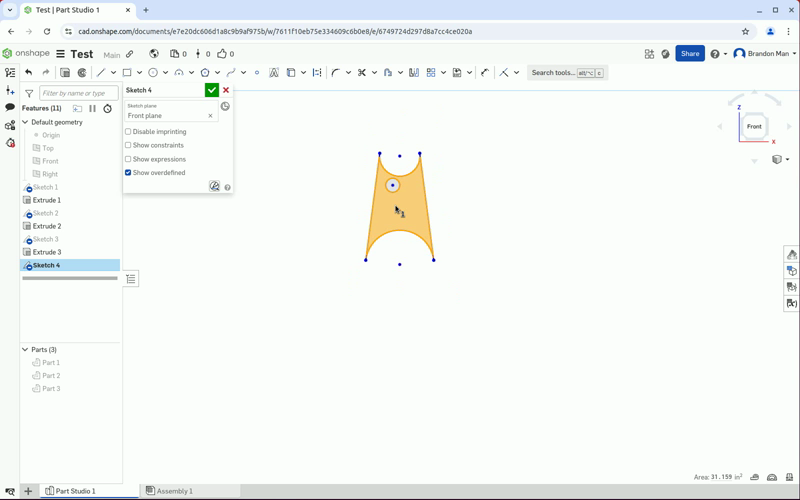
scroll(-6)
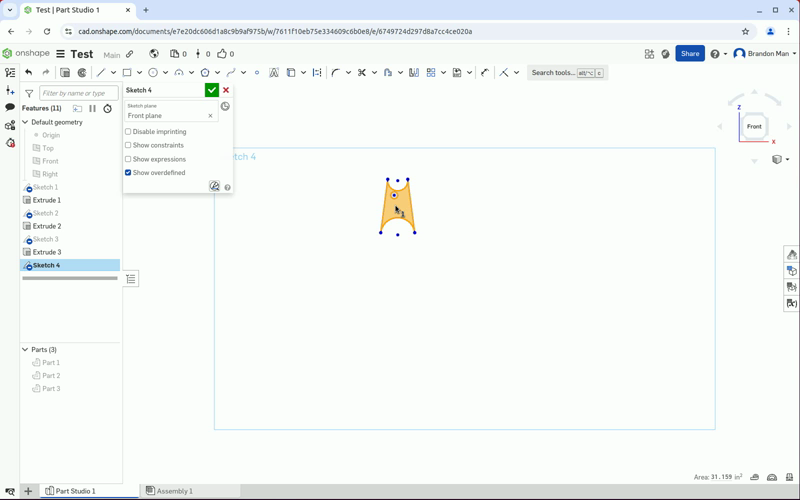
mouse_move(73, 352)
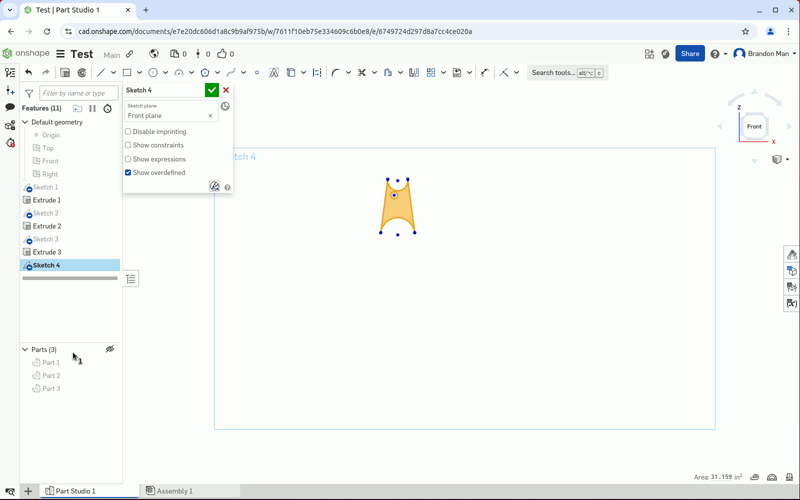
key(shift+y)
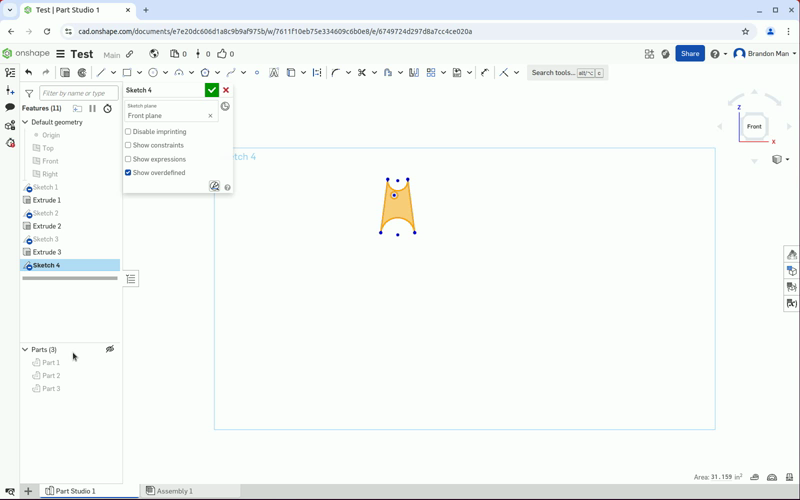
key(shift+e)
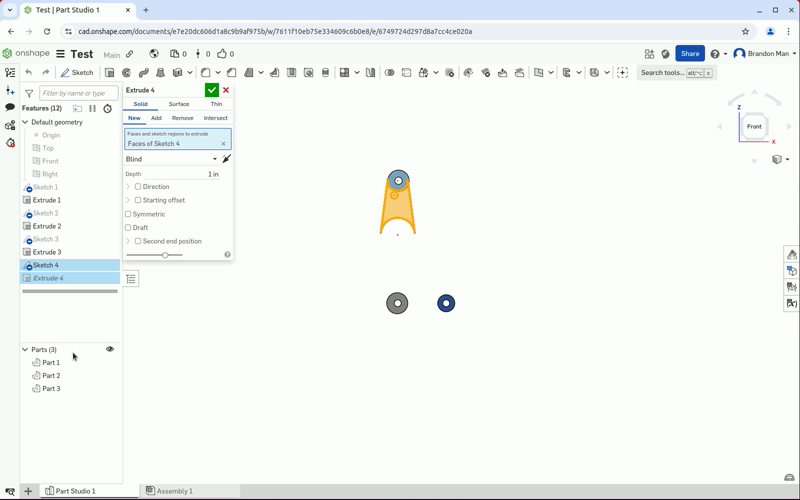
mouse_move(143, 106)
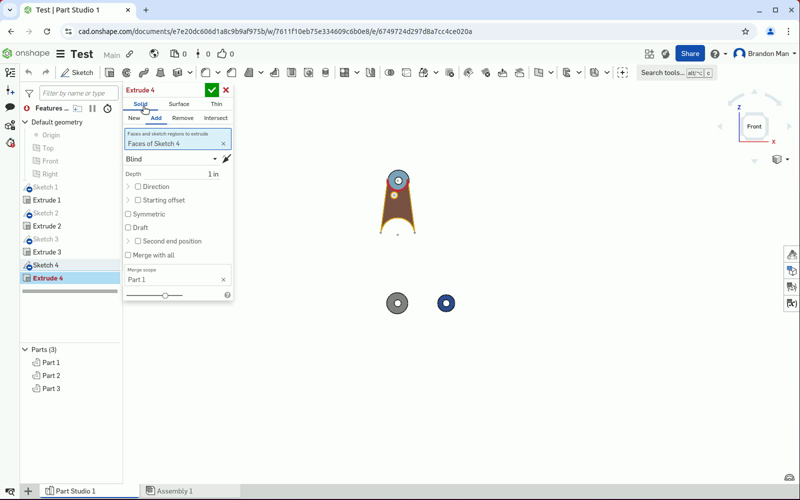
click(143, 106)
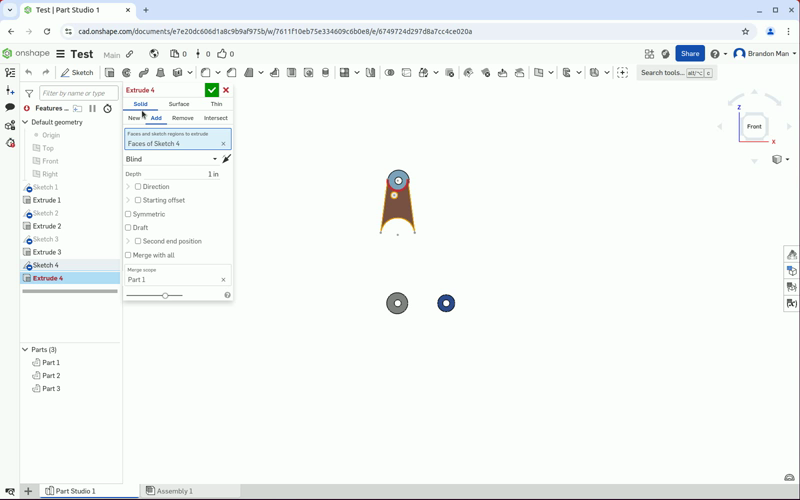
mouse_move(137, 120)
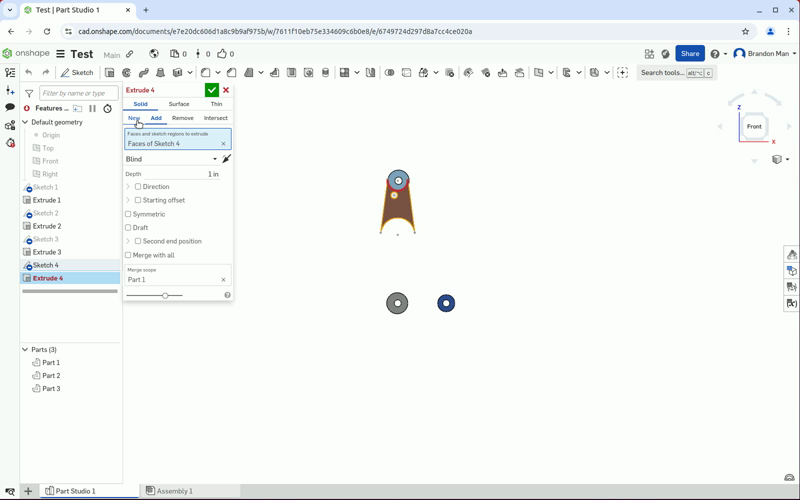
click(137, 120)
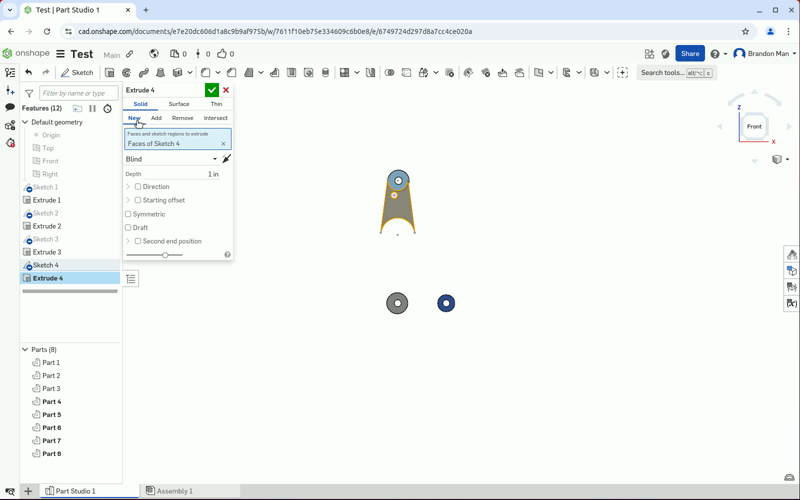
key(tab, 4)
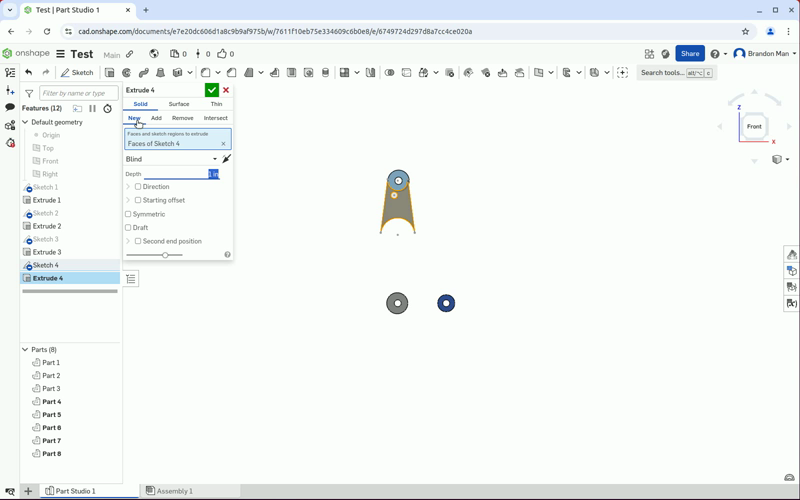
text(0.722)
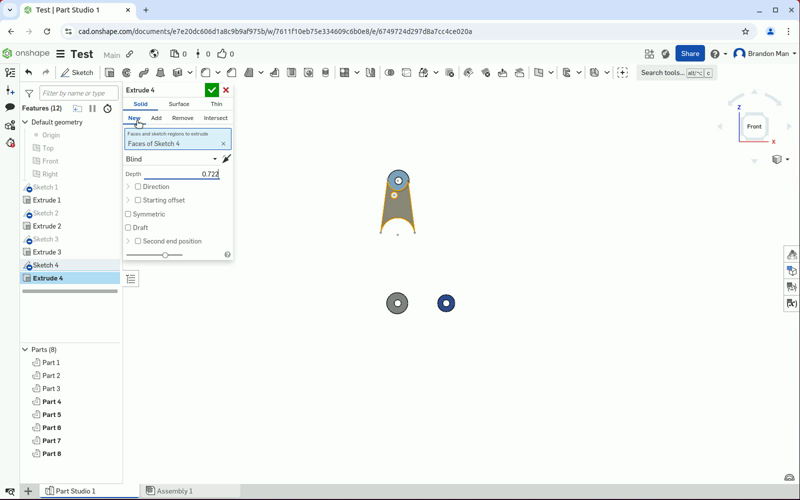
key(enter)
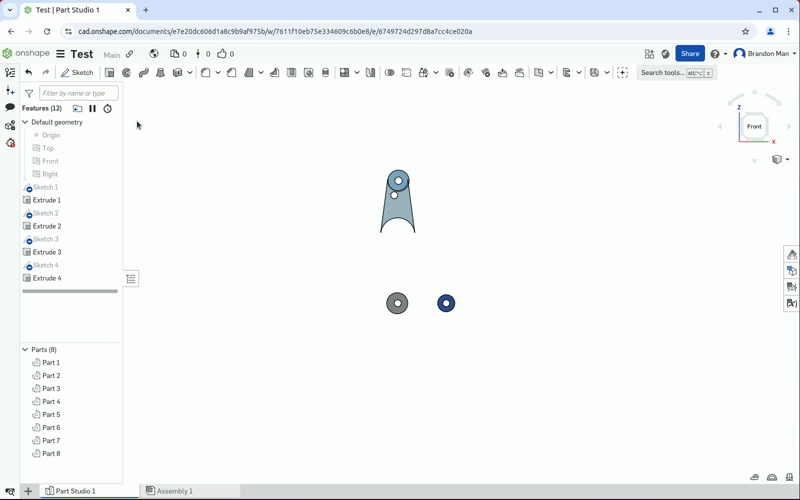
key(shift+h)
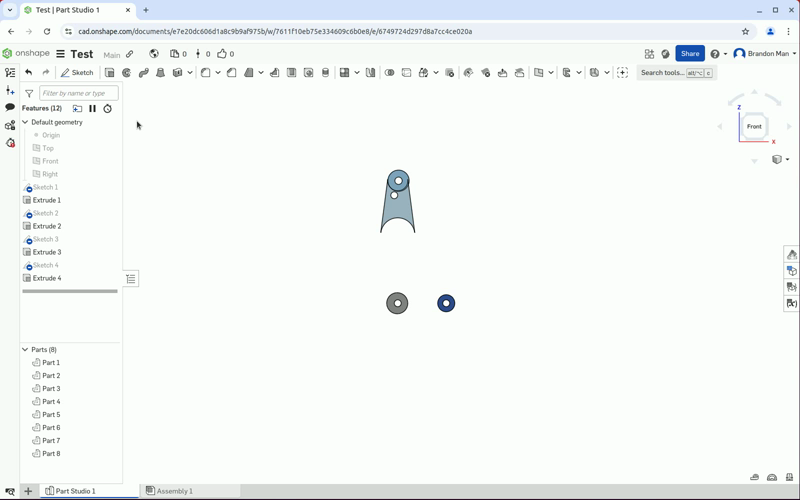
key(shift+h)
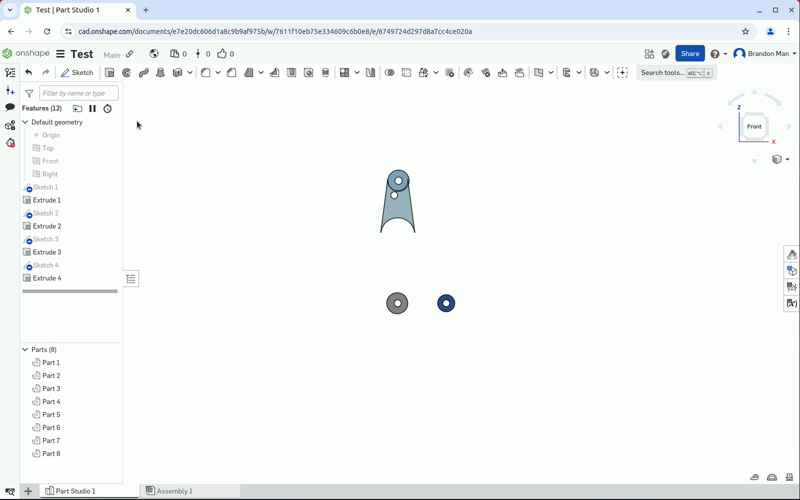
mouse_move(73, 189)
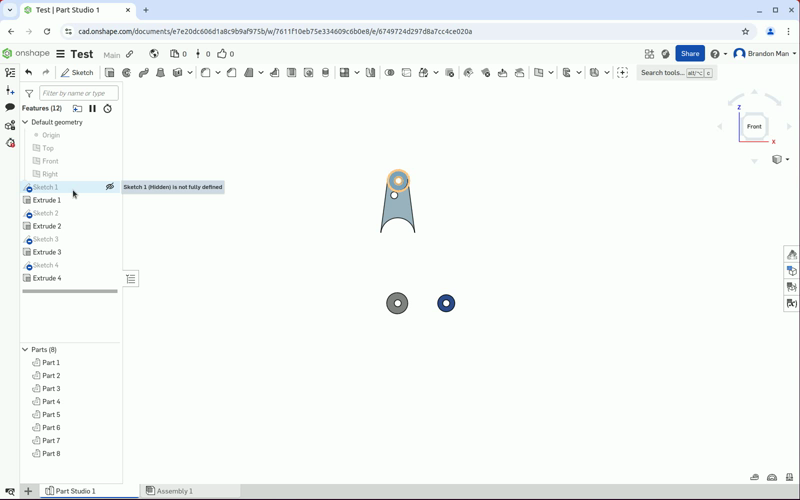
click(73, 189)
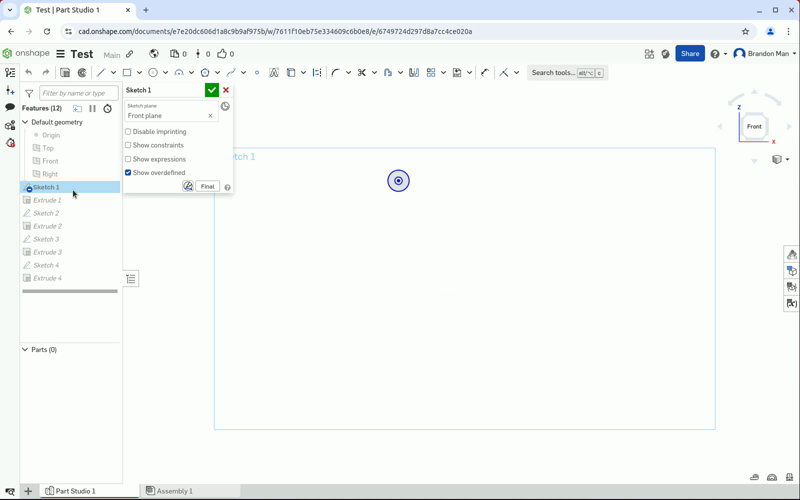
mouse_move(229, 92)
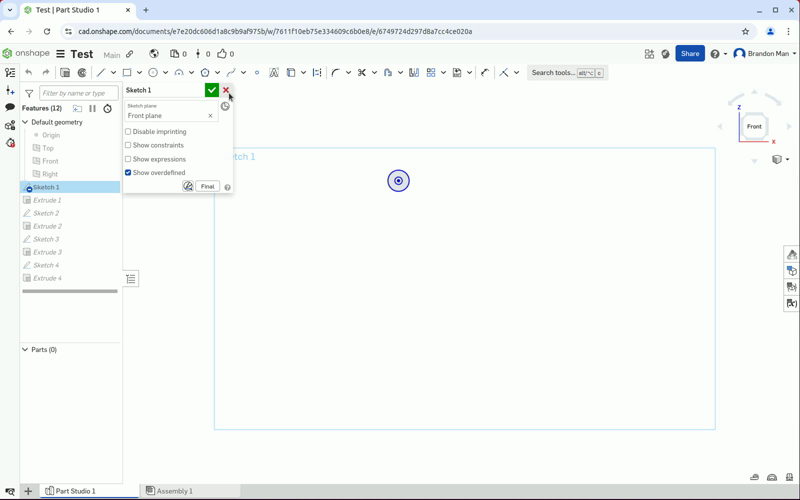
click(229, 92)
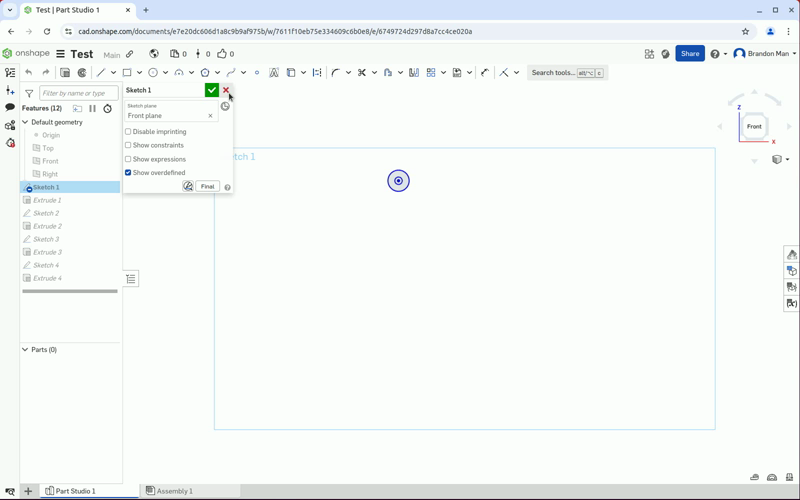
key(shift+s)
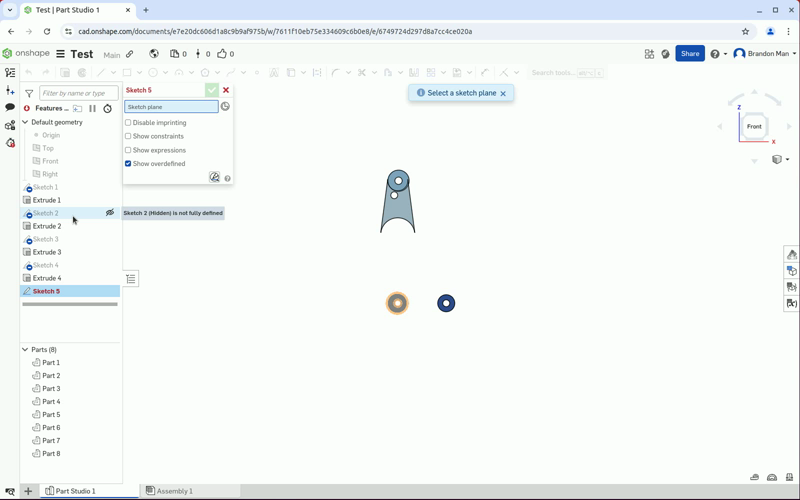
scroll(3)
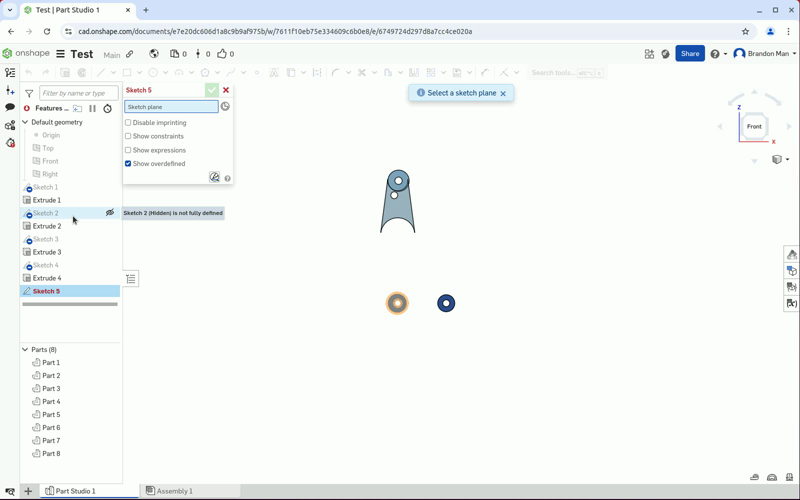
mouse_move(73, 163)
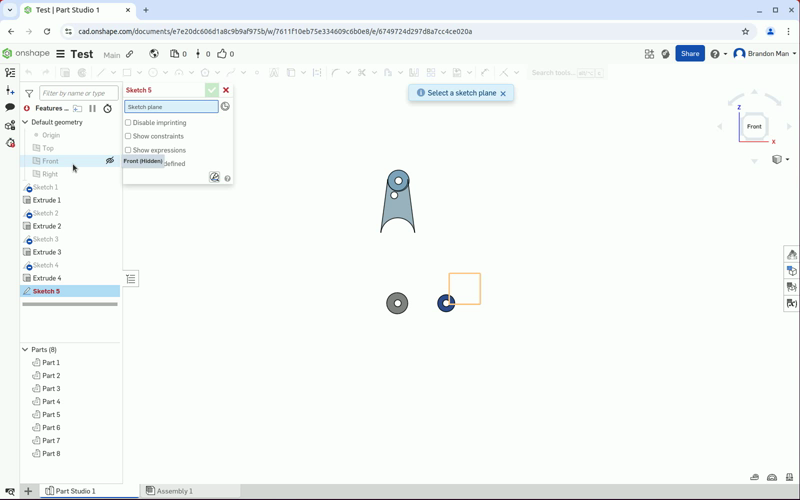
click(73, 163)
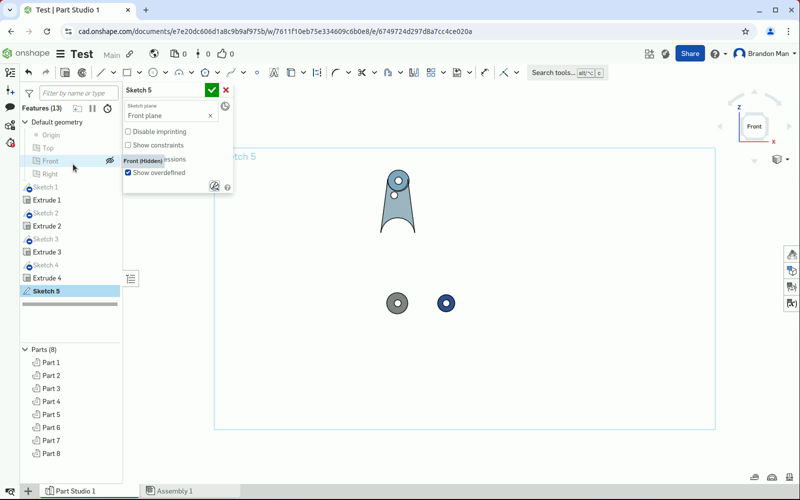
mouse_move(73, 352)
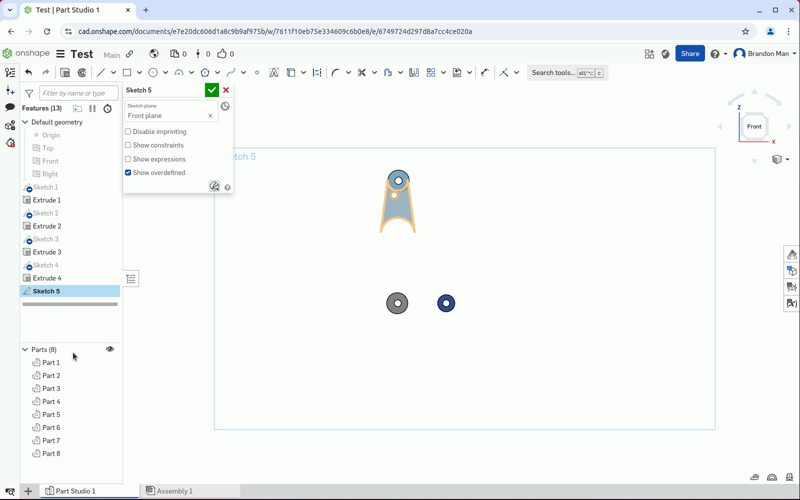
key(y)
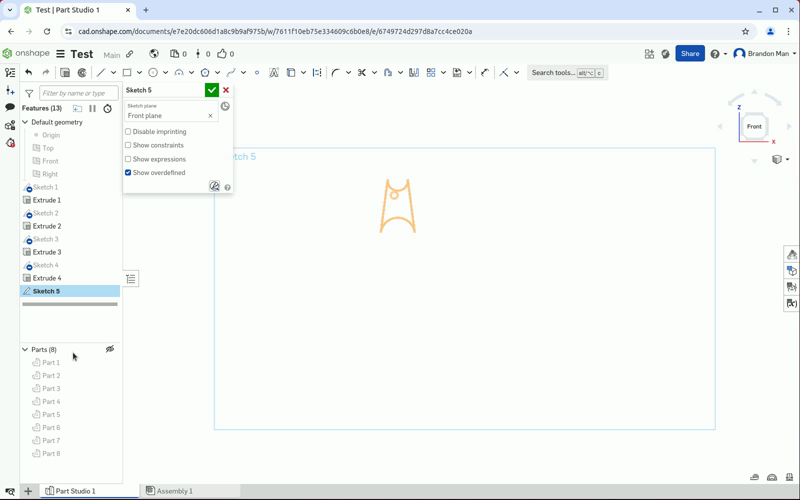
key(c)
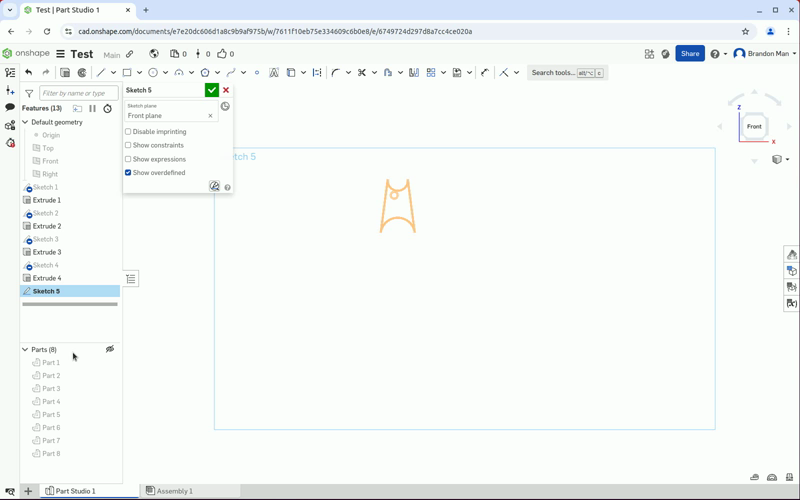
key_down(shift)
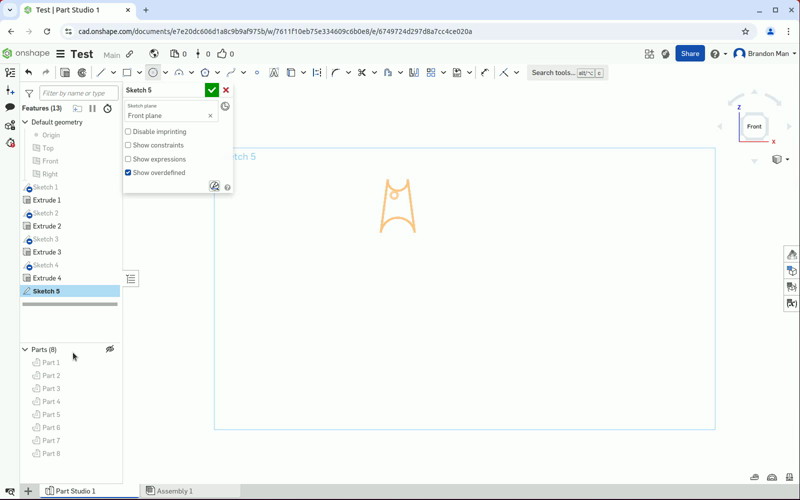
mouse_move(398, 234)
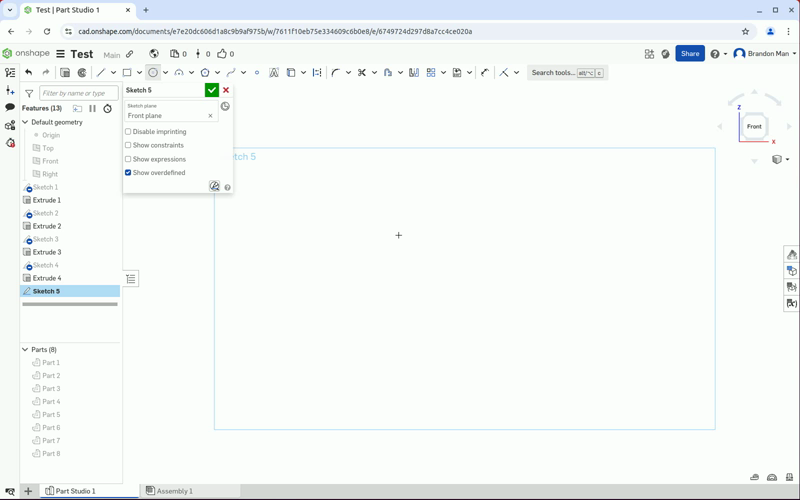
click(398, 234)
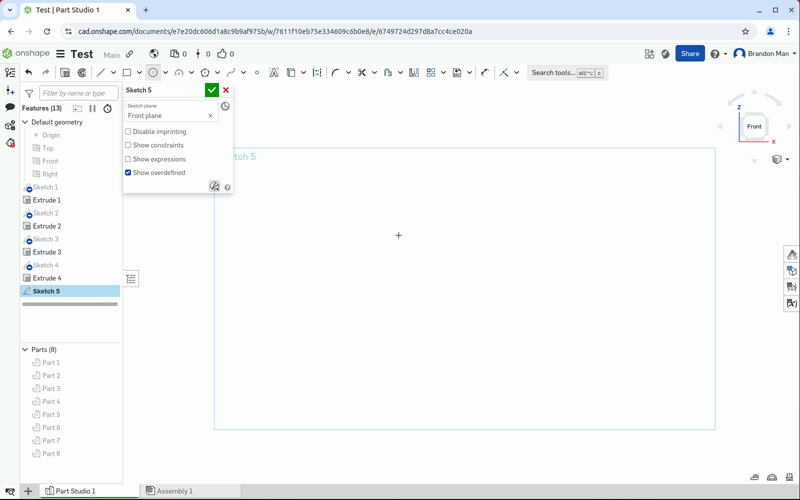
key_up(shift)
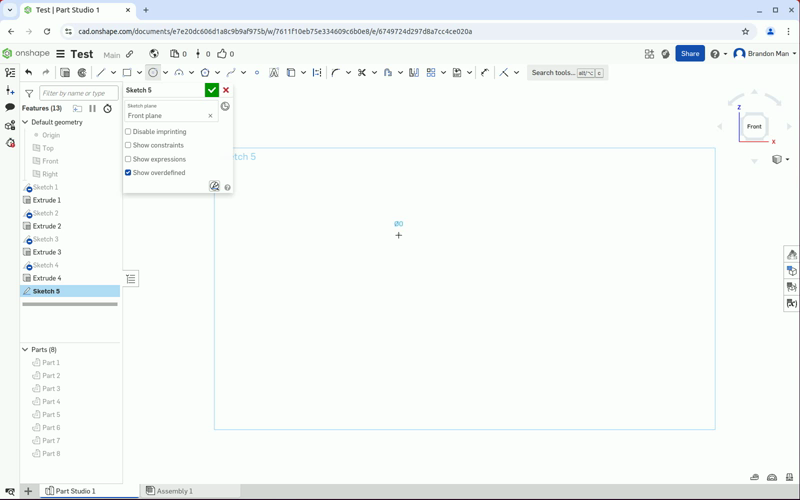
mouse_move(416, 234)
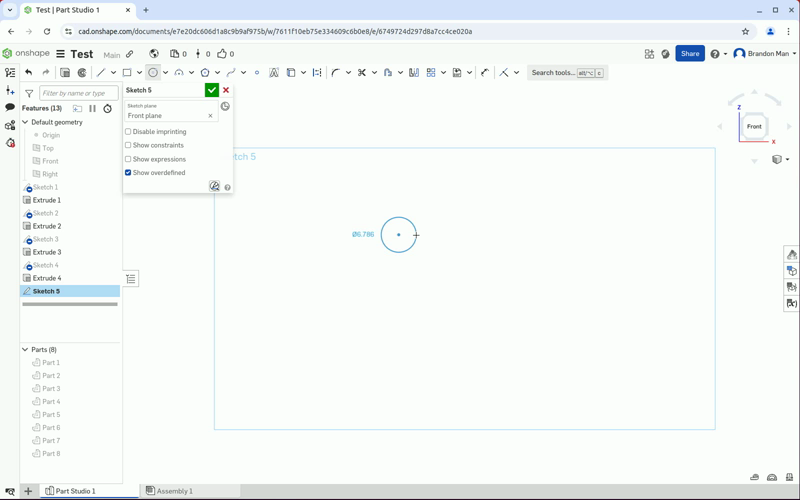
click(416, 234)
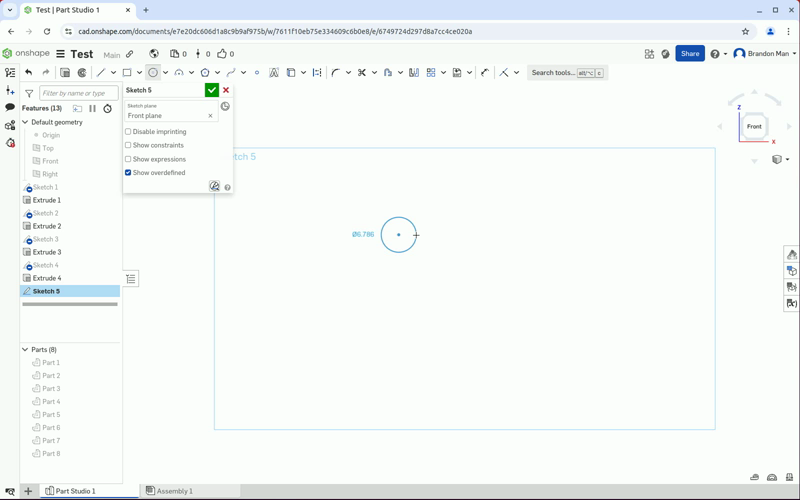
key(esc)
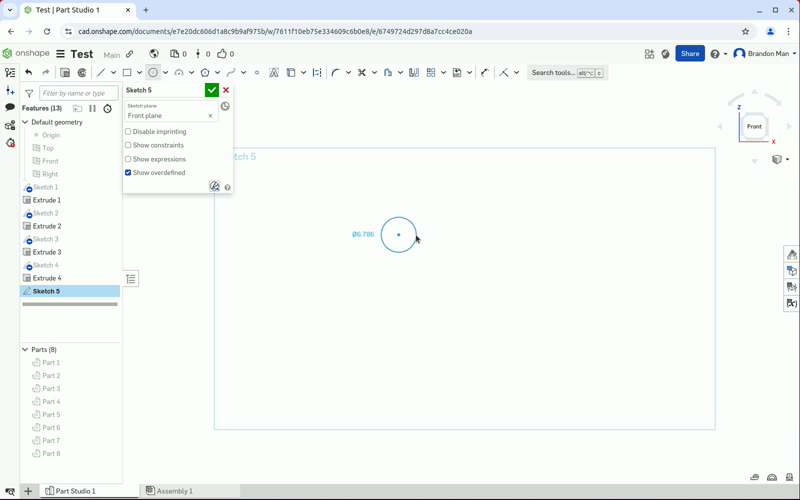
key(c)
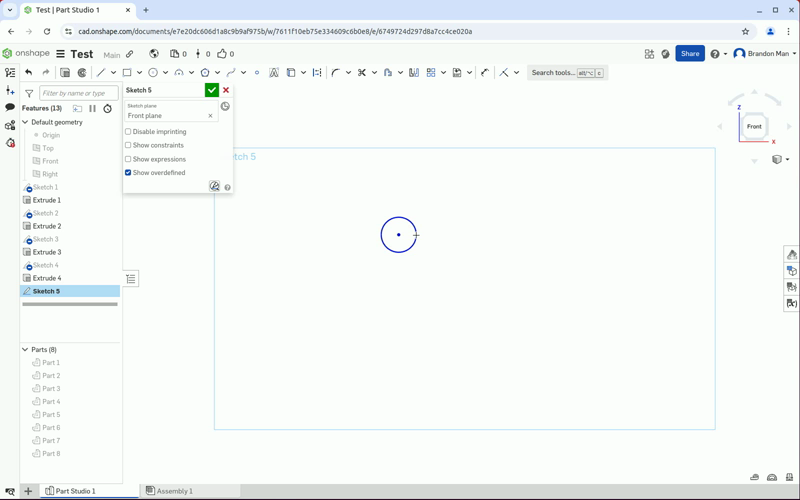
key_down(shift)
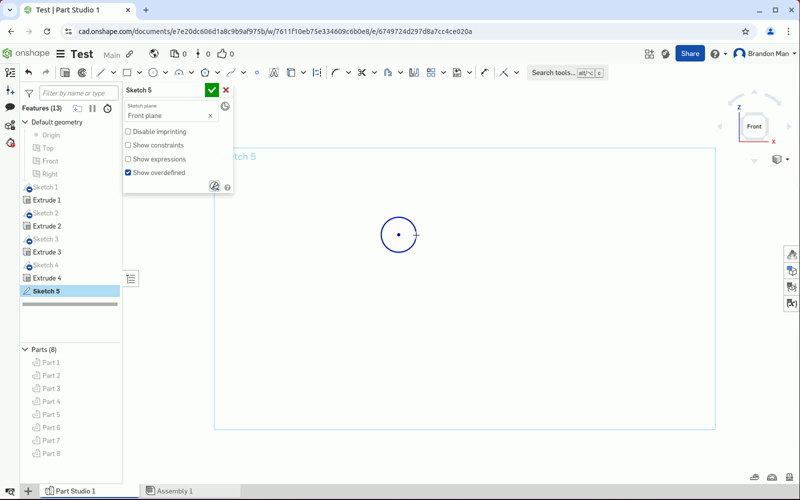
mouse_move(398, 234)
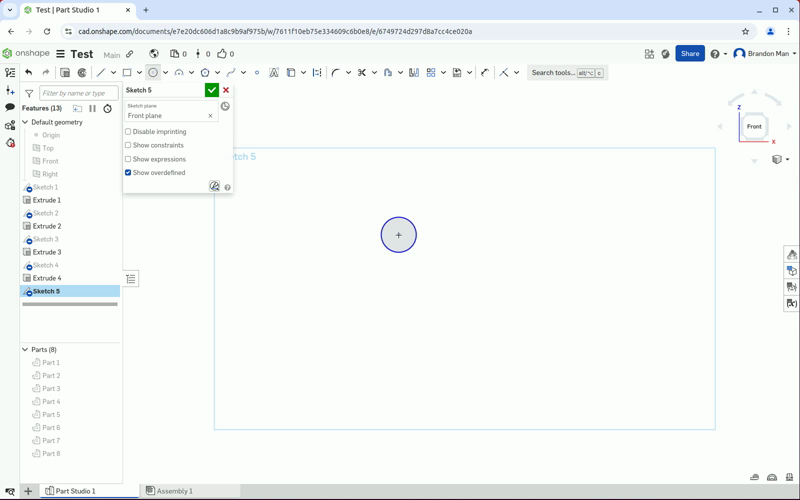
click(398, 234)
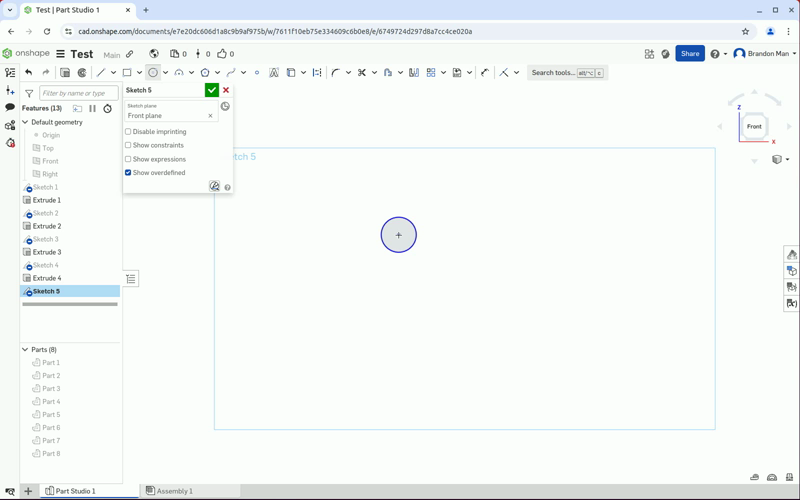
key_up(shift)
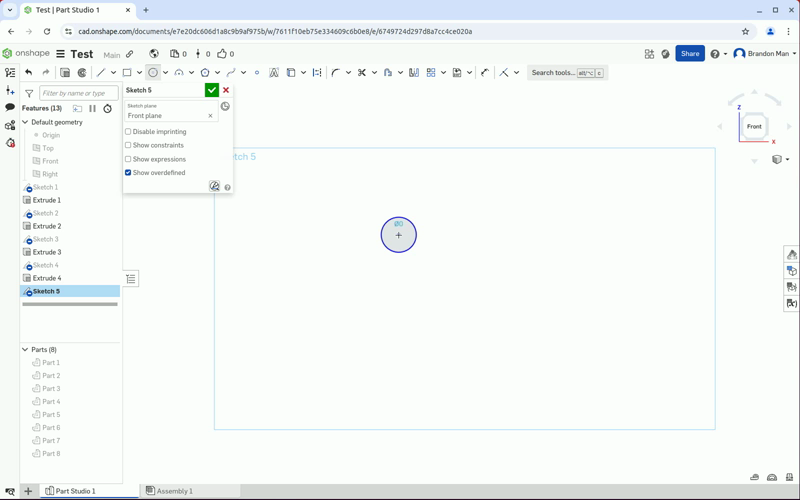
mouse_move(402, 234)
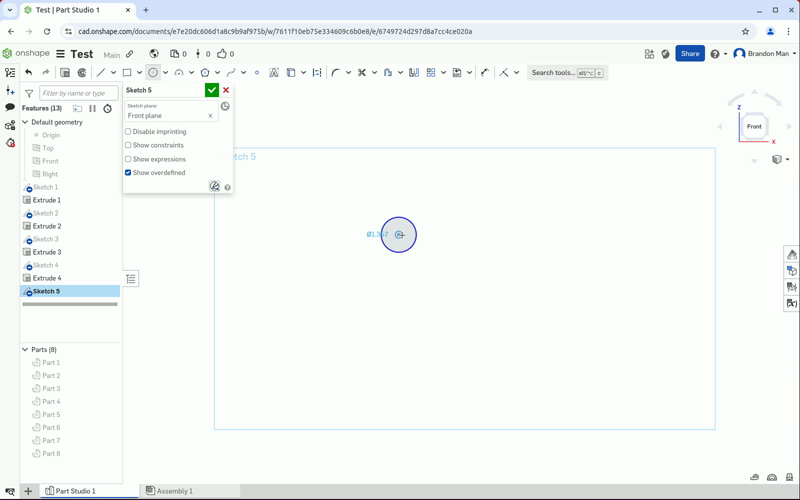
scroll(6)
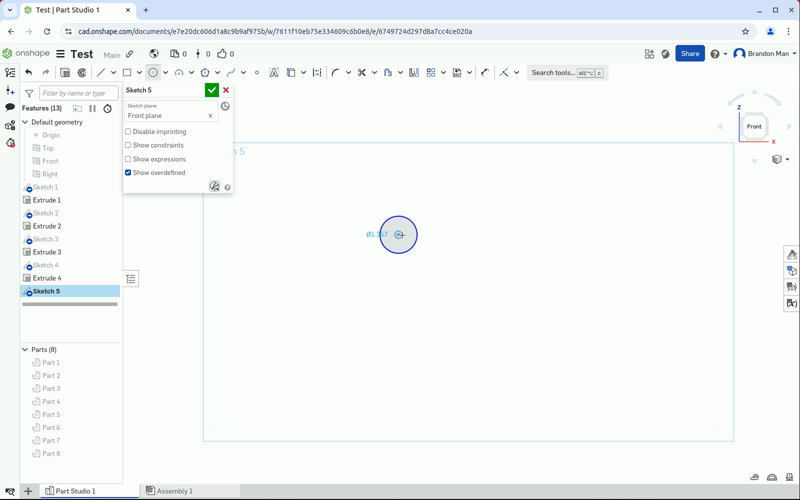
scroll(6)
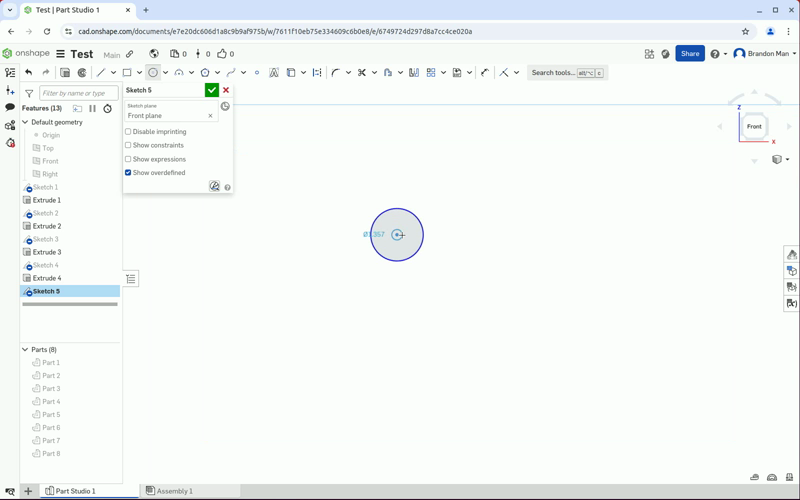
scroll(6)
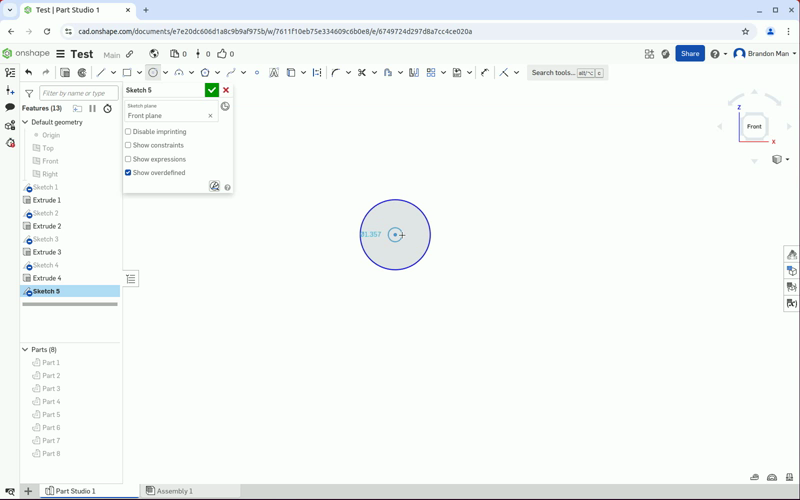
scroll(6)
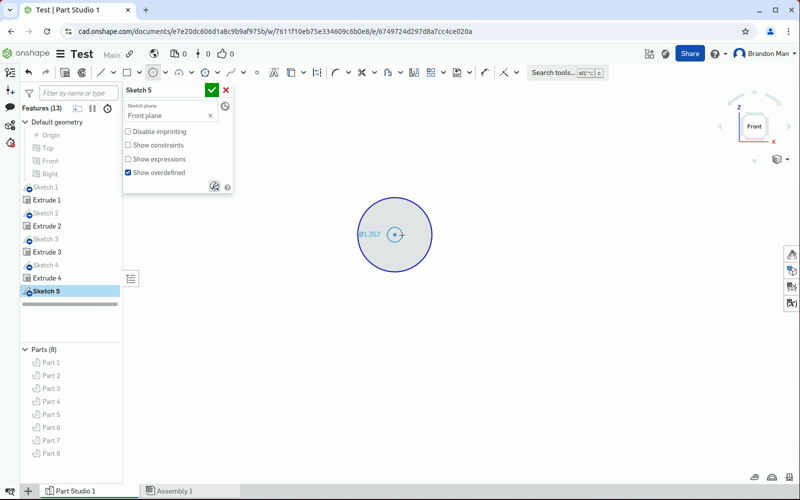
scroll(6)
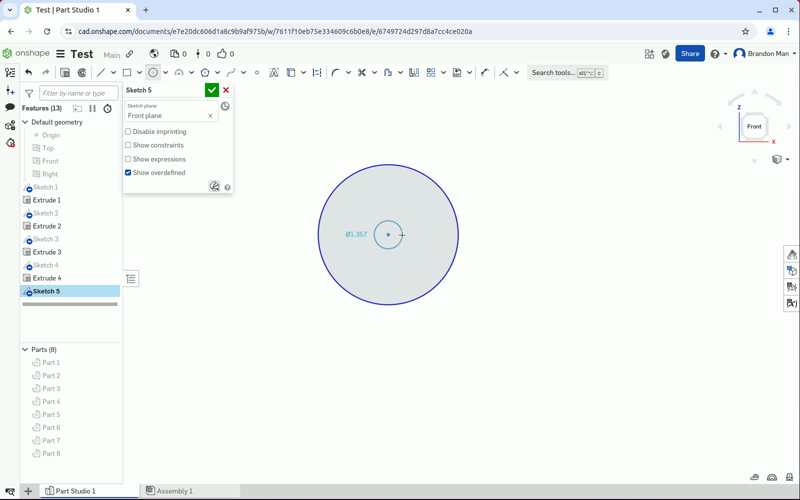
scroll(6)
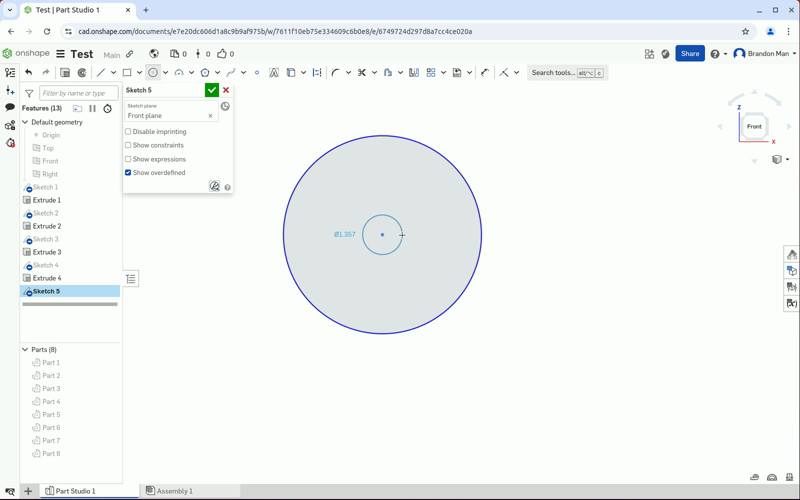
scroll(6)
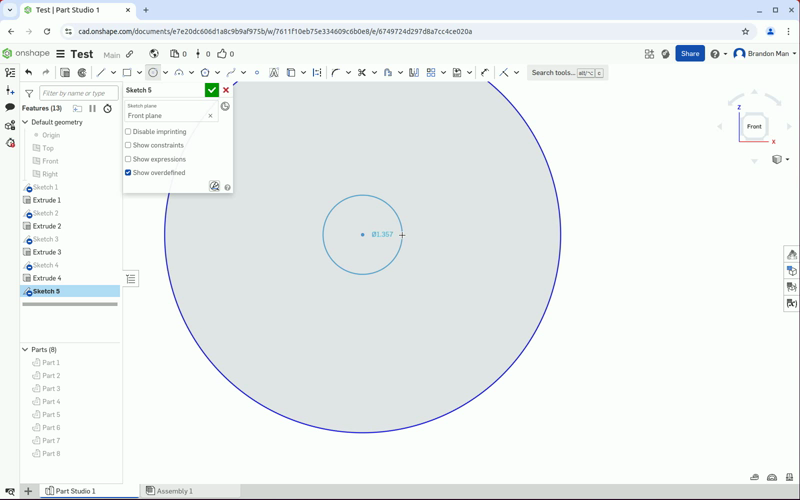
click(402, 234)
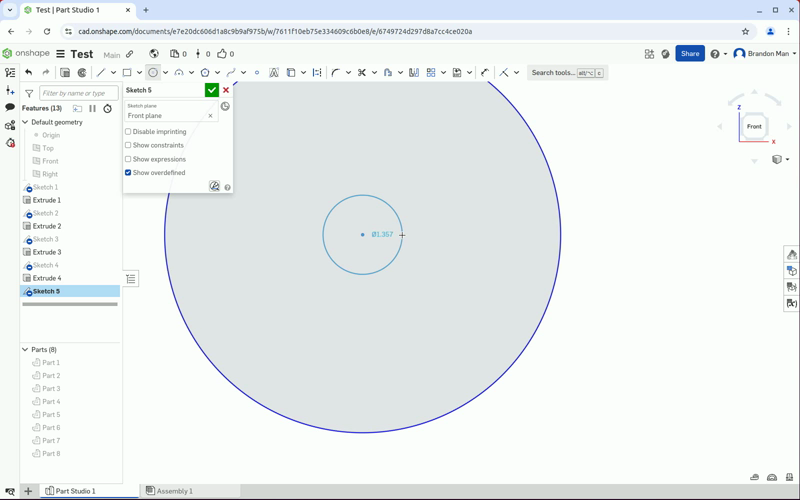
scroll(-6)
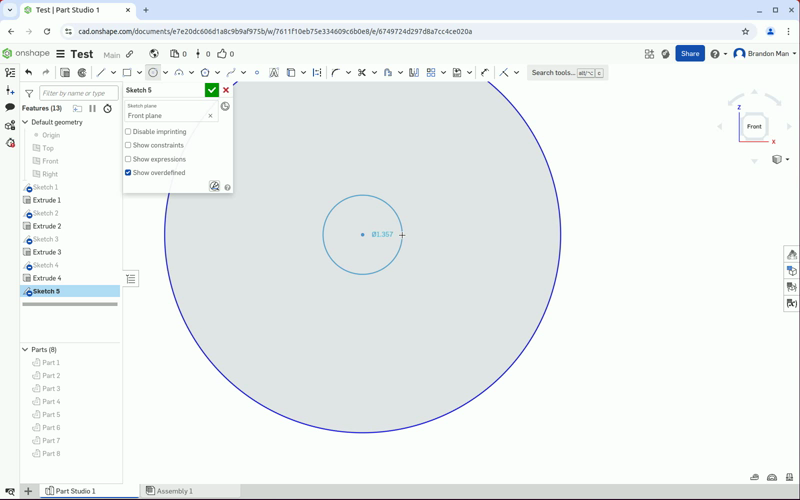
scroll(-6)
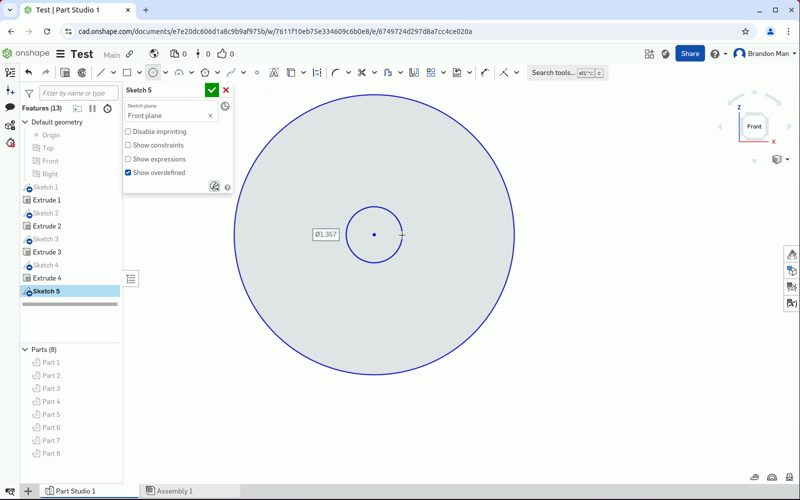
scroll(-6)
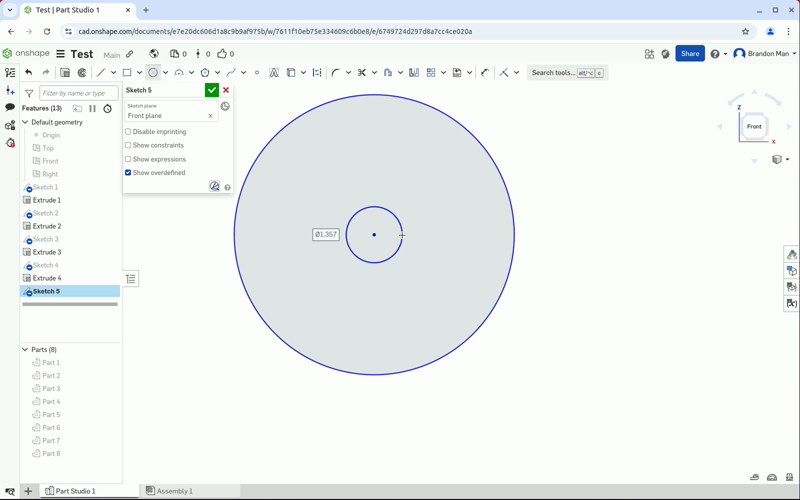
scroll(-6)
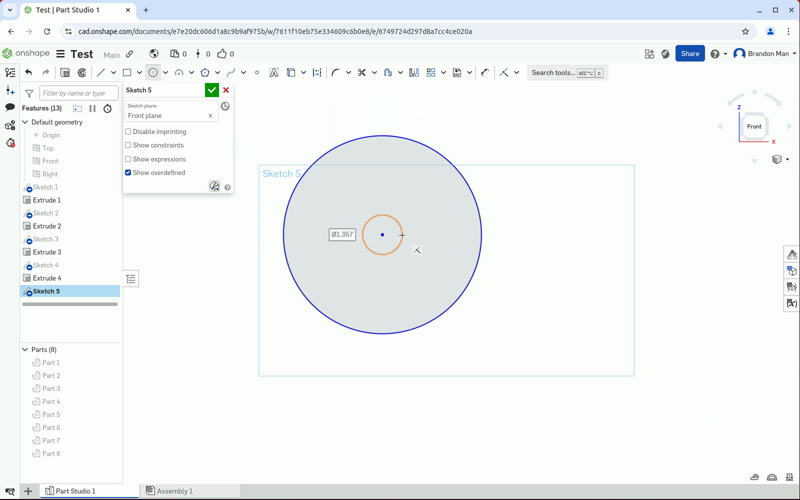
scroll(-6)
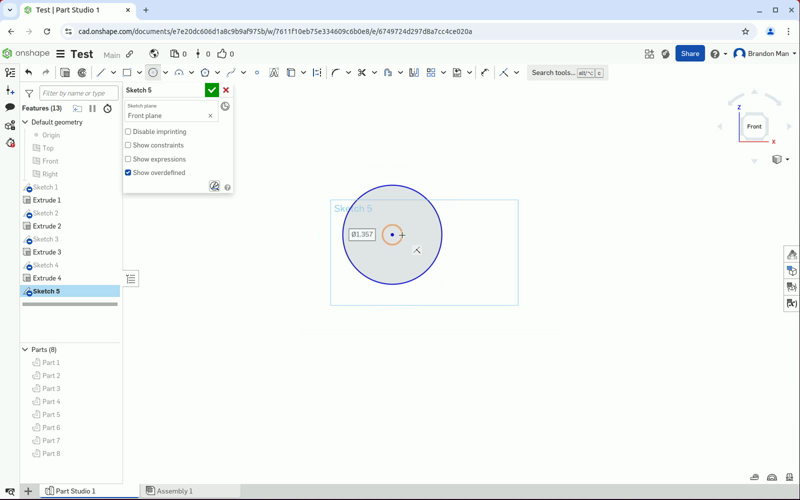
scroll(-6)
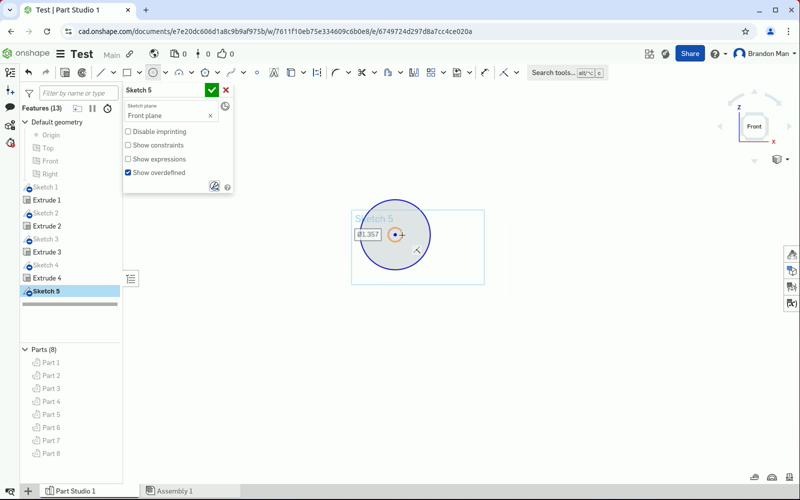
scroll(-6)
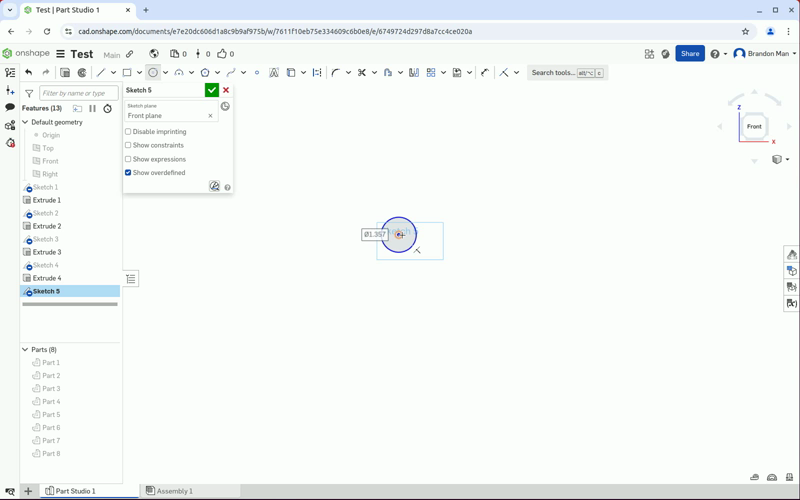
key(esc)
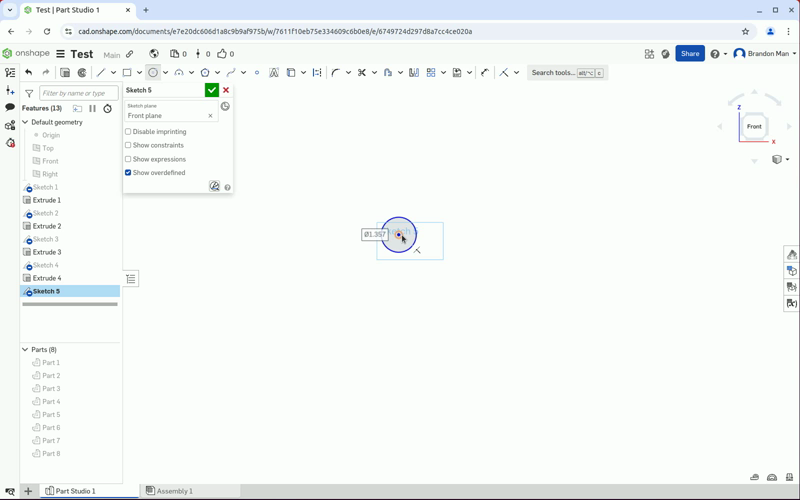
mouse_move(390, 224)
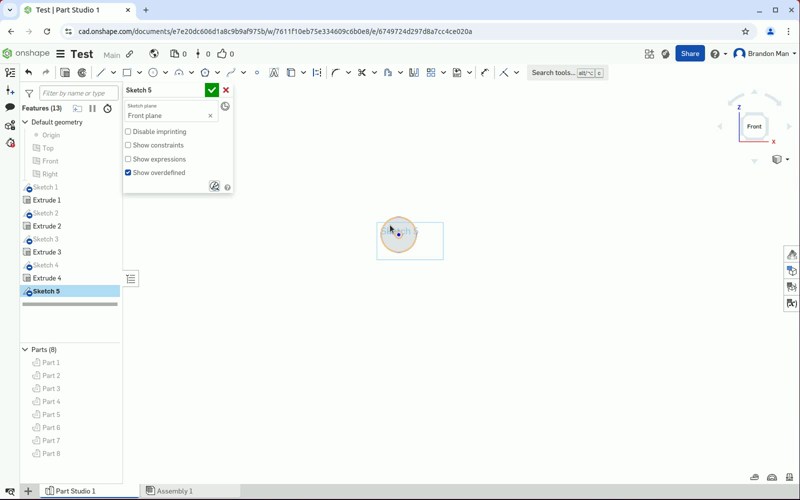
scroll(6)
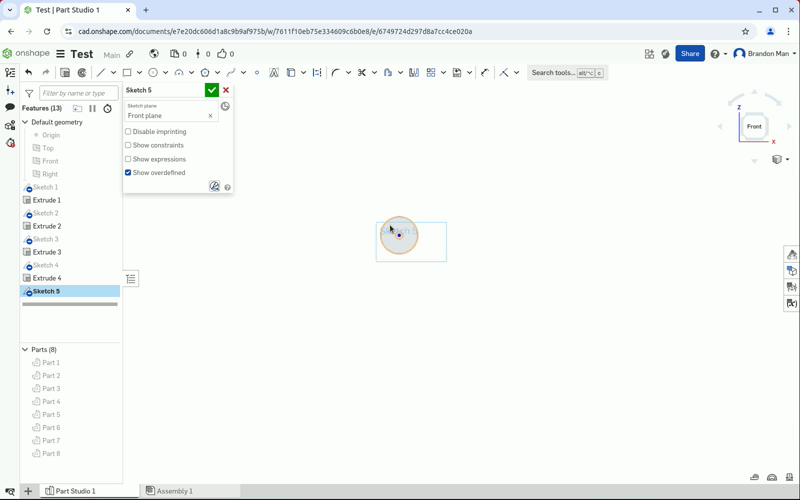
scroll(6)
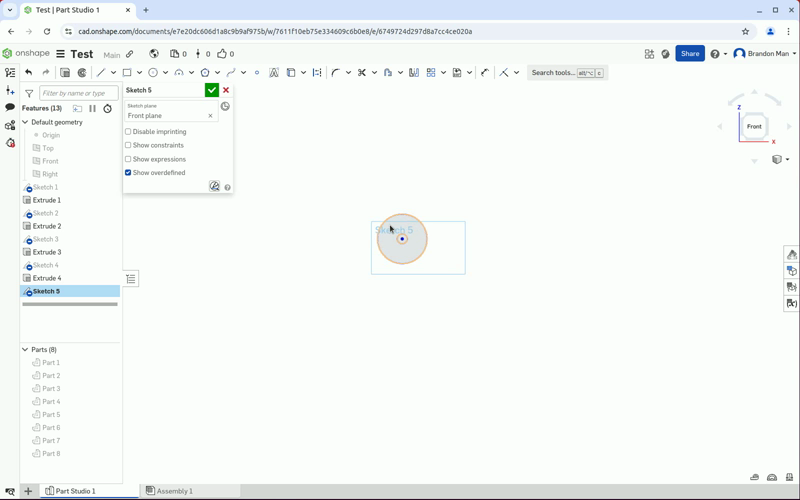
scroll(6)
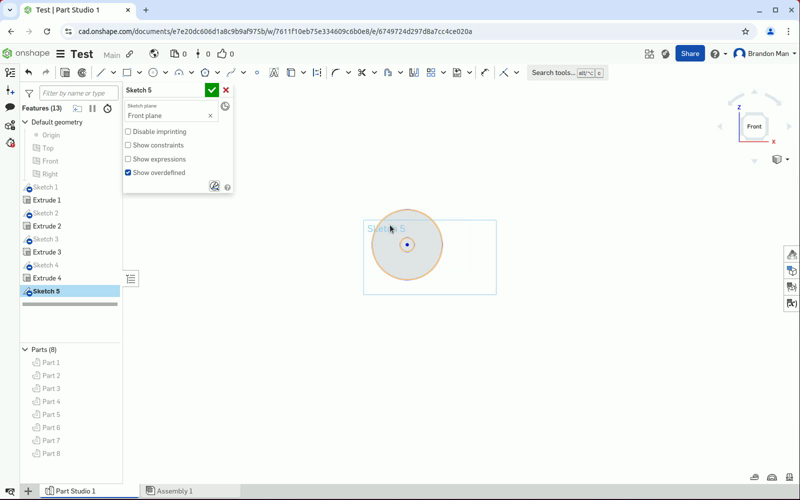
scroll(6)
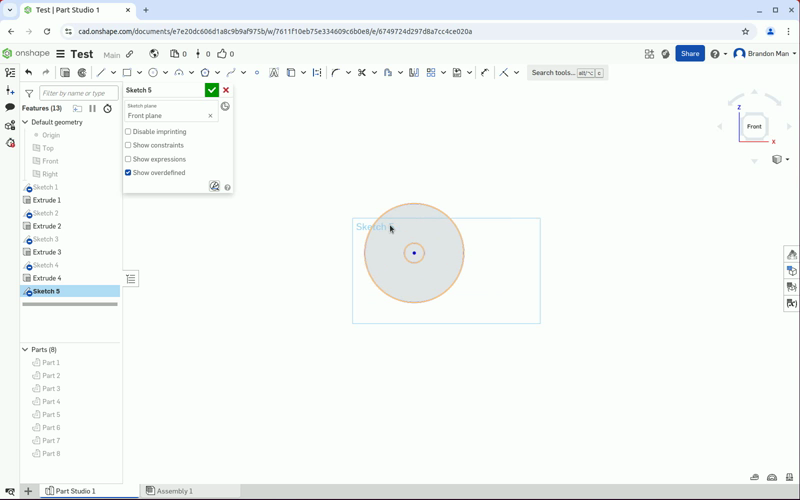
scroll(6)
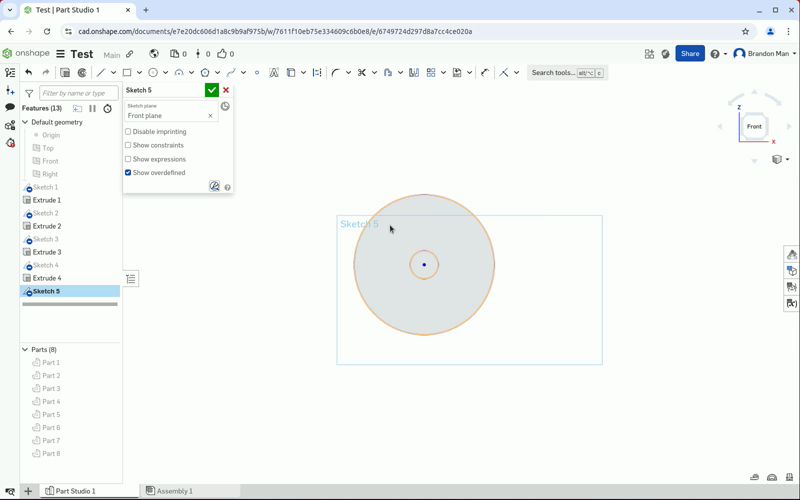
scroll(6)
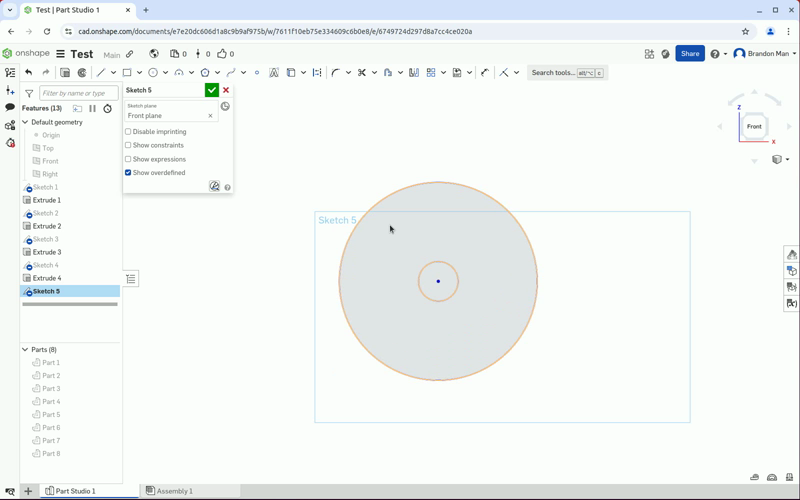
scroll(6)
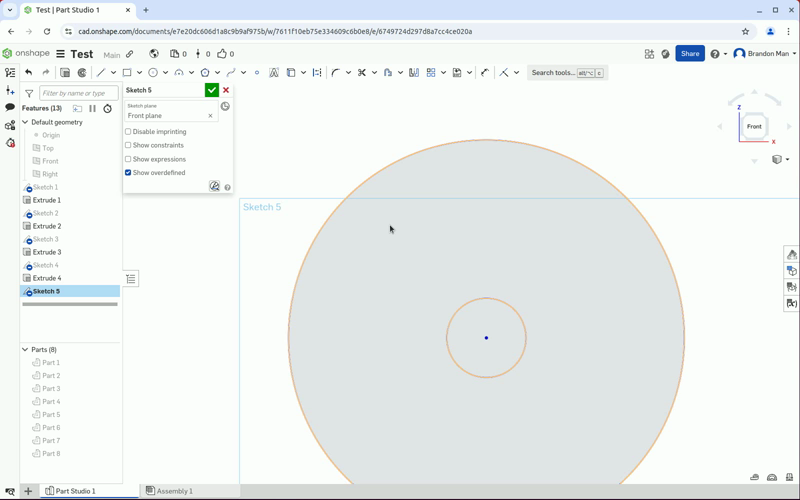
click(390, 224)
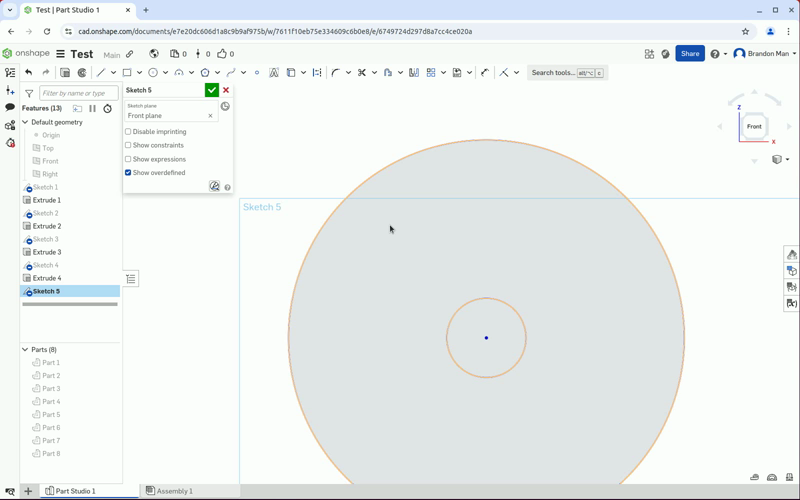
scroll(-6)
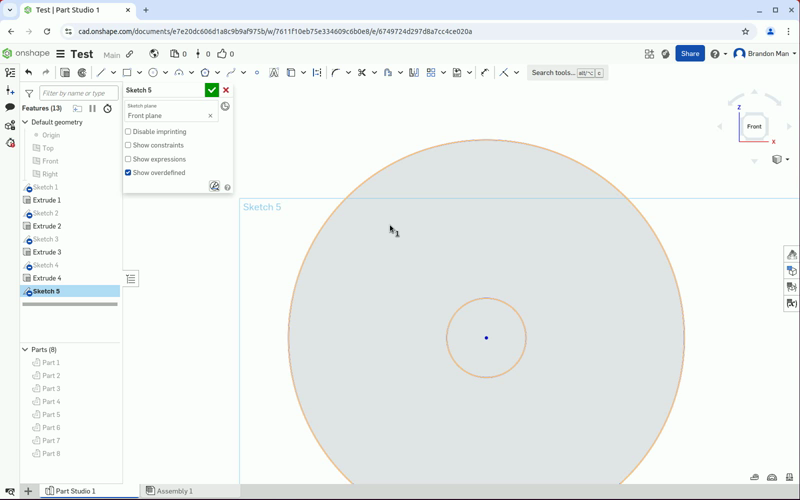
scroll(-6)
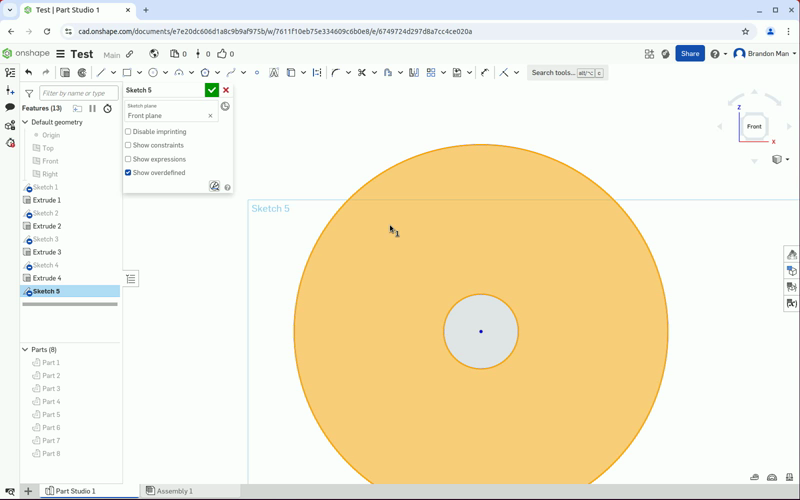
scroll(-6)
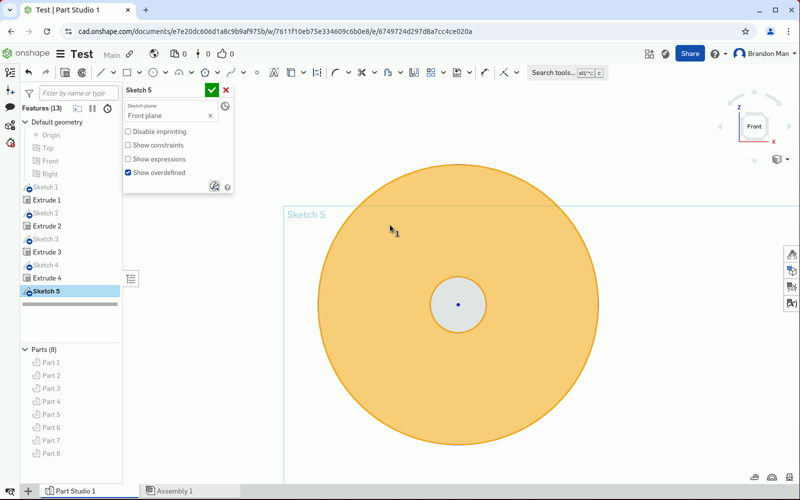
scroll(-6)
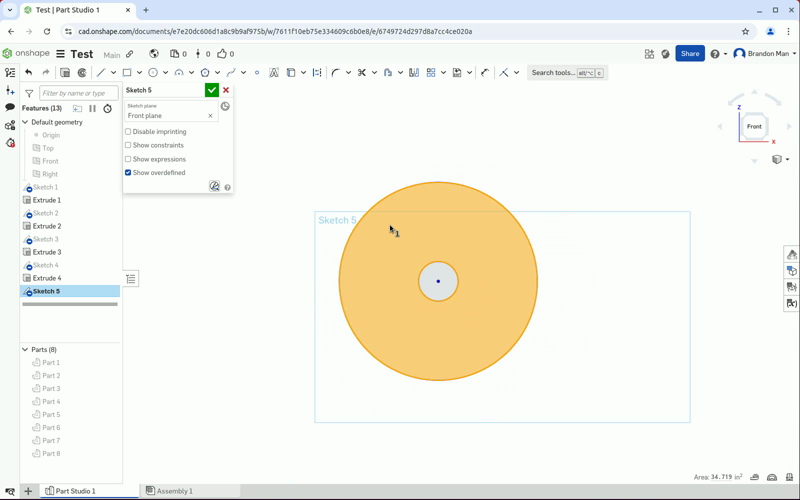
scroll(-6)
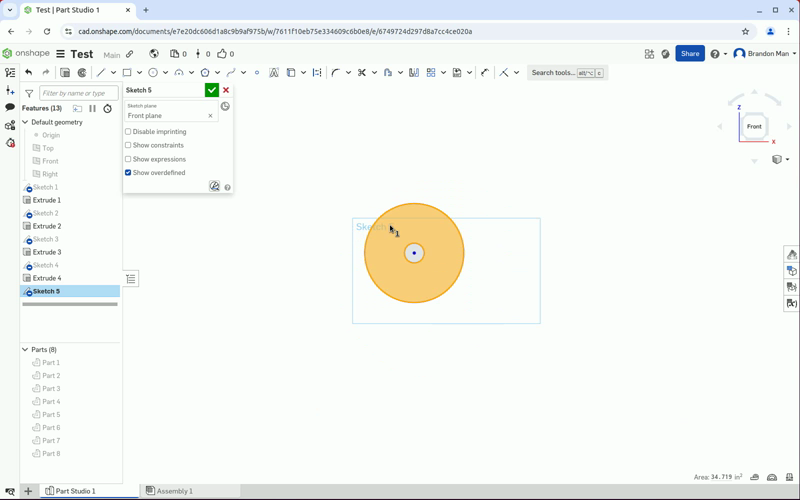
scroll(-6)
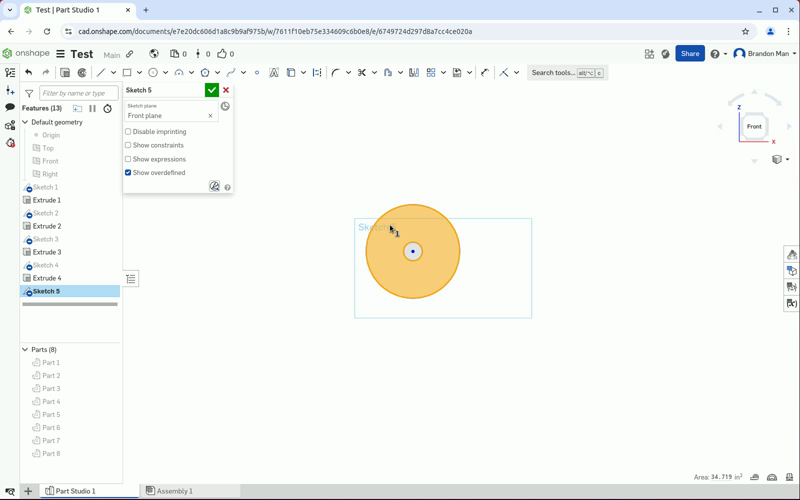
scroll(-6)
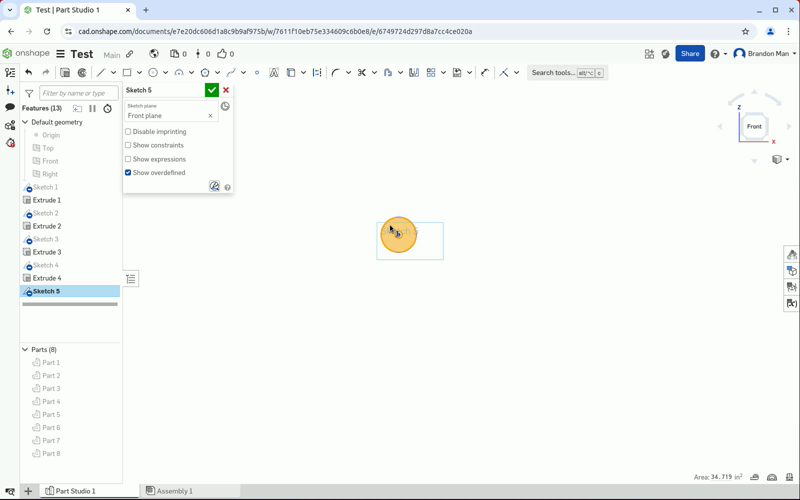
mouse_move(73, 352)
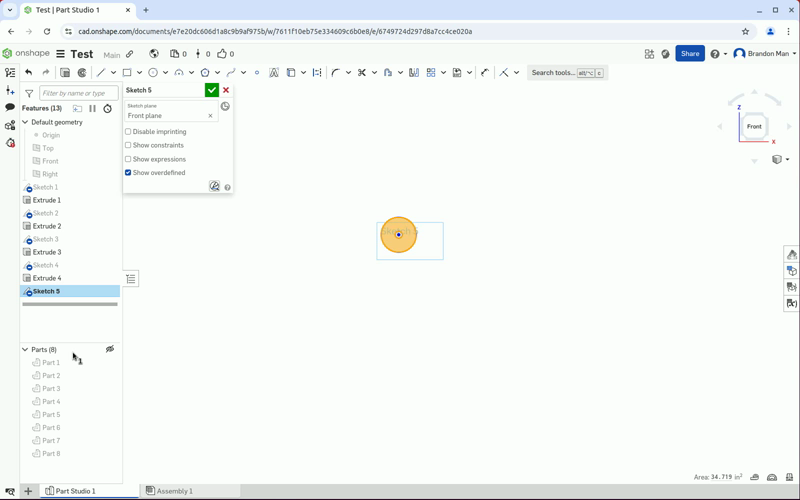
key(shift+y)
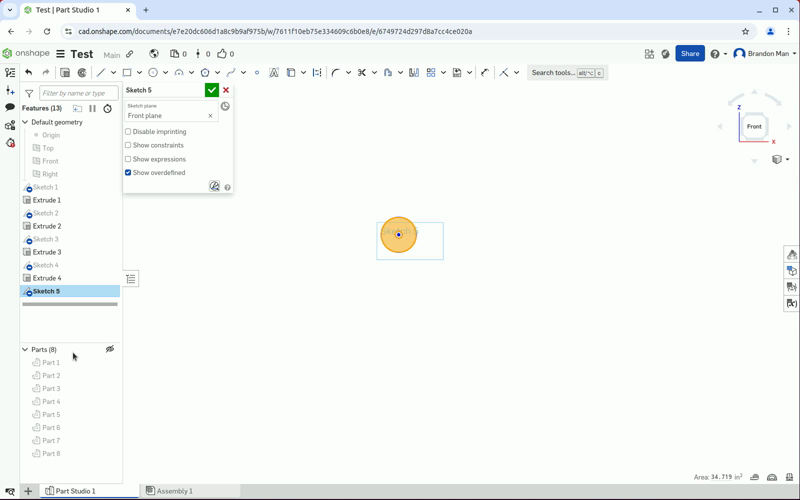
key(shift+e)
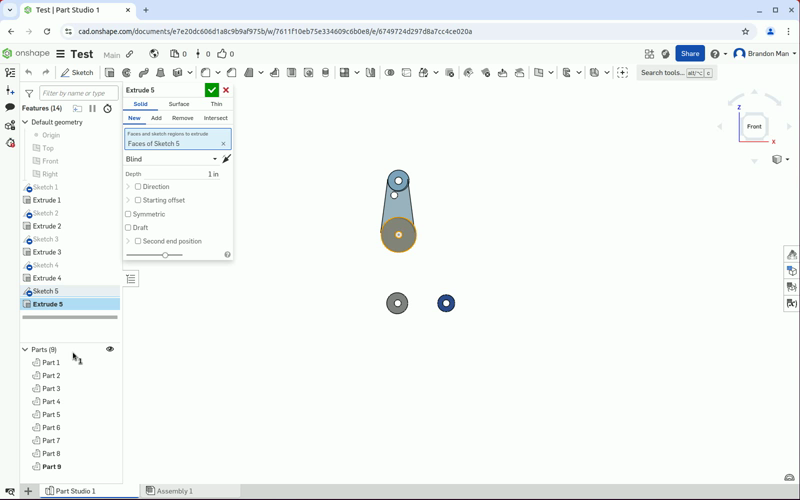
mouse_move(143, 106)
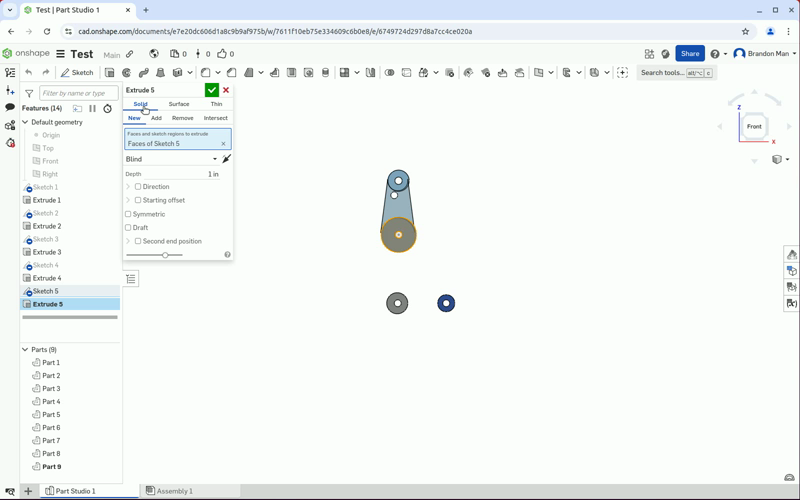
click(143, 106)
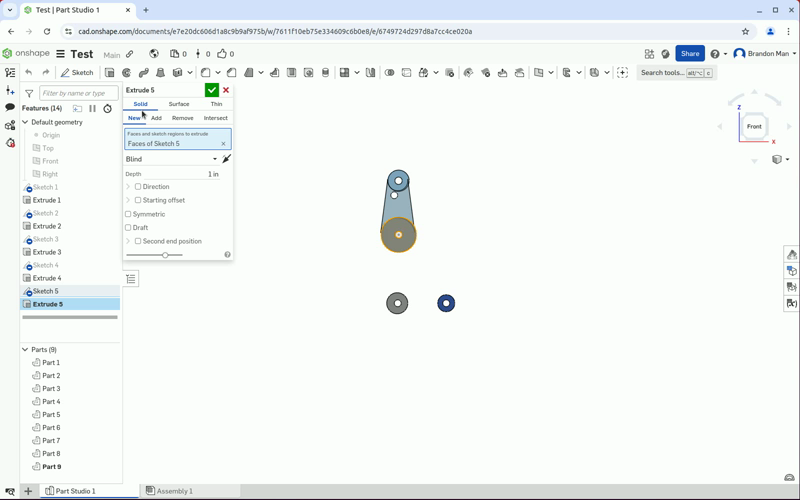
mouse_move(137, 120)
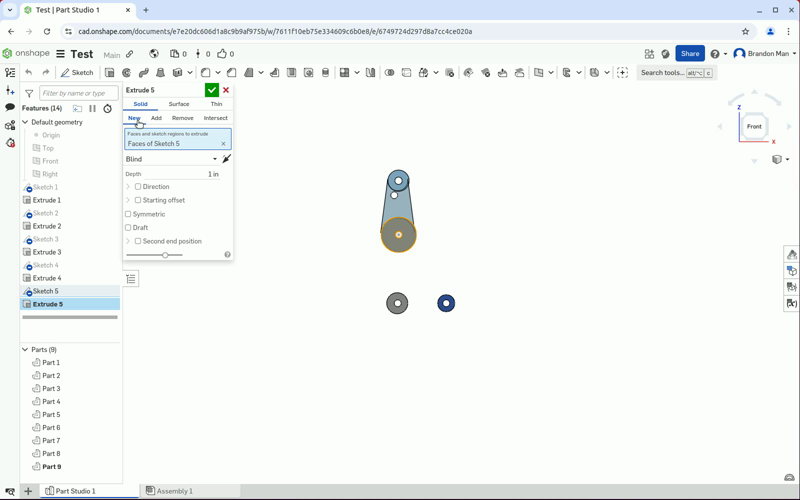
click(137, 120)
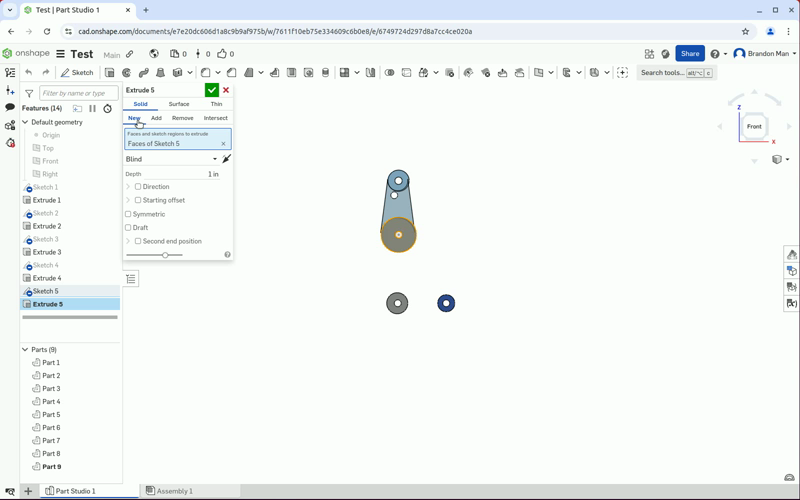
key(tab, 4)
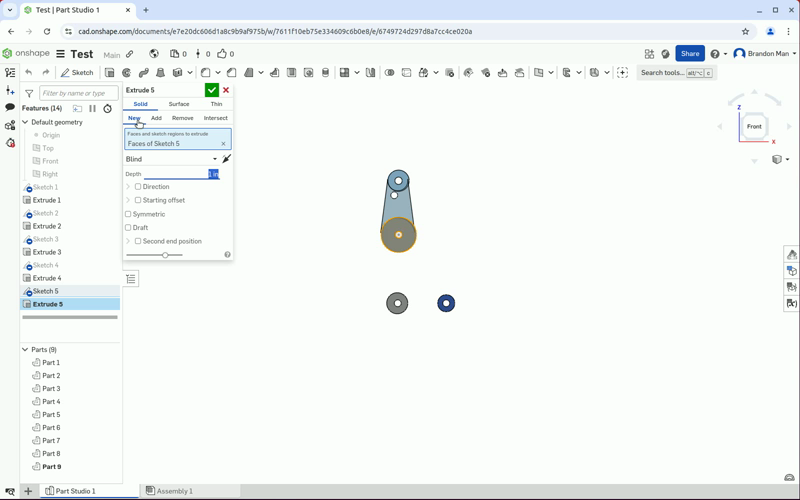
text(0.722)
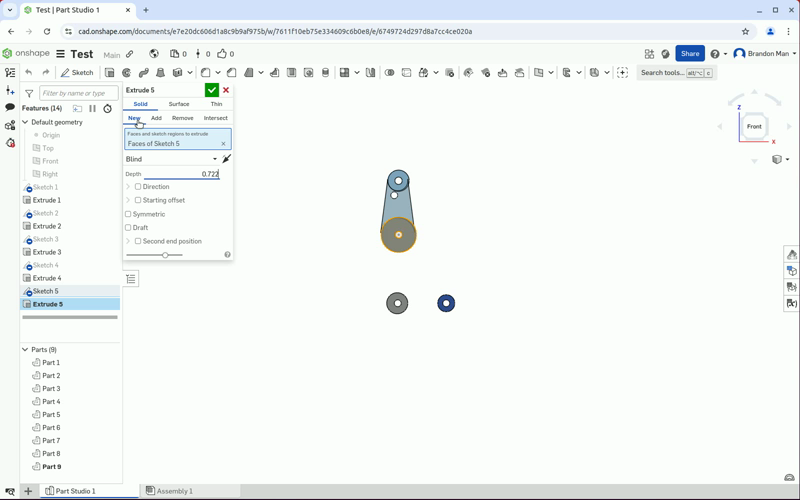
key(enter)
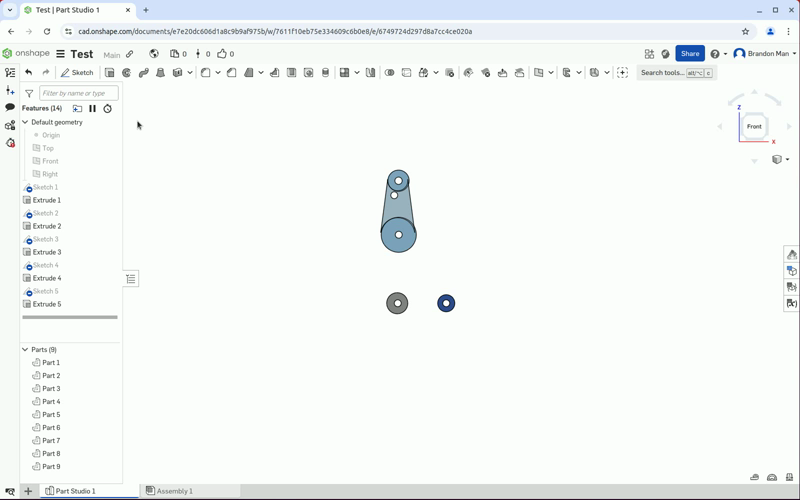
key(shift+h)
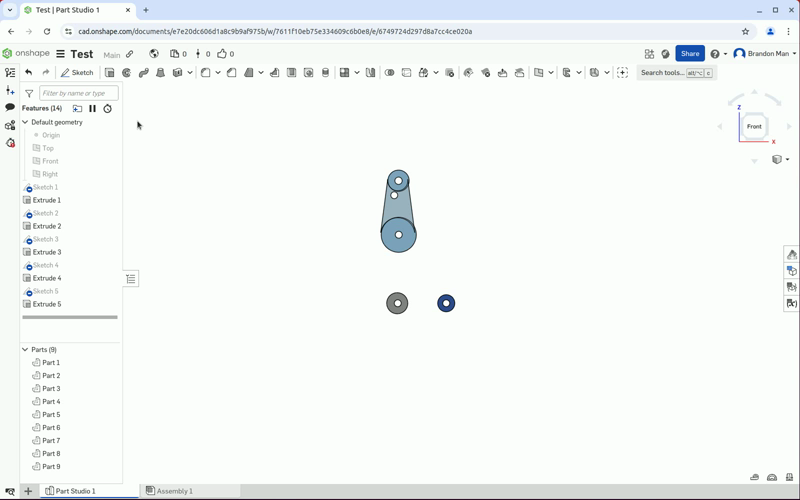
key(shift+h)
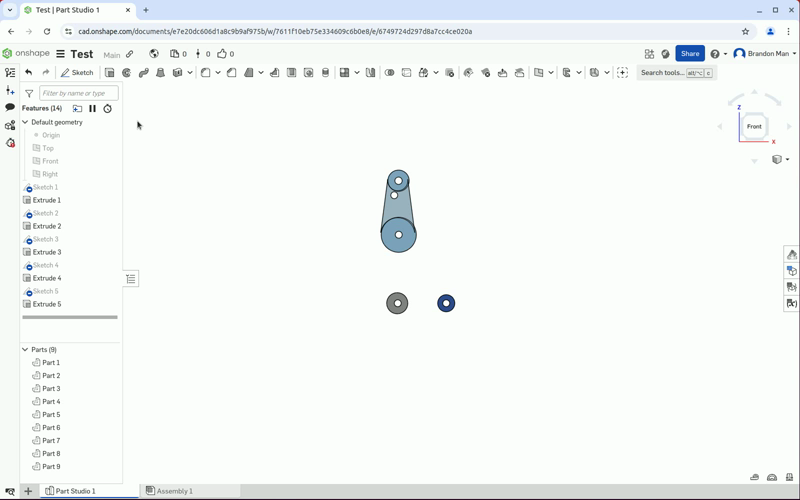
mouse_move(73, 189)
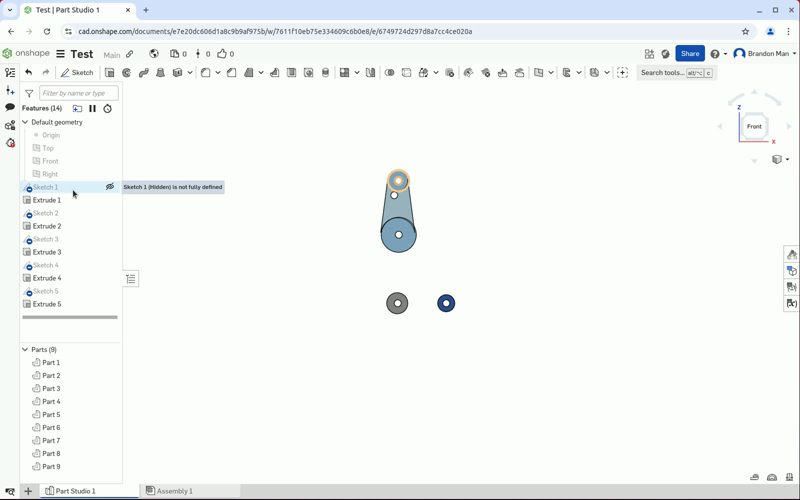
click(73, 189)
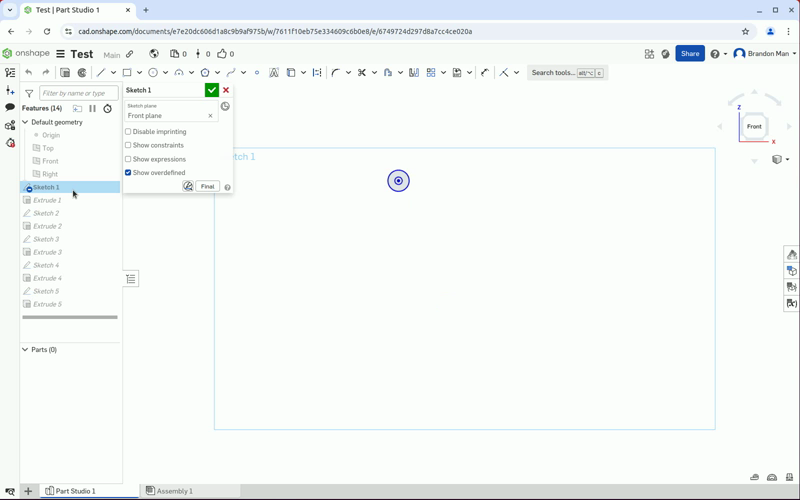
mouse_move(229, 92)
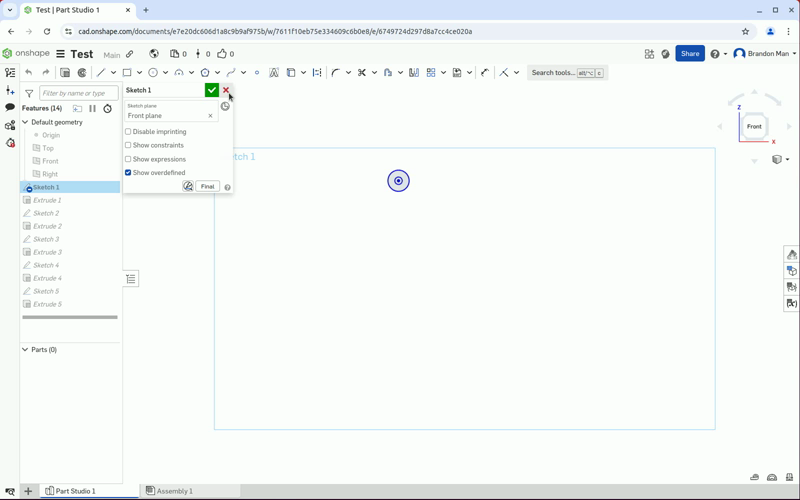
click(229, 92)
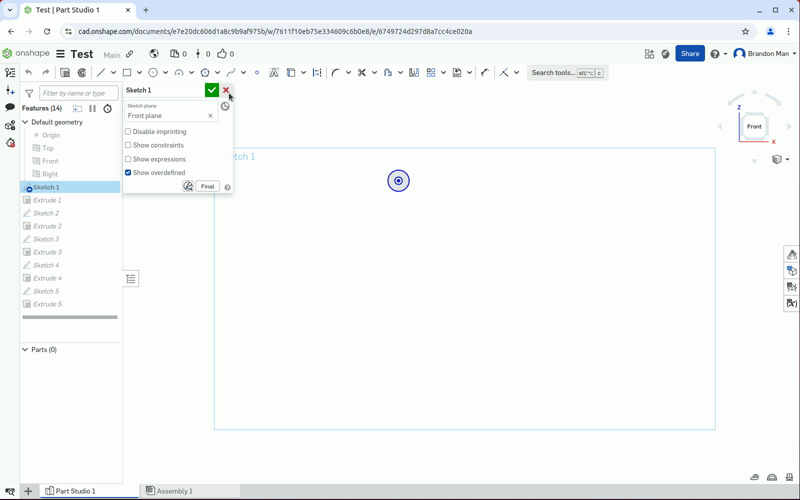
key(shift+s)
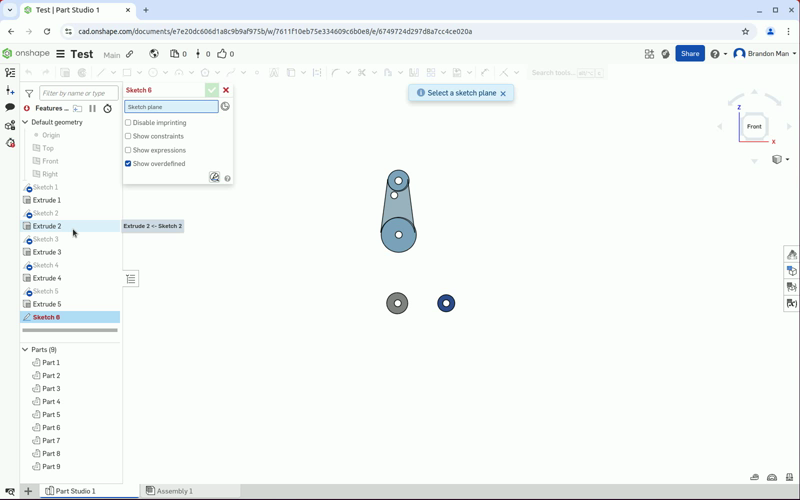
scroll(3)
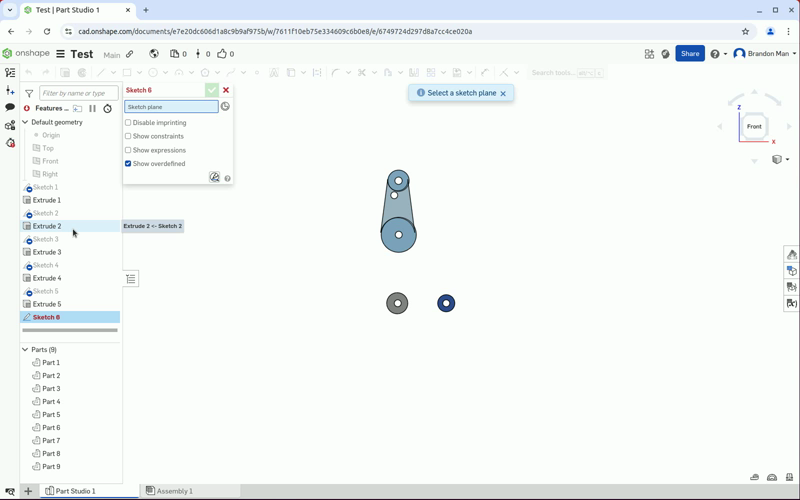
mouse_move(73, 163)
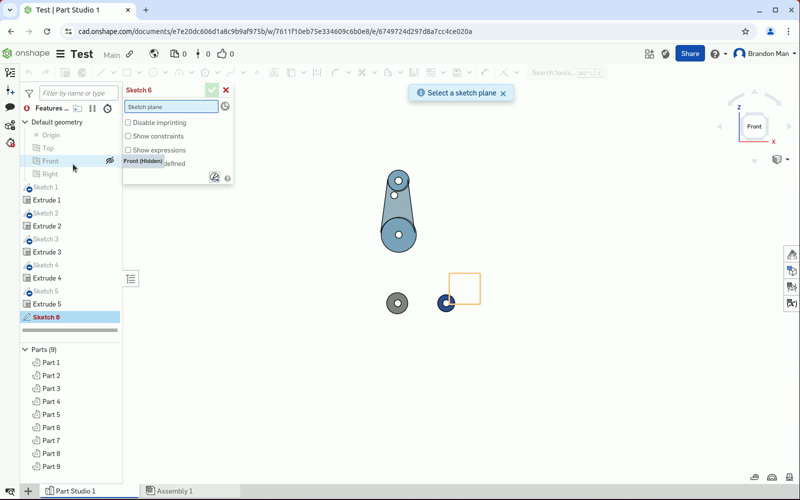
click(73, 163)
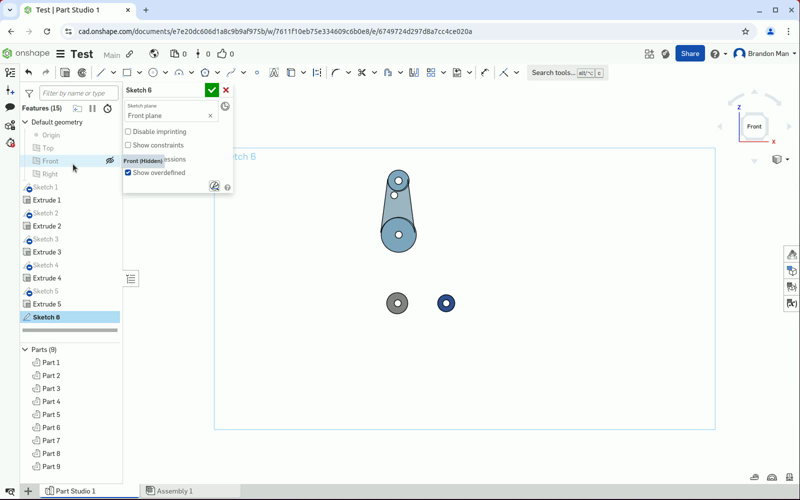
mouse_move(73, 352)
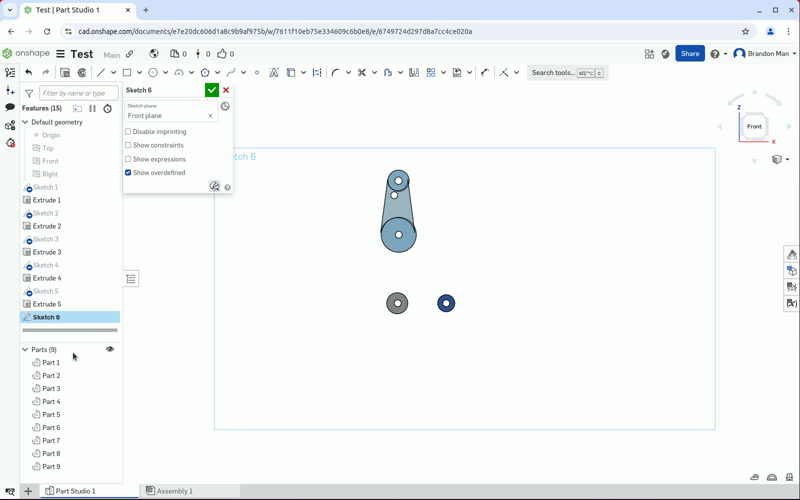
key(y)
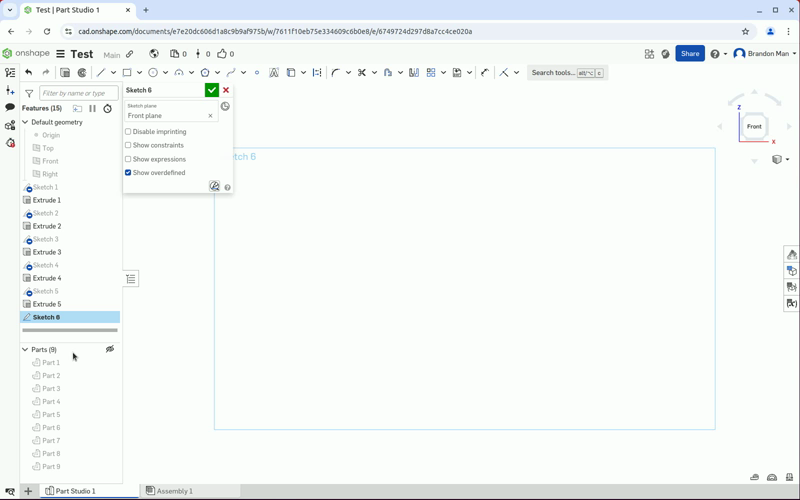
key(l)
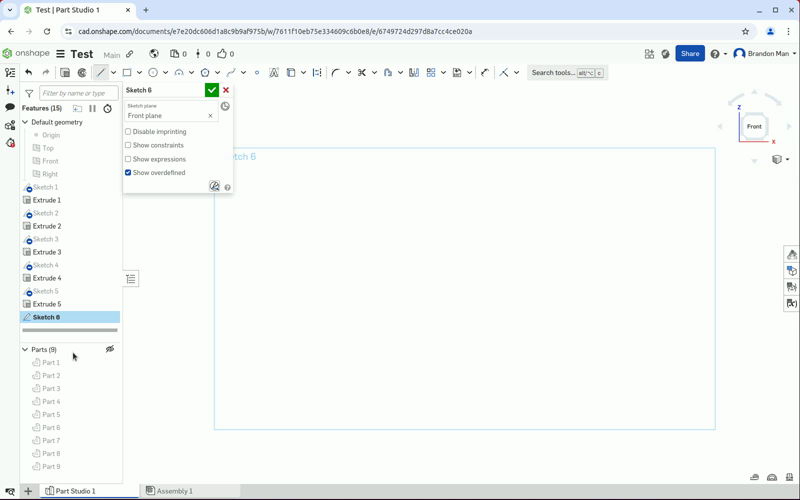
key_down(shift)
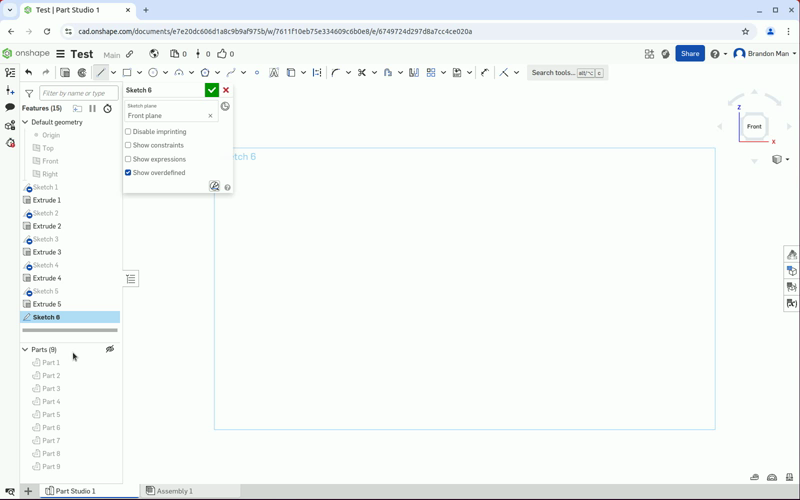
mouse_move(380, 238)
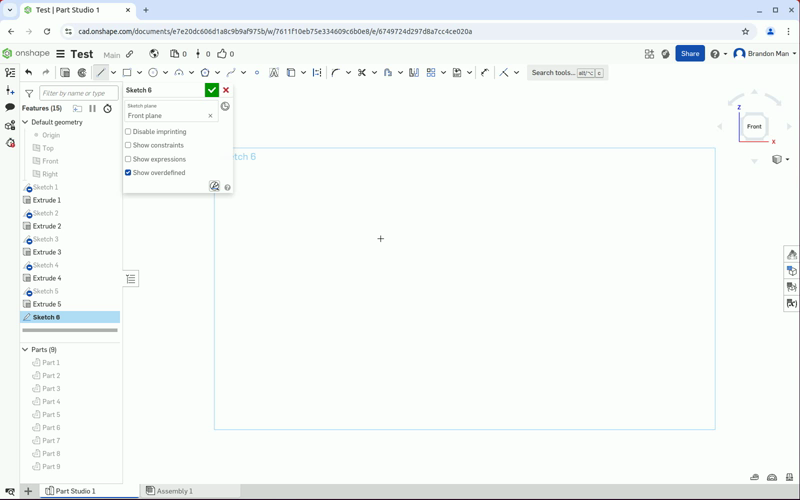
click(380, 238)
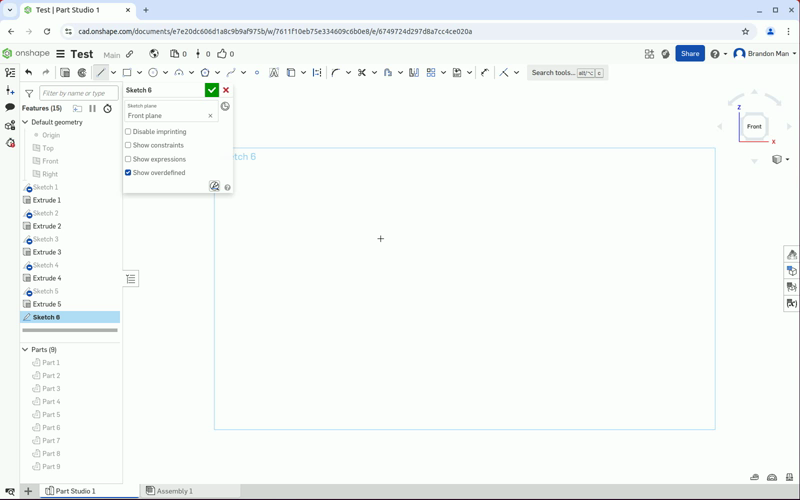
key_up(shift)
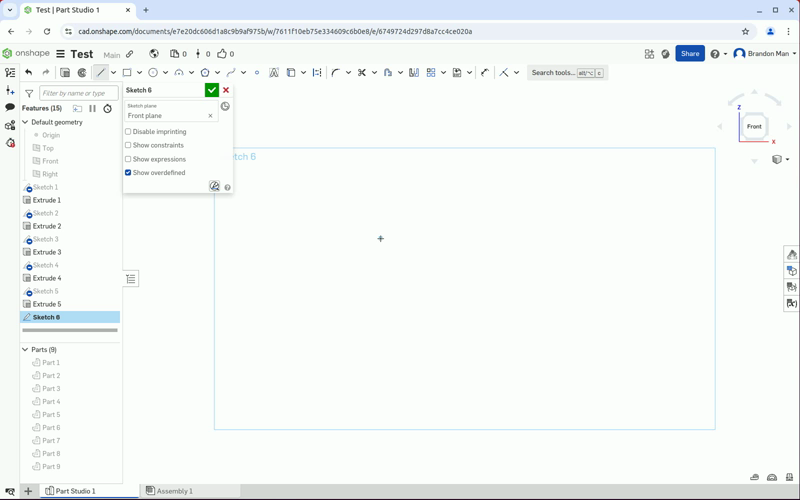
key_down(shift)
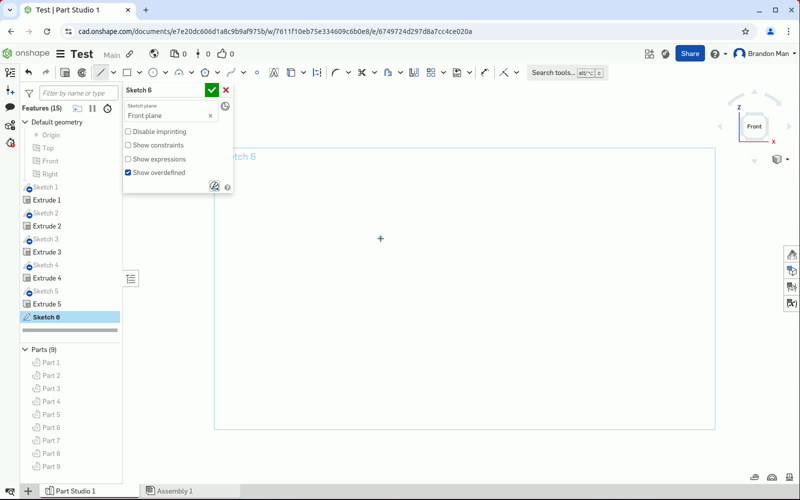
mouse_move(387, 304)
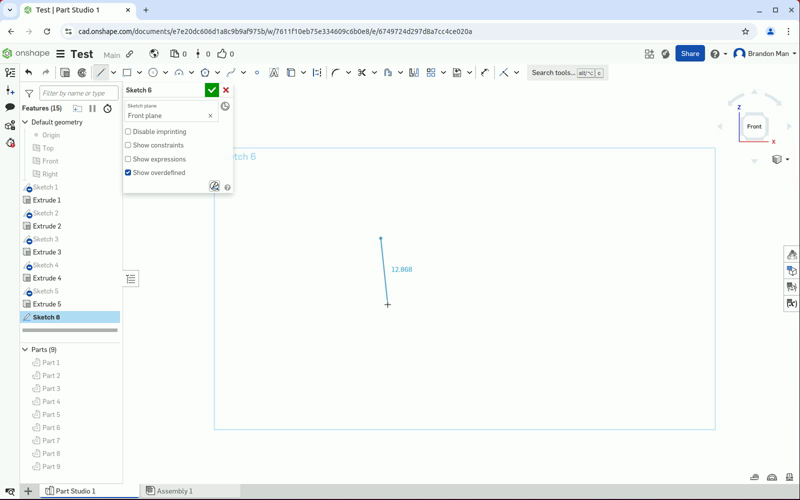
click(387, 304)
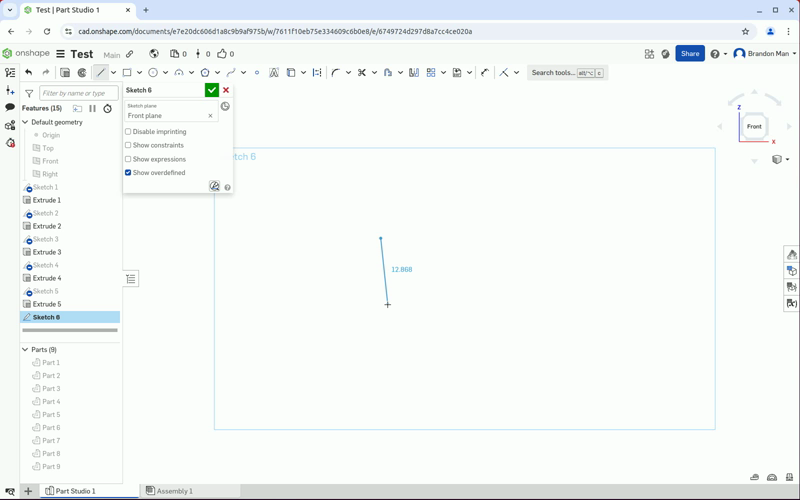
key_up(shift)
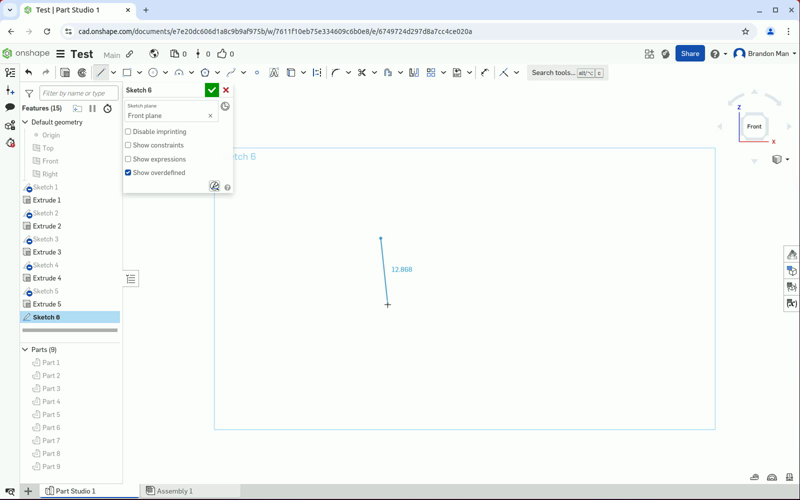
key(esc)
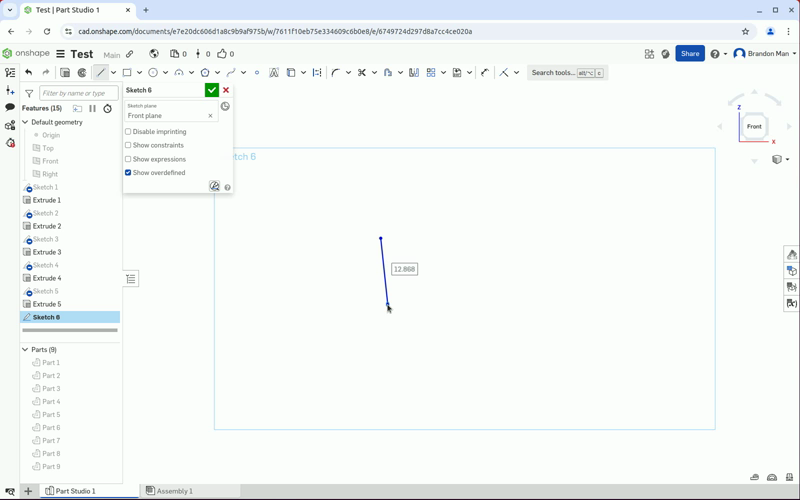
key(a)
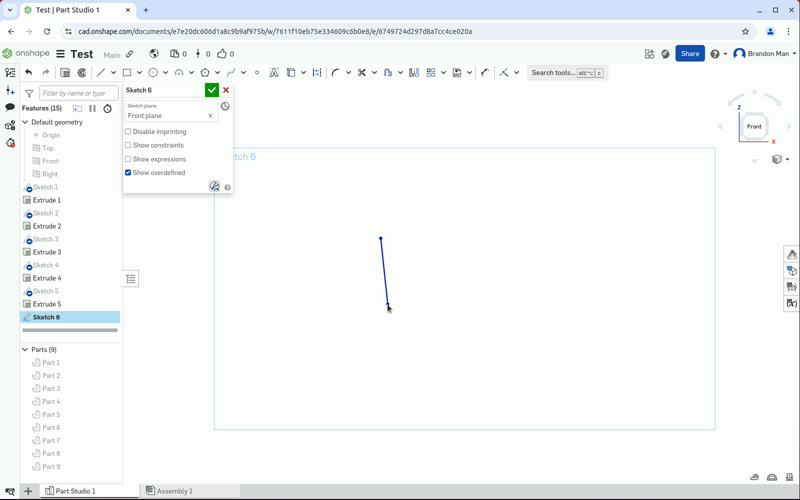
mouse_move(387, 304)
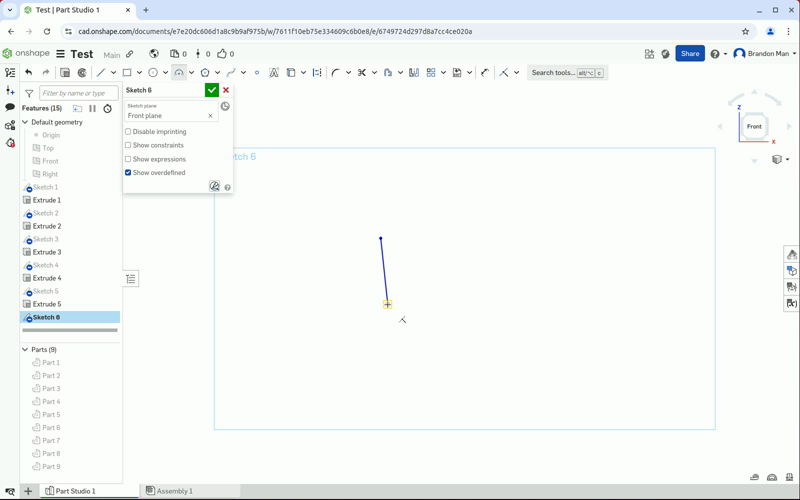
click(387, 304)
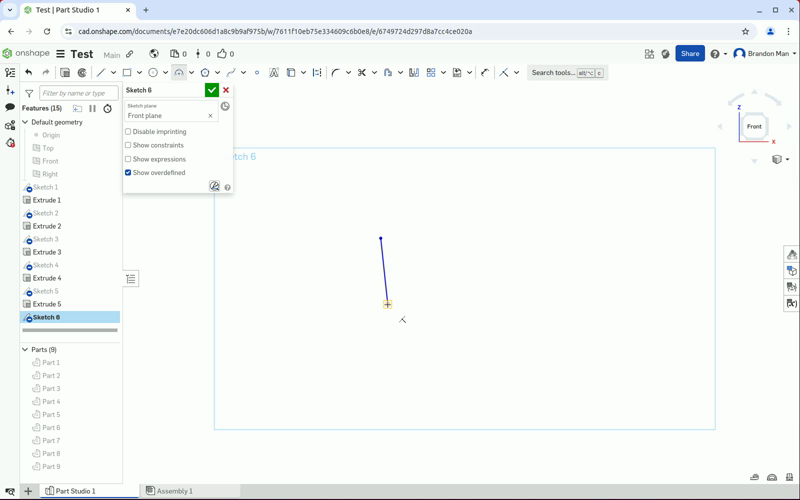
key_down(shift)
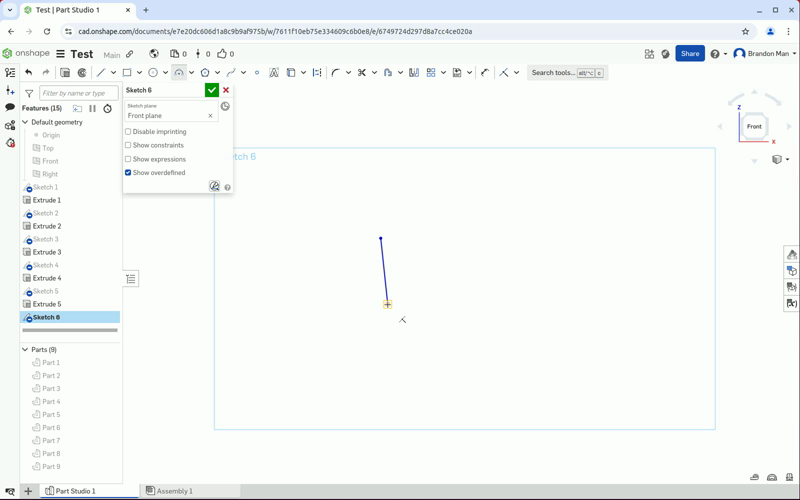
mouse_move(397, 313)
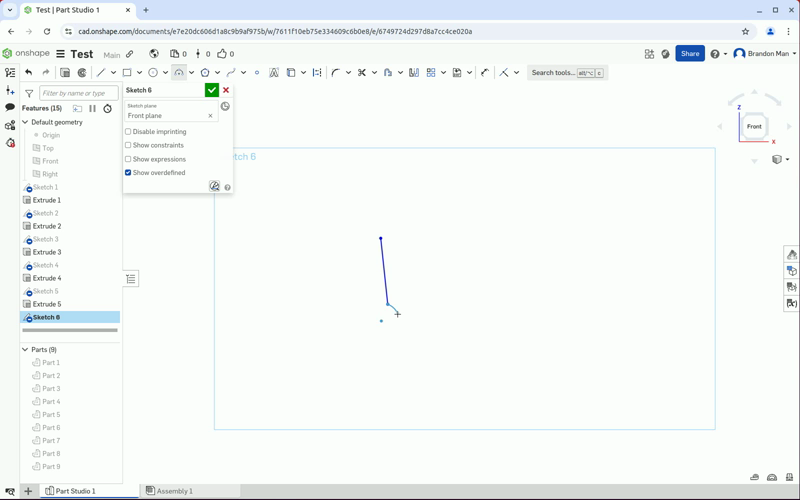
click(397, 313)
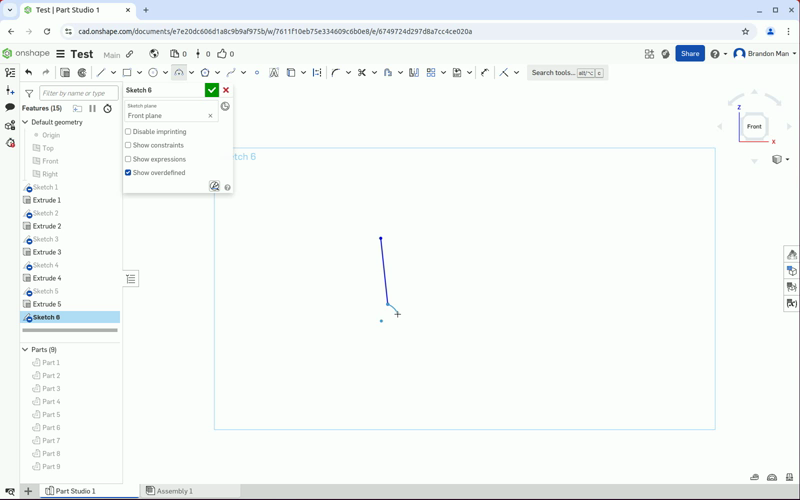
mouse_move(404, 295)
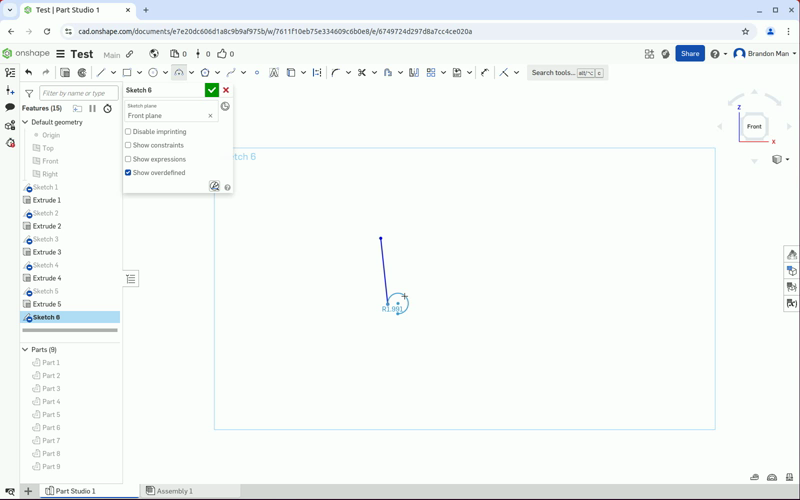
click(404, 295)
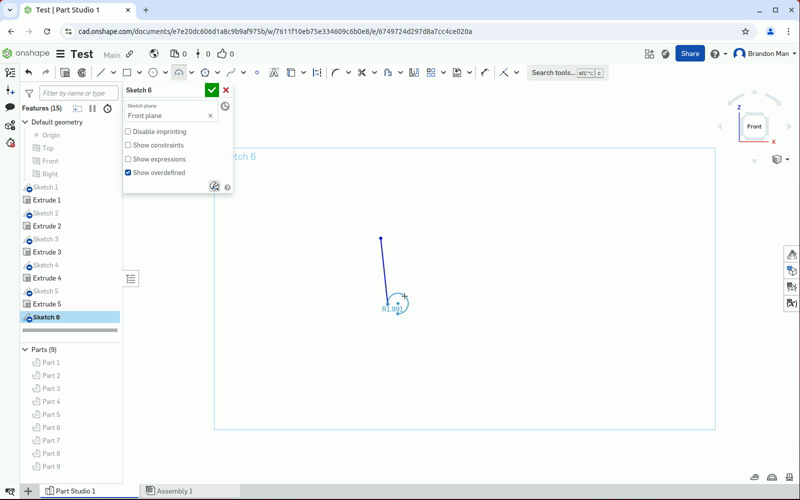
key_up(shift)
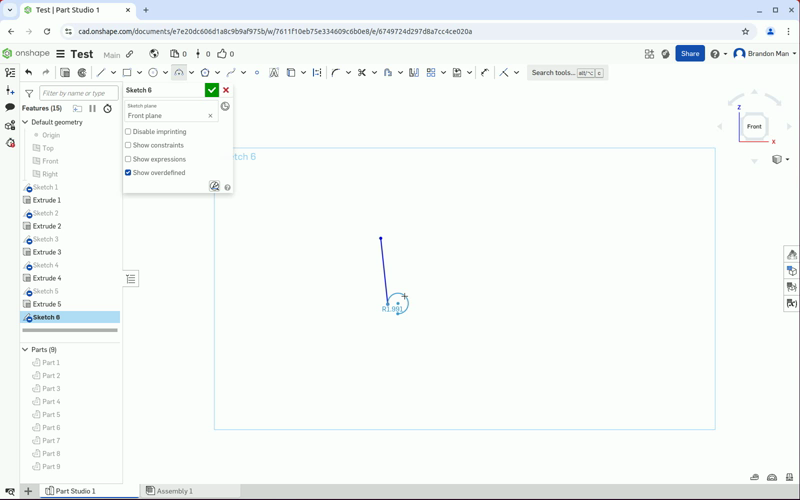
key(esc)
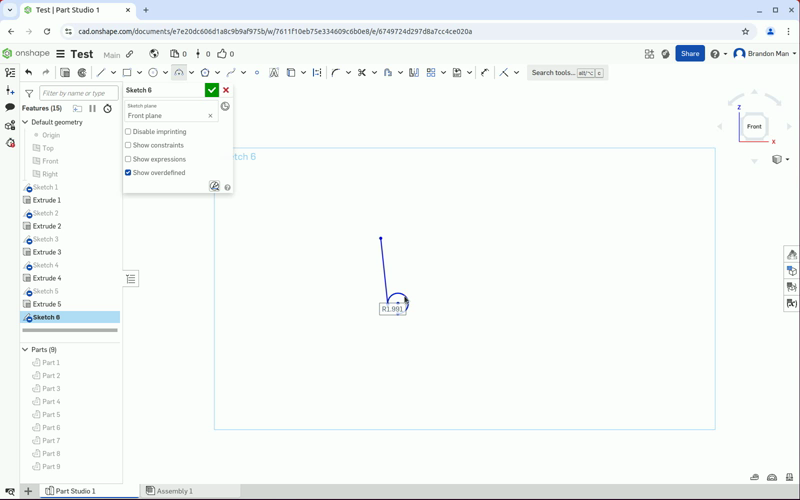
key(l)
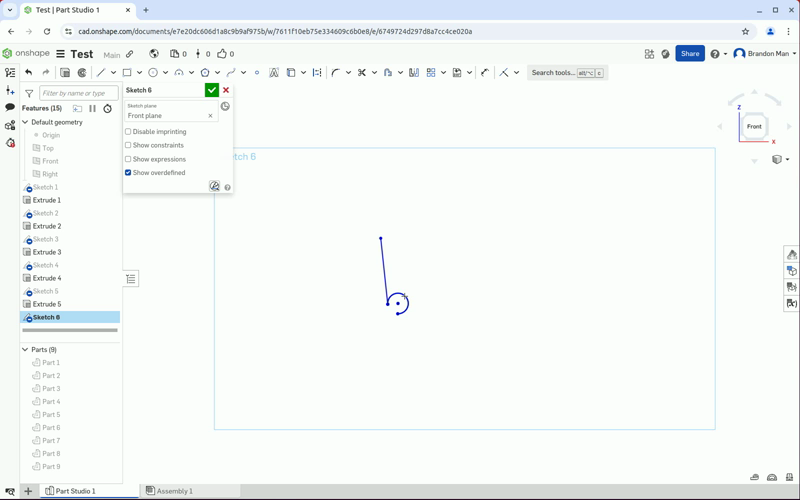
mouse_move(397, 313)
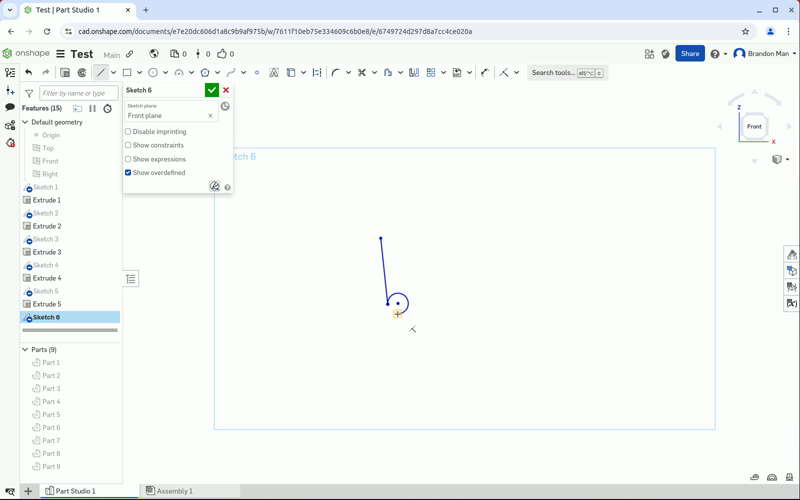
click(397, 313)
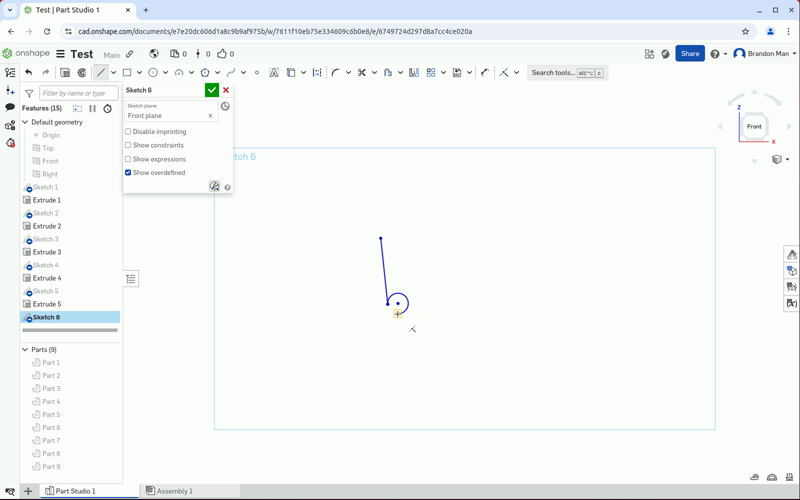
key_down(shift)
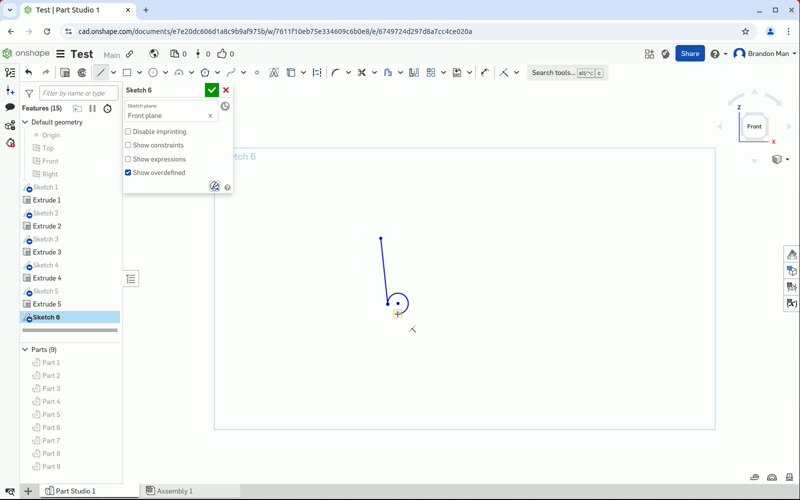
mouse_move(427, 313)
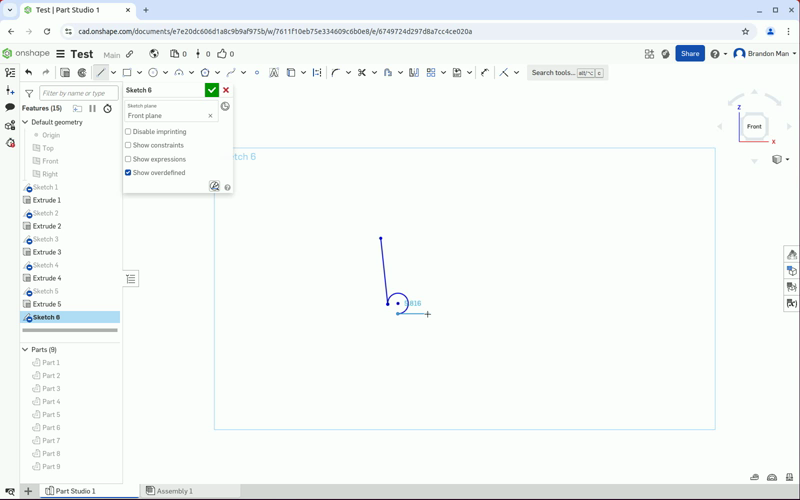
mouse_move(446, 312)
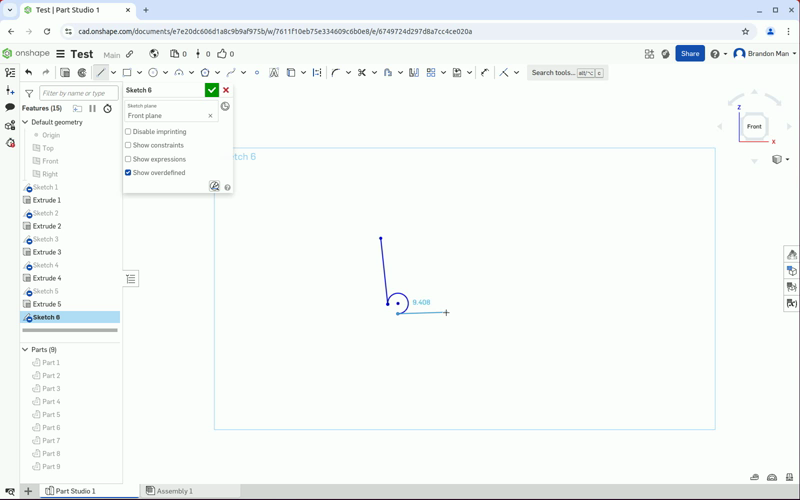
click(446, 312)
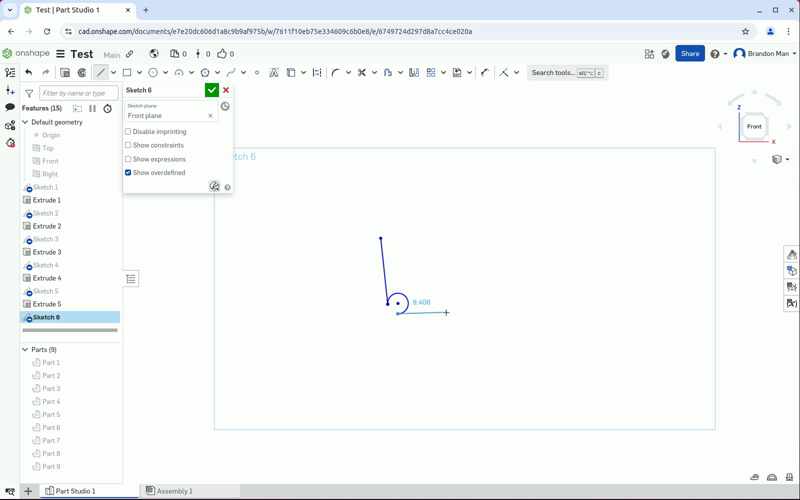
key_up(shift)
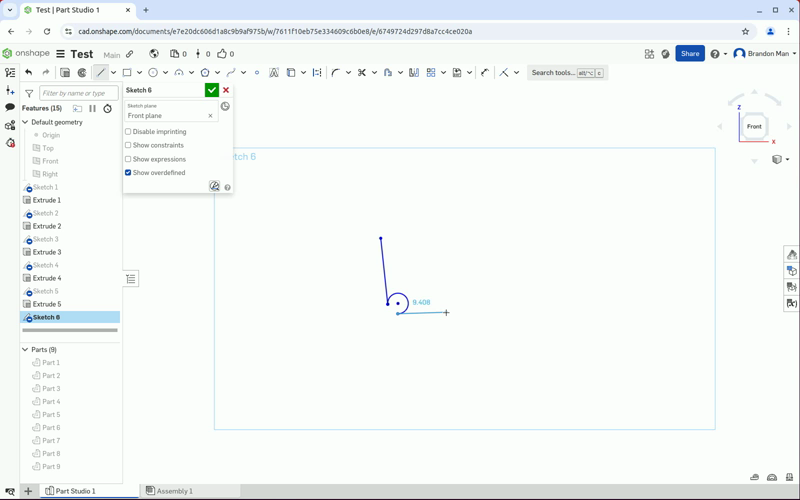
key(esc)
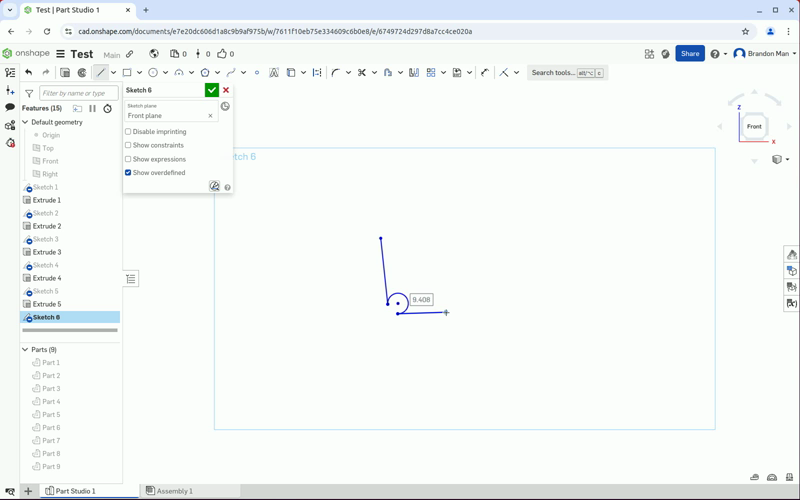
key(a)
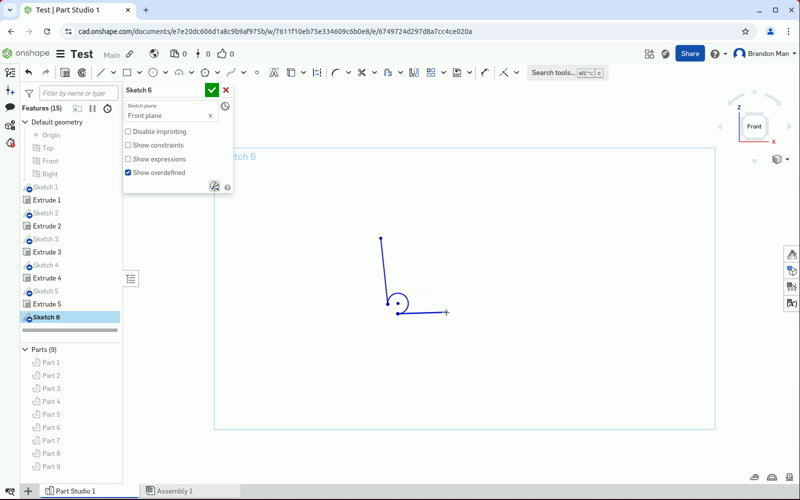
mouse_move(446, 312)
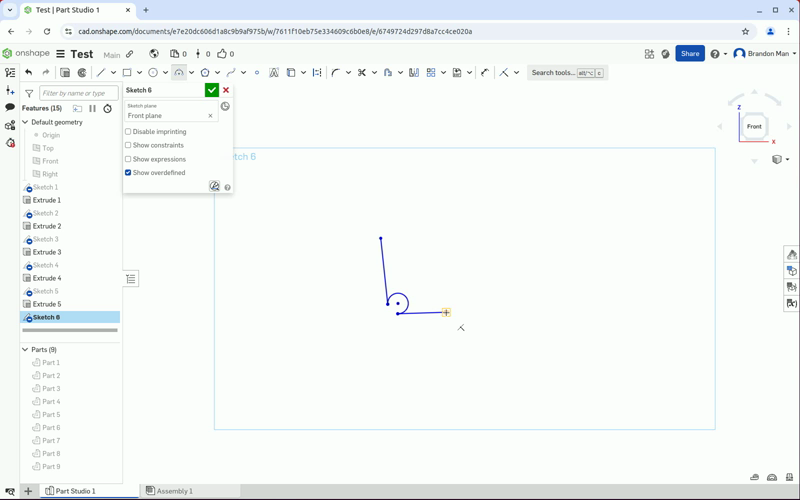
click(446, 312)
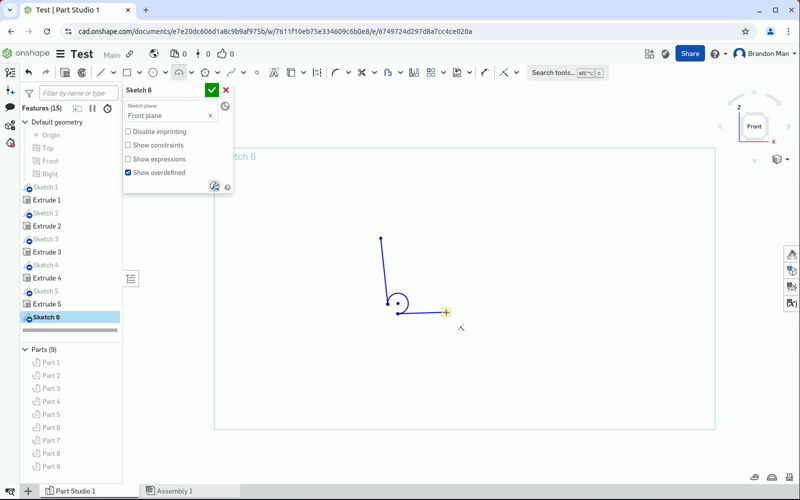
key_down(shift)
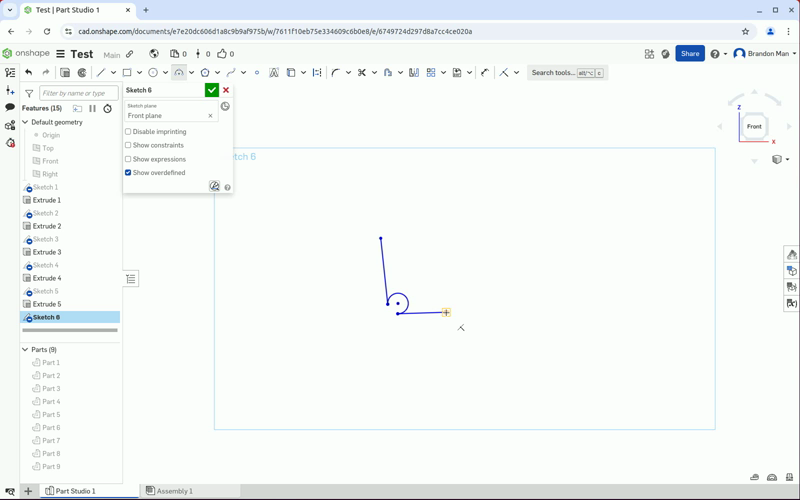
mouse_move(446, 294)
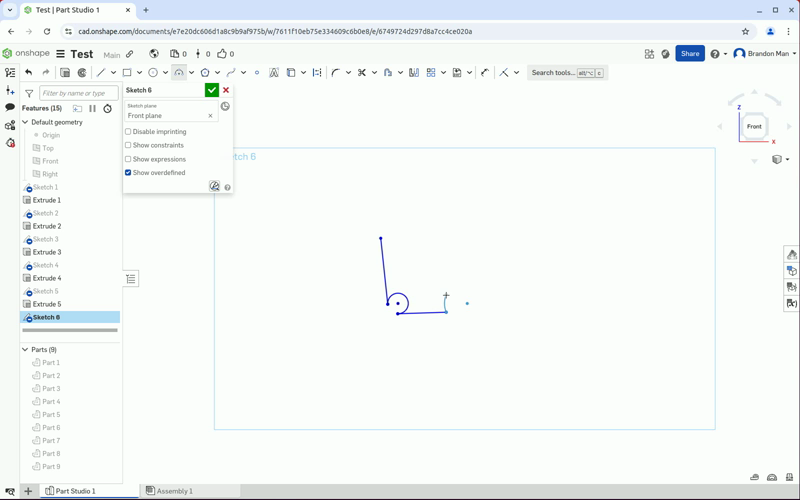
click(446, 294)
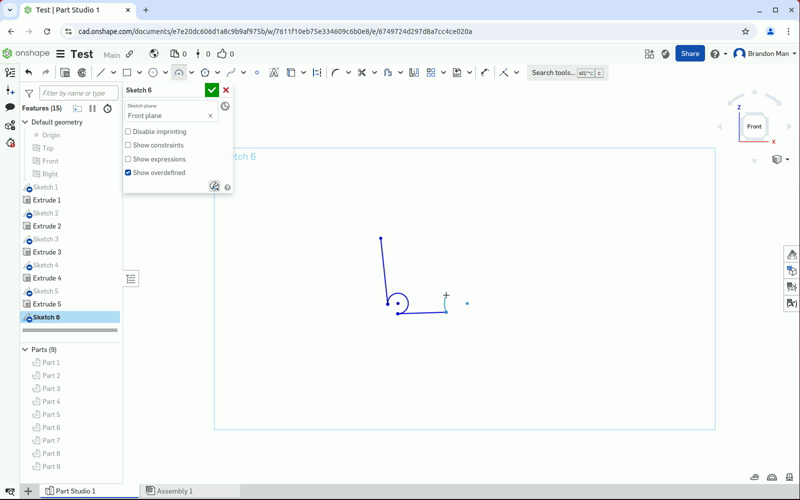
mouse_move(437, 303)
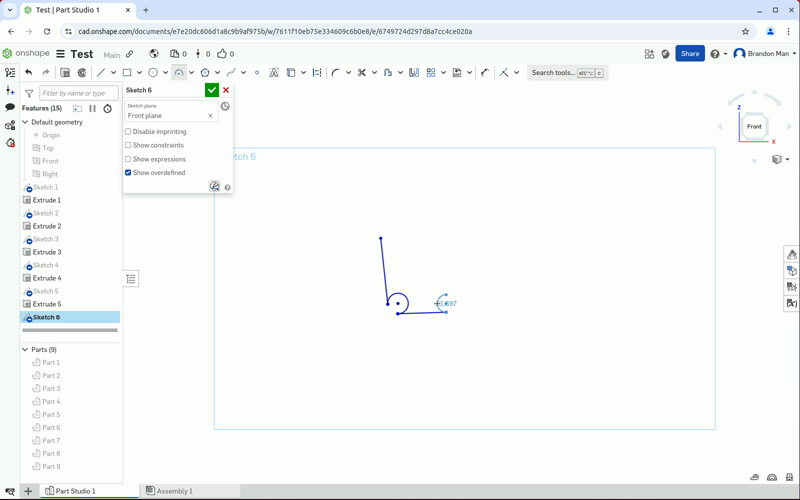
click(437, 303)
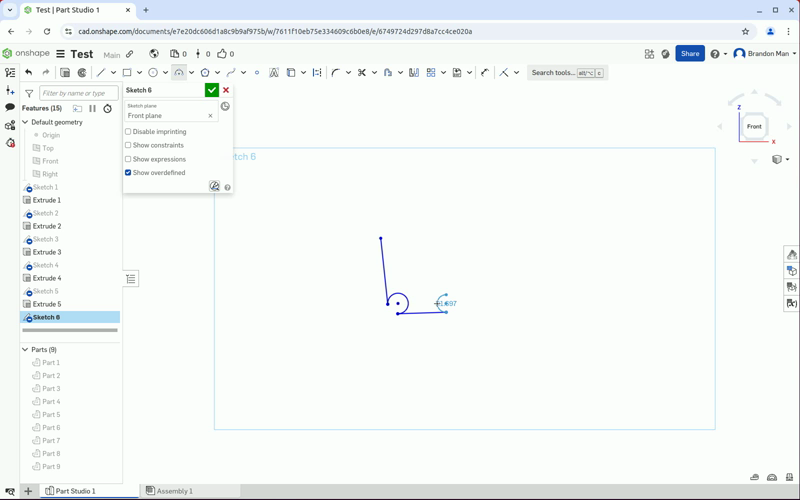
key_up(shift)
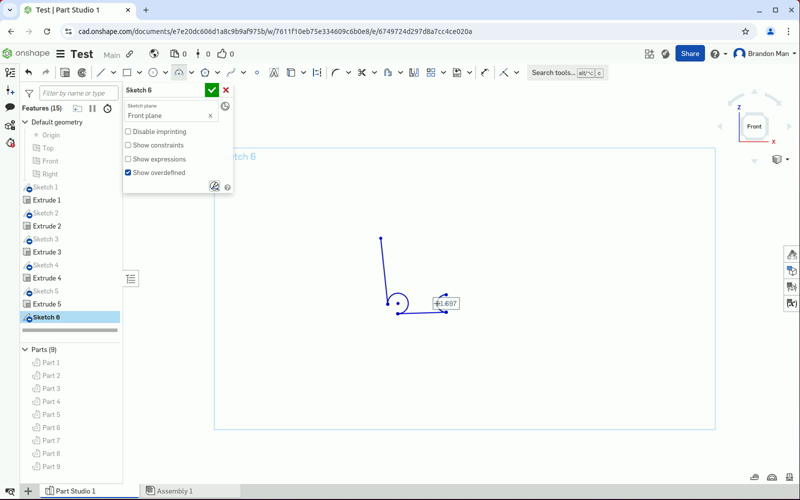
key(esc)
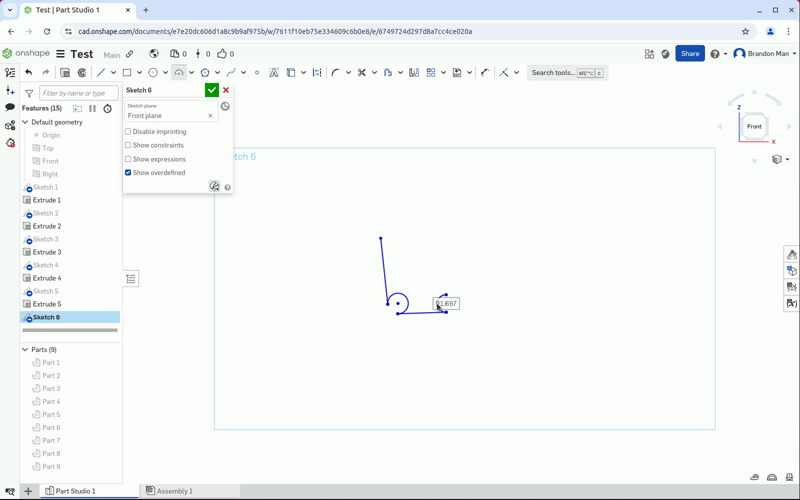
key(l)
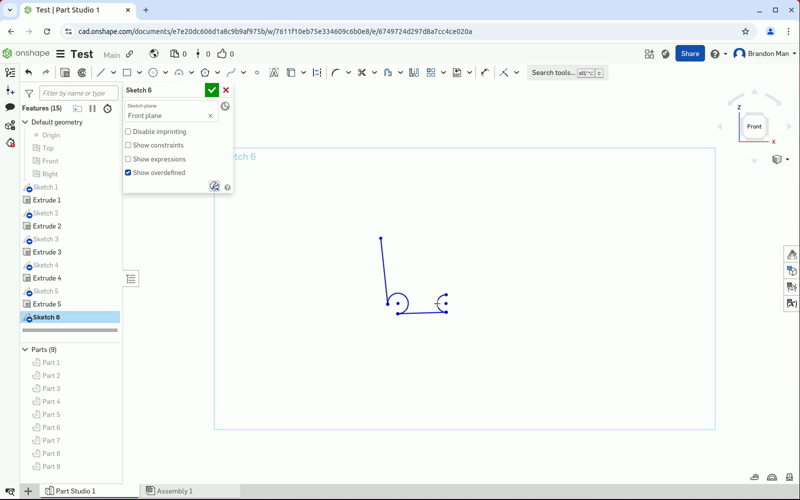
mouse_move(446, 294)
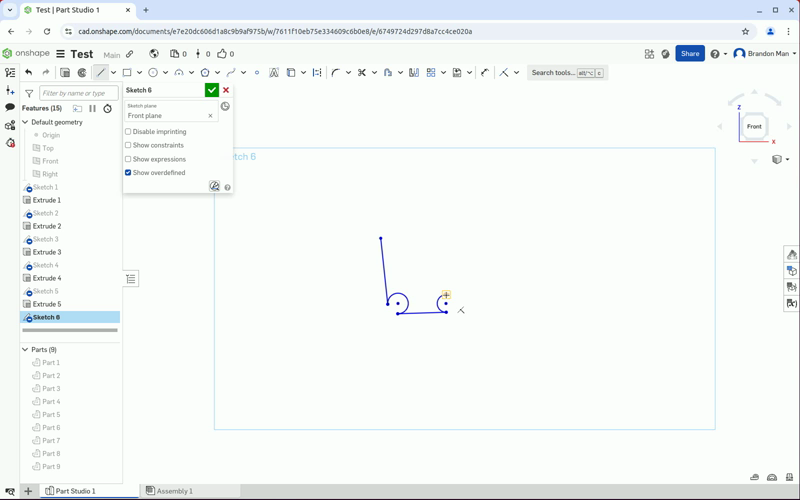
click(446, 294)
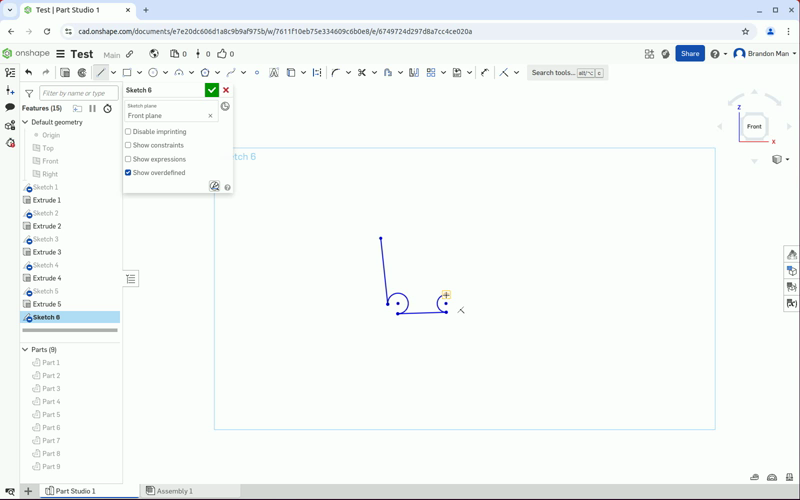
key_down(shift)
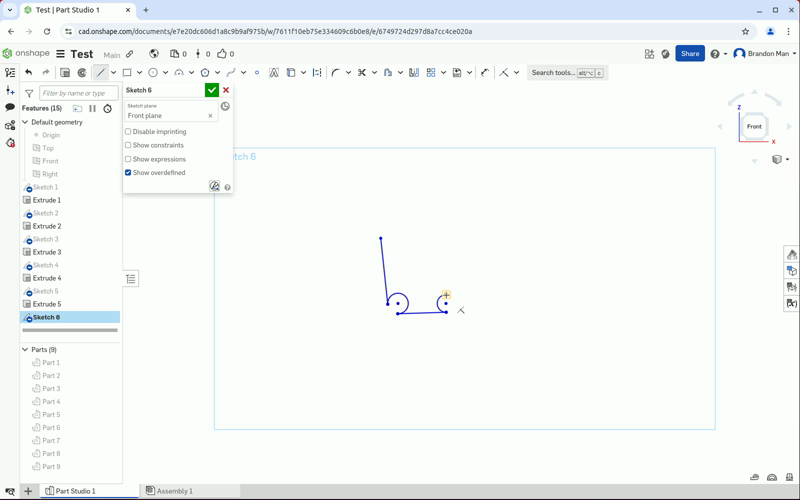
mouse_move(476, 294)
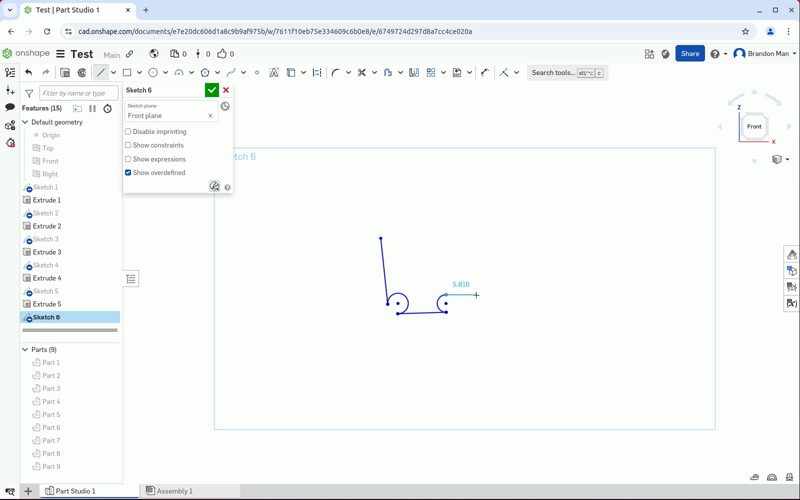
mouse_move(418, 294)
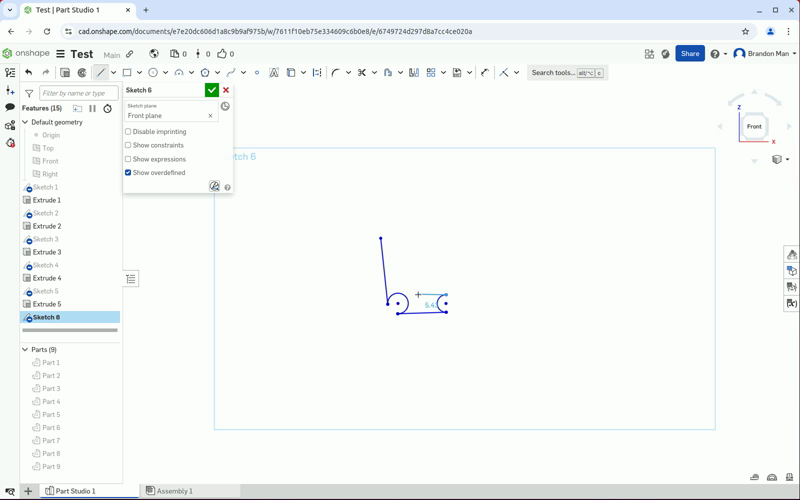
click(418, 294)
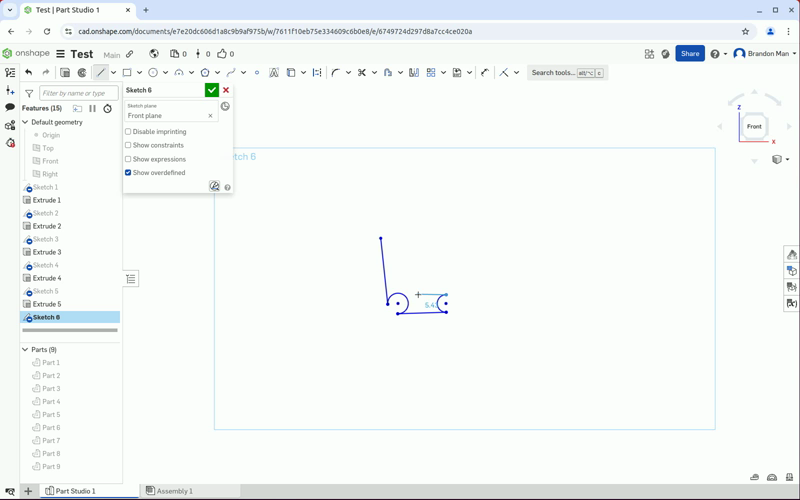
key_up(shift)
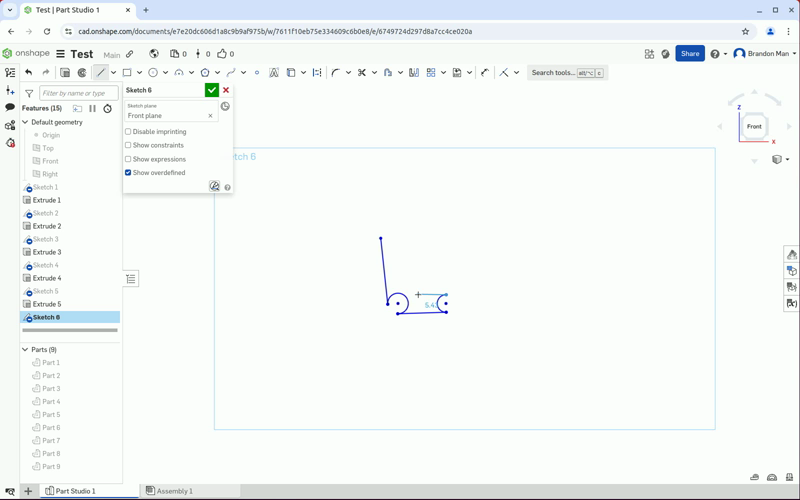
key(esc)
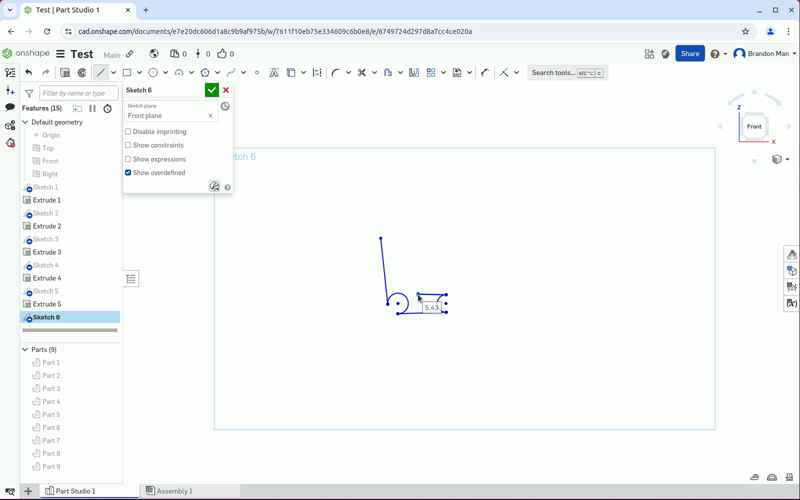
key(a)
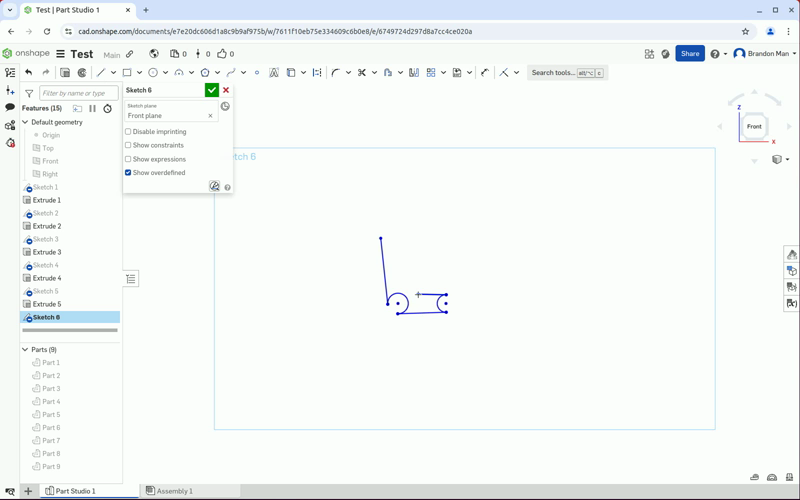
mouse_move(418, 294)
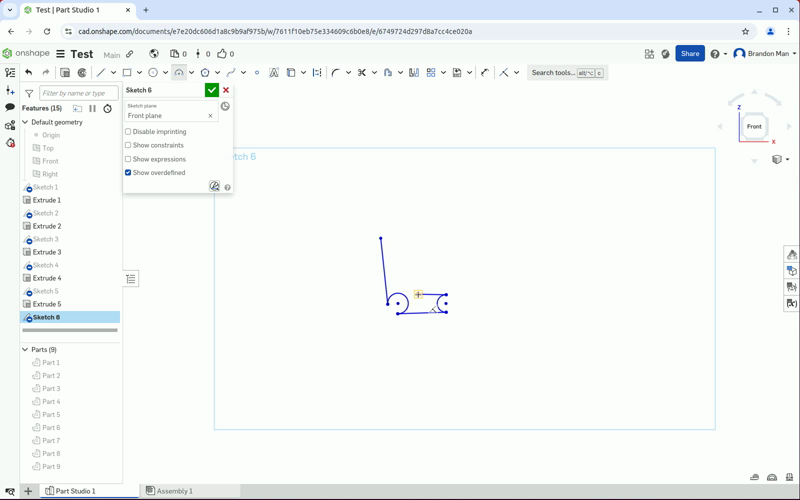
click(418, 294)
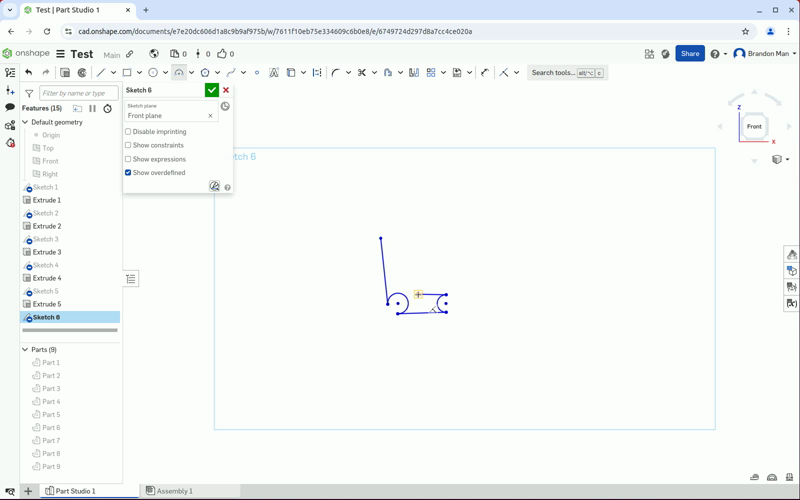
key_down(shift)
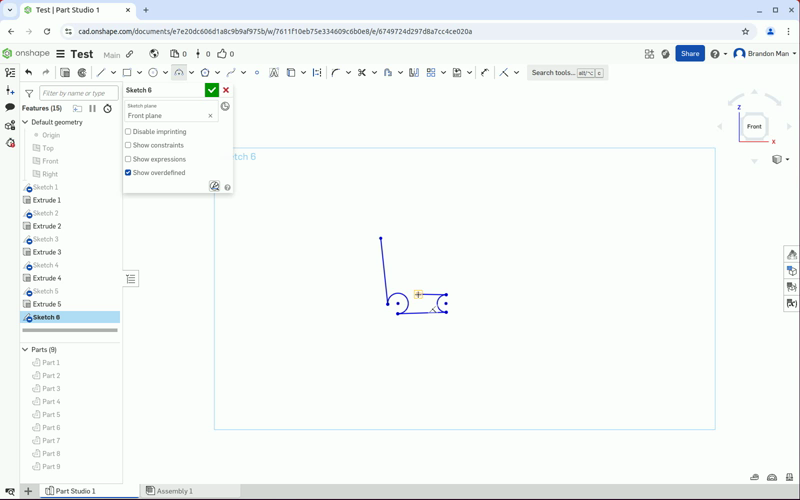
mouse_move(409, 284)
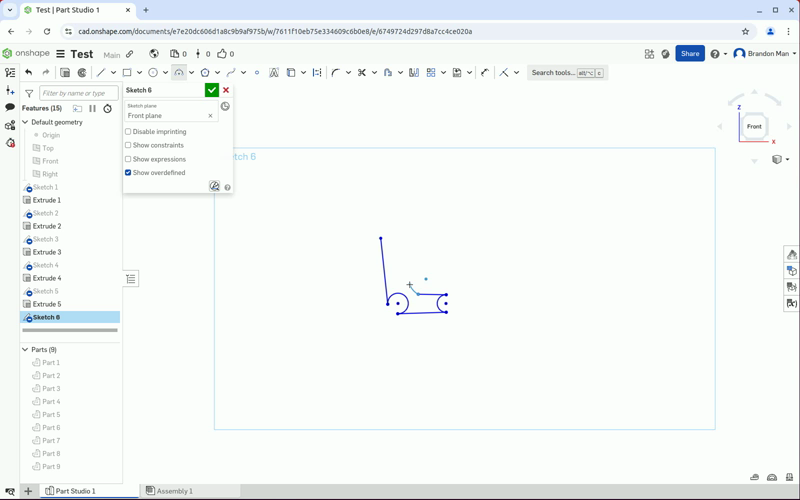
click(409, 284)
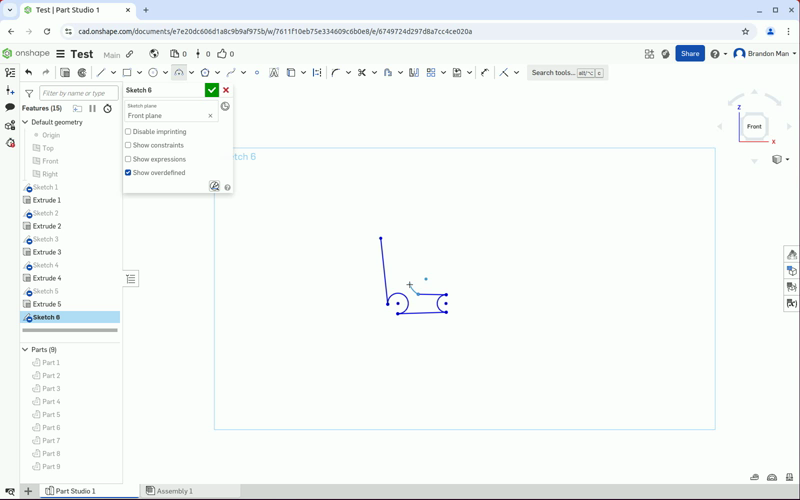
mouse_move(411, 291)
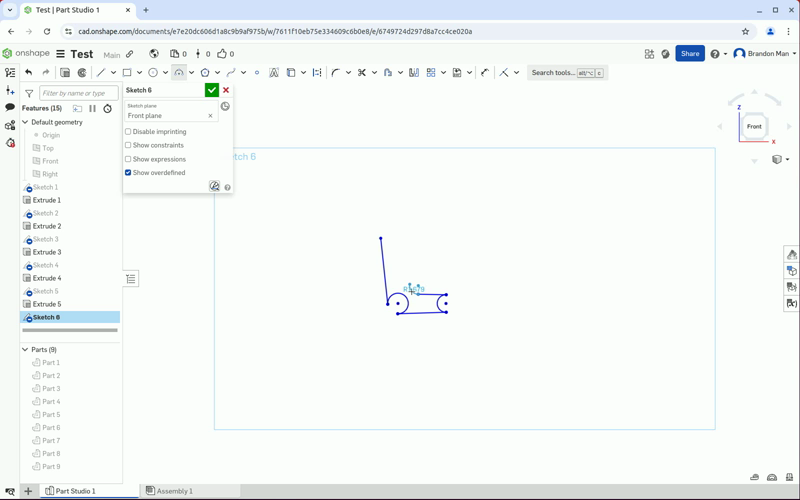
click(411, 291)
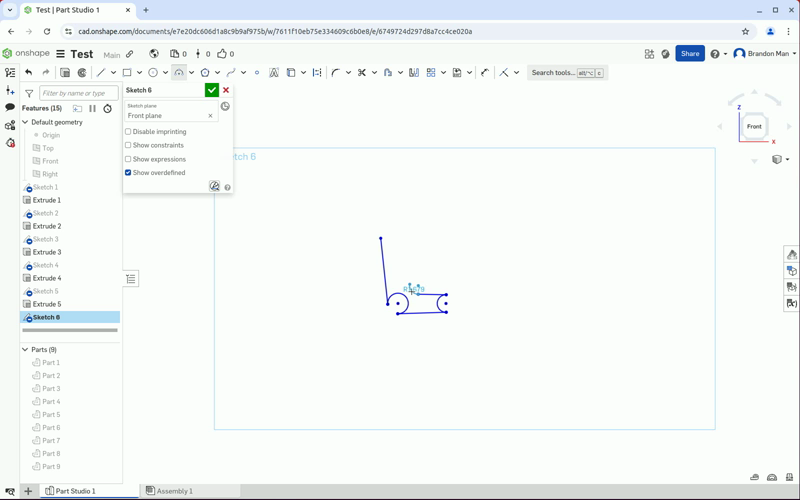
key_up(shift)
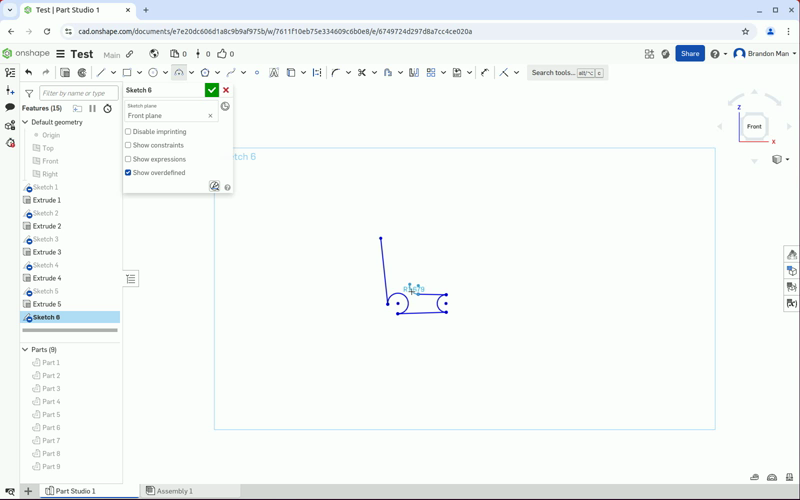
key(esc)
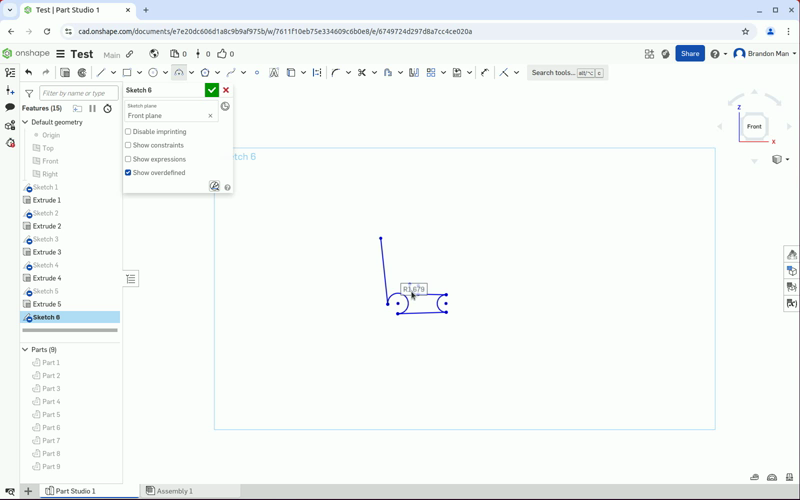
key(l)
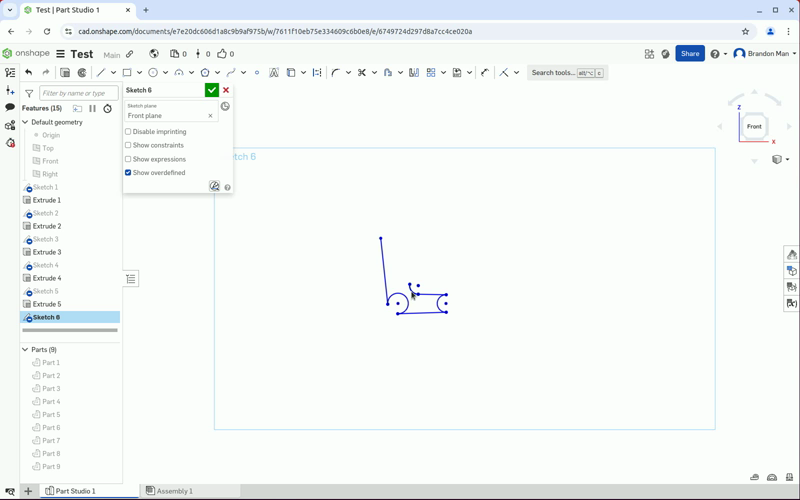
mouse_move(409, 284)
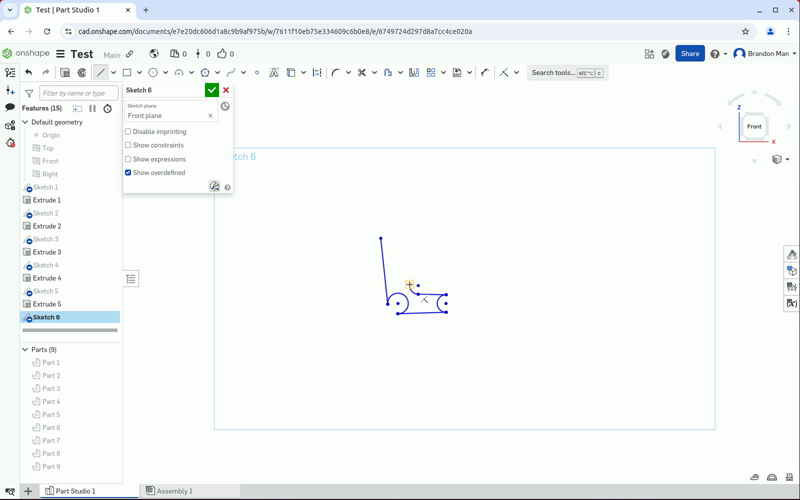
click(409, 284)
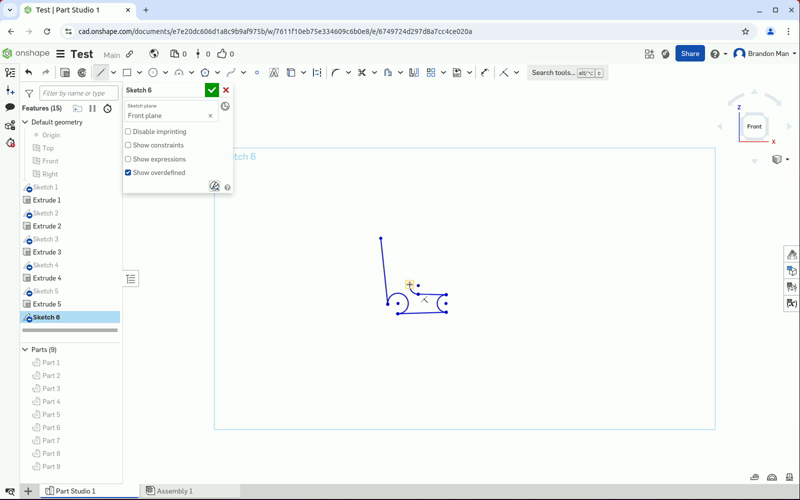
key_down(shift)
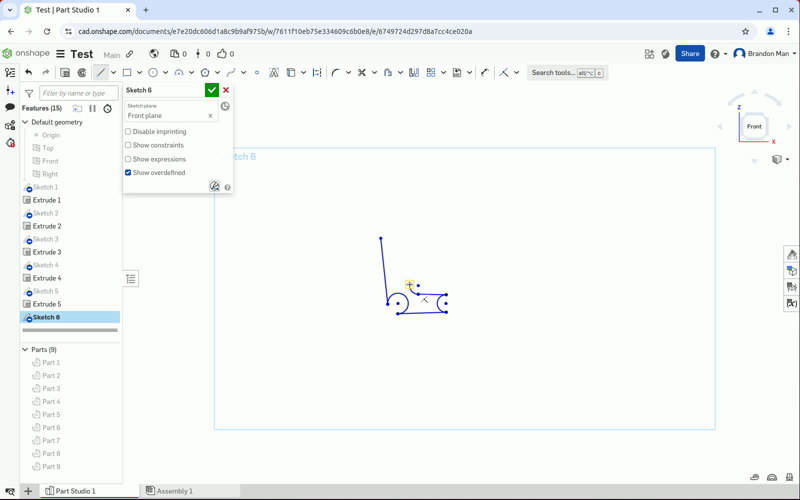
mouse_move(439, 284)
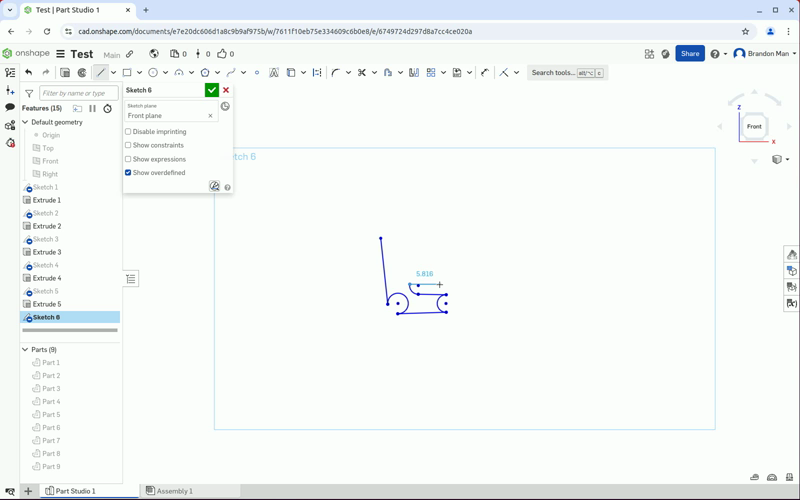
mouse_move(415, 236)
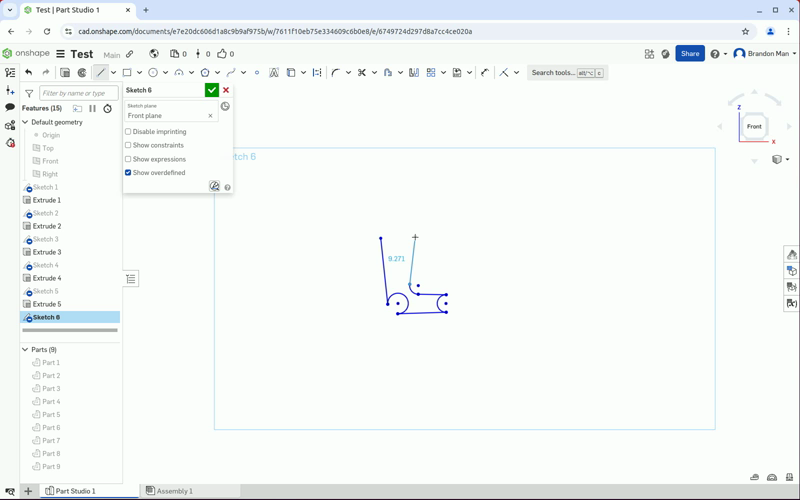
click(415, 236)
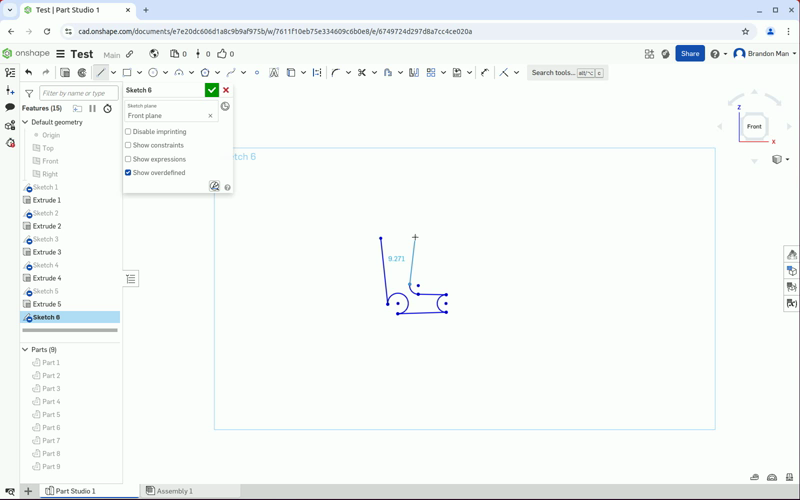
key_up(shift)
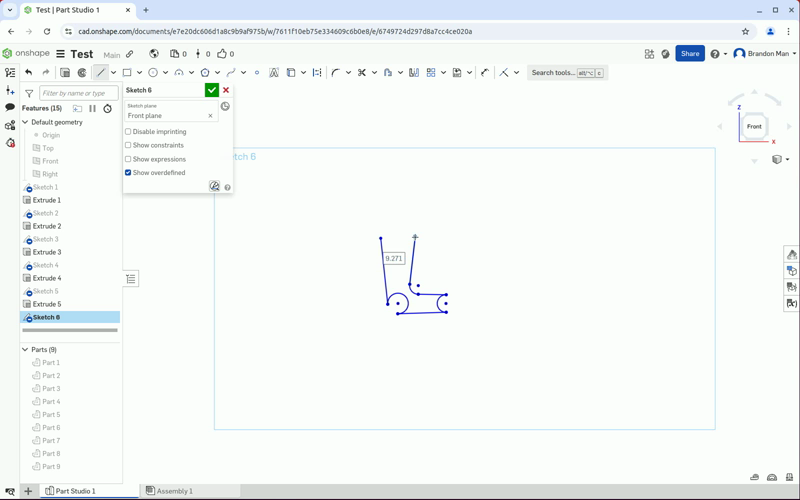
key(esc)
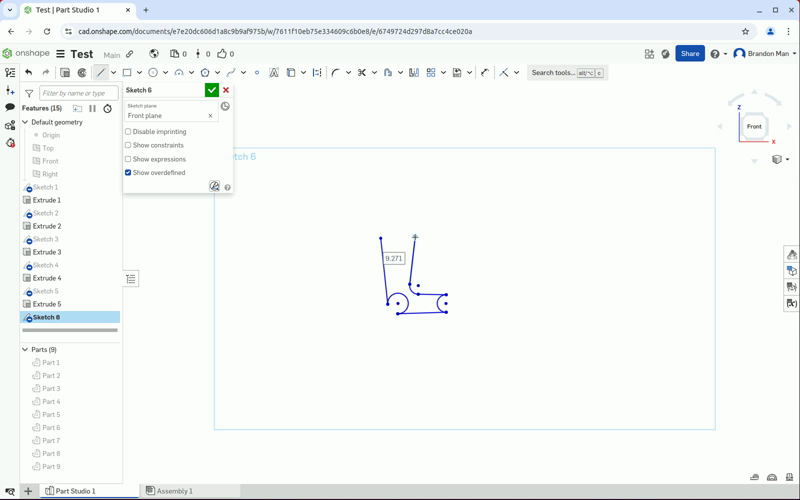
key(a)
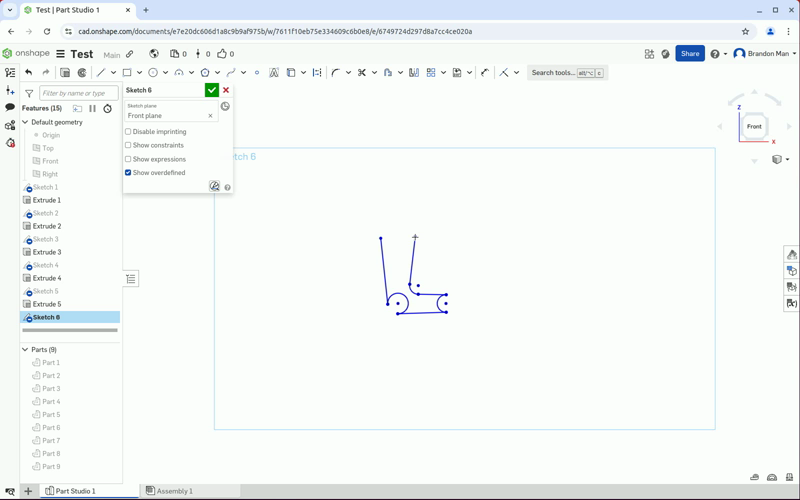
mouse_move(415, 236)
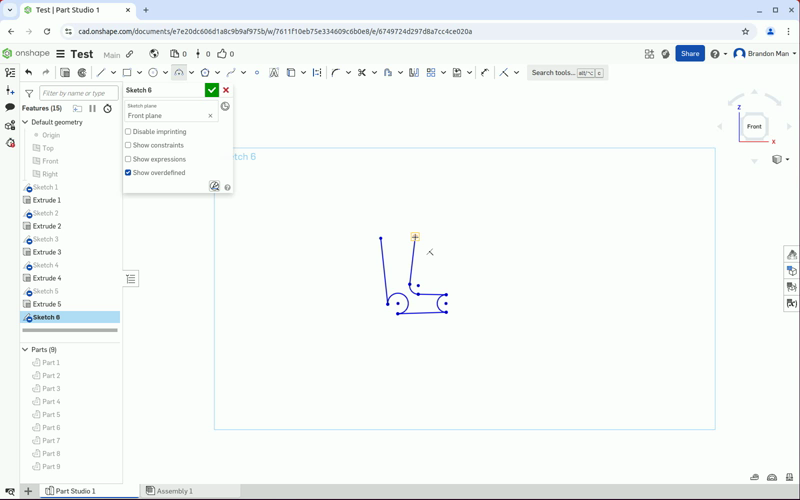
click(415, 236)
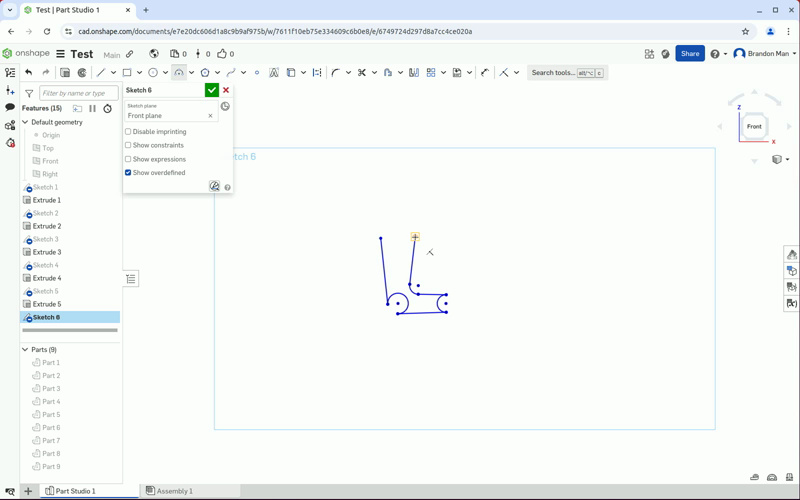
mouse_move(380, 238)
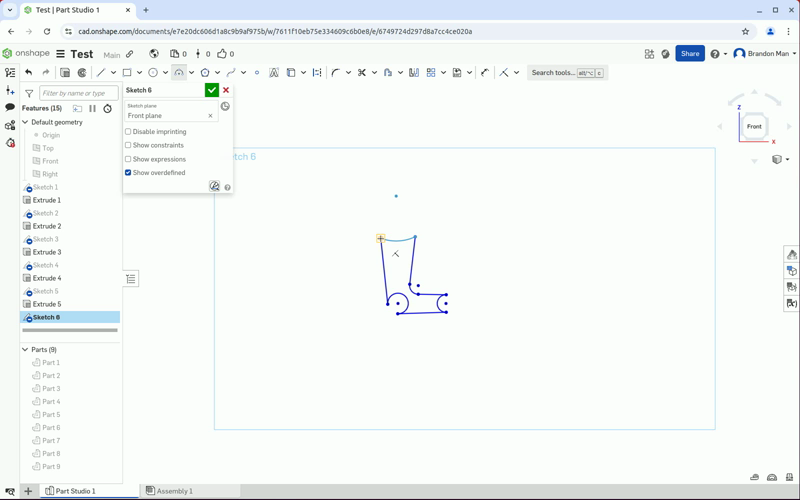
click(380, 238)
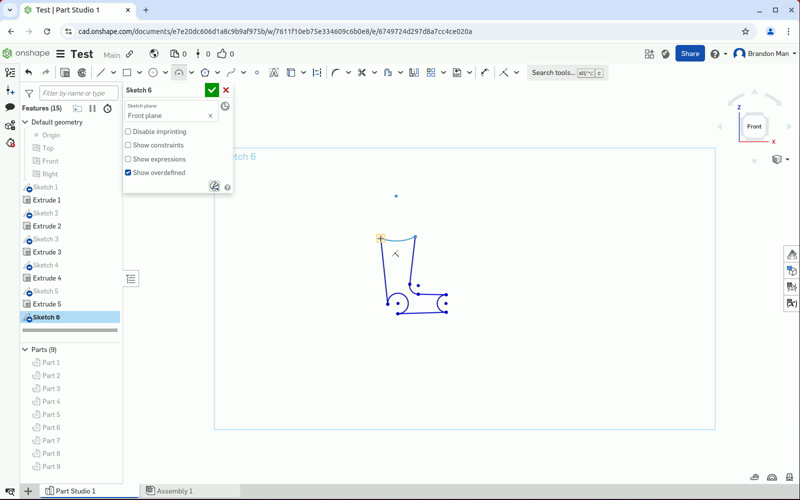
key_down(shift)
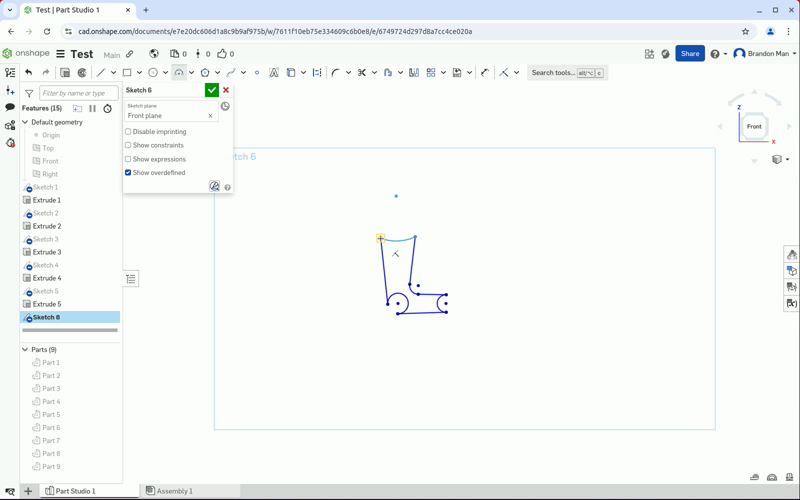
mouse_move(398, 252)
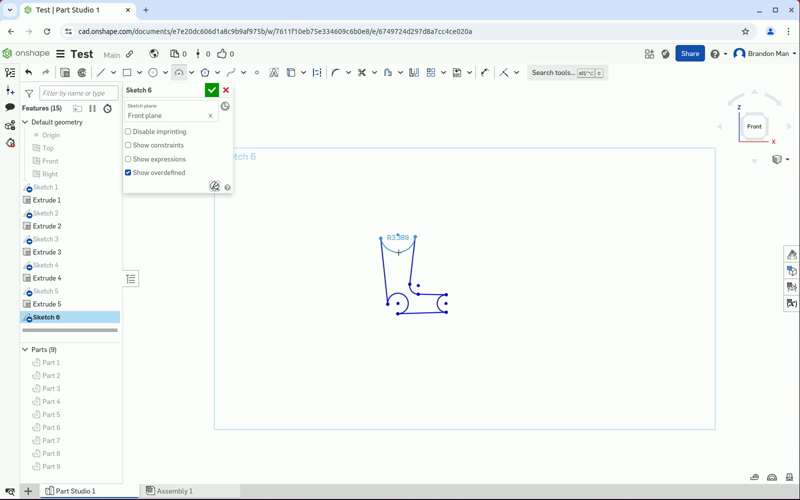
click(398, 252)
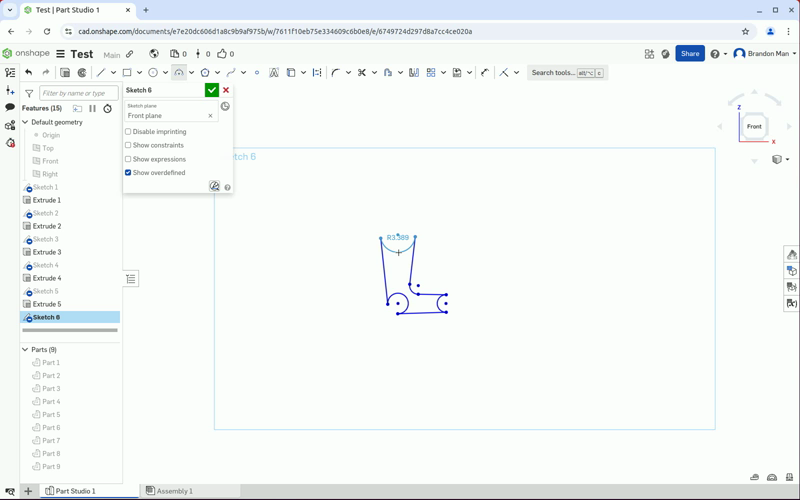
key_up(shift)
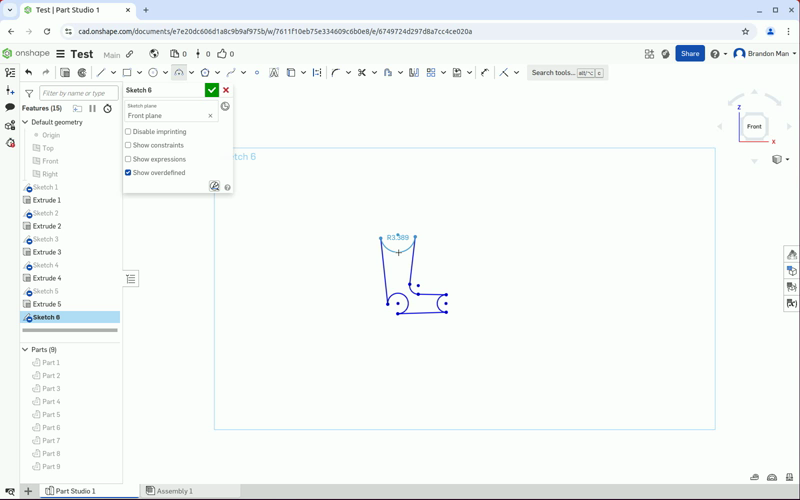
key(esc)
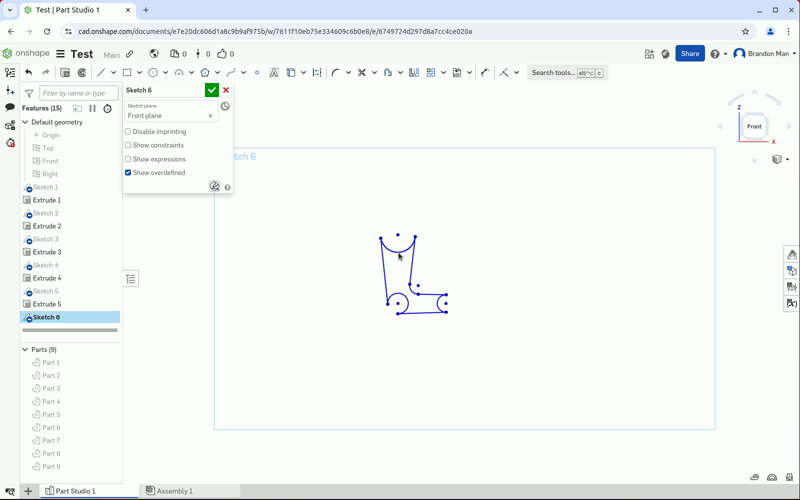
mouse_move(421, 308)
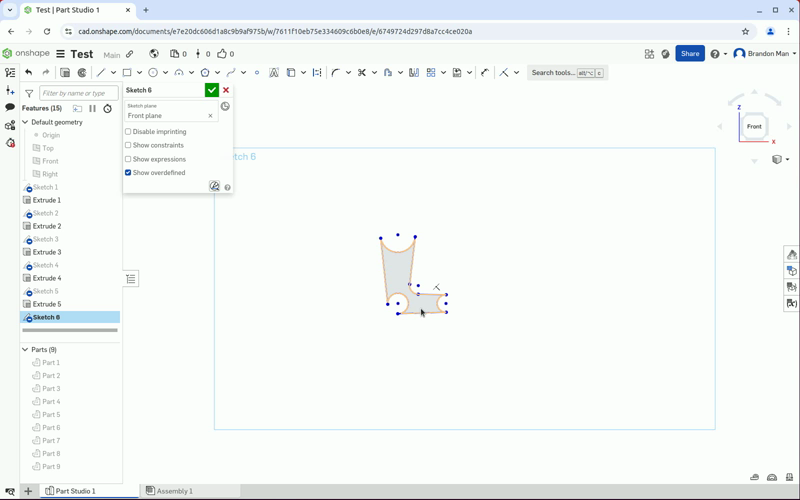
click(421, 308)
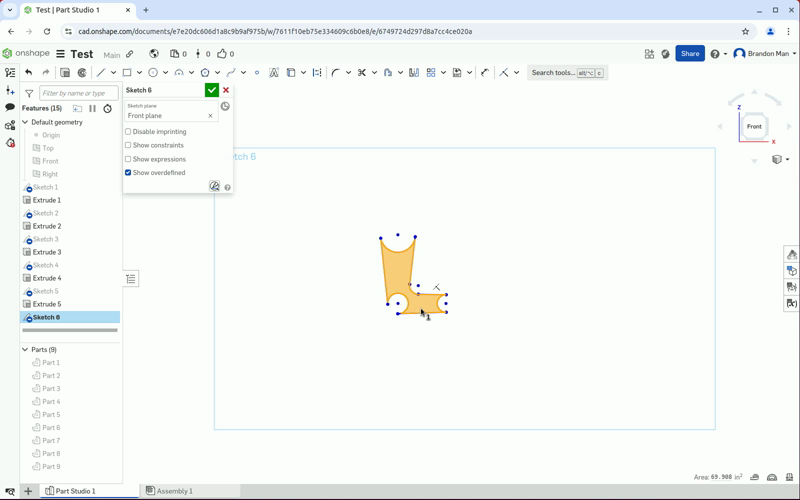
mouse_move(73, 352)
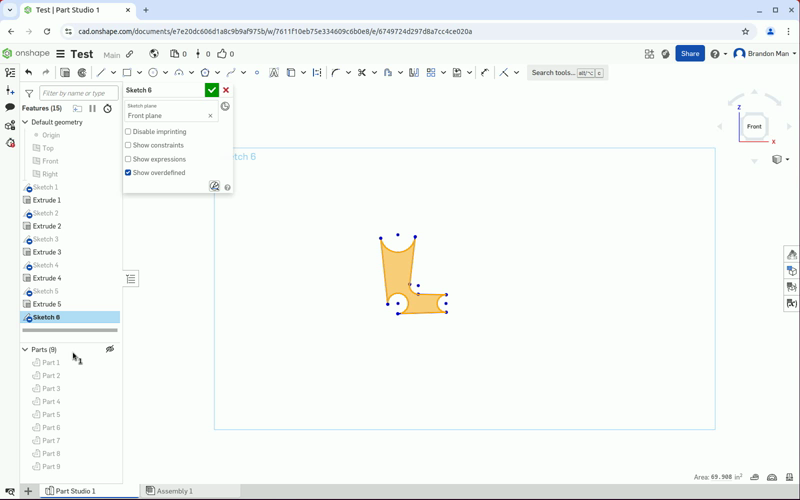
key(shift+y)
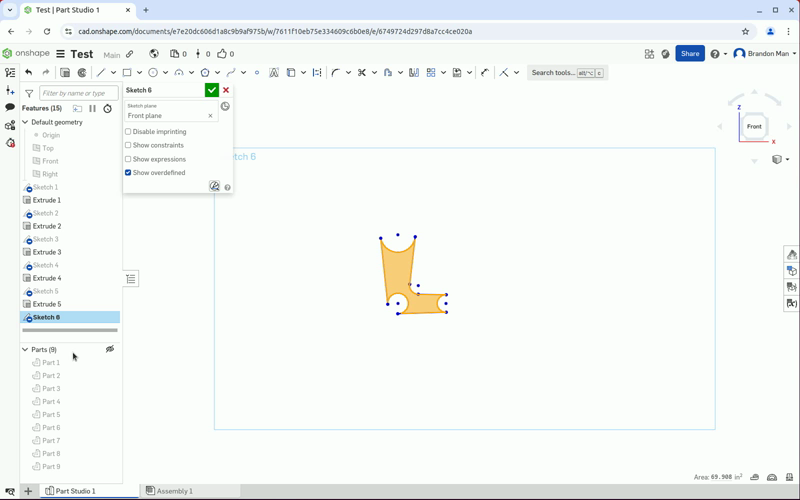
key(shift+e)
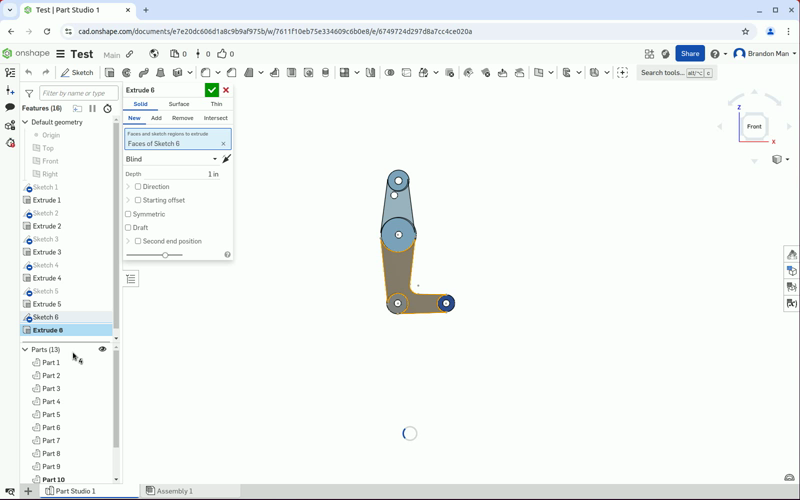
mouse_move(143, 106)
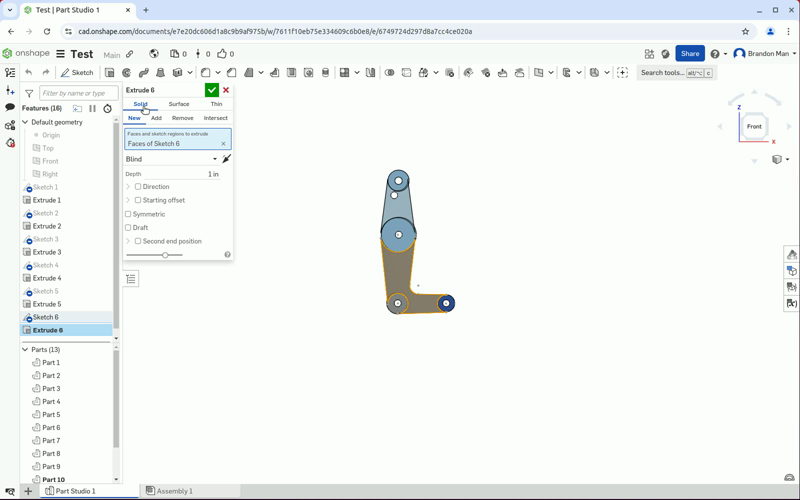
click(143, 106)
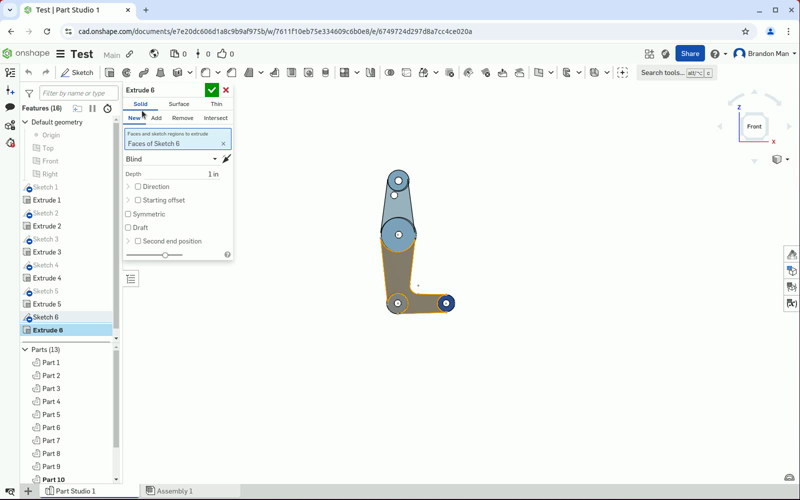
mouse_move(137, 120)
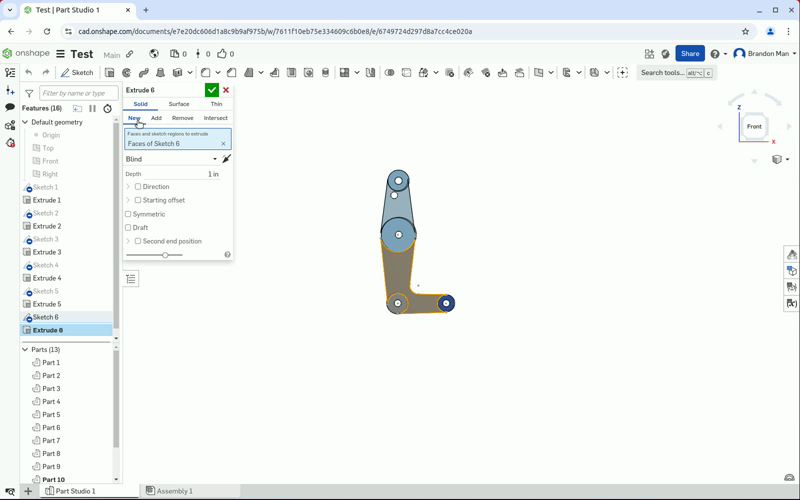
click(137, 120)
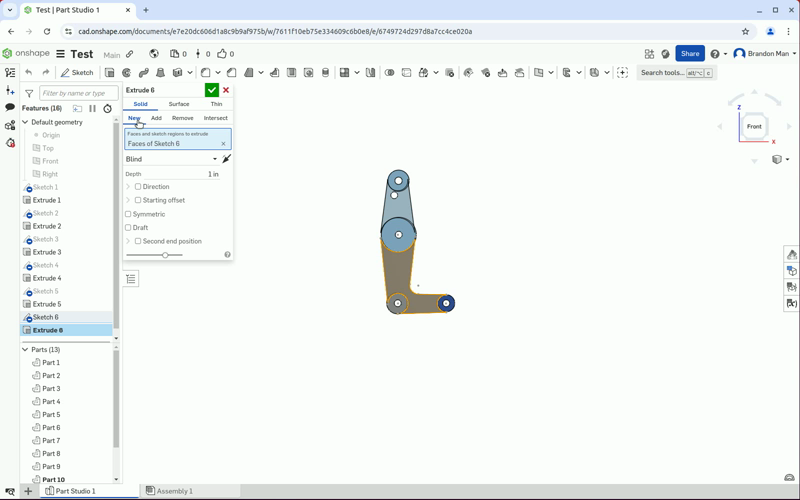
key(tab, 4)
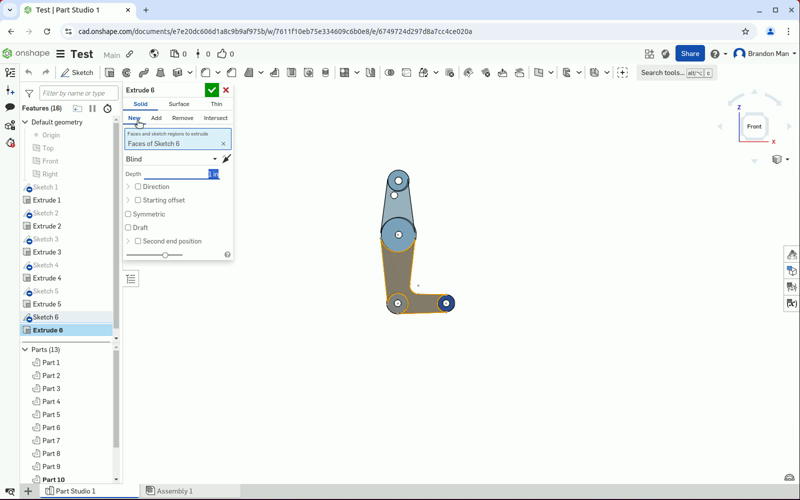
text(0.722)
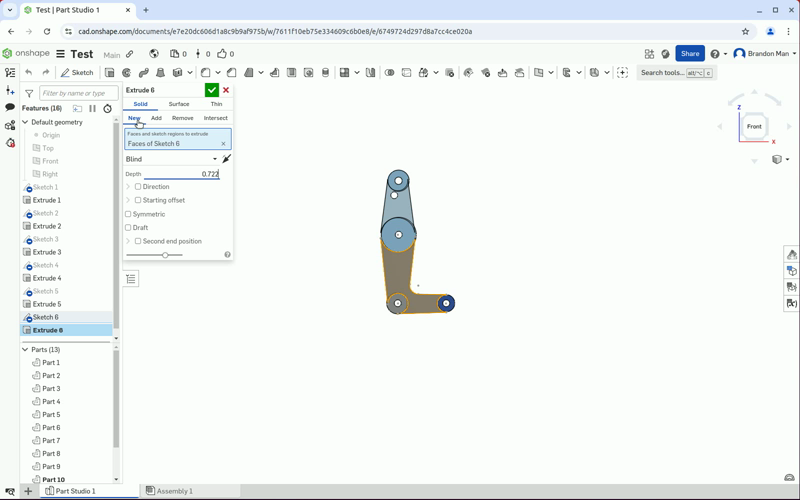
key(enter)
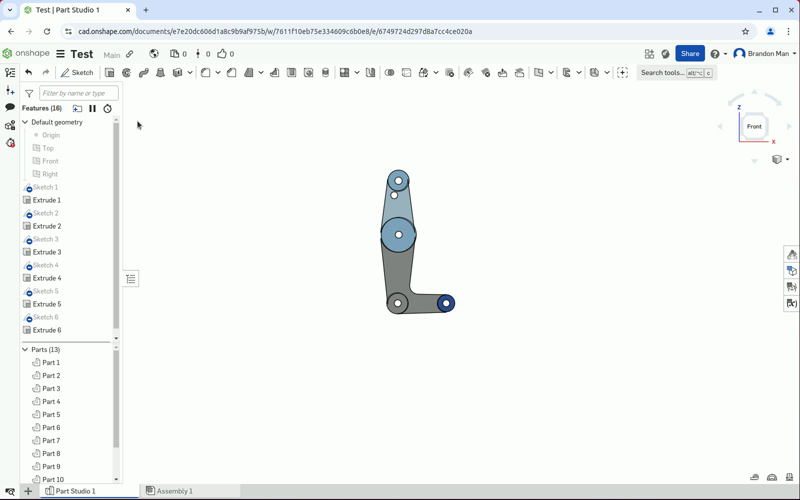
key(shift+h)
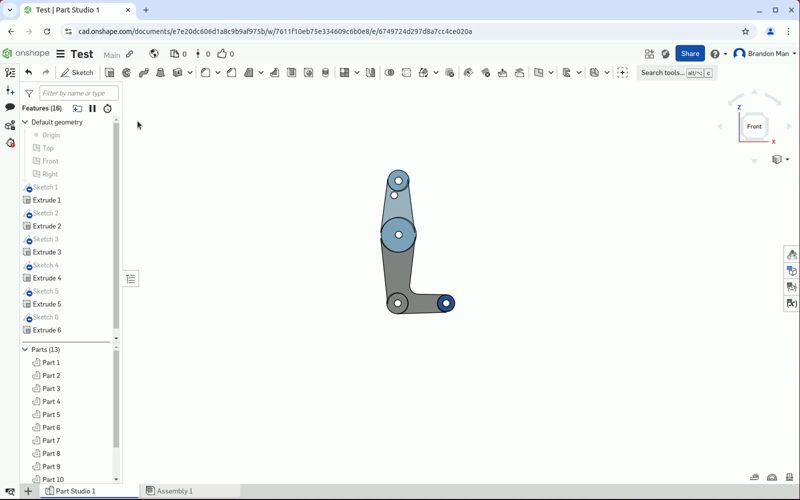
key(shift+h)
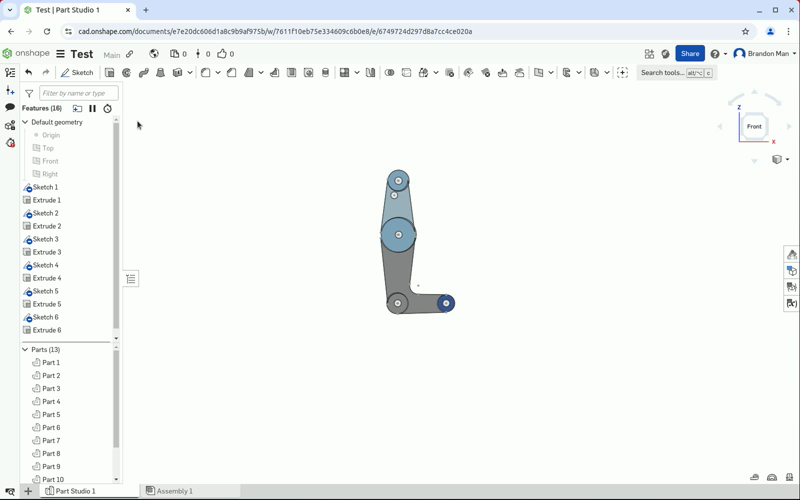
key(shift+7)
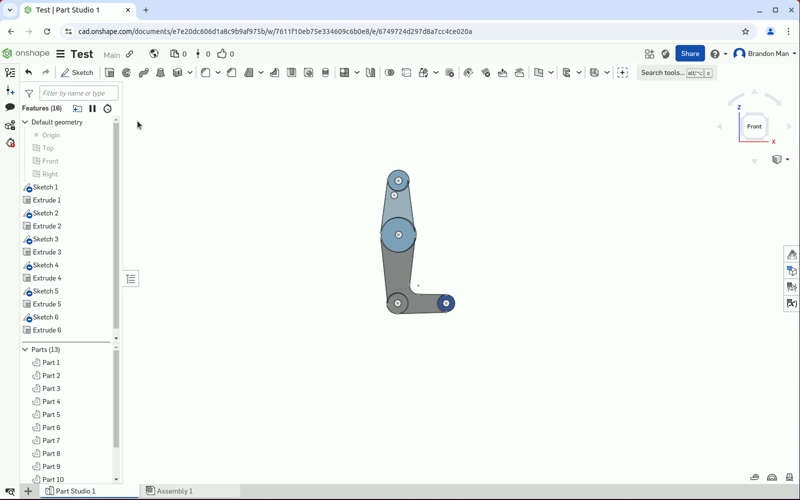
key(left, 2)
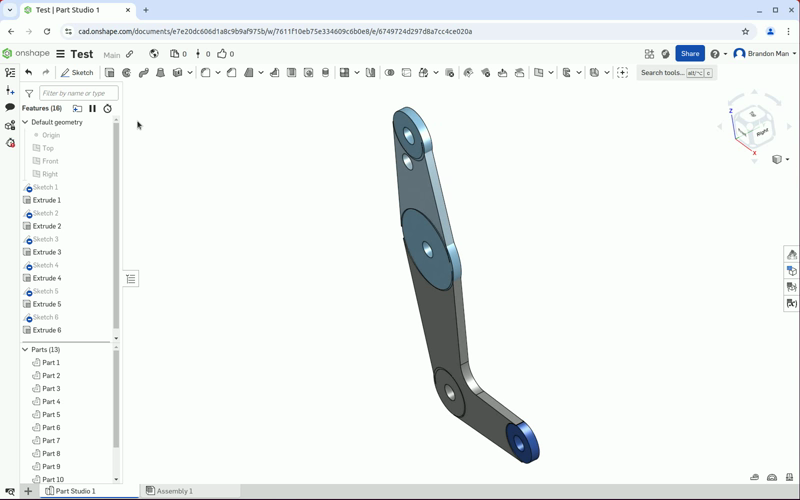
key(down, 2)
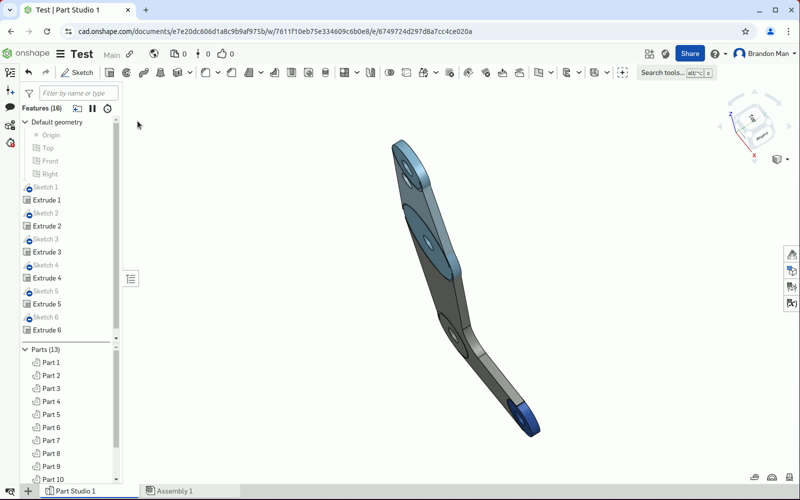
key(up, 2)
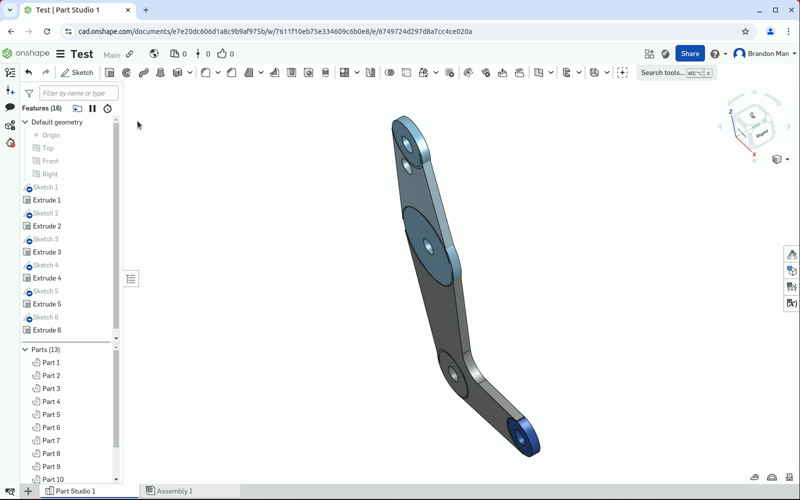
key(right, 2)
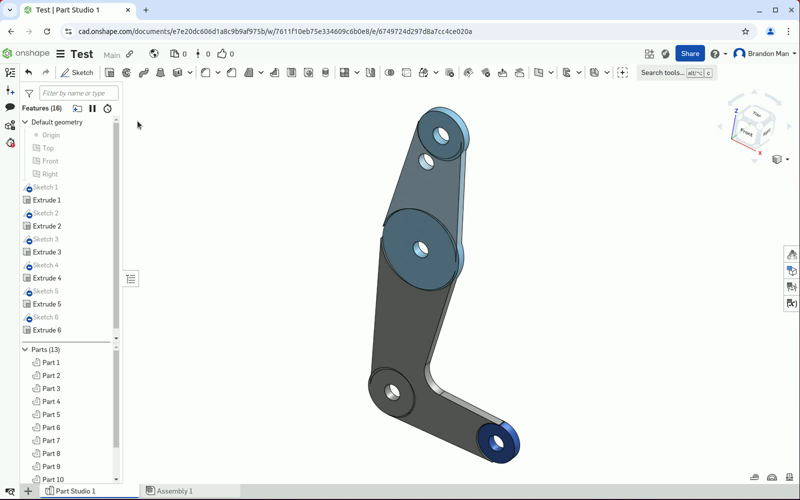
mouse_move(69, 189)
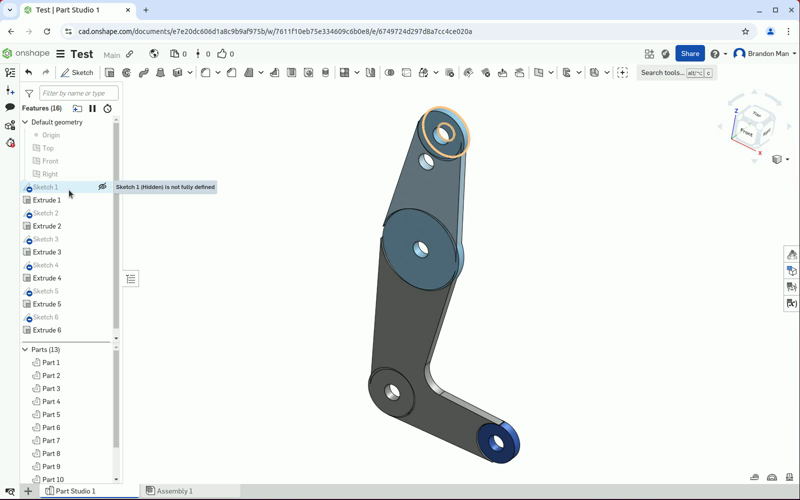
click(69, 189)